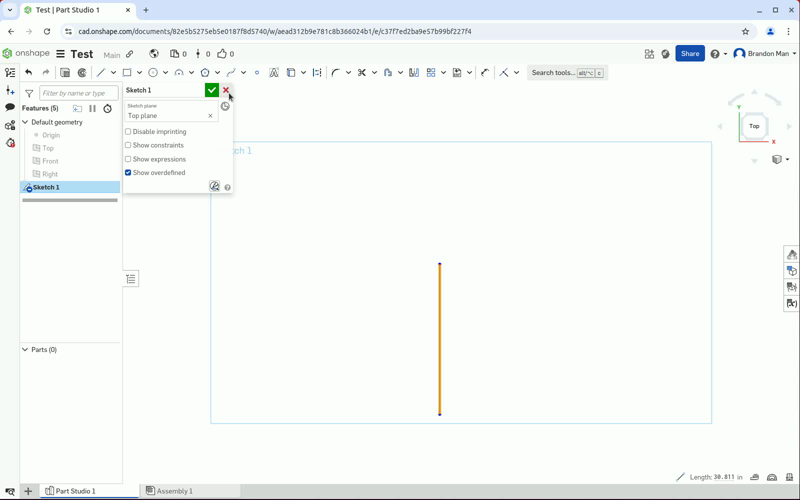
key(shift+h)
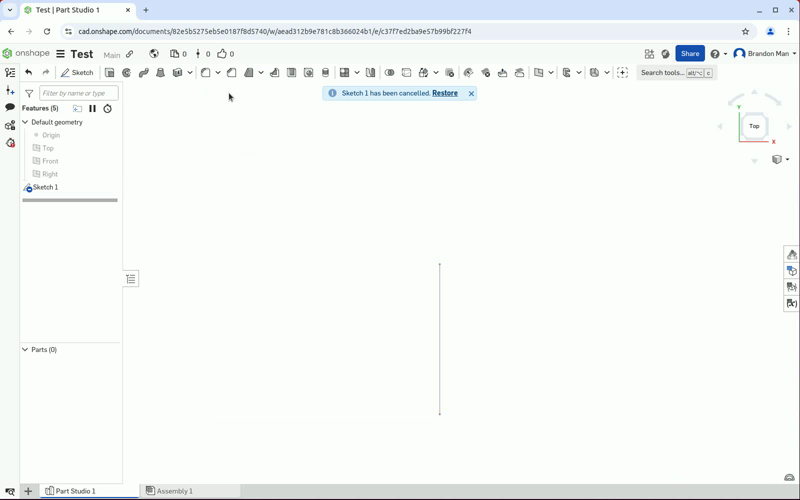
key(shift+s)
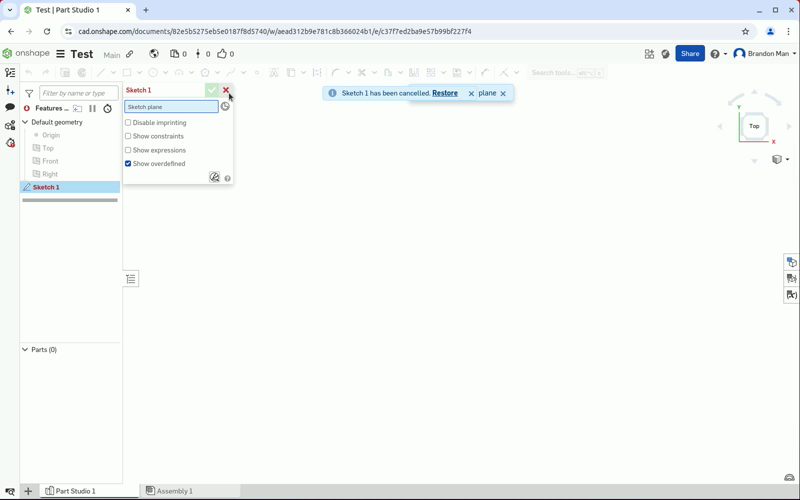
mouse_move(73, 150)
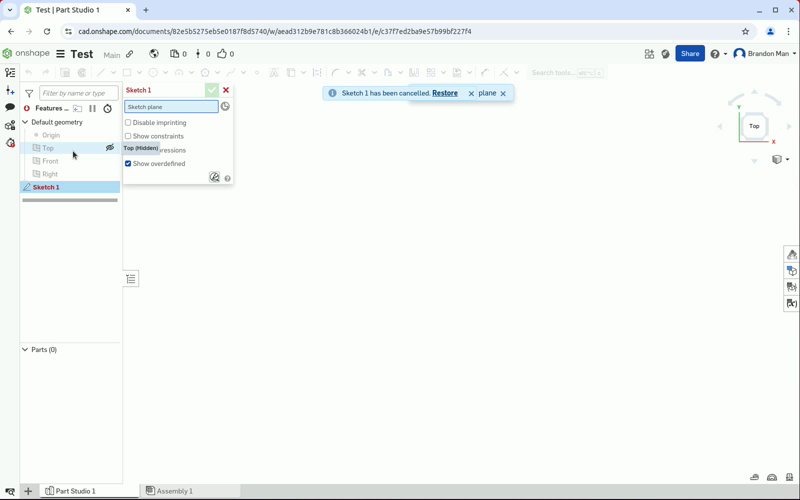
click(73, 150)
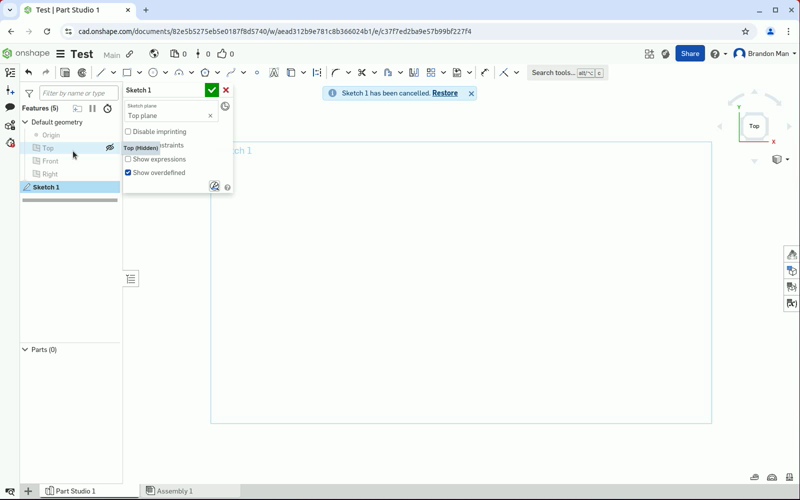
mouse_move(73, 352)
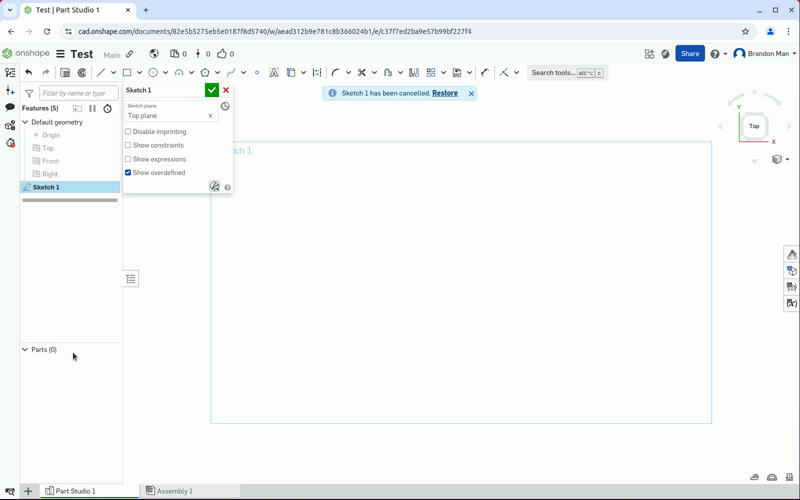
key(y)
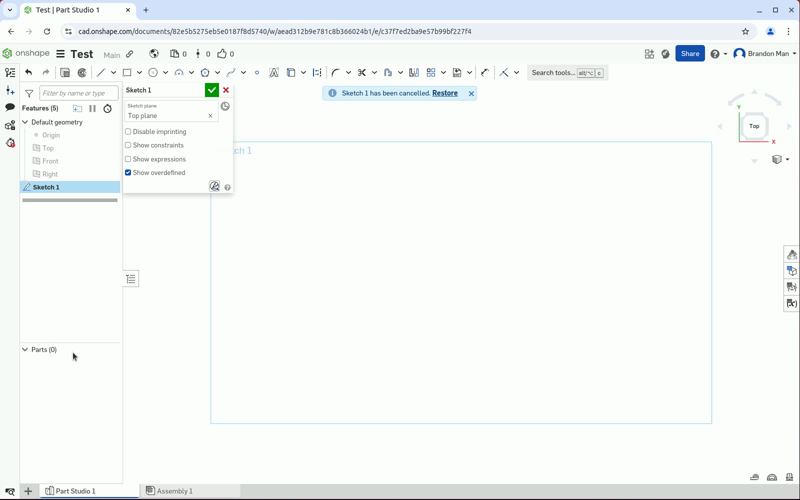
key(l)
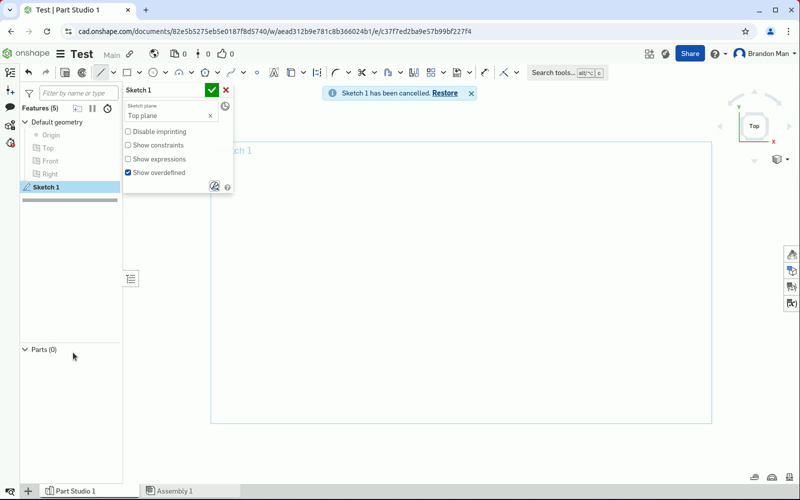
key_down(shift)
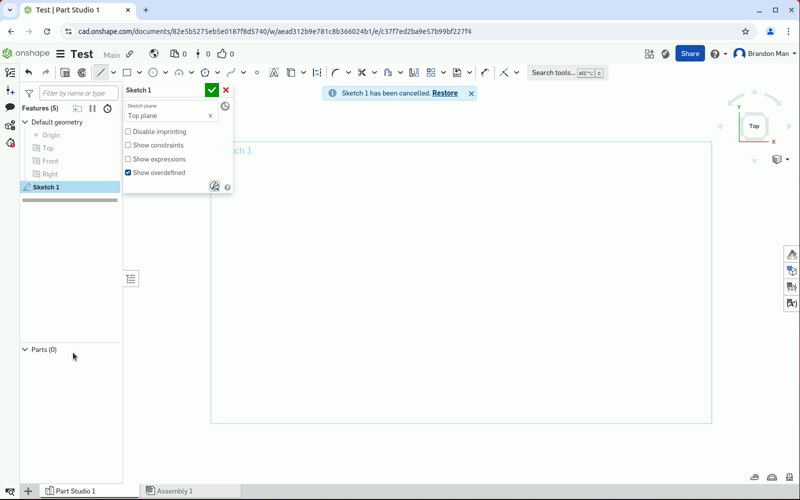
mouse_move(460, 339)
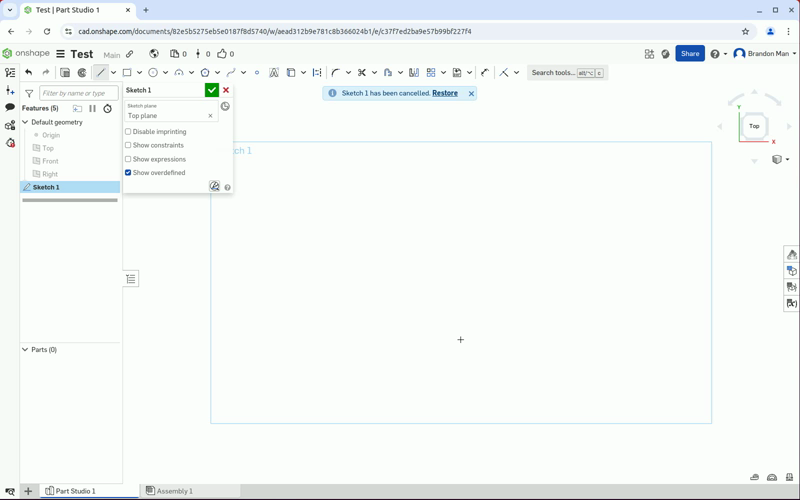
click(460, 339)
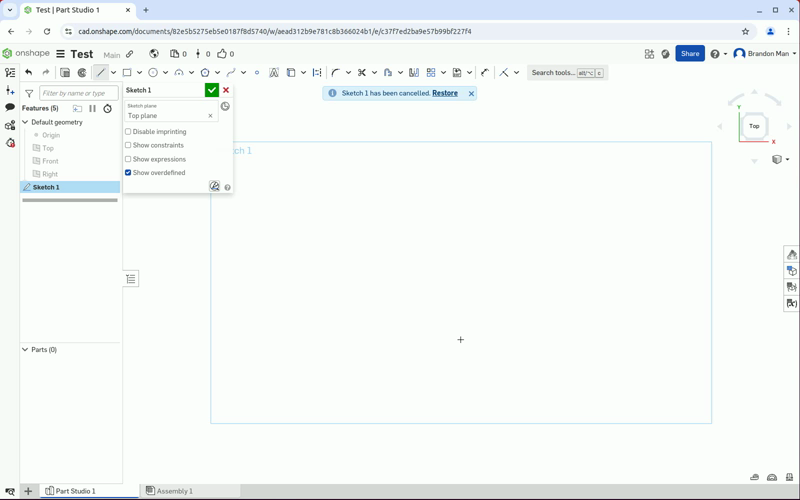
key_up(shift)
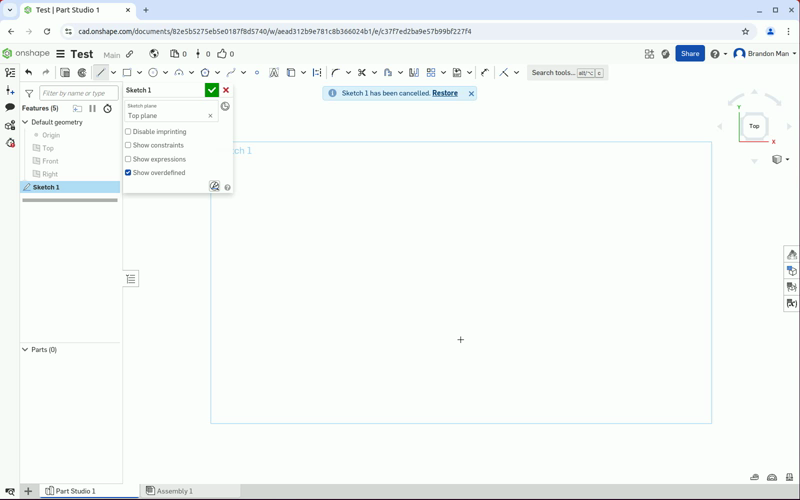
key_down(shift)
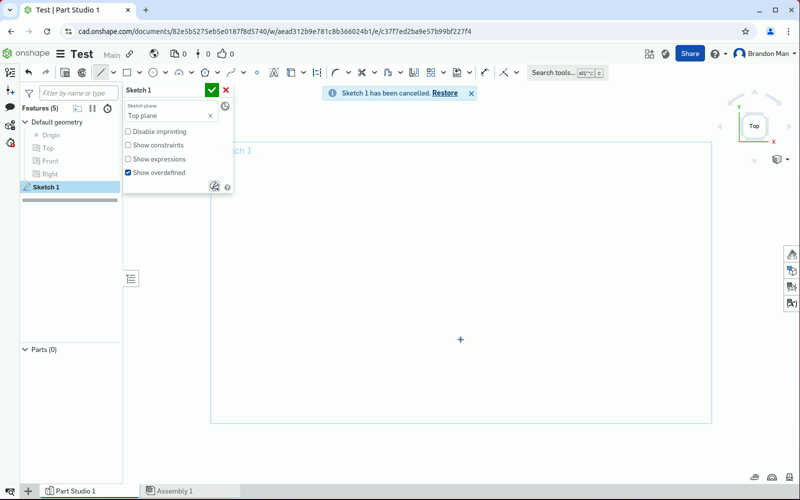
mouse_move(567, 339)
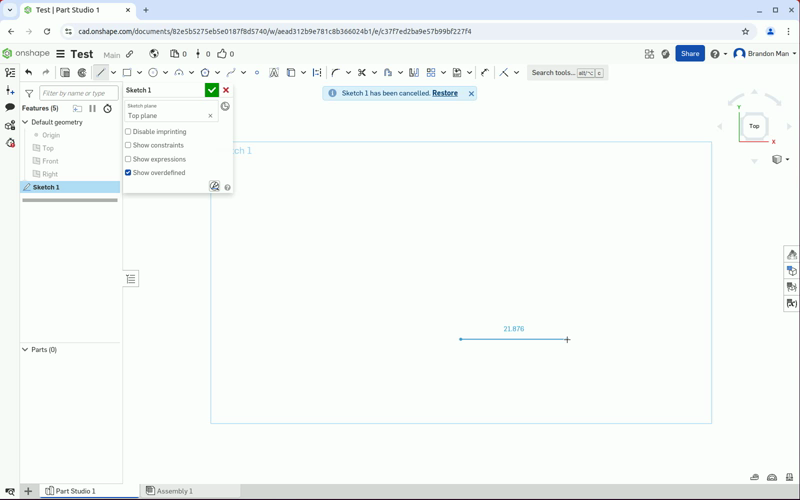
click(567, 339)
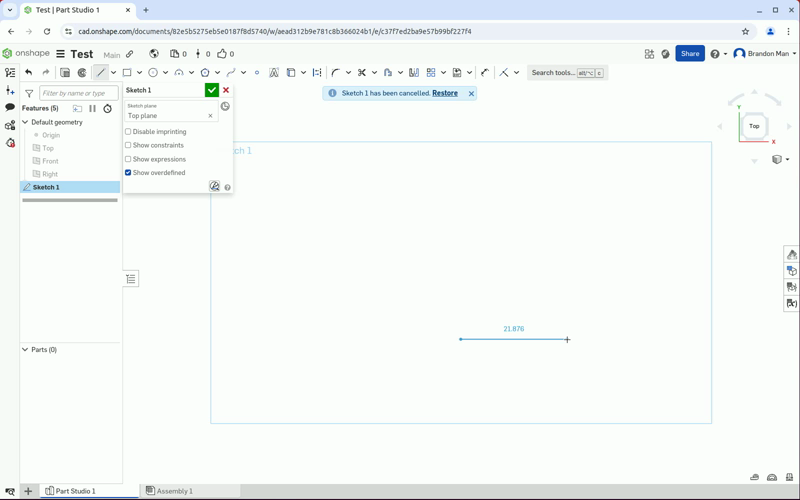
key_up(shift)
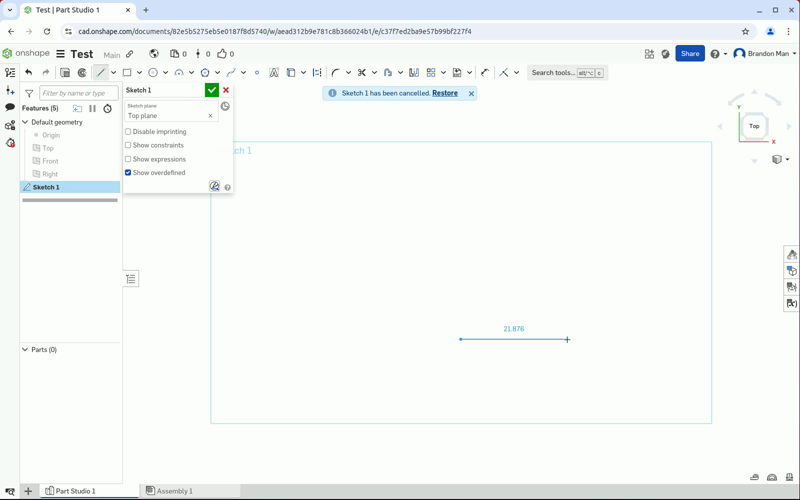
key(esc)
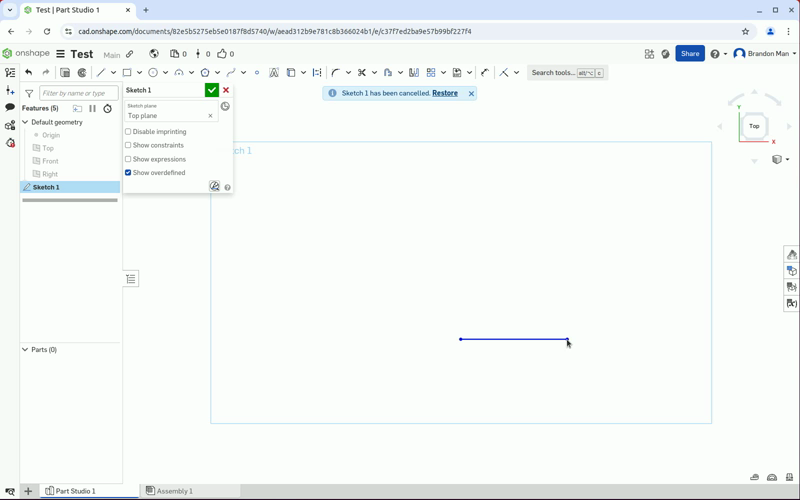
key(a)
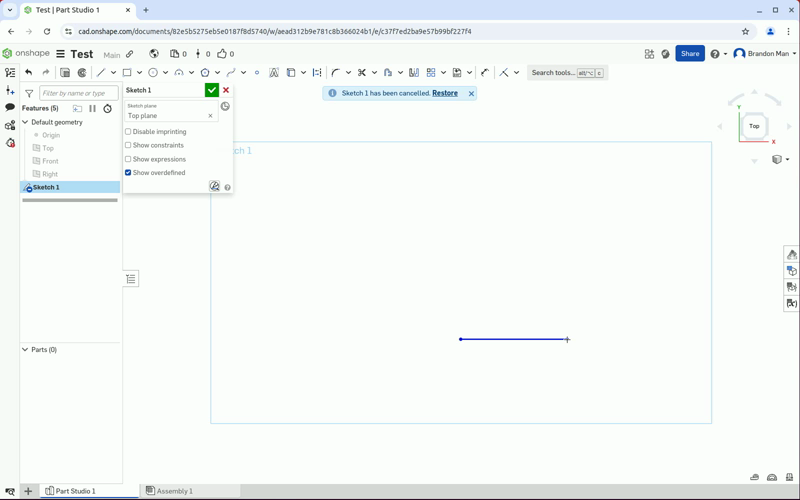
mouse_move(567, 339)
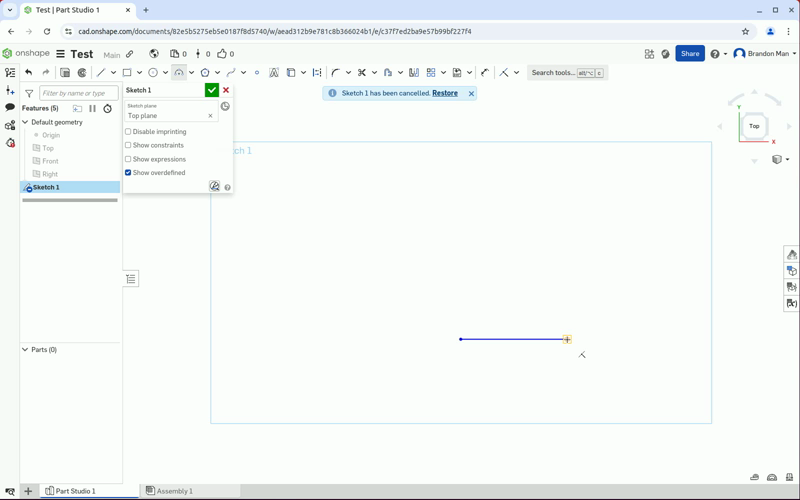
click(567, 339)
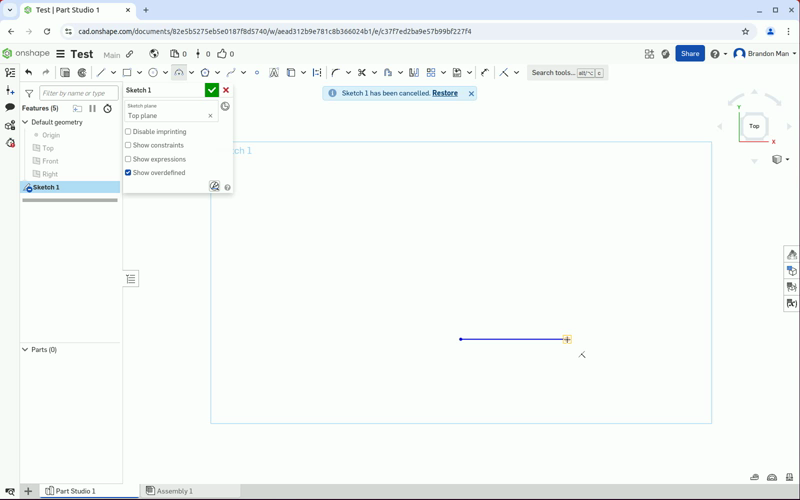
key_down(shift)
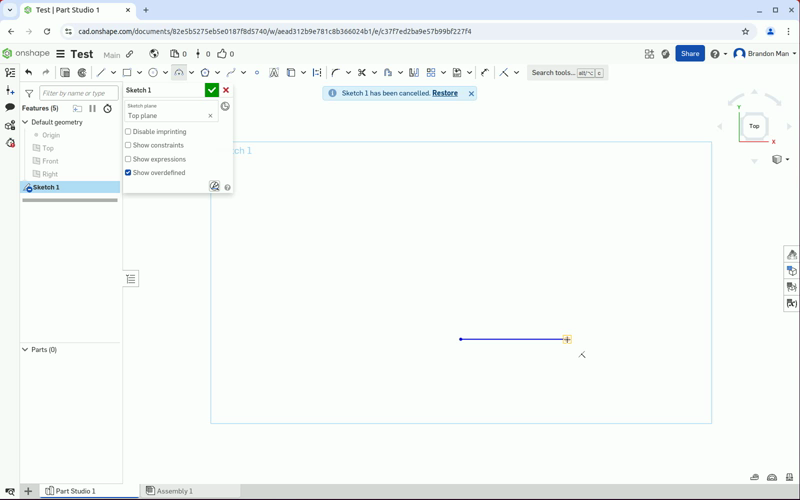
mouse_move(570, 334)
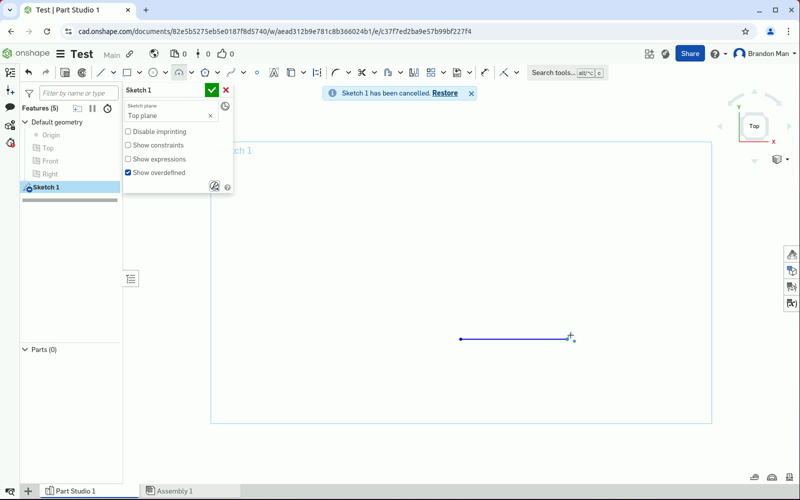
scroll(6)
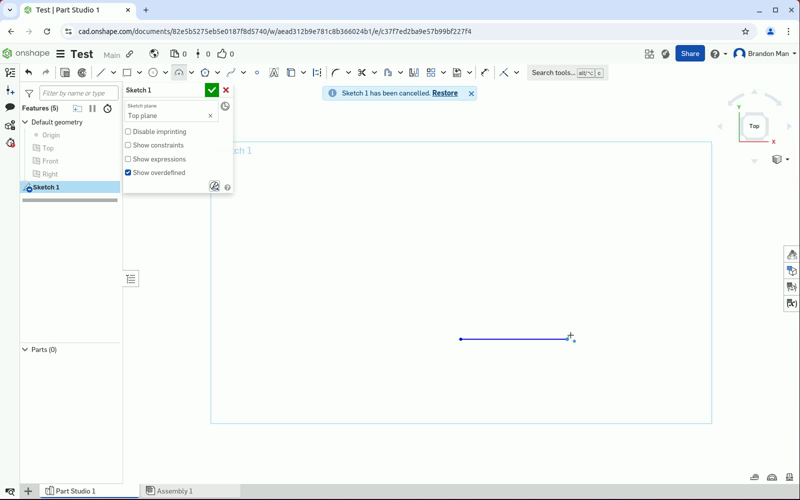
scroll(6)
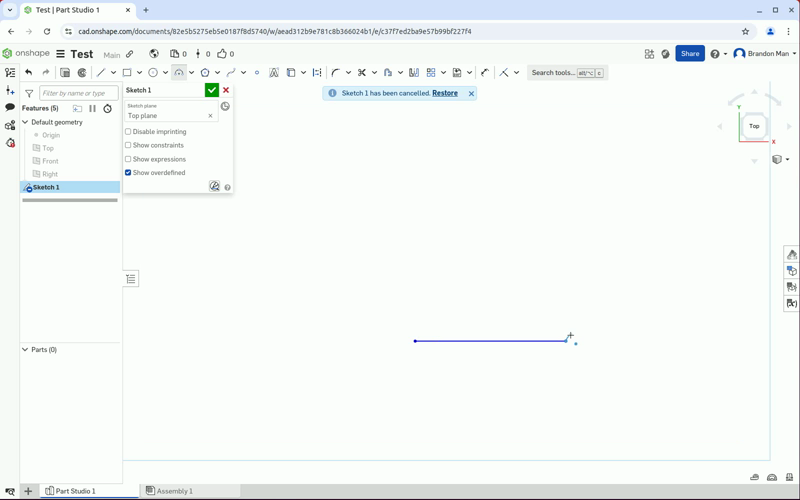
scroll(6)
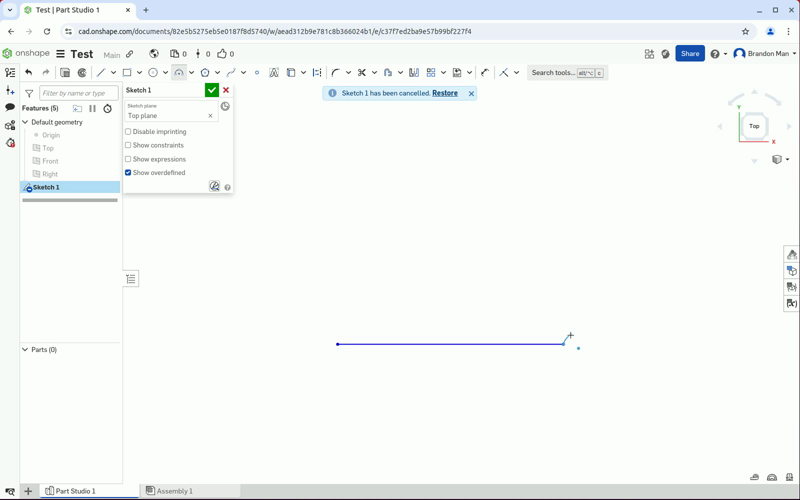
scroll(6)
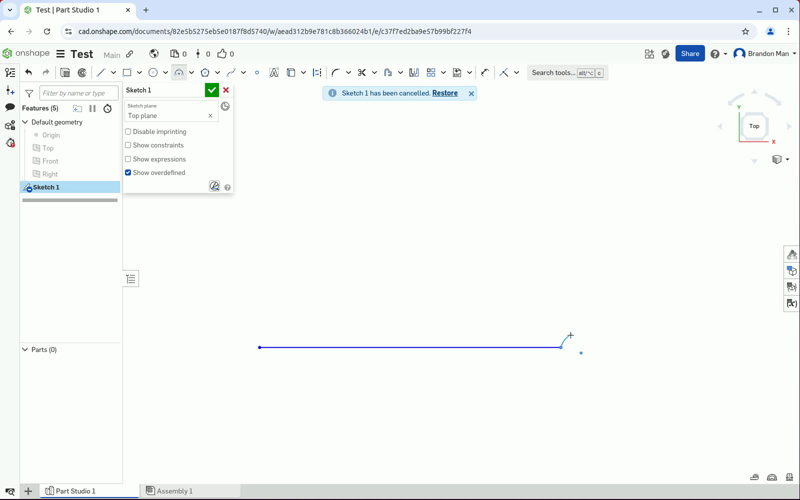
scroll(6)
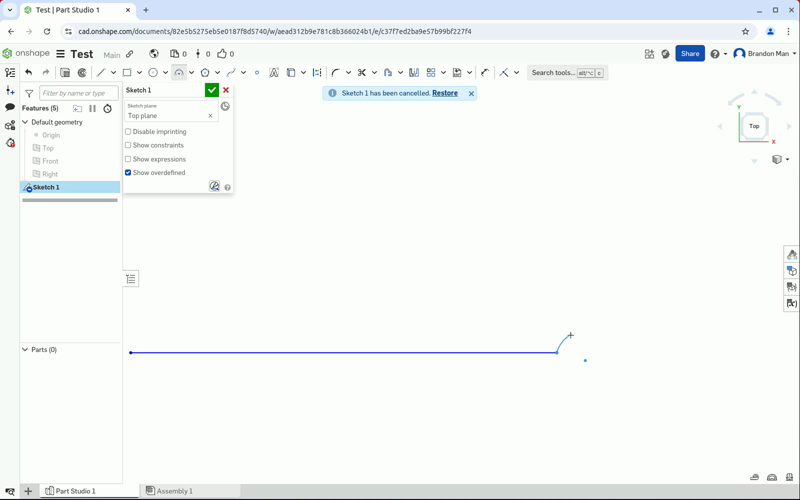
scroll(6)
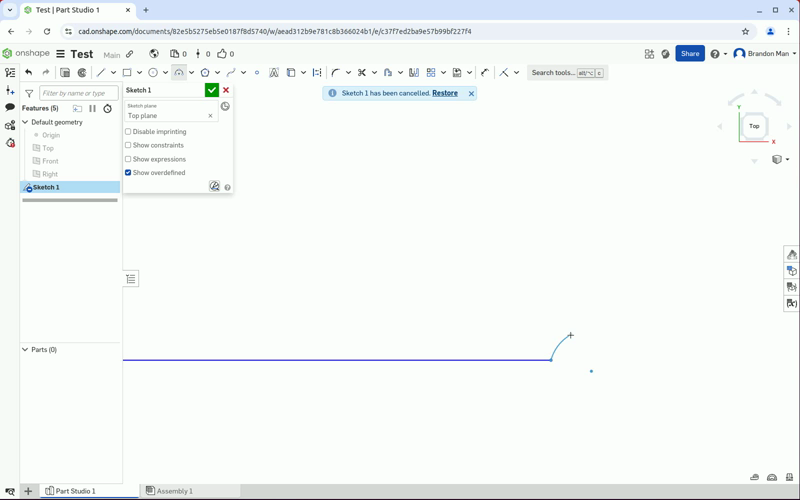
scroll(6)
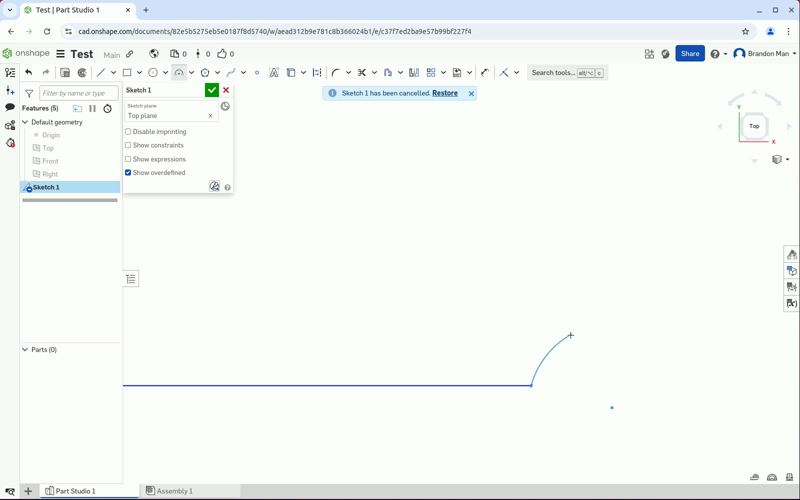
click(570, 334)
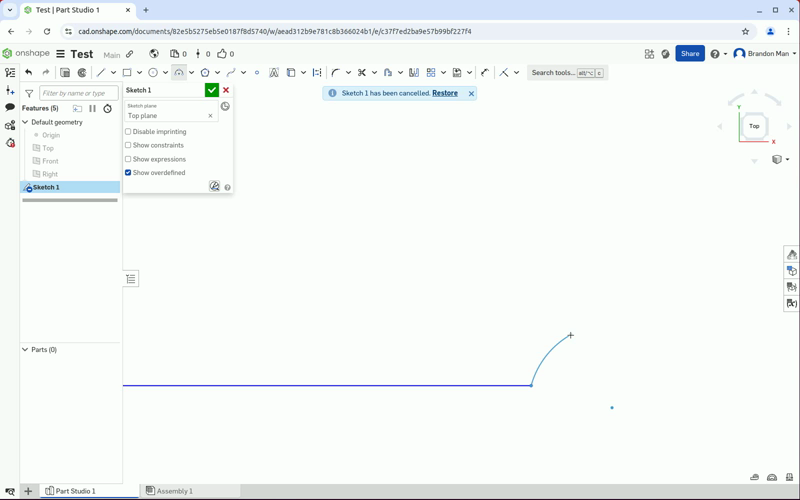
scroll(-6)
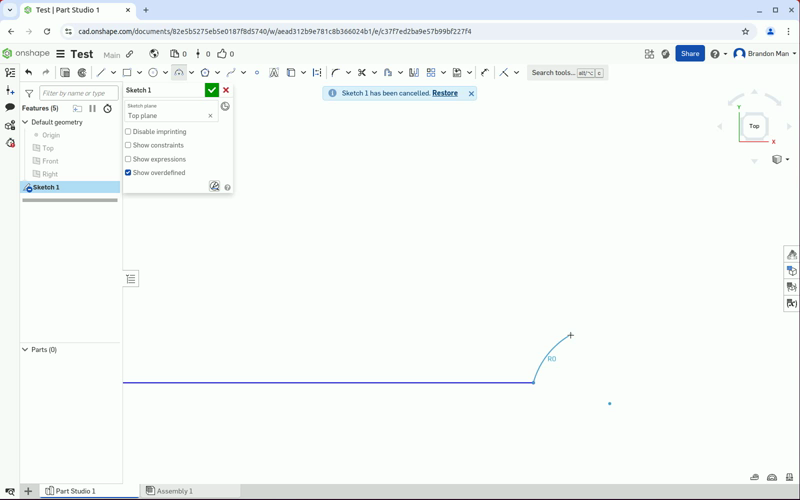
scroll(-6)
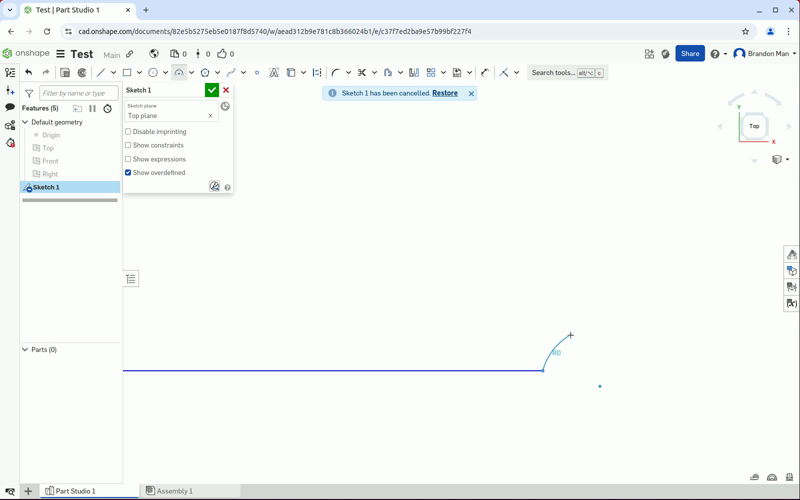
scroll(-6)
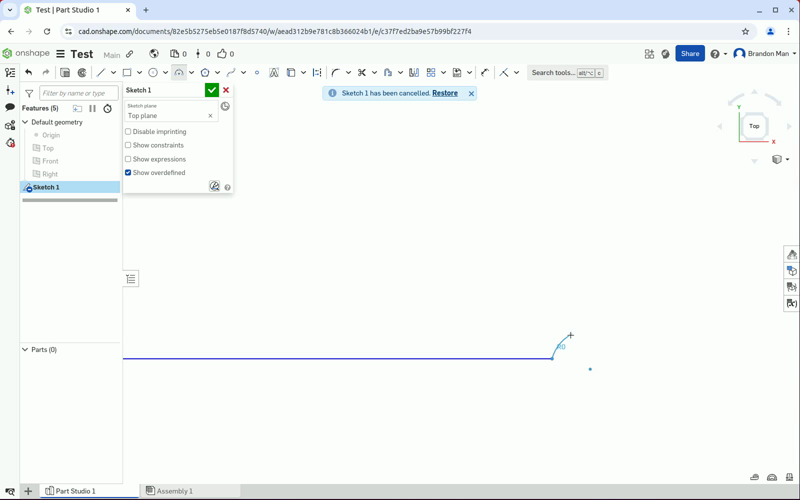
scroll(-6)
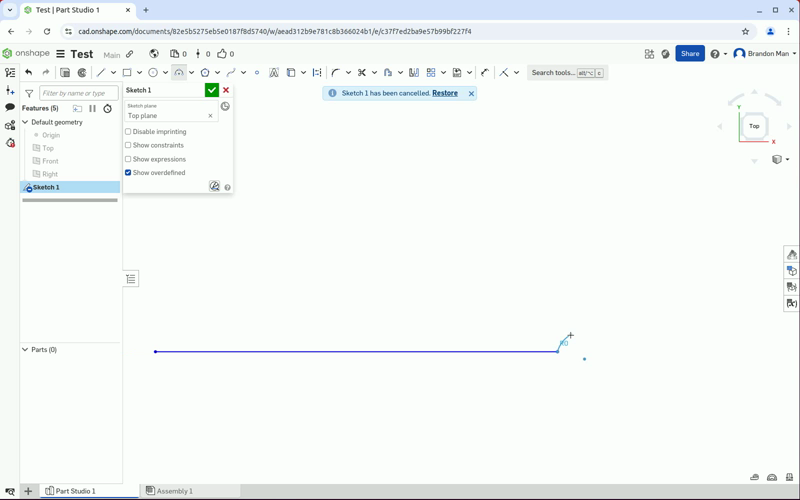
scroll(-6)
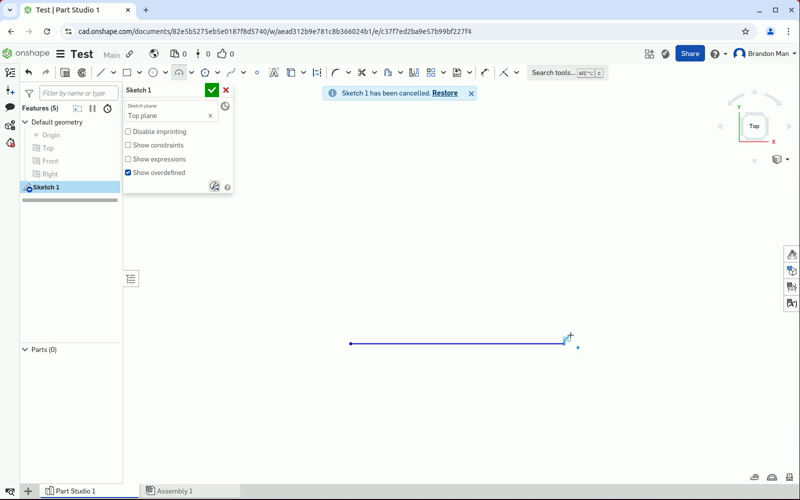
scroll(-6)
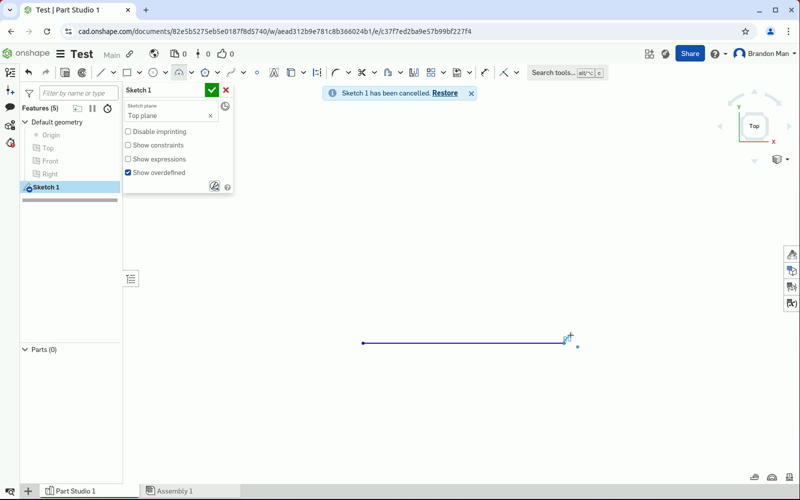
scroll(-6)
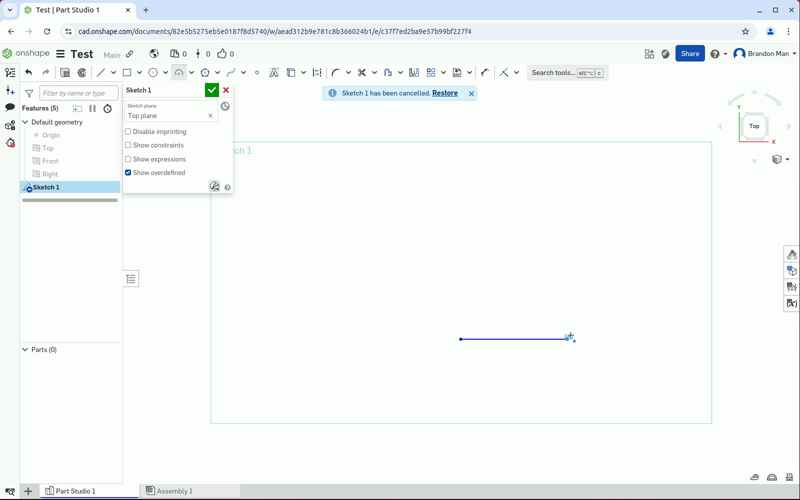
mouse_move(570, 337)
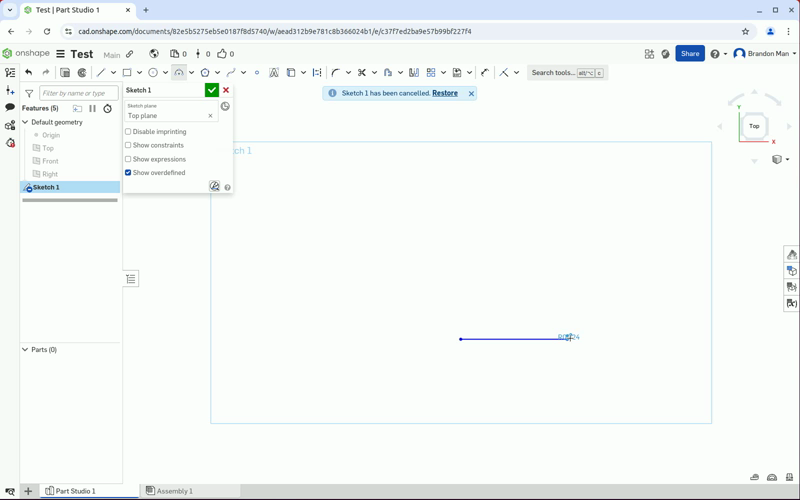
scroll(6)
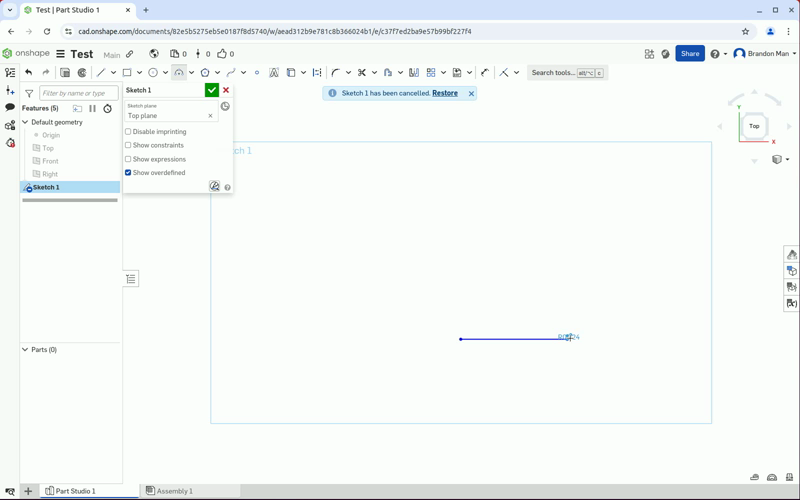
scroll(6)
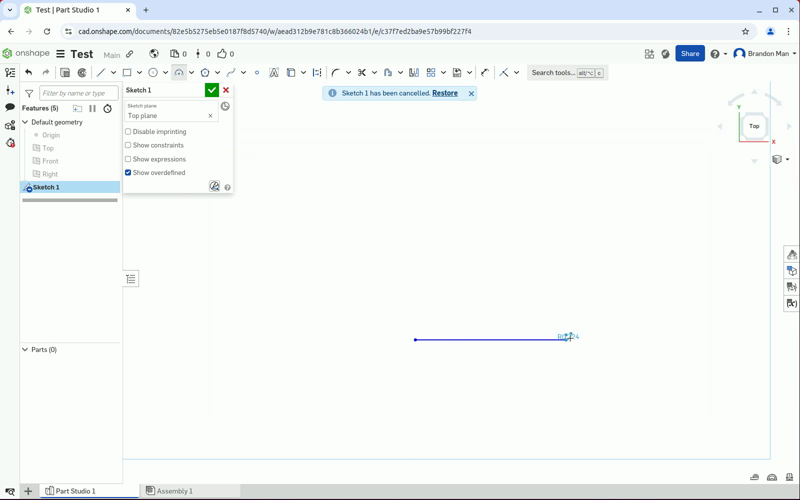
scroll(6)
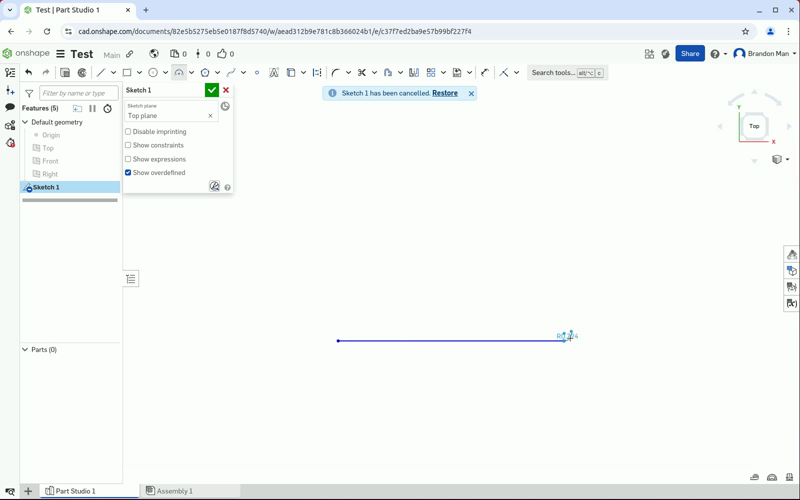
scroll(6)
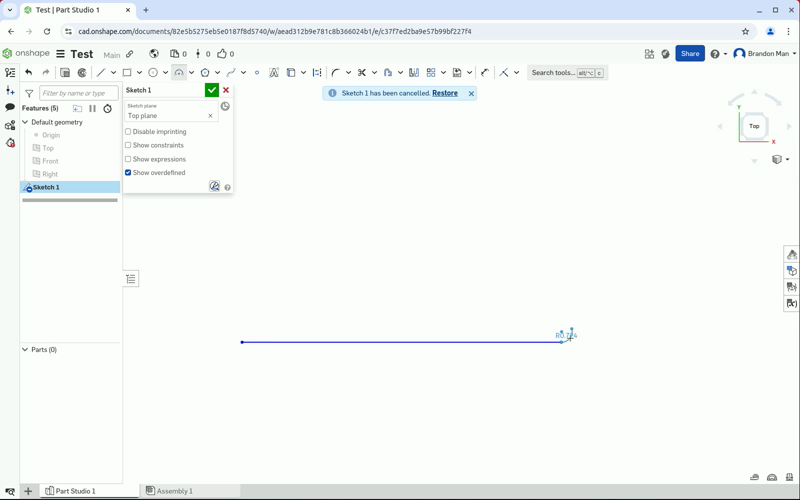
scroll(6)
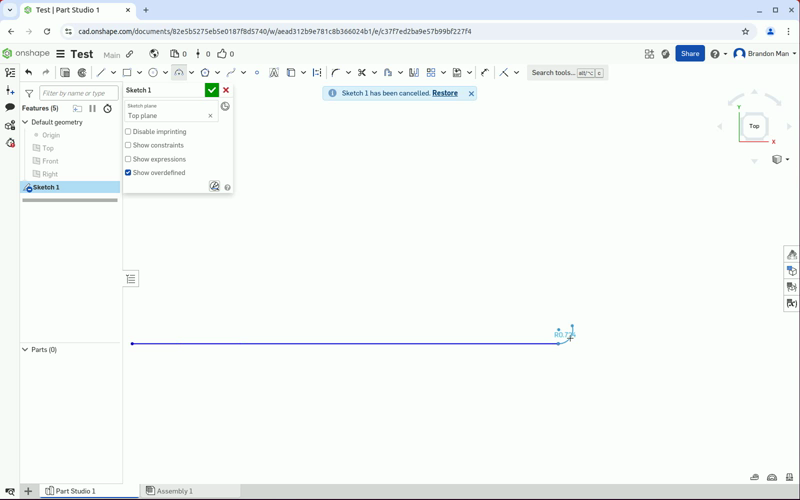
scroll(6)
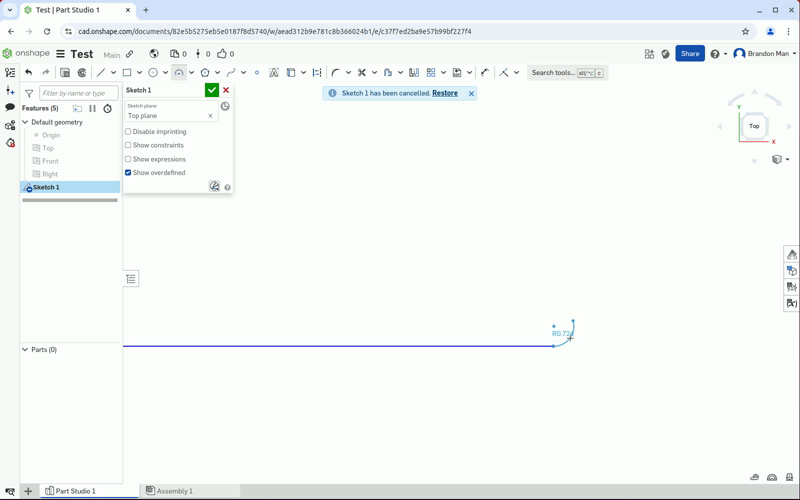
scroll(6)
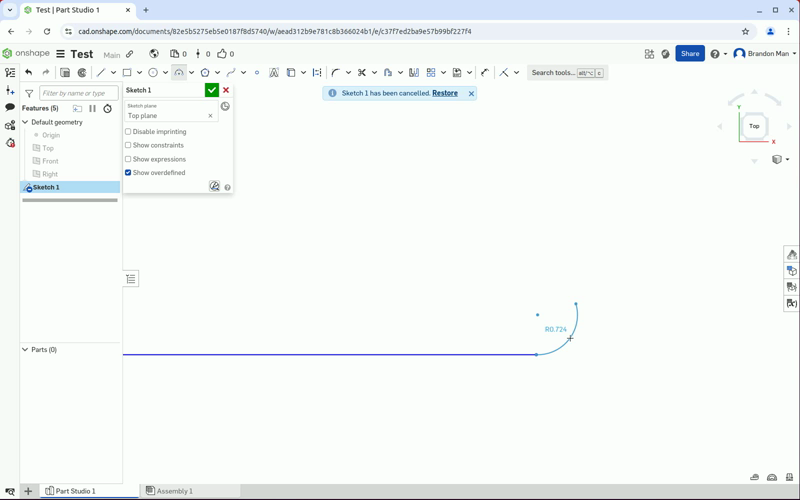
click(570, 337)
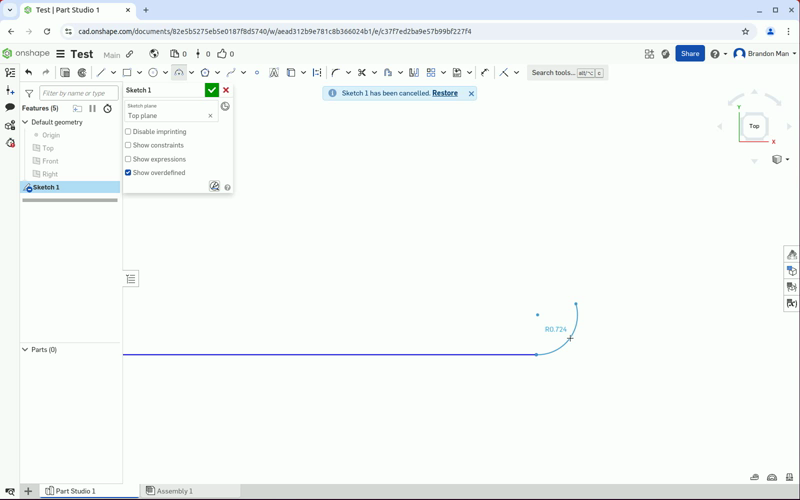
scroll(-6)
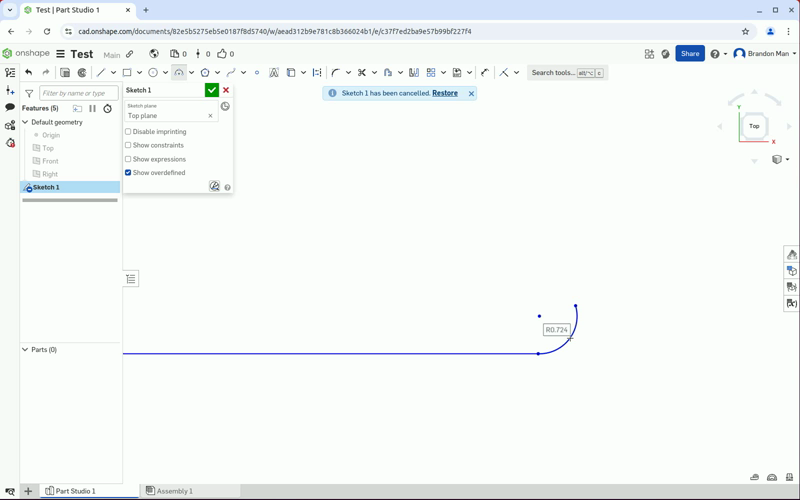
scroll(-6)
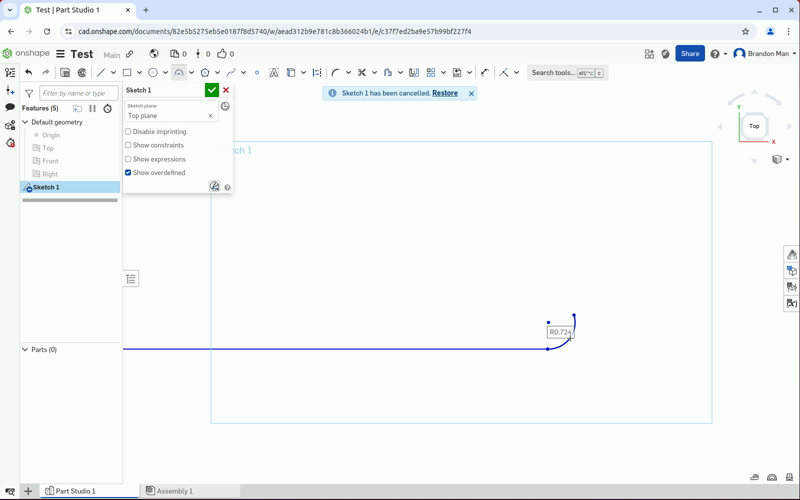
scroll(-6)
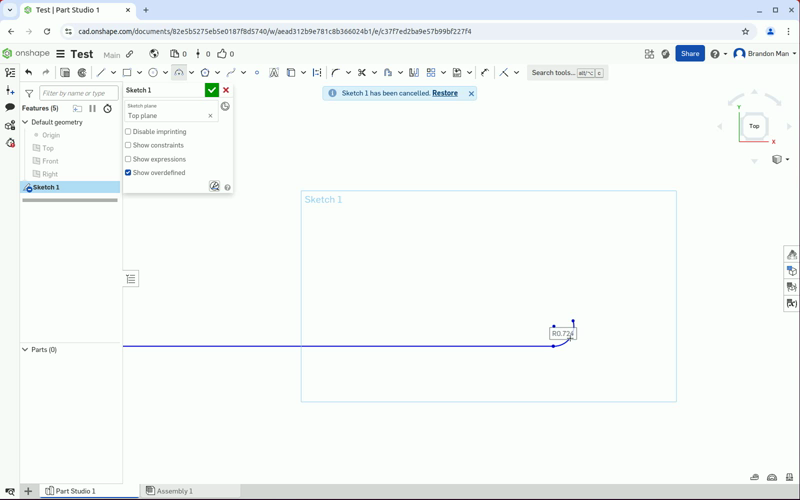
scroll(-6)
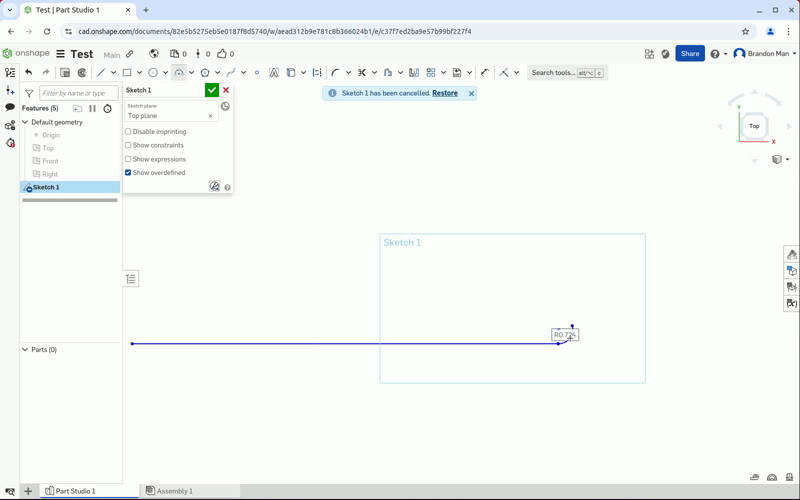
scroll(-6)
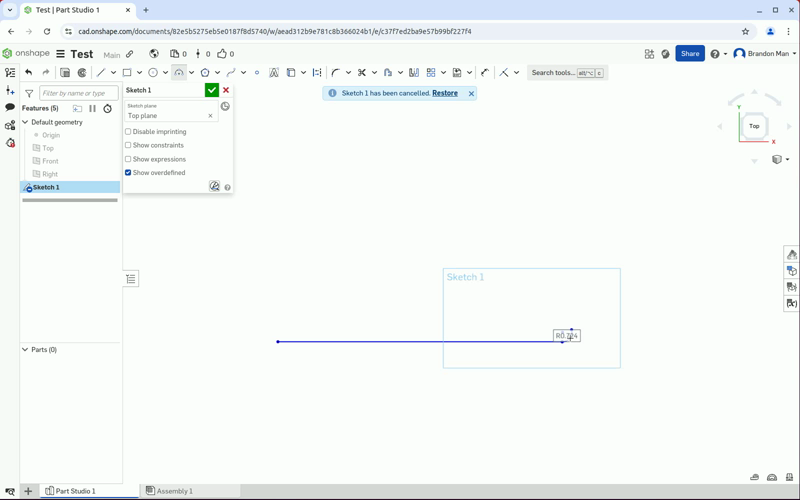
scroll(-6)
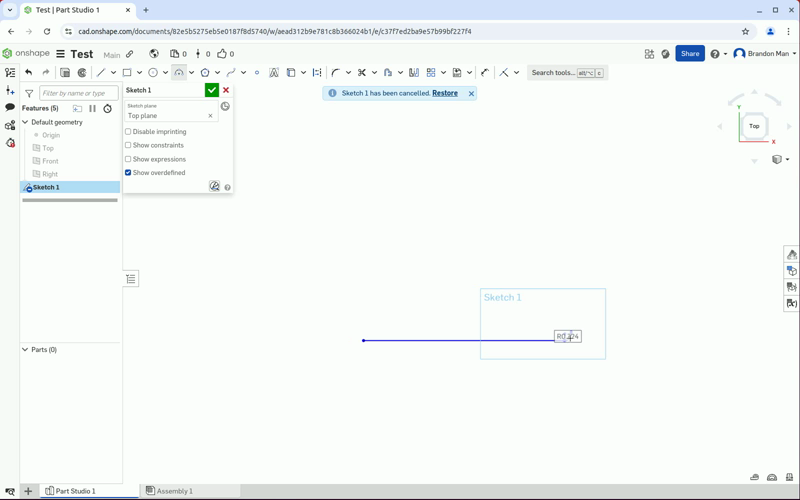
scroll(-6)
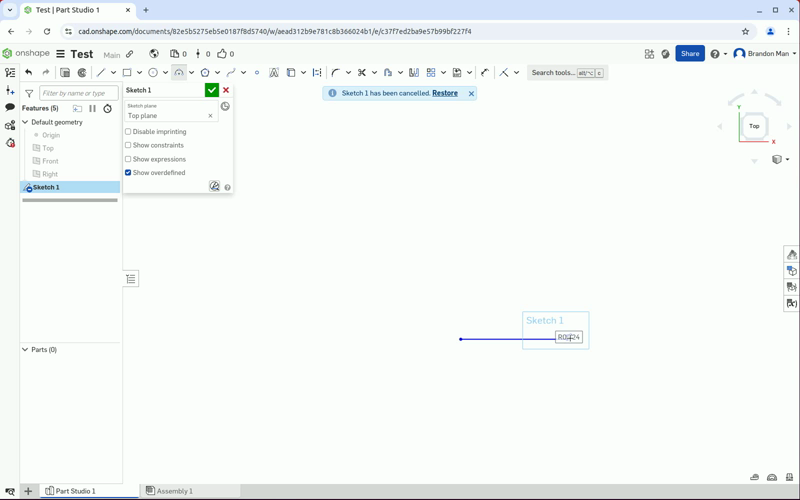
key_up(shift)
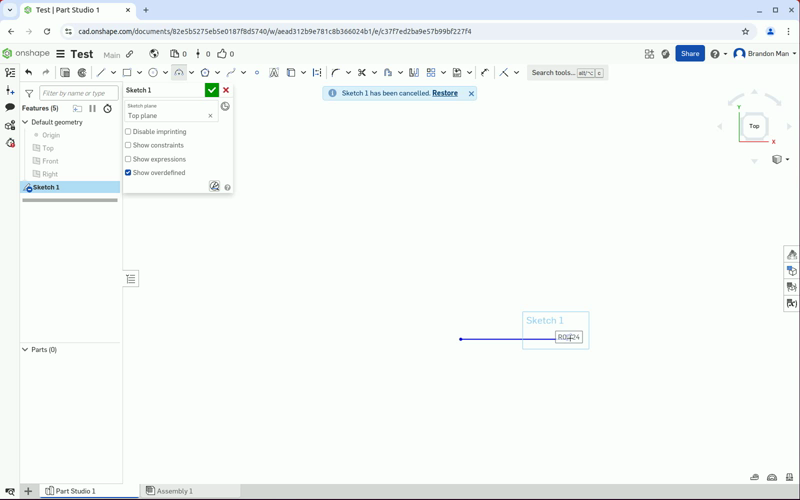
key(esc)
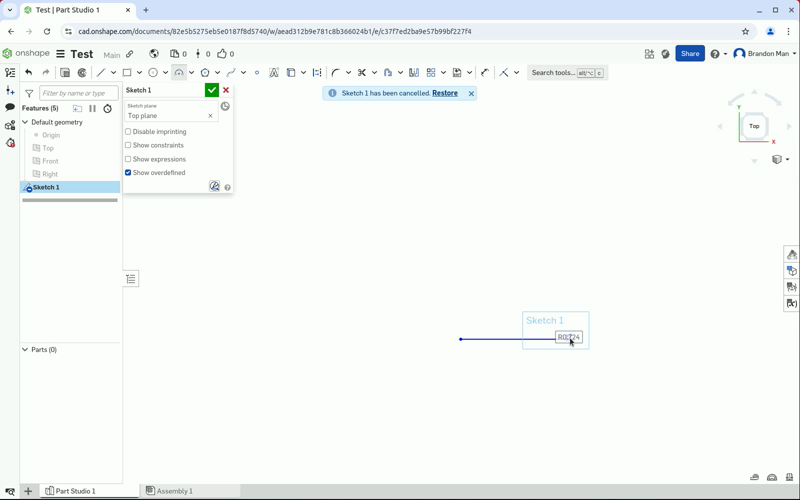
key(l)
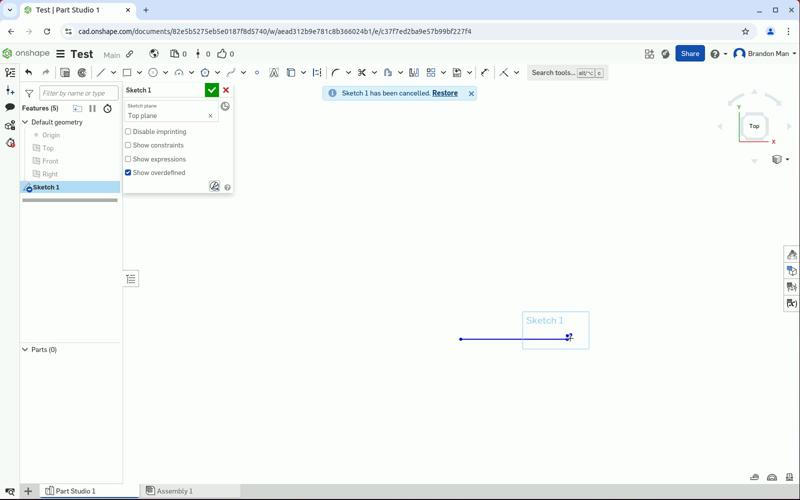
mouse_move(570, 334)
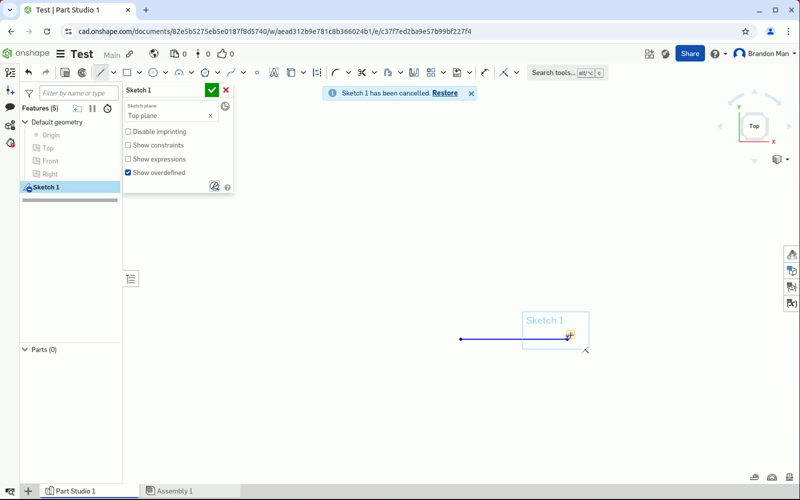
scroll(6)
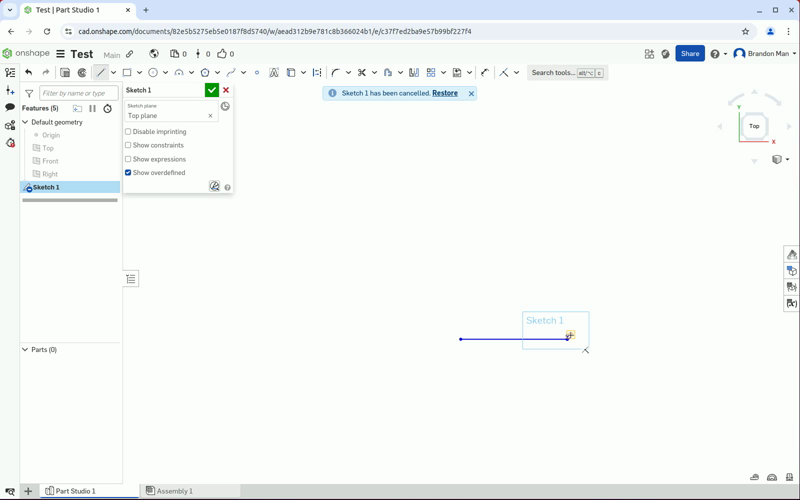
scroll(6)
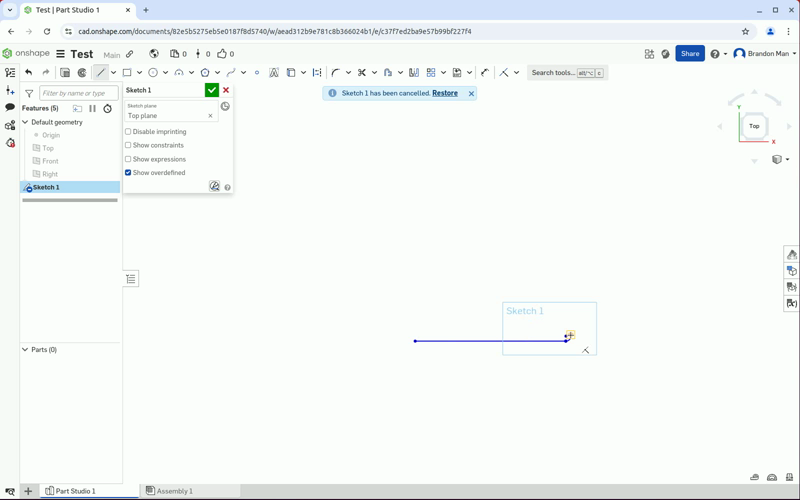
scroll(6)
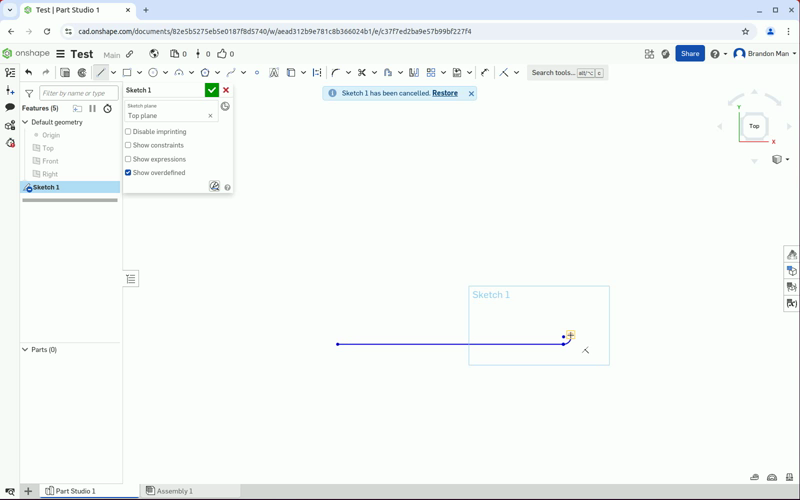
scroll(6)
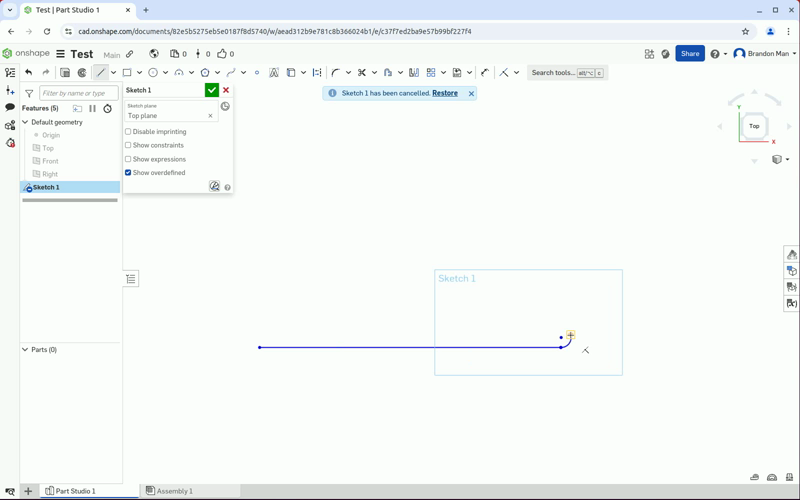
scroll(6)
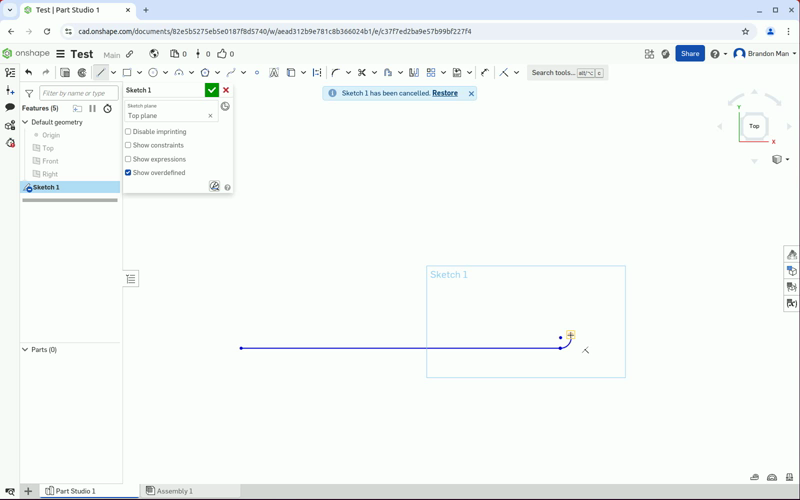
scroll(6)
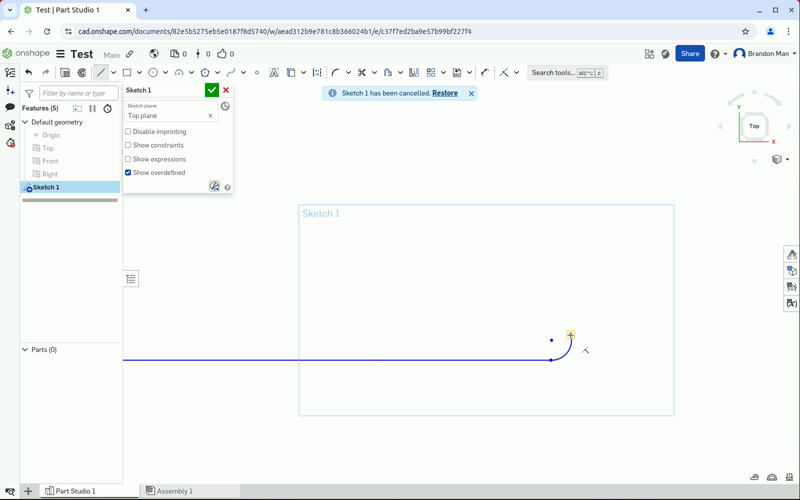
scroll(6)
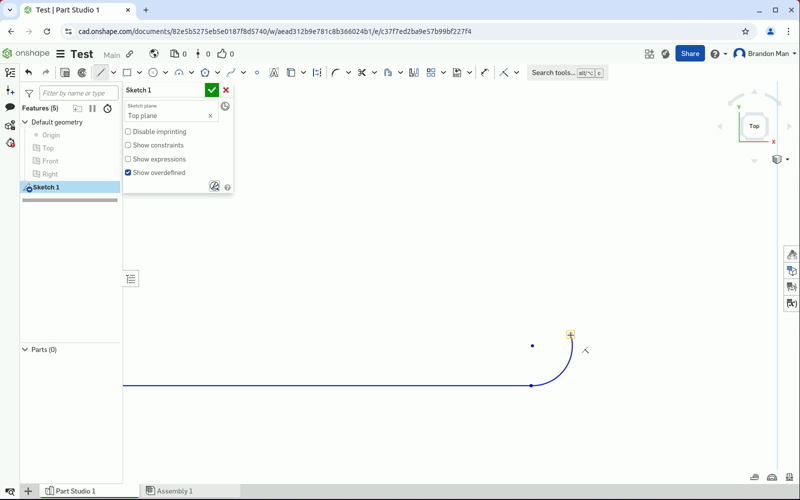
click(570, 334)
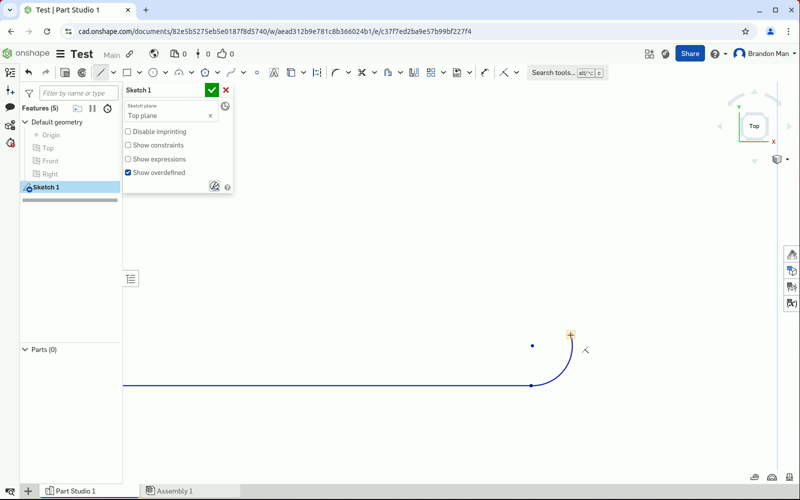
scroll(-6)
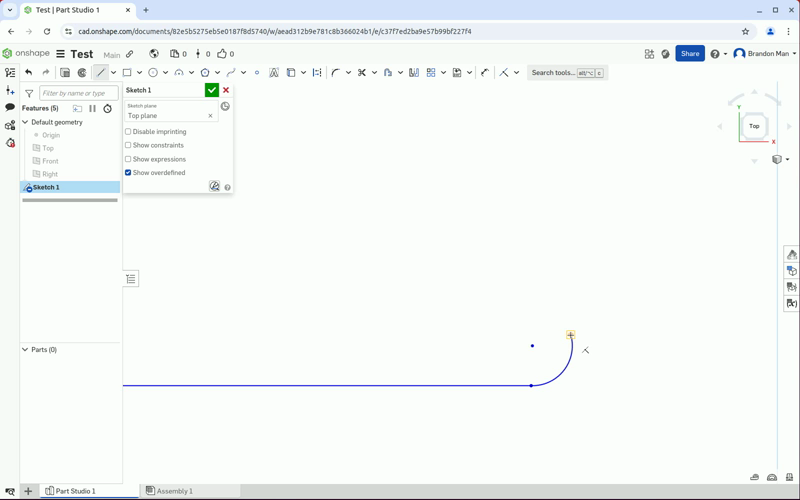
scroll(-6)
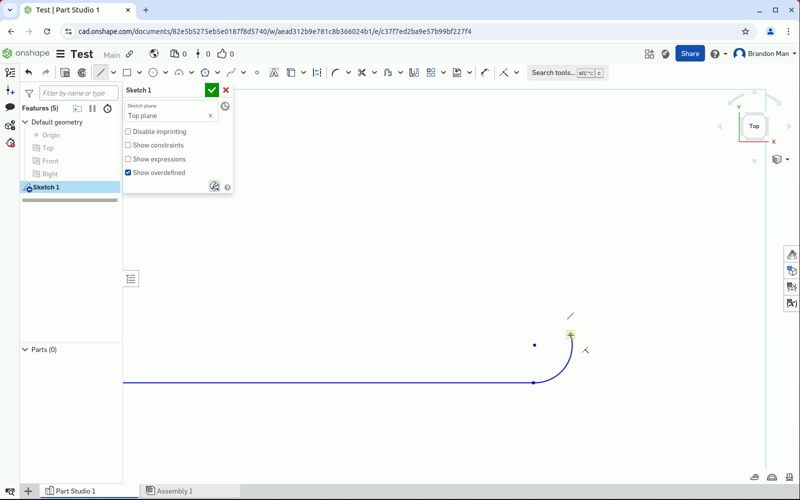
scroll(-6)
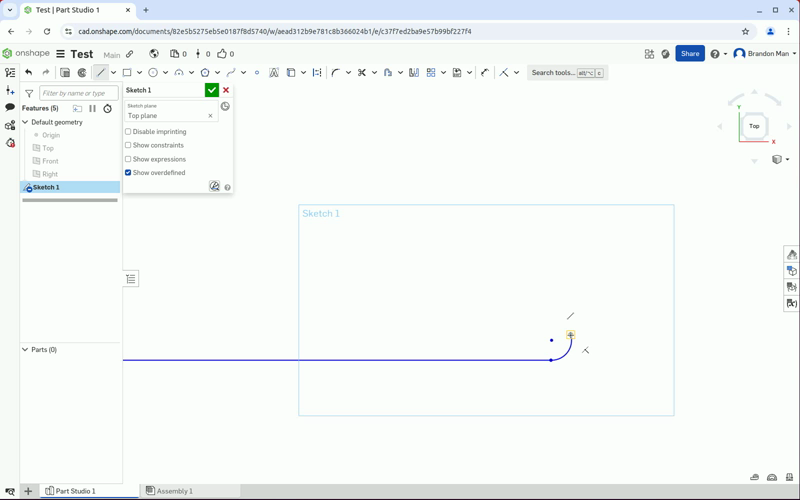
scroll(-6)
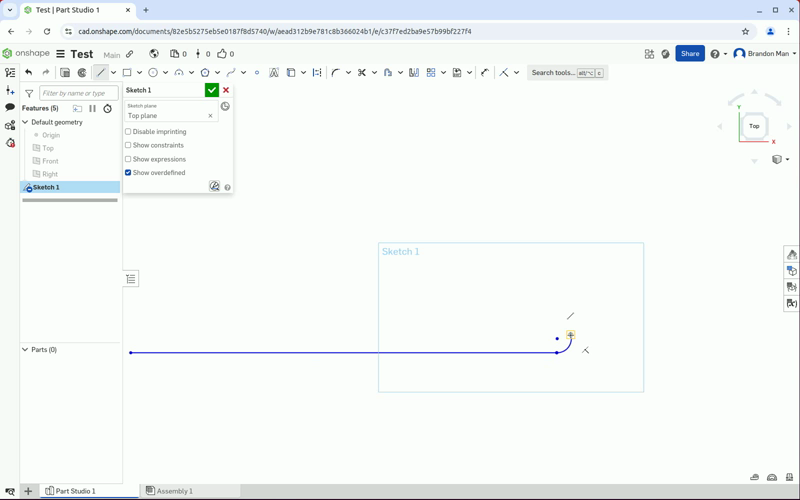
scroll(-6)
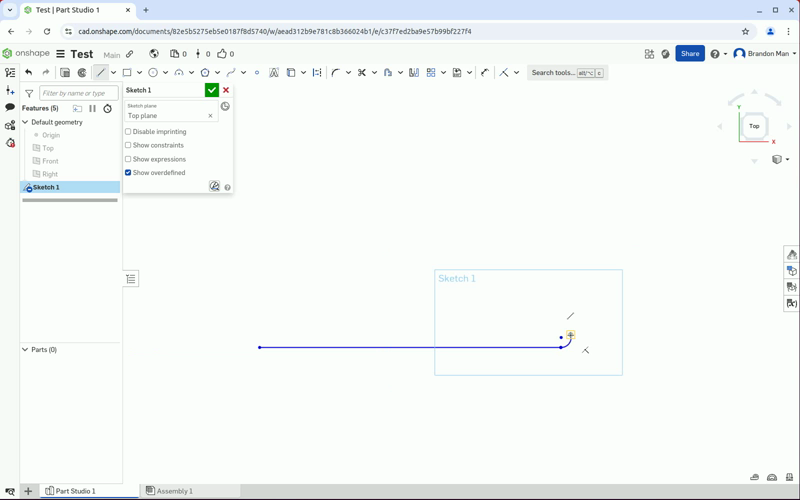
scroll(-6)
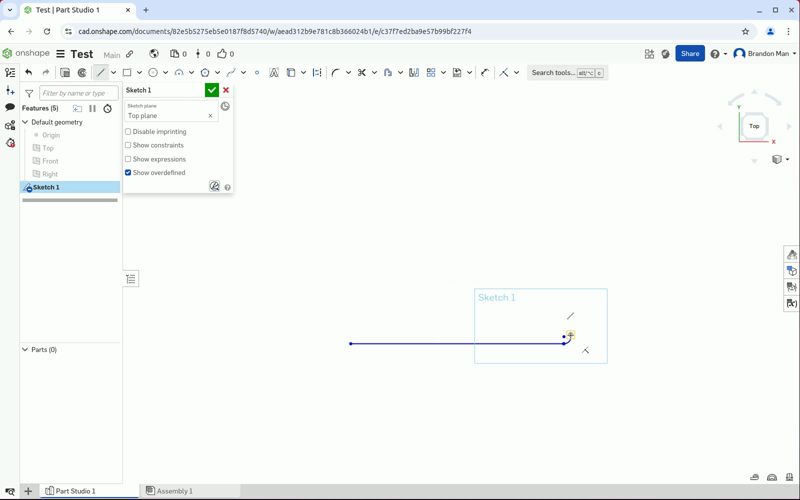
scroll(-6)
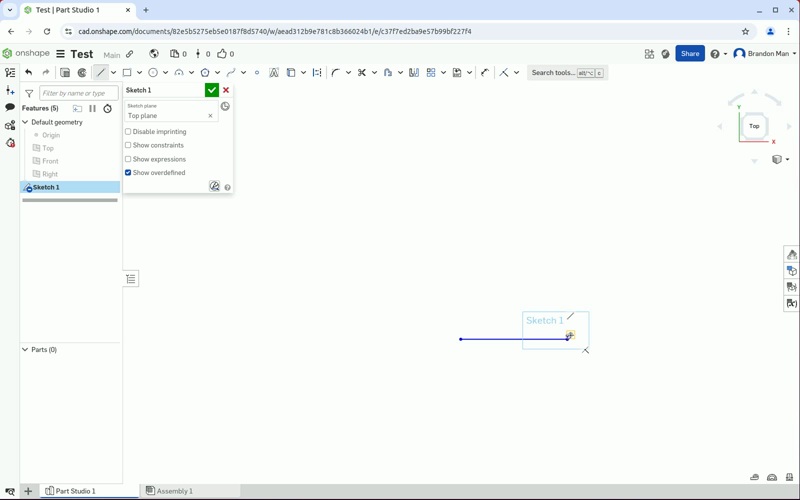
key_down(shift)
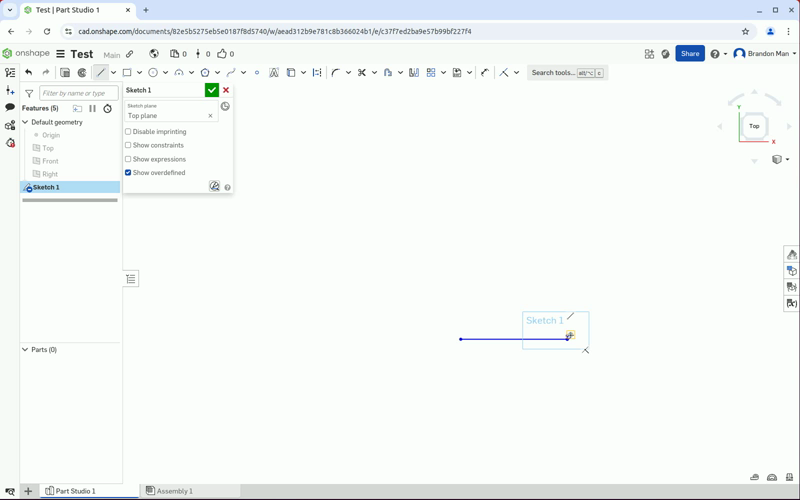
mouse_move(570, 231)
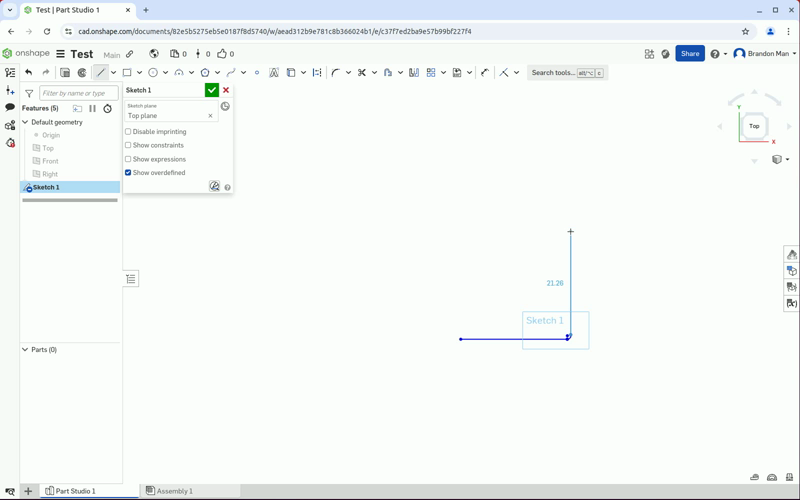
click(570, 231)
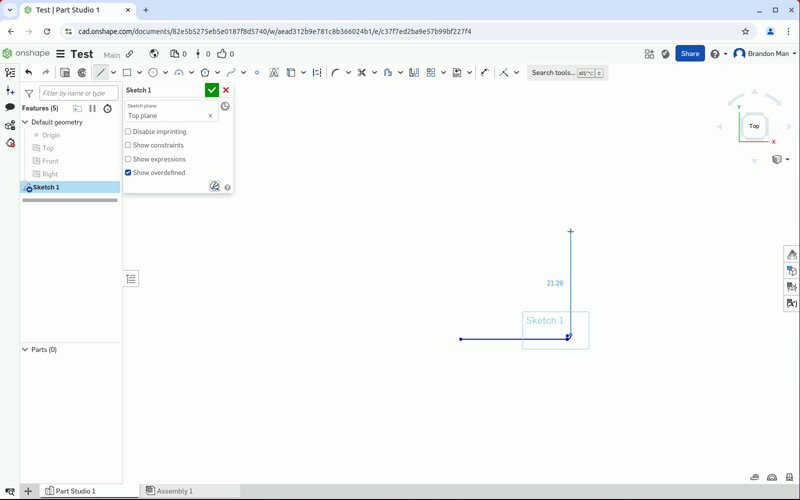
key_up(shift)
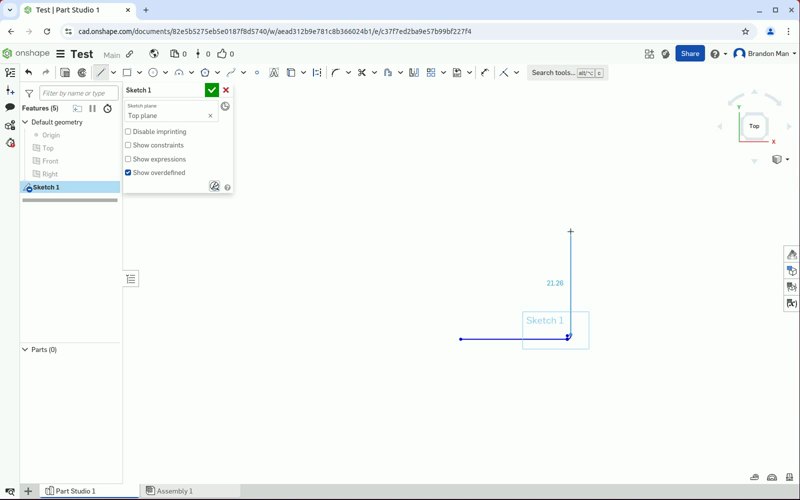
key(esc)
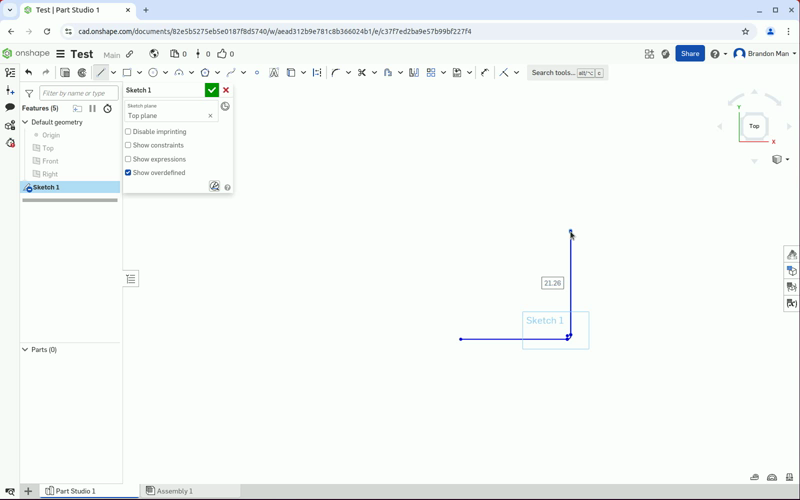
key(a)
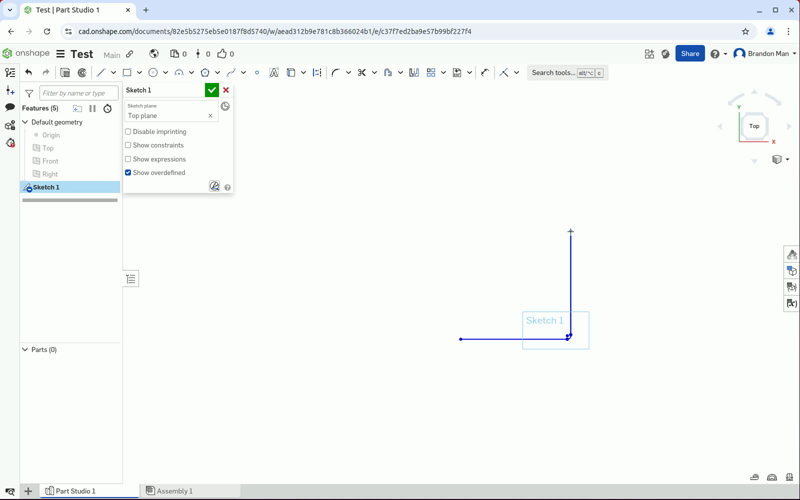
mouse_move(570, 231)
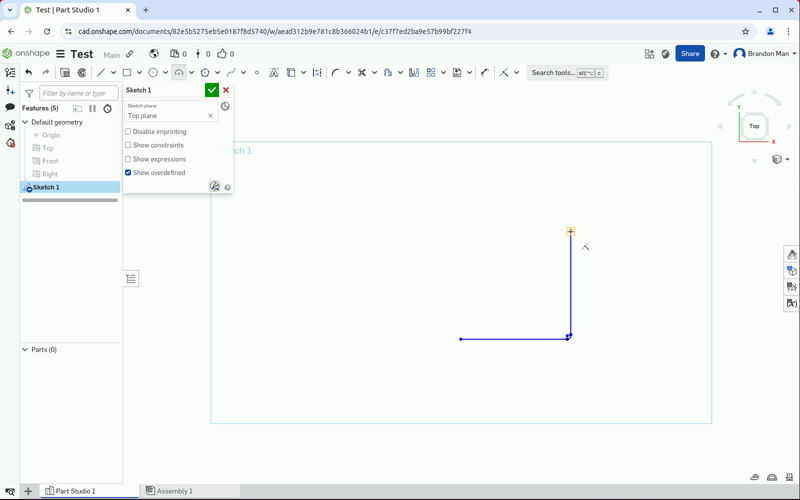
click(570, 231)
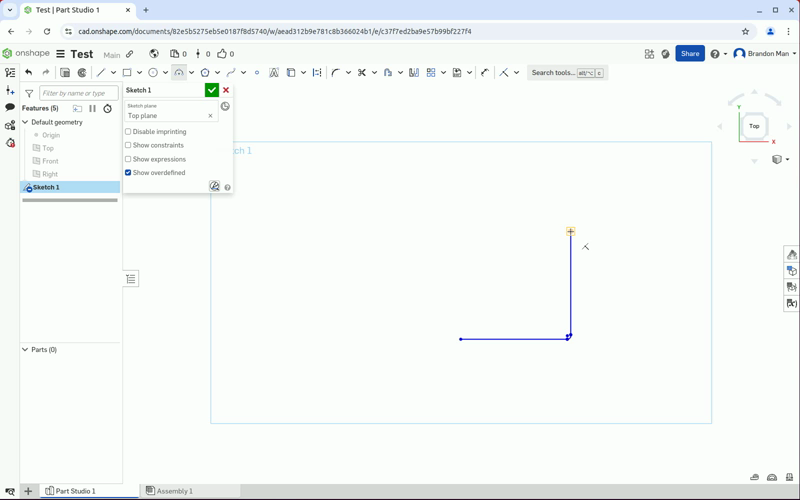
key_down(shift)
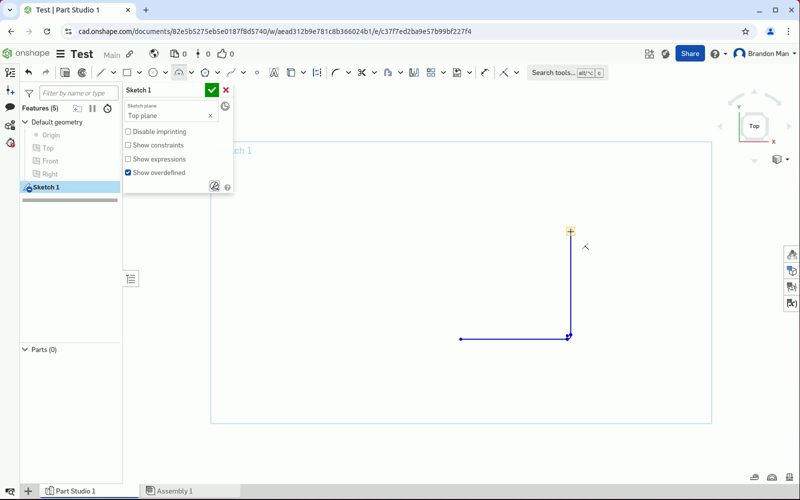
mouse_move(567, 226)
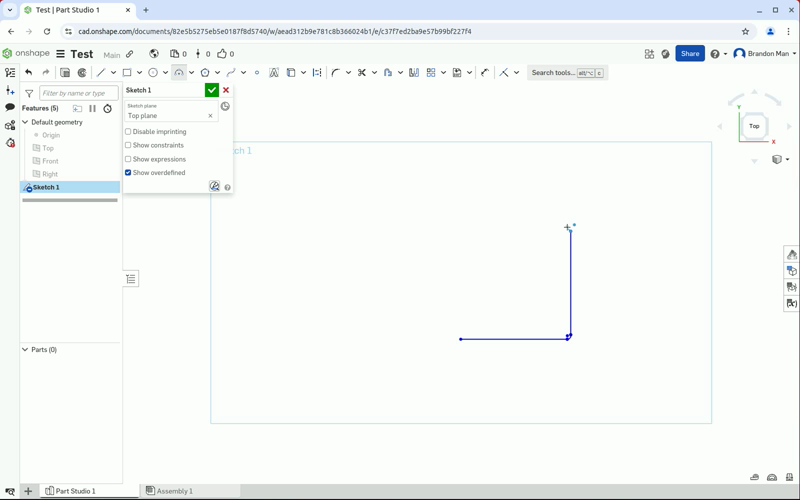
scroll(6)
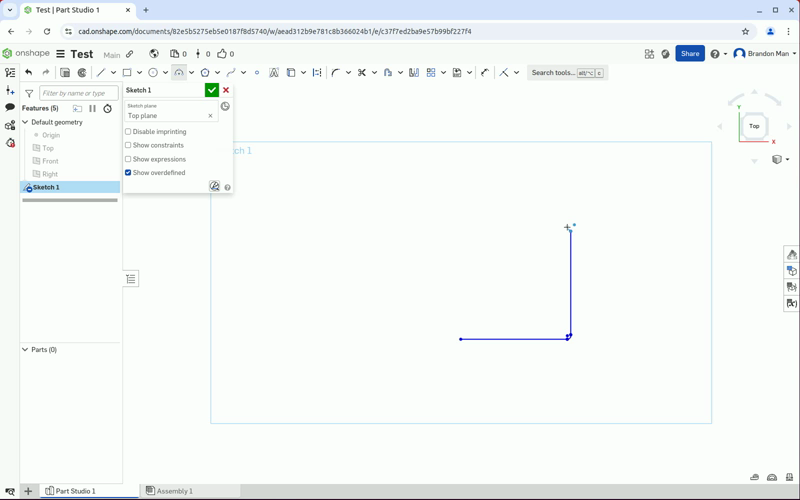
scroll(6)
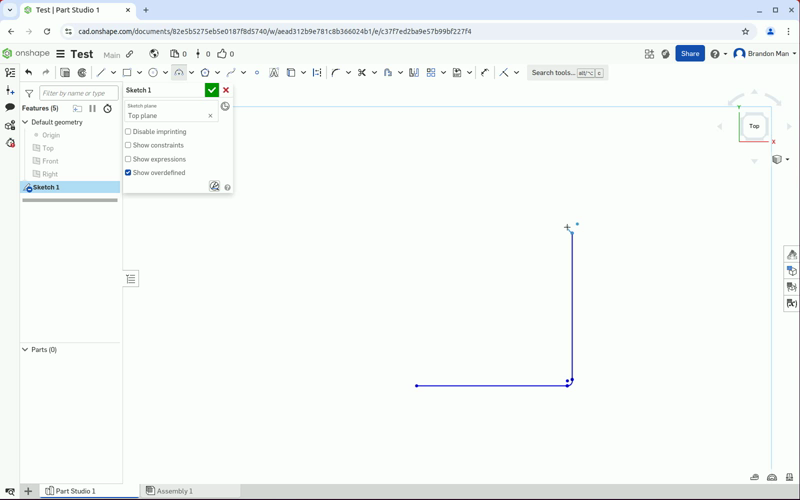
scroll(6)
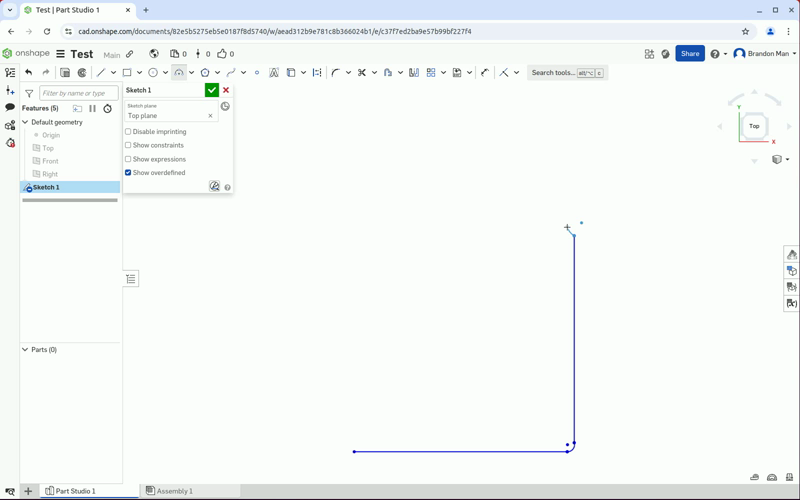
scroll(6)
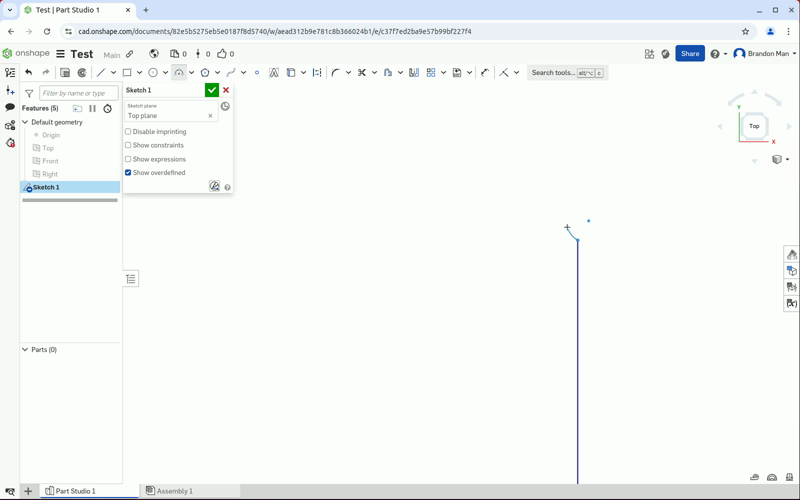
scroll(6)
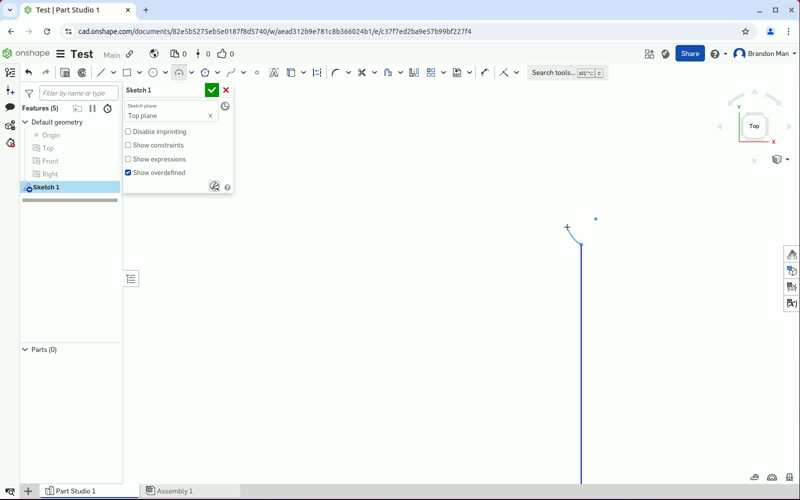
scroll(6)
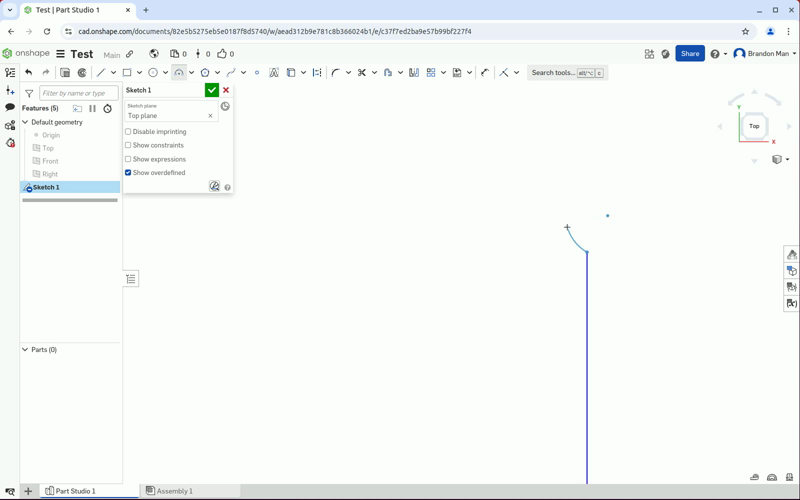
scroll(6)
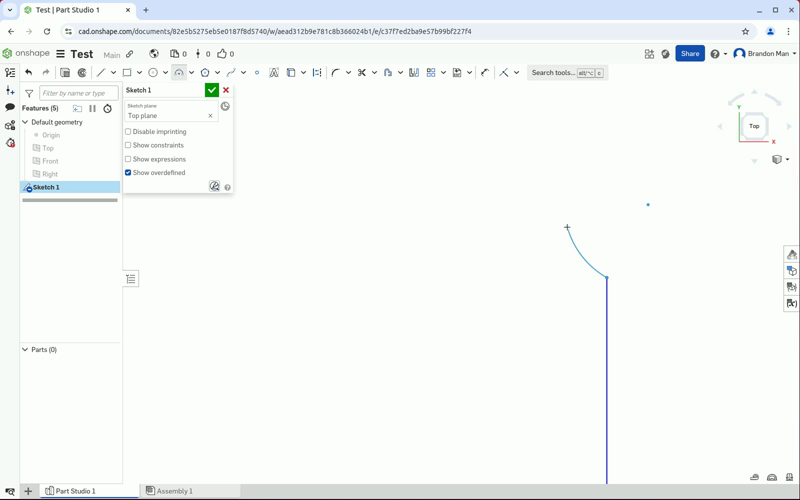
click(567, 226)
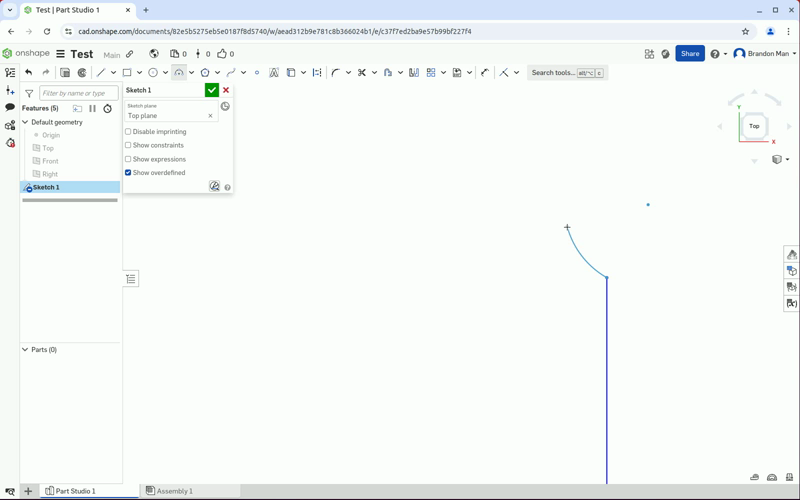
scroll(-6)
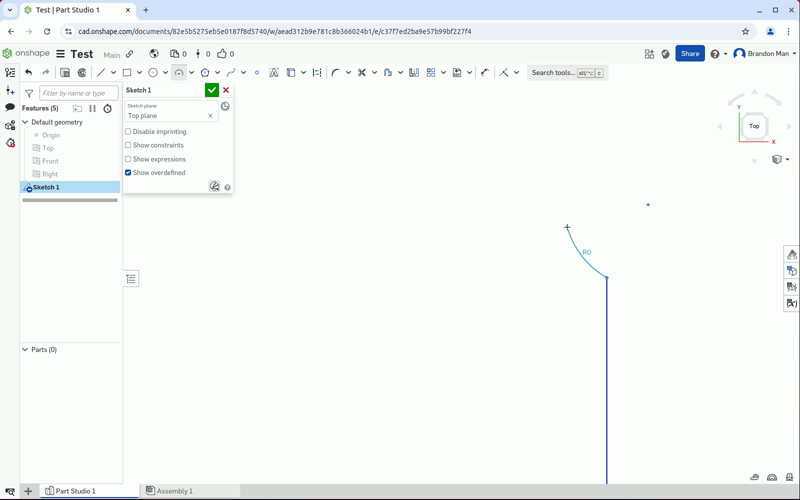
scroll(-6)
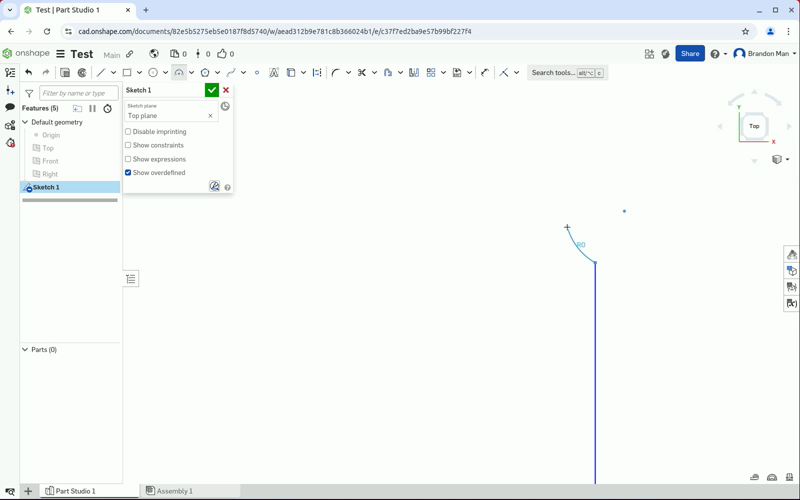
scroll(-6)
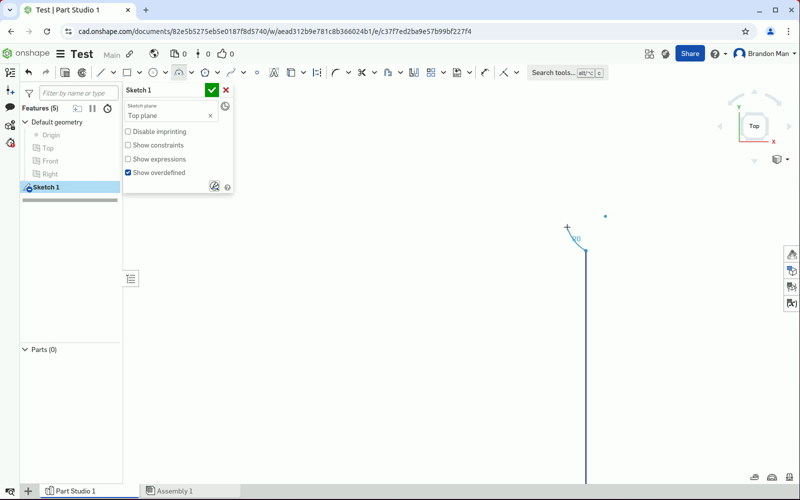
scroll(-6)
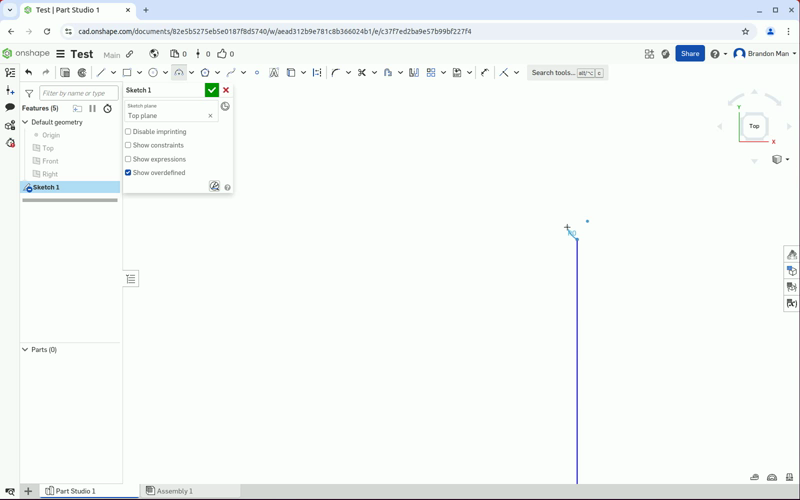
scroll(-6)
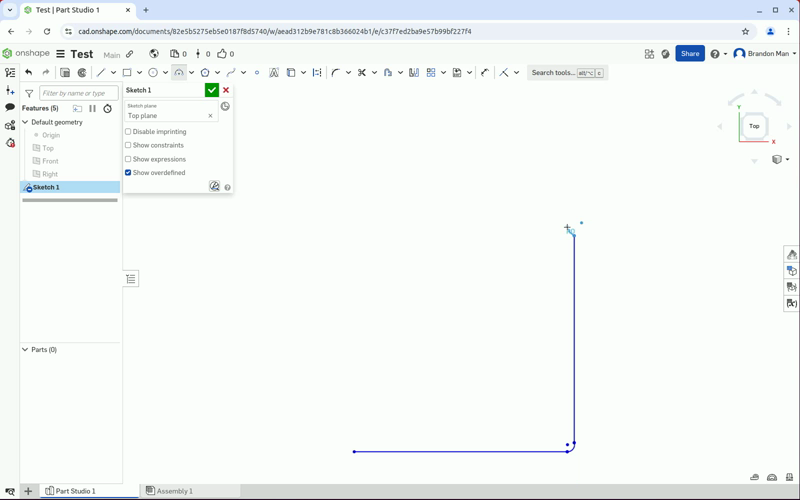
scroll(-6)
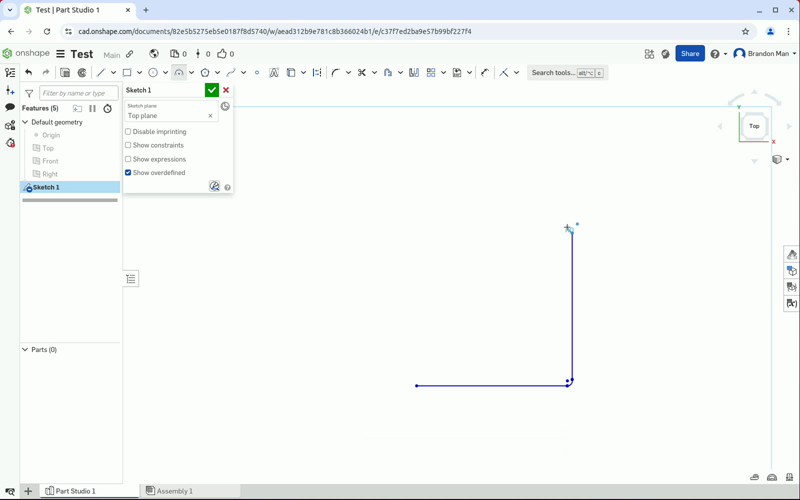
scroll(-6)
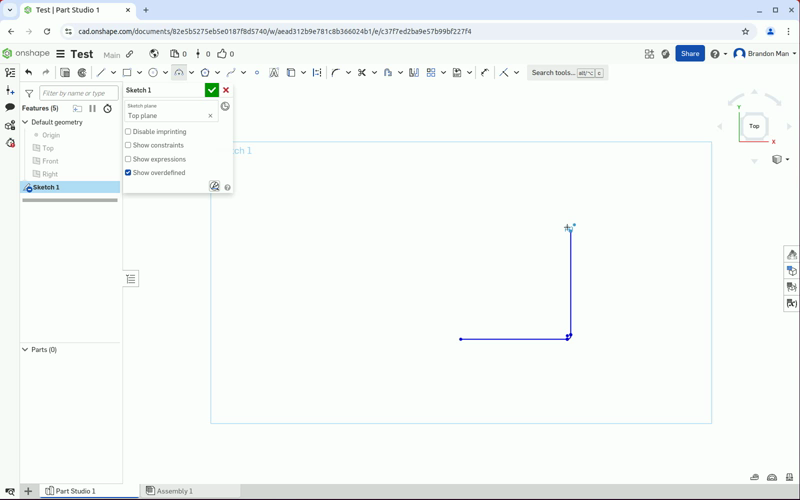
mouse_move(570, 228)
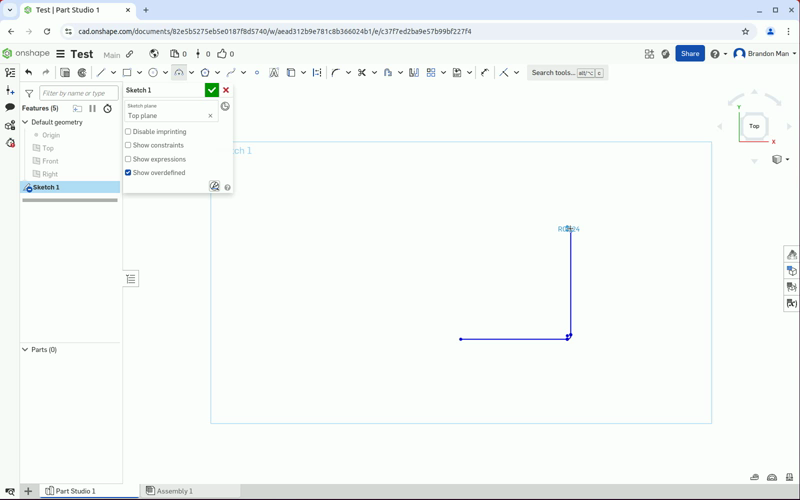
scroll(6)
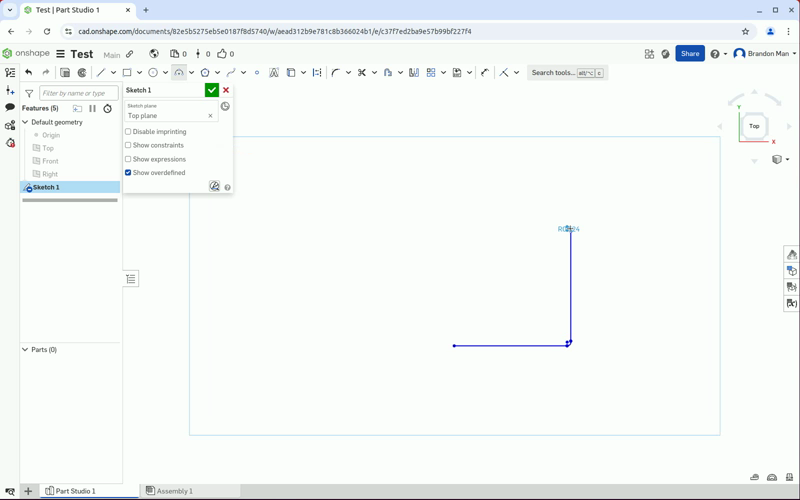
scroll(6)
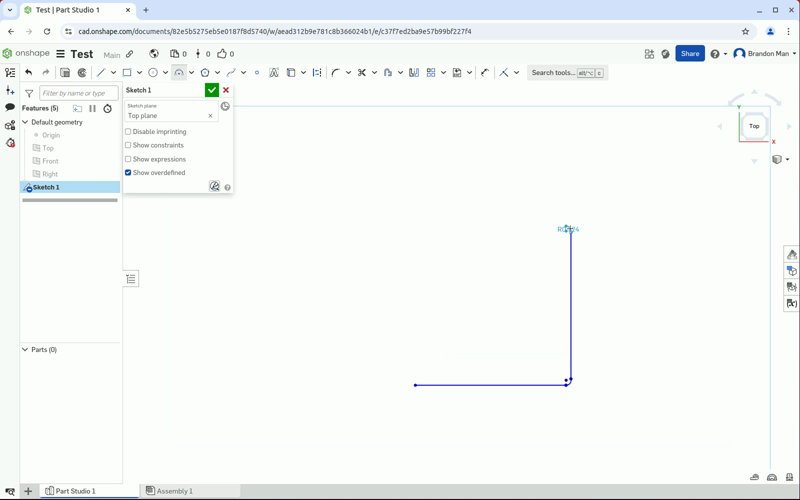
scroll(6)
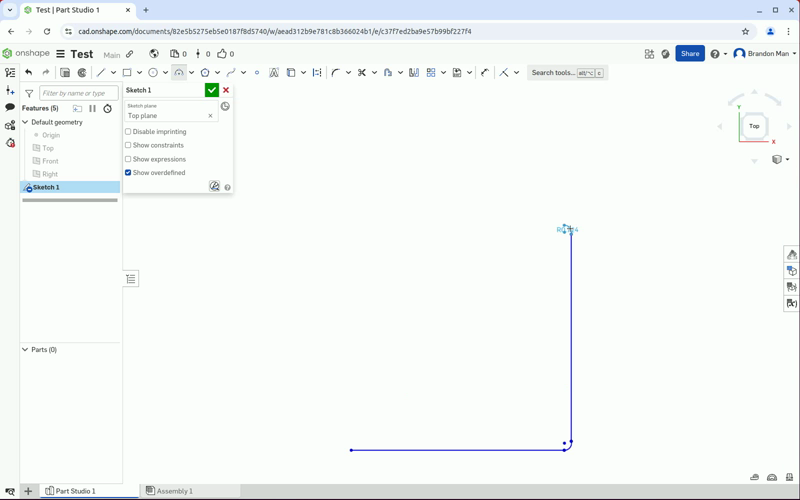
scroll(6)
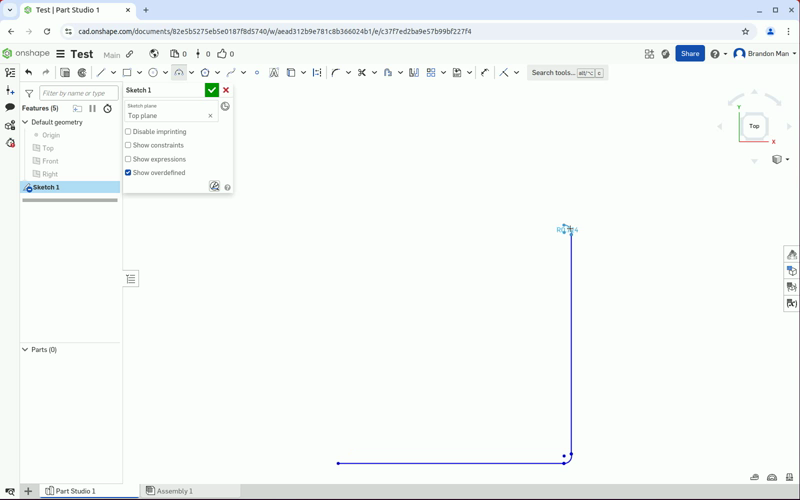
scroll(6)
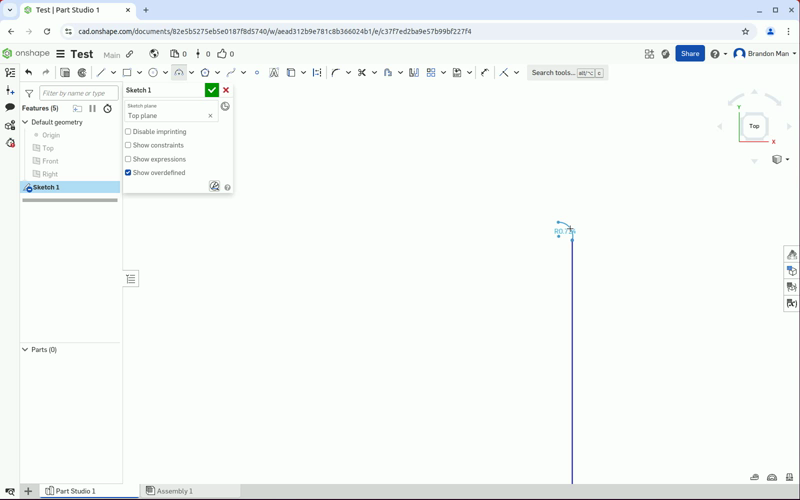
scroll(6)
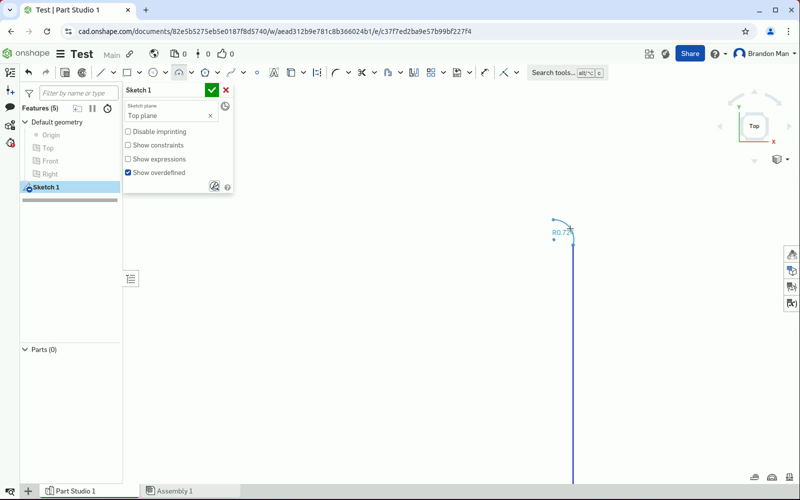
scroll(6)
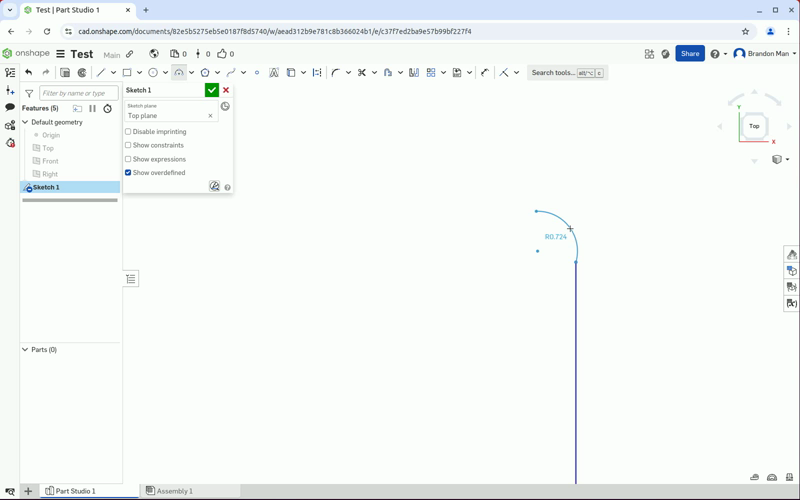
click(570, 228)
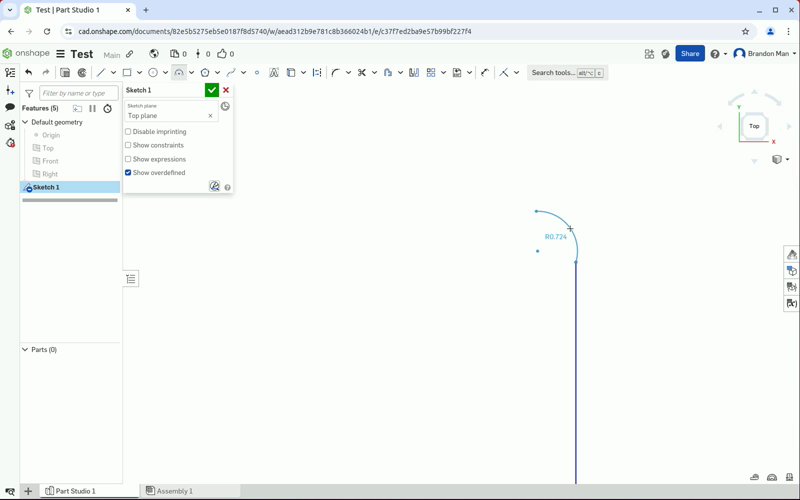
scroll(-6)
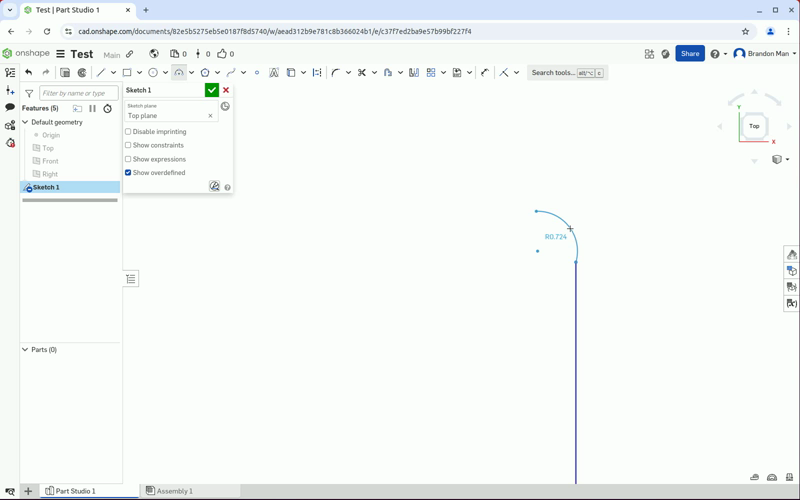
scroll(-6)
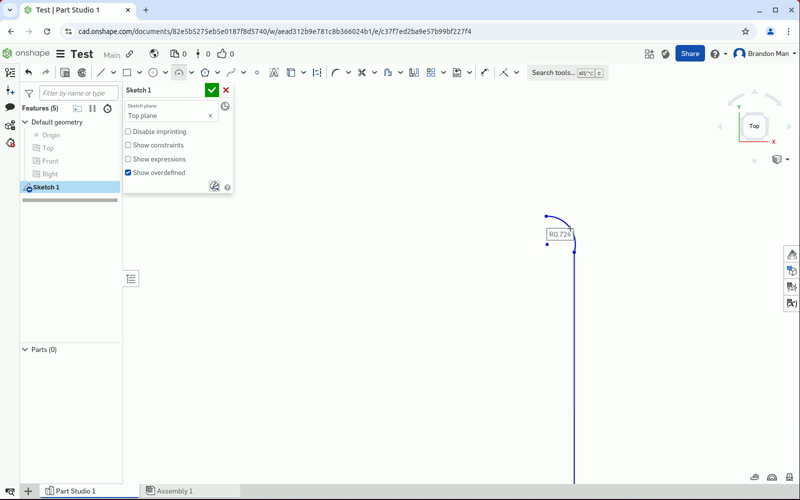
scroll(-6)
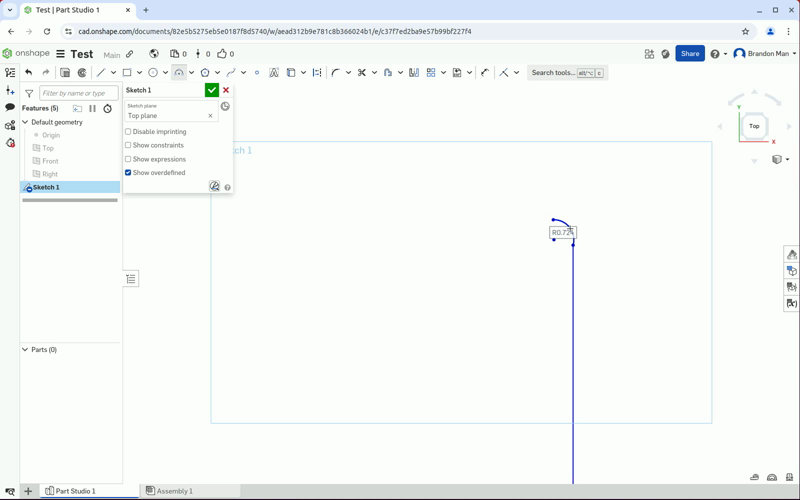
scroll(-6)
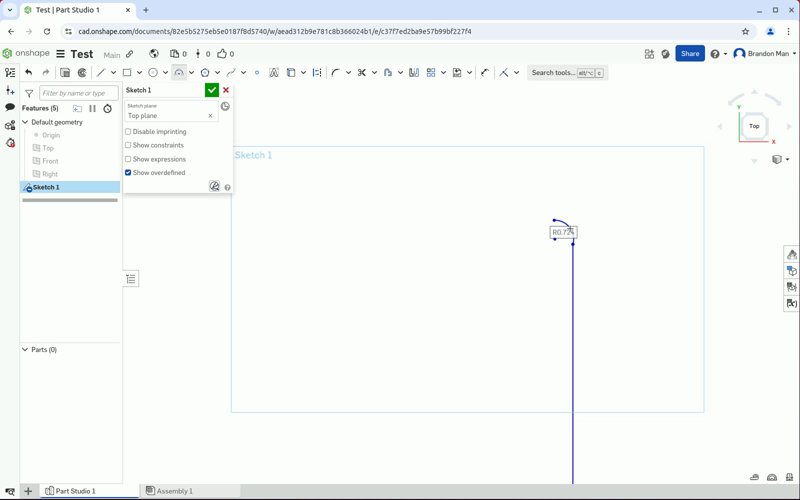
scroll(-6)
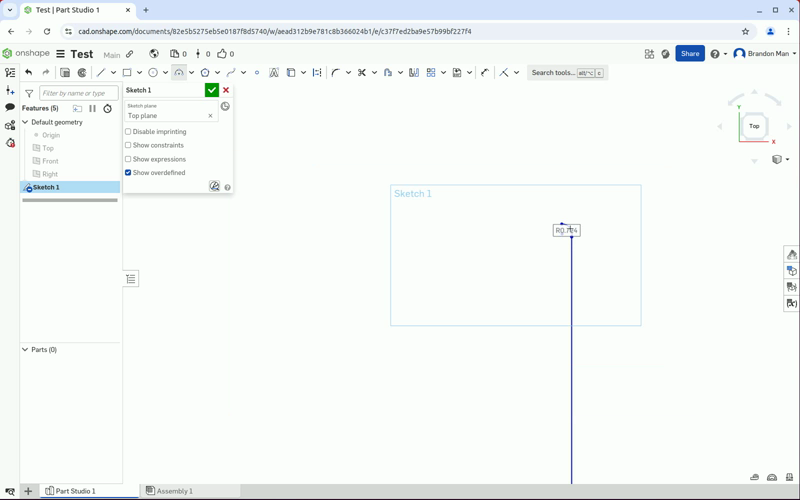
scroll(-6)
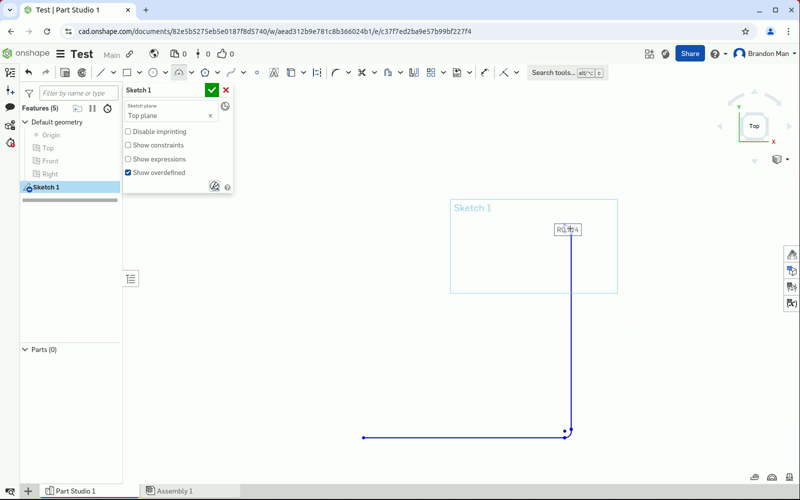
scroll(-6)
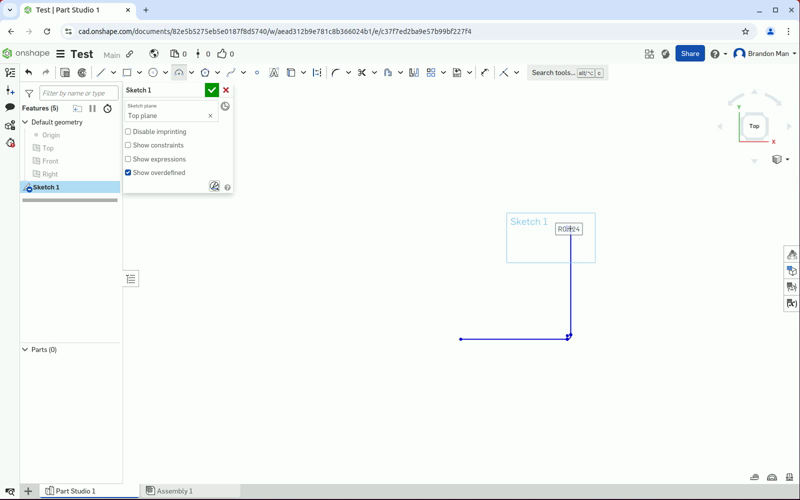
key_up(shift)
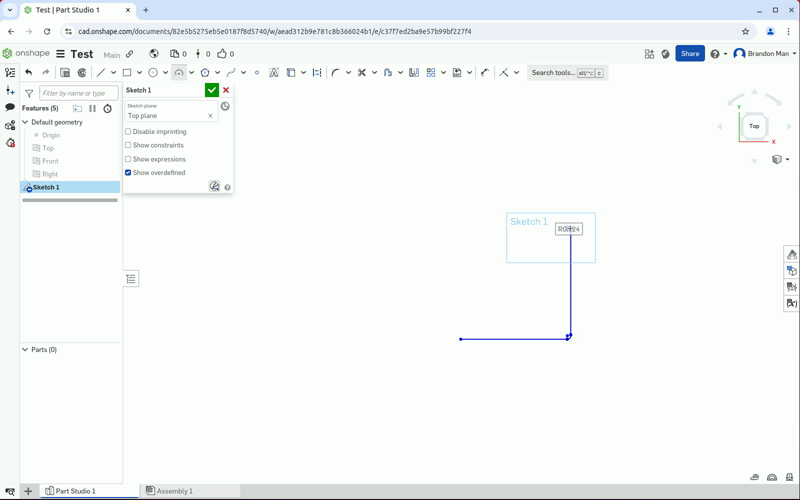
key(esc)
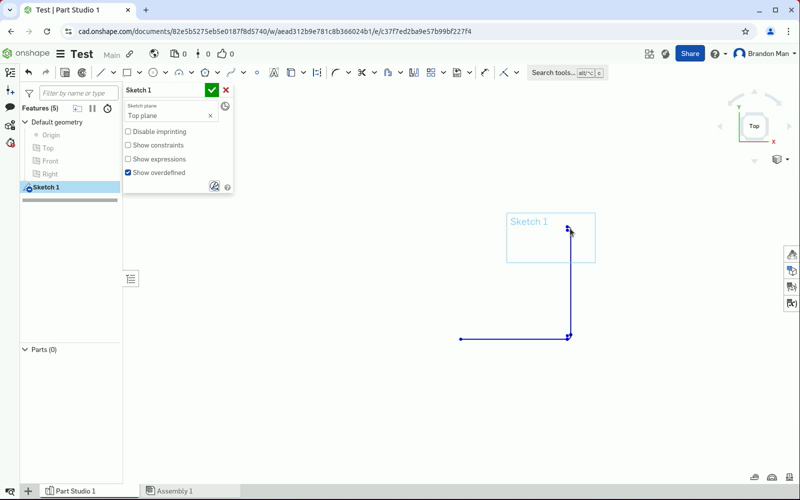
key(l)
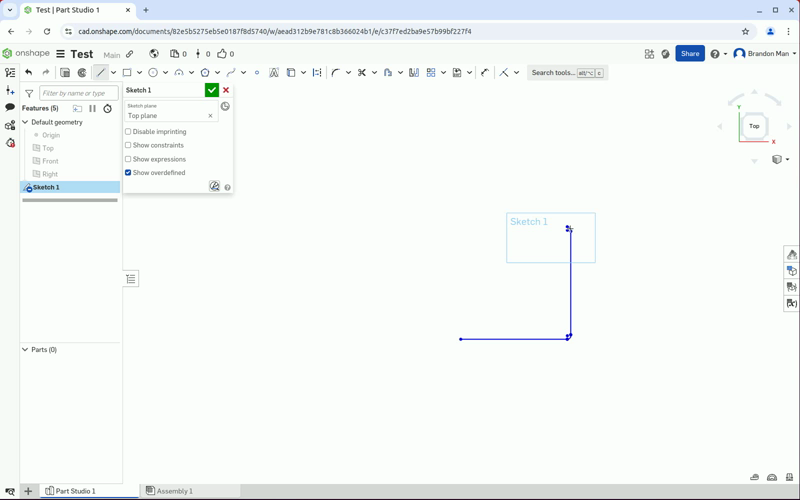
mouse_move(567, 226)
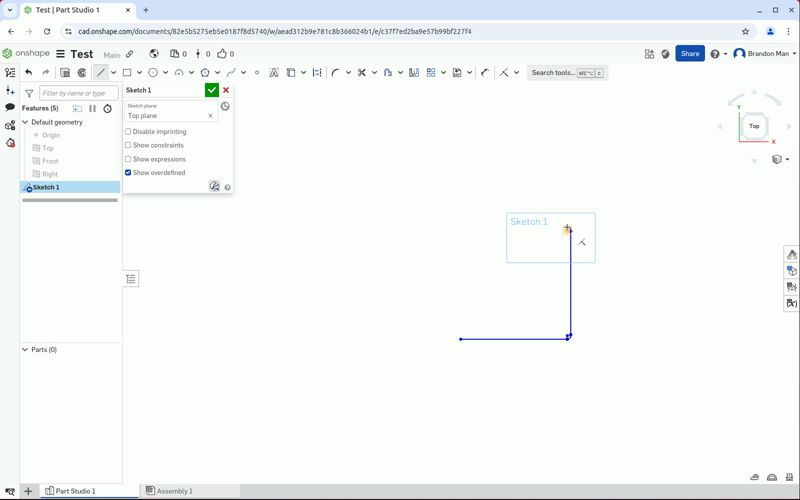
scroll(6)
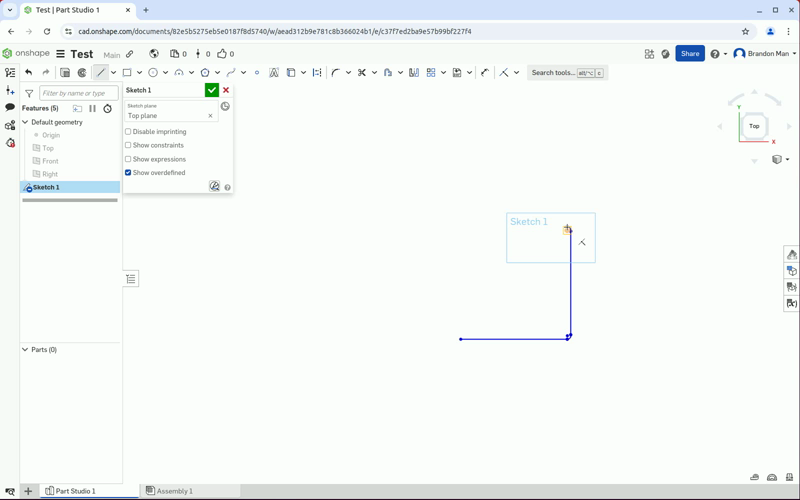
scroll(6)
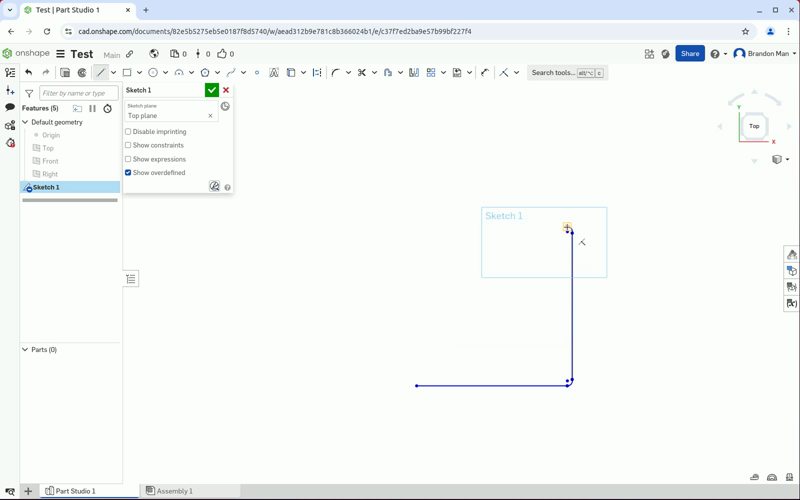
scroll(6)
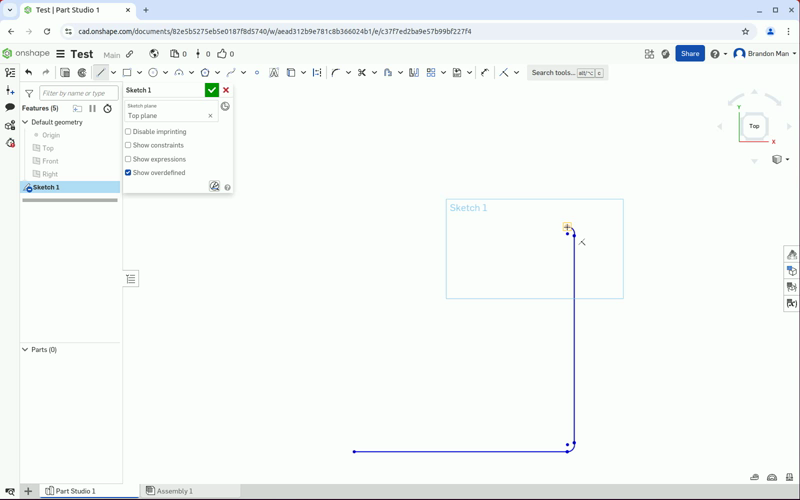
scroll(6)
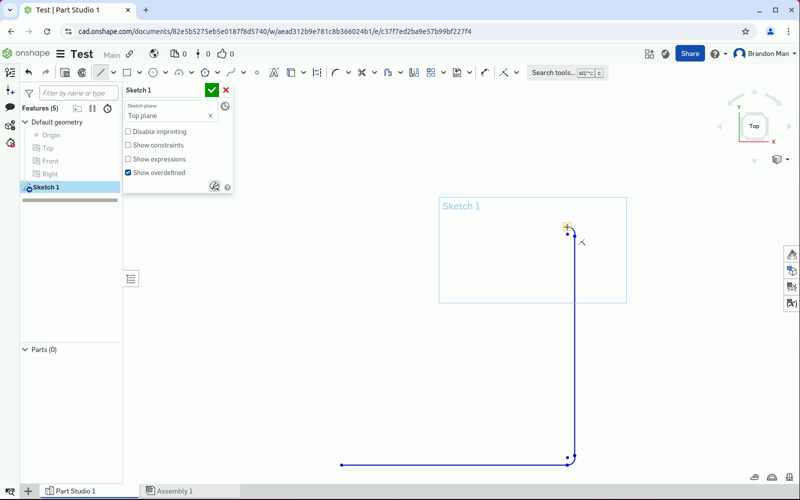
scroll(6)
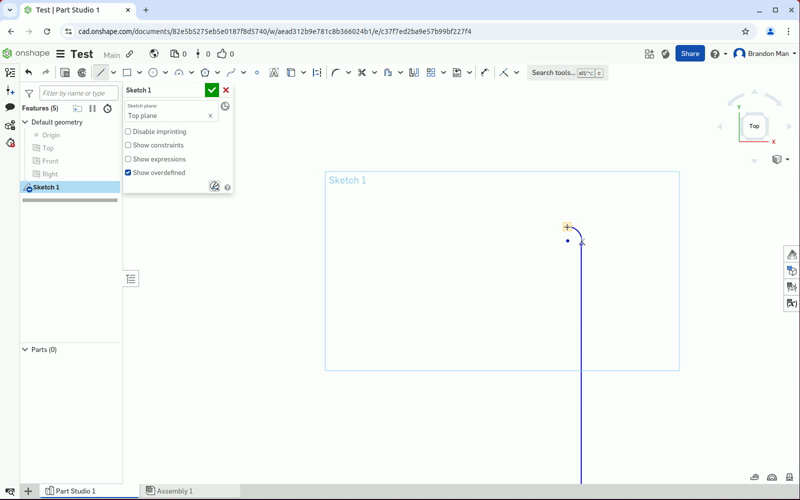
scroll(6)
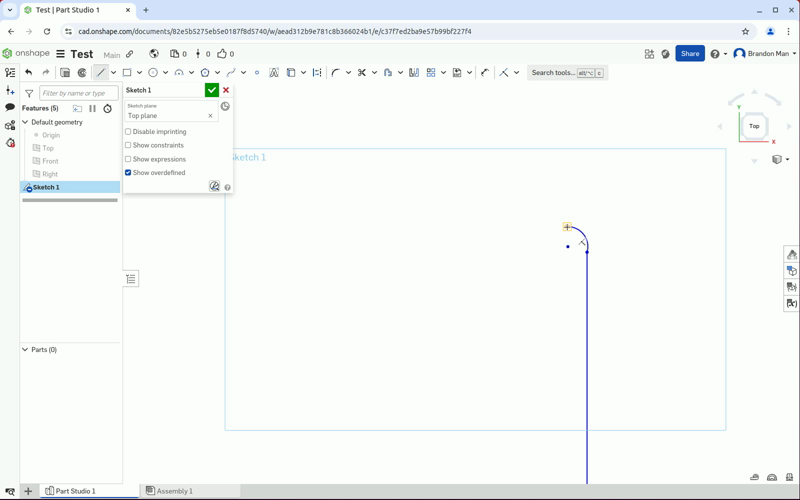
scroll(6)
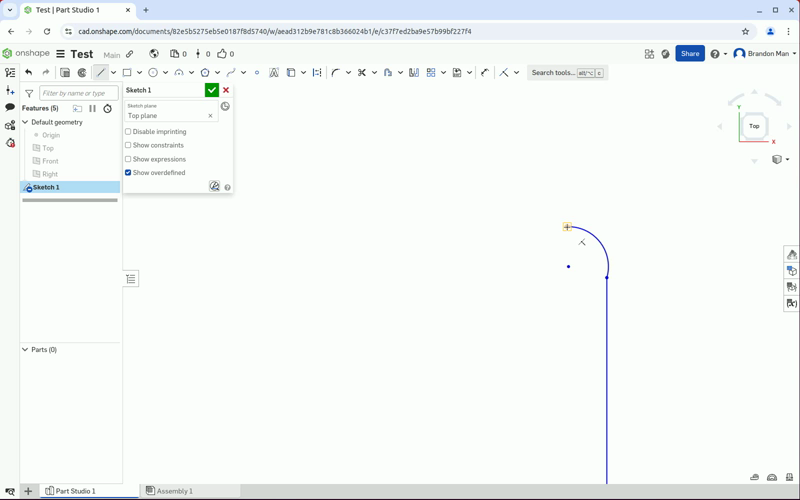
click(567, 226)
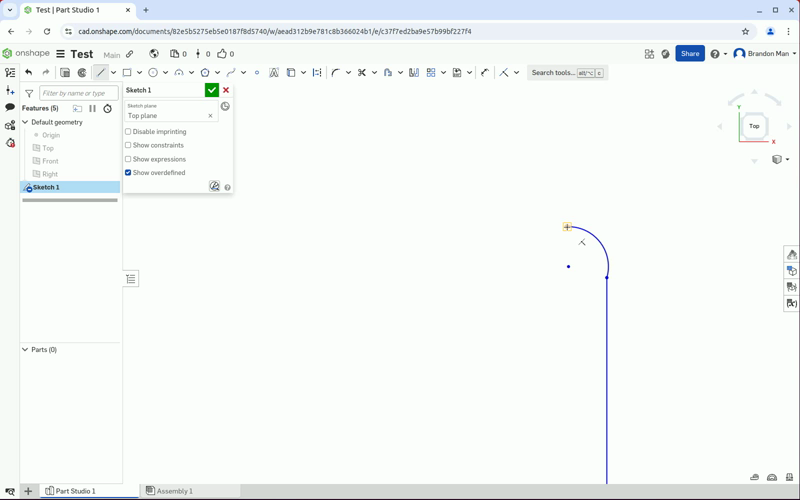
scroll(-6)
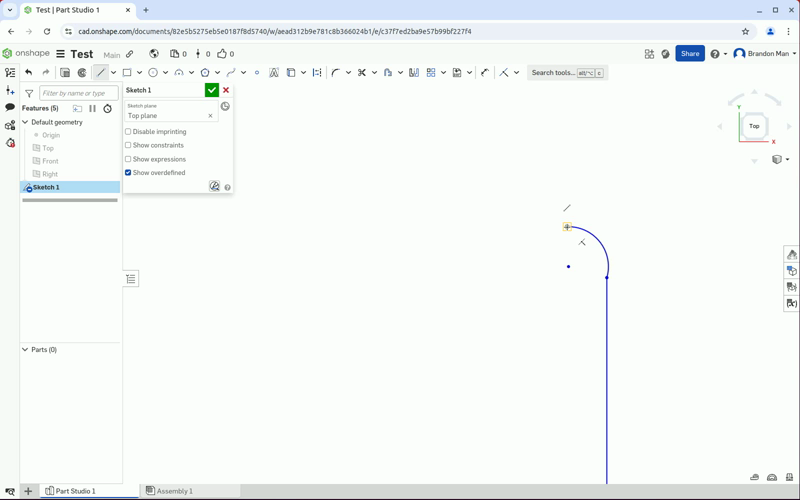
scroll(-6)
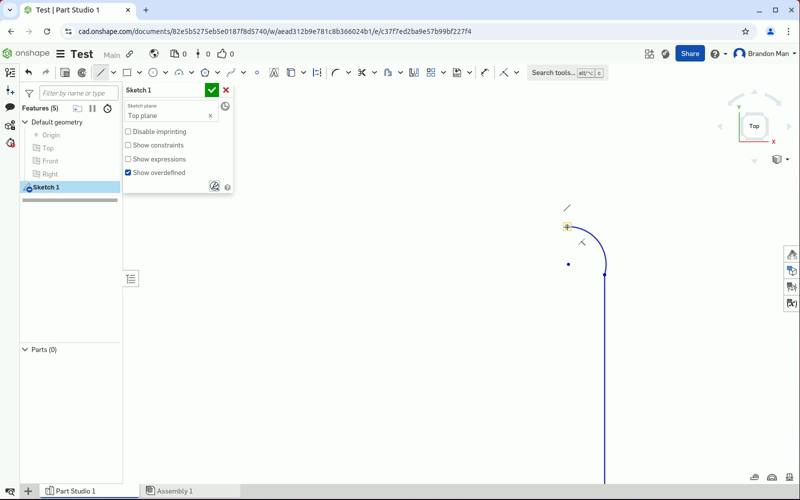
scroll(-6)
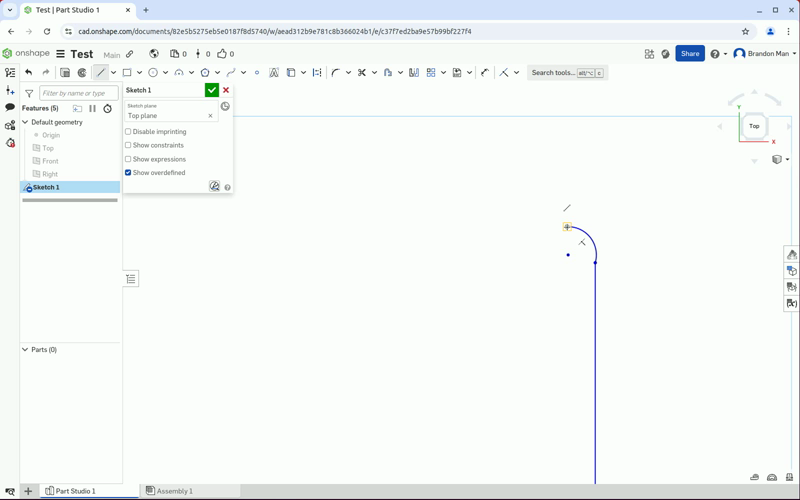
scroll(-6)
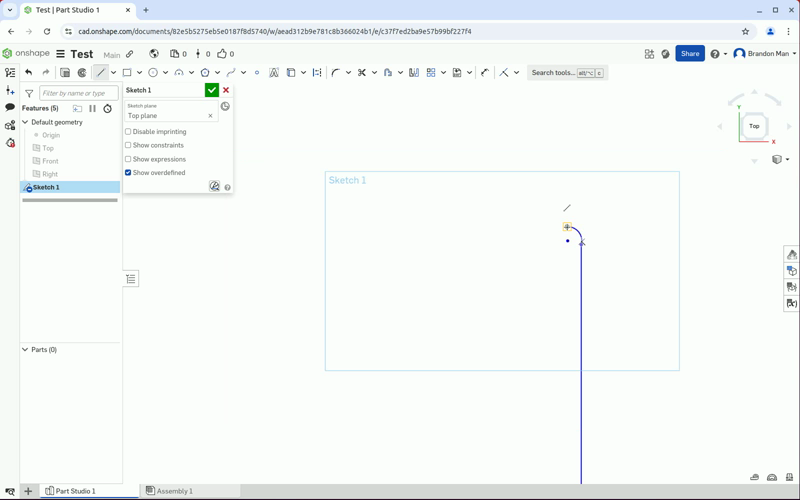
scroll(-6)
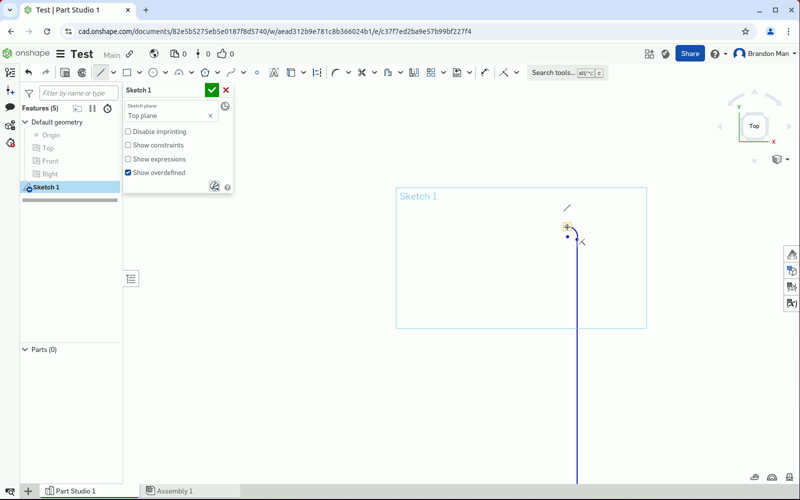
scroll(-6)
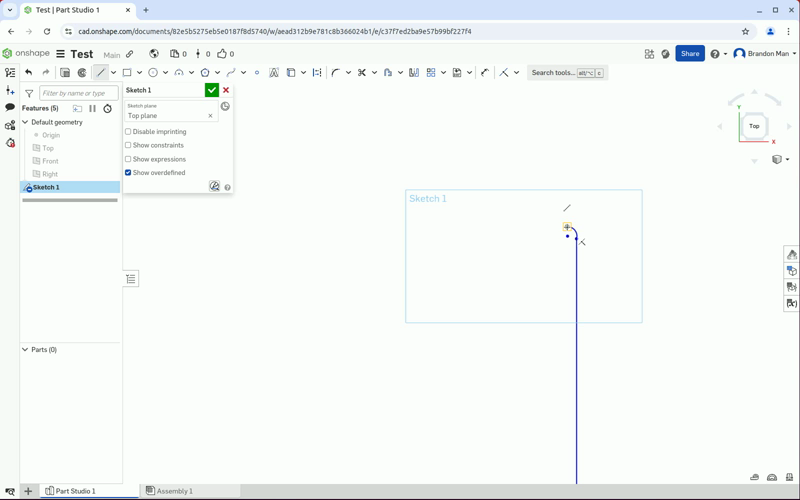
scroll(-6)
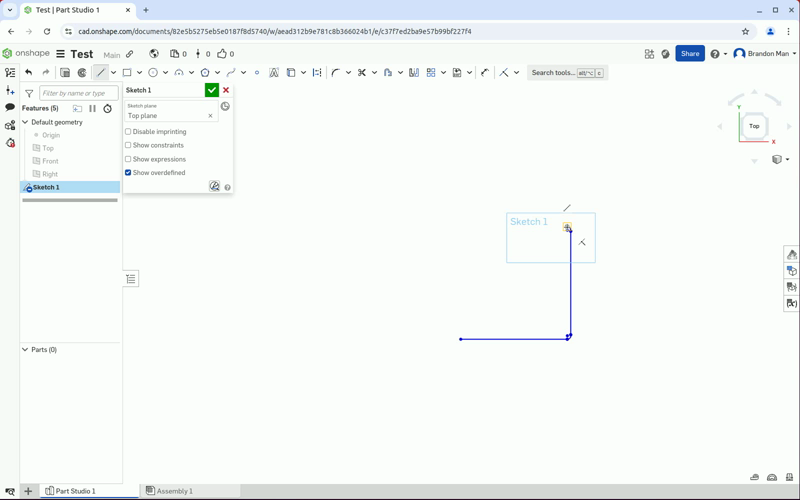
key_down(shift)
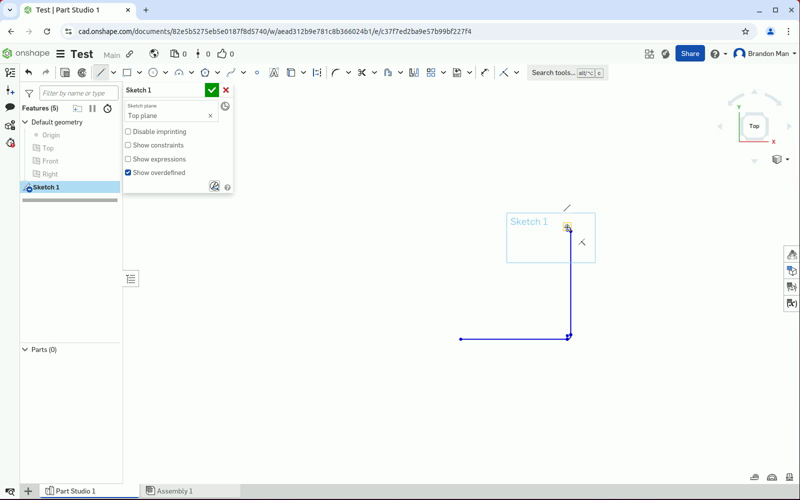
mouse_move(460, 226)
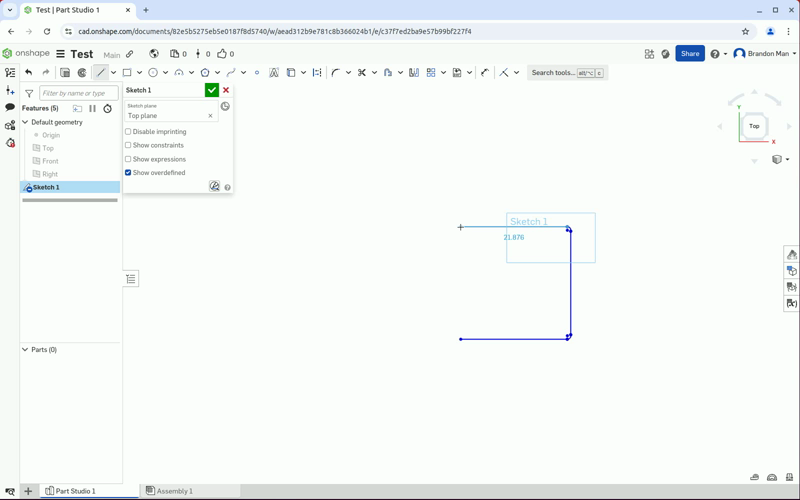
click(460, 226)
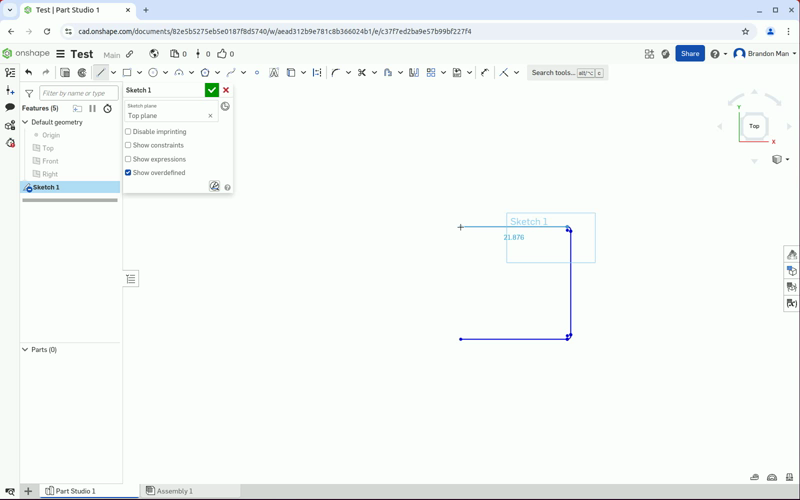
key_up(shift)
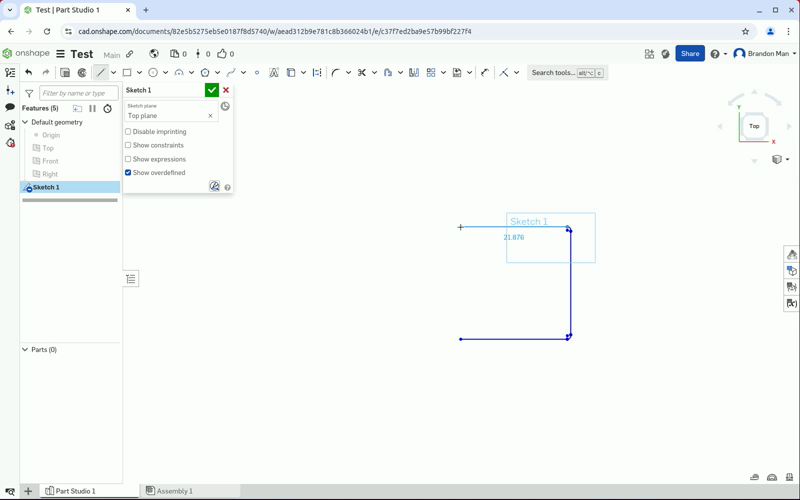
key_down(shift)
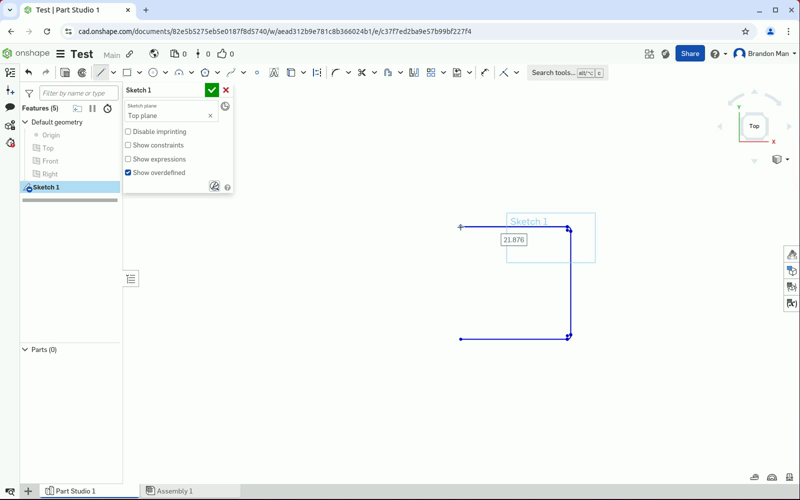
mouse_move(460, 339)
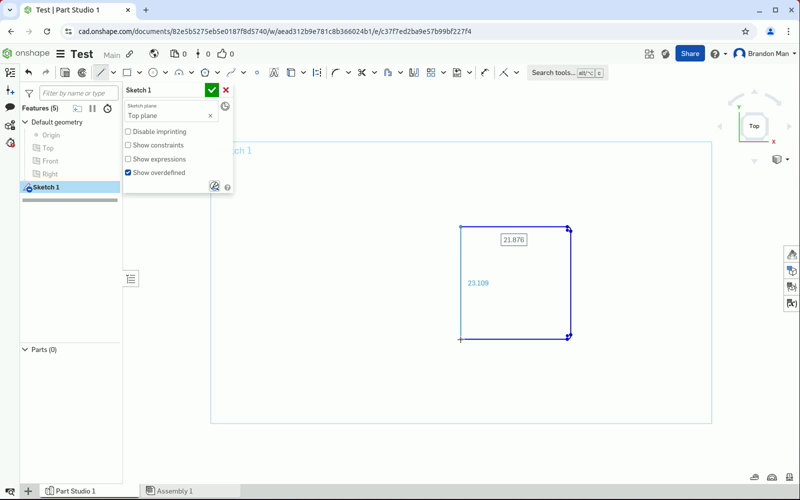
key_up(shift)
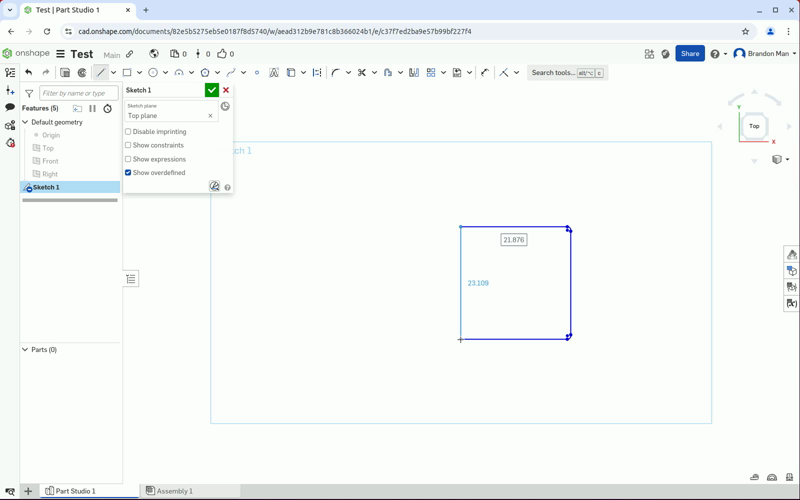
click(460, 339)
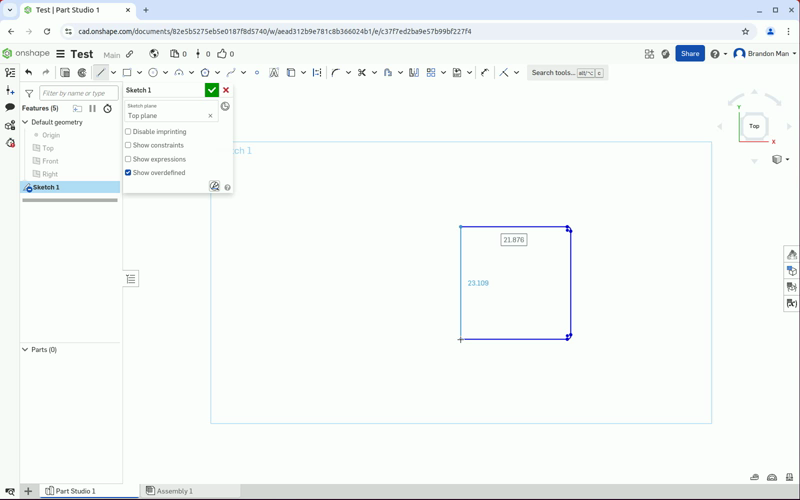
key(esc)
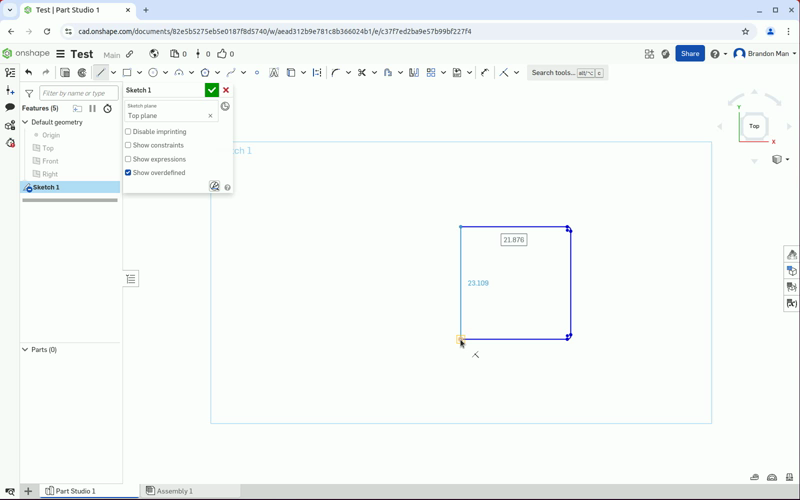
mouse_move(508, 310)
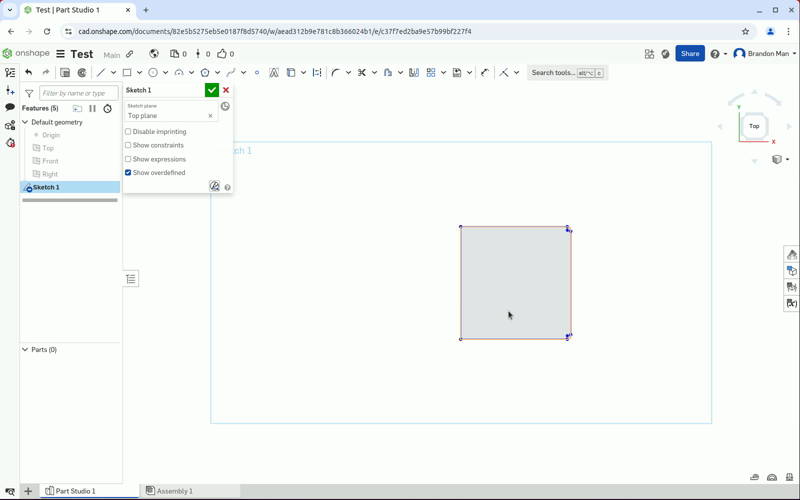
click(508, 310)
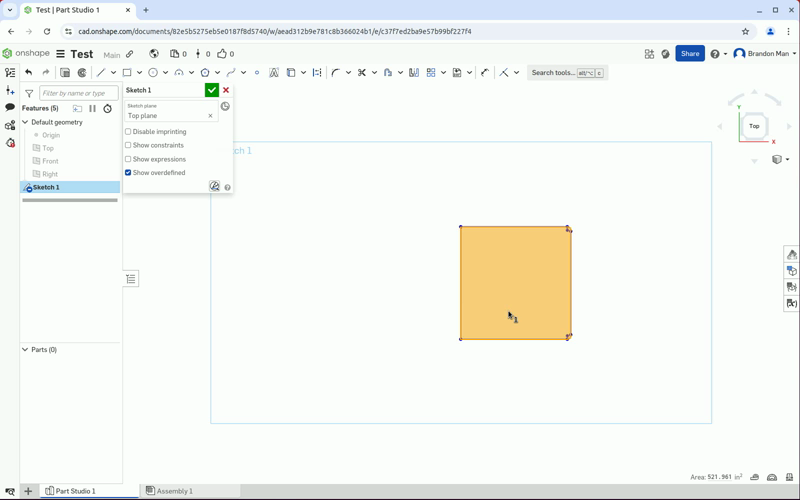
mouse_move(73, 352)
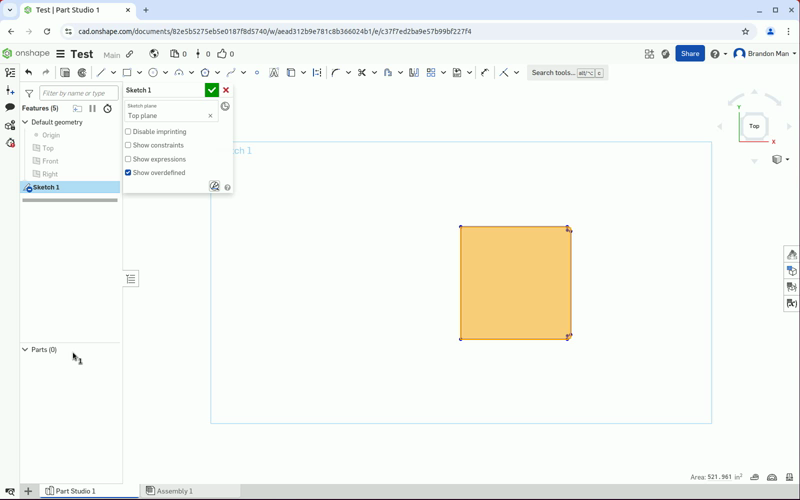
key(shift+y)
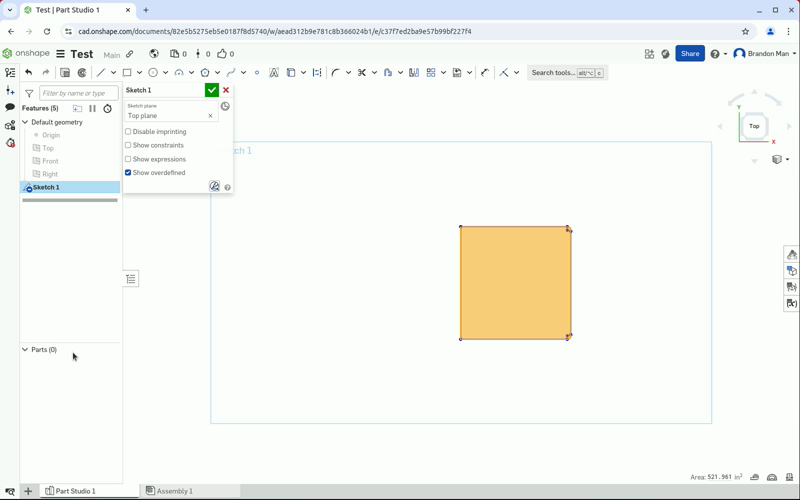
key(shift+e)
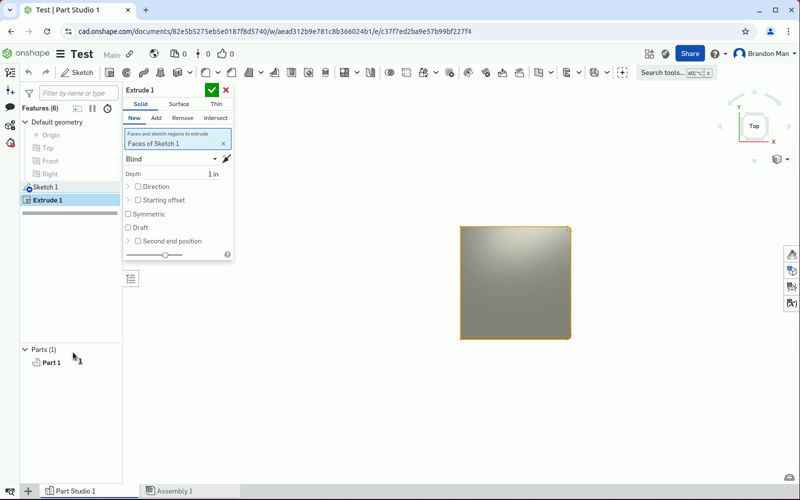
mouse_move(143, 106)
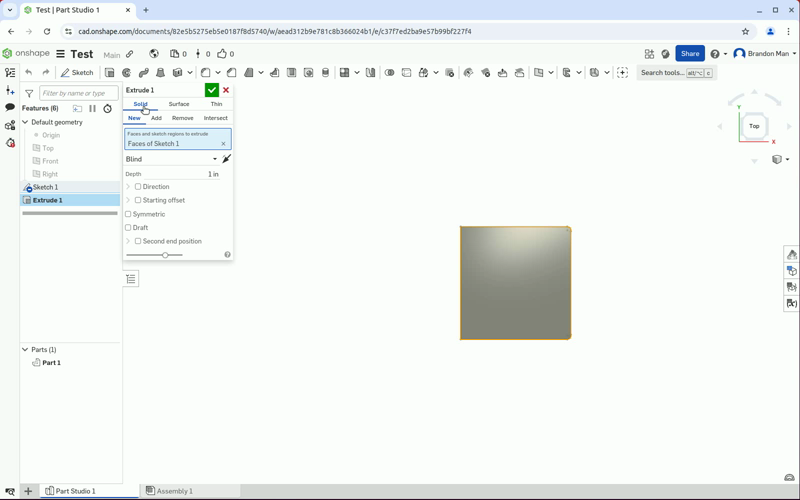
click(143, 106)
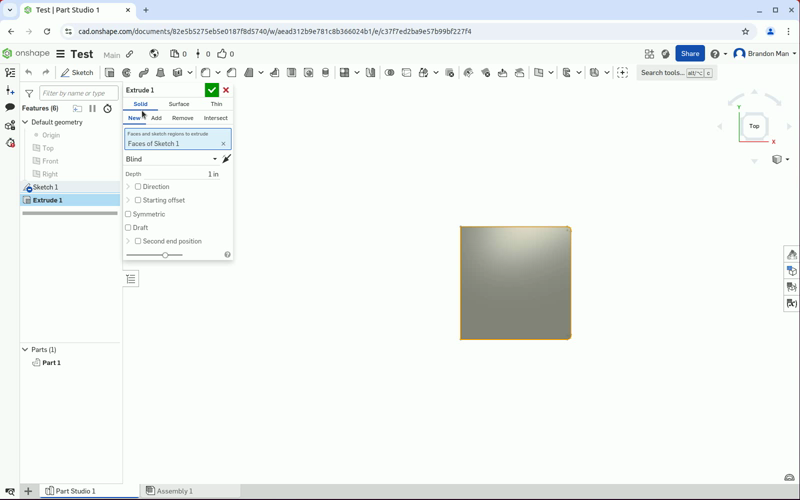
mouse_move(137, 120)
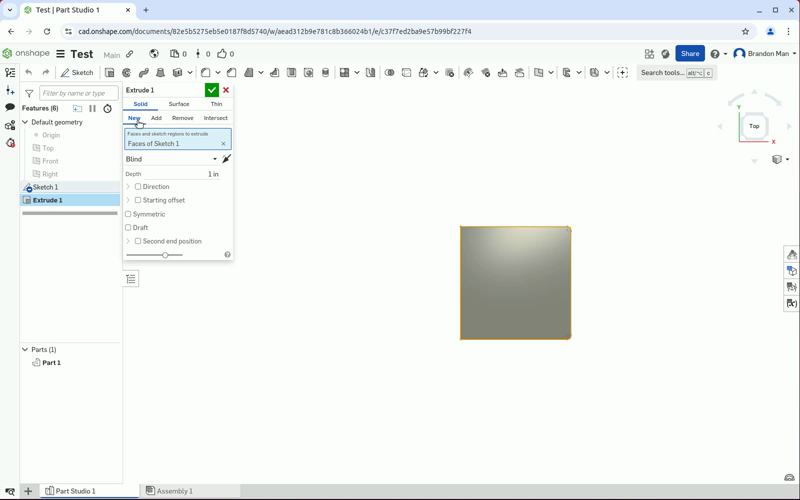
click(137, 120)
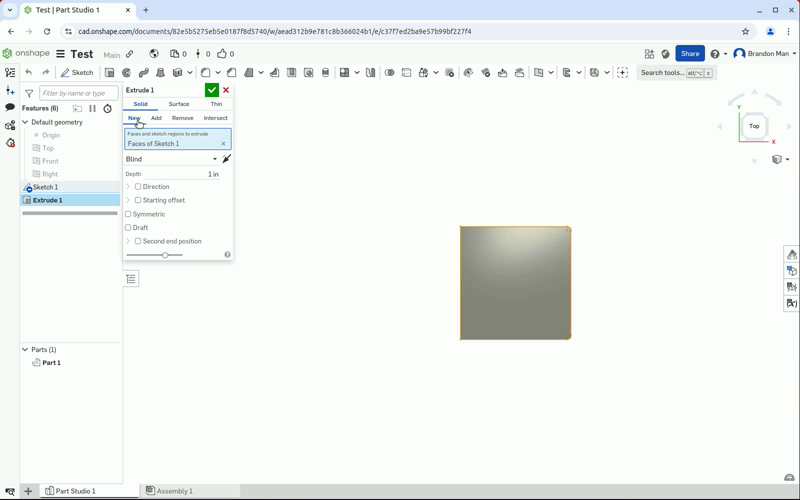
key(tab, 4)
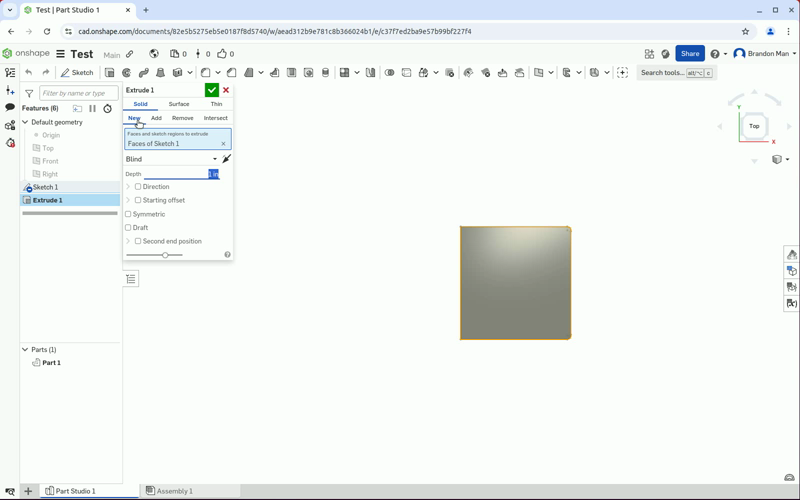
text(0.963)
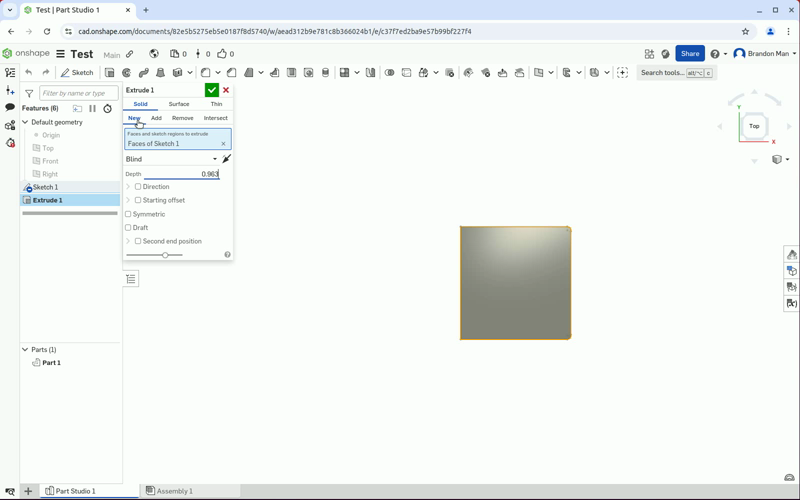
key(enter)
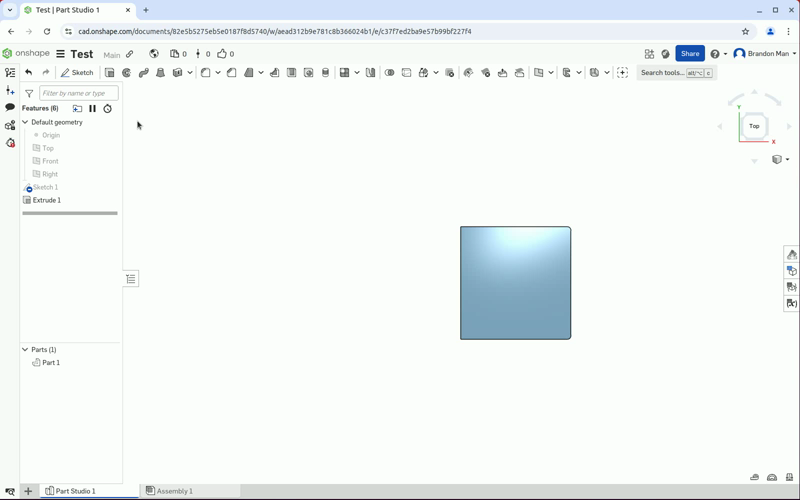
key(shift+h)
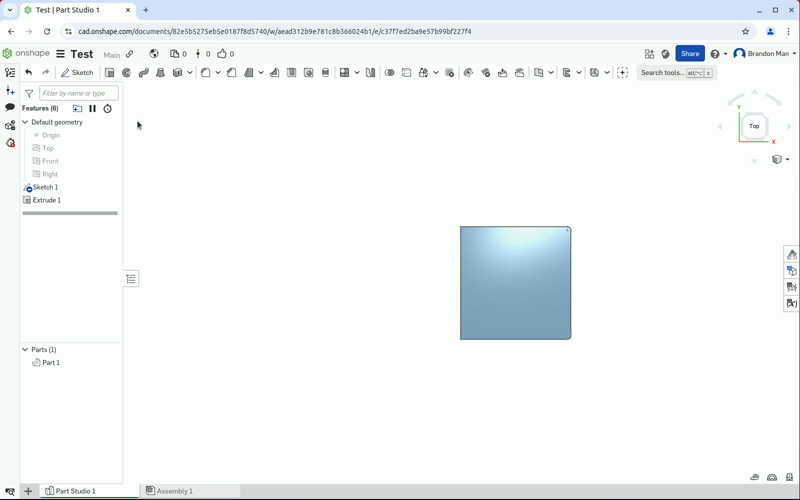
key(shift+h)
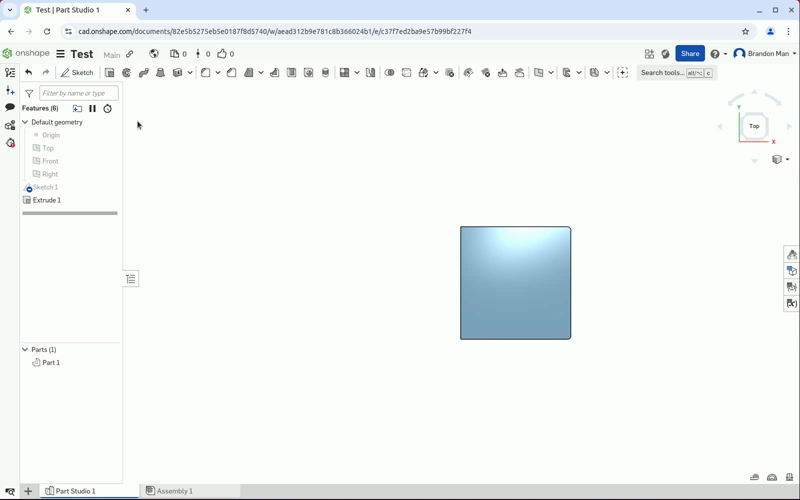
mouse_move(73, 189)
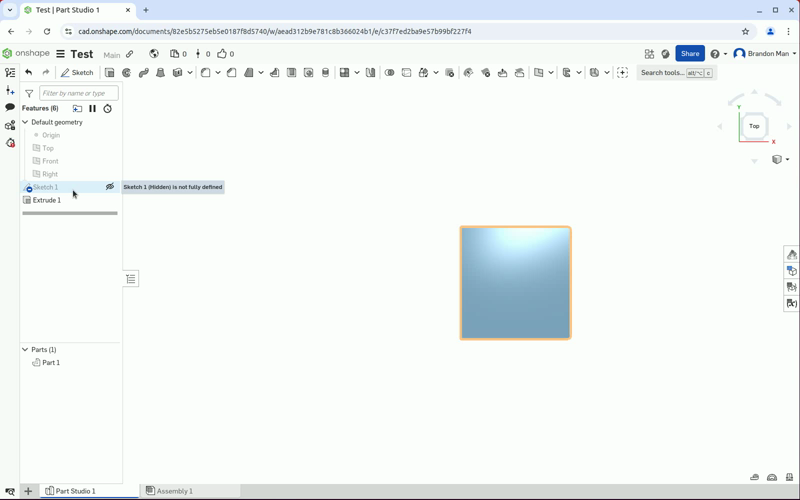
click(73, 189)
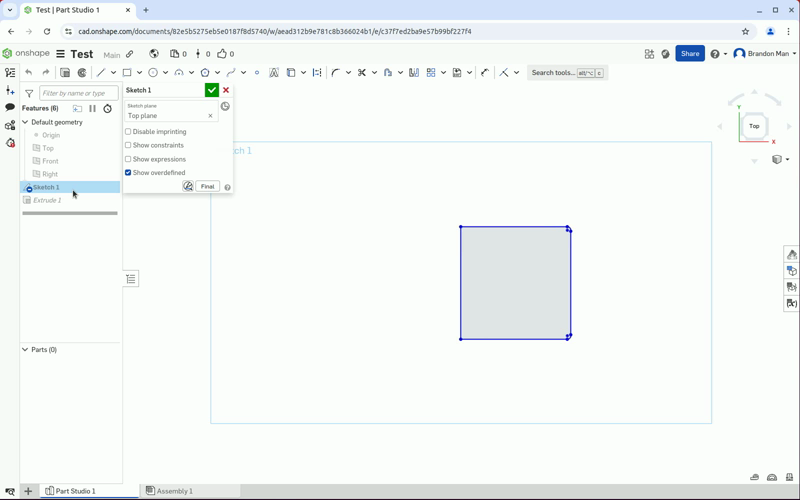
mouse_move(229, 92)
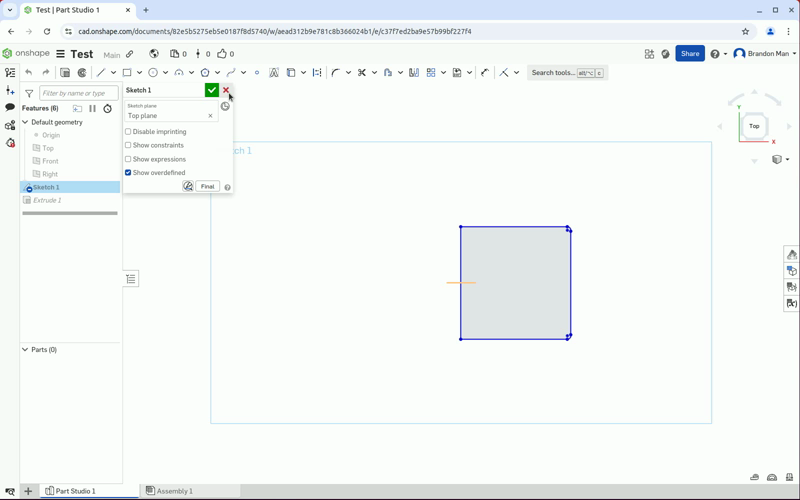
click(229, 92)
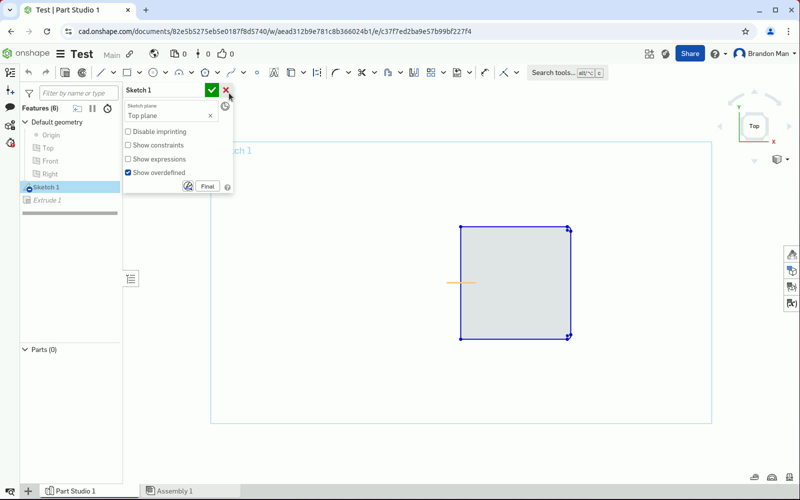
key(shift+s)
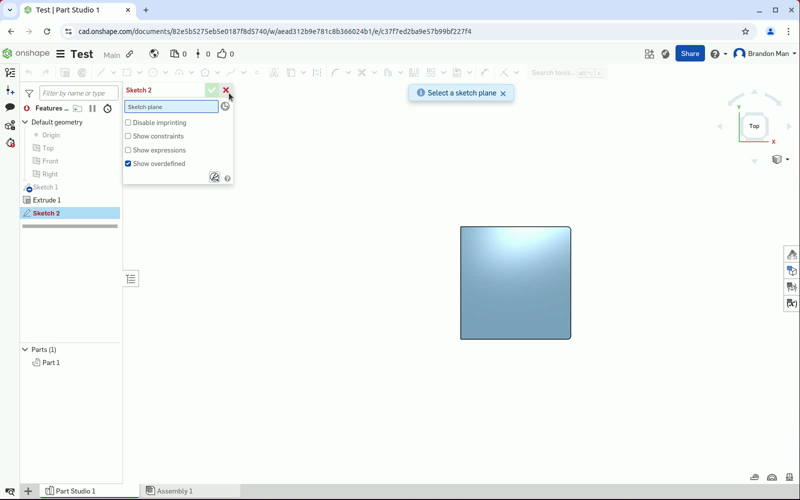
mouse_move(73, 150)
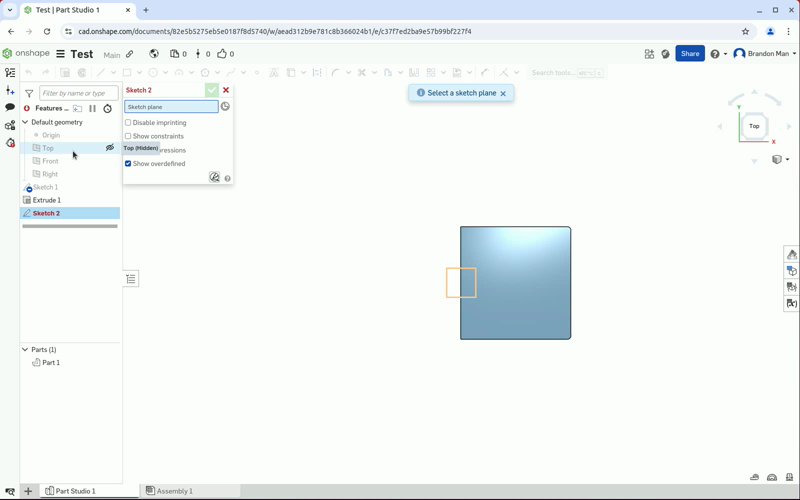
click(73, 150)
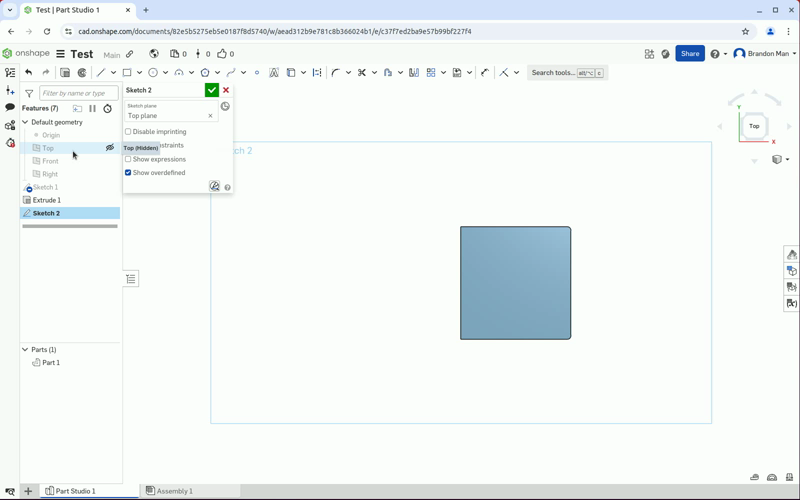
mouse_move(73, 352)
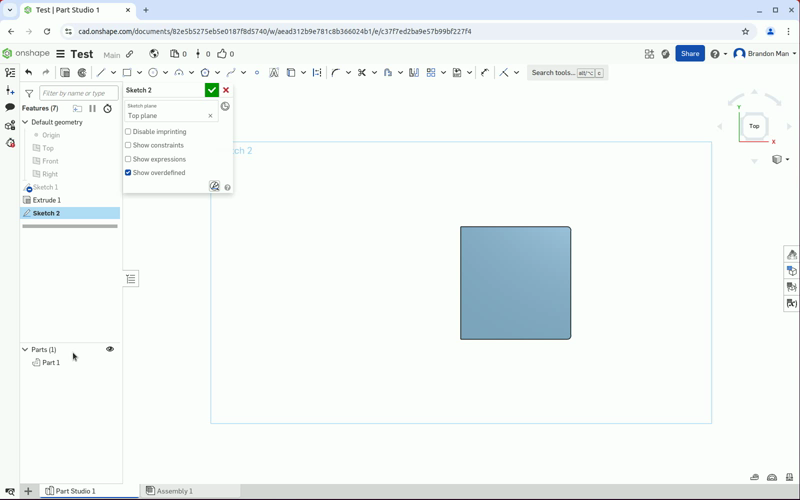
key(y)
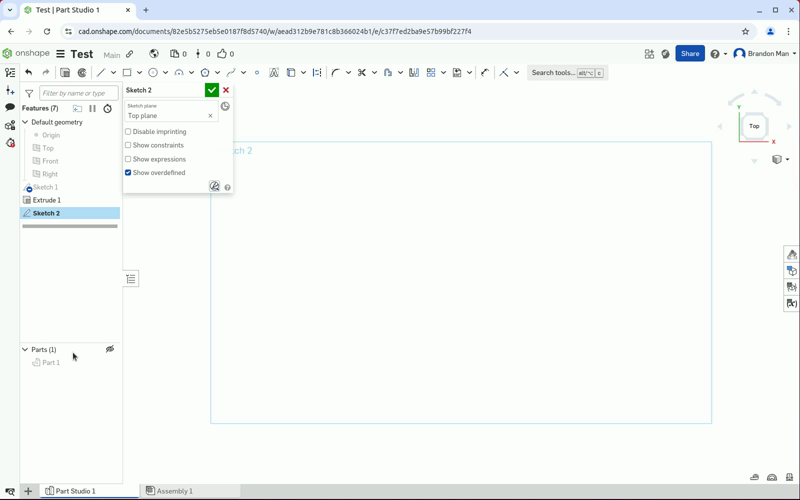
key(a)
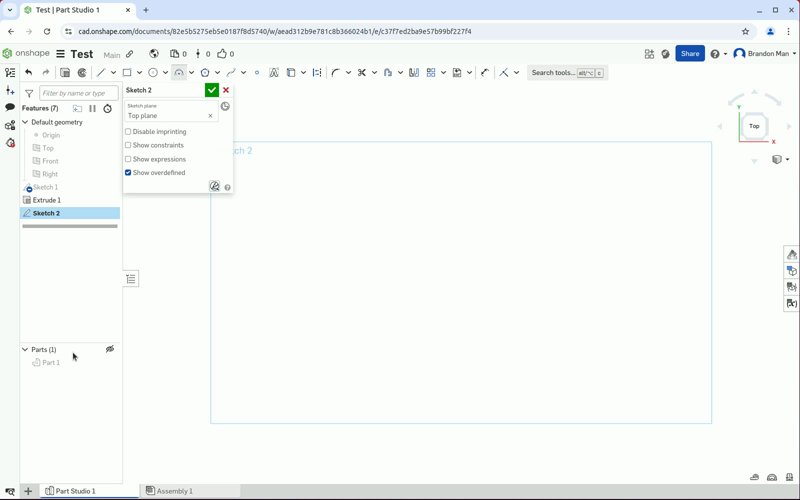
key_down(shift)
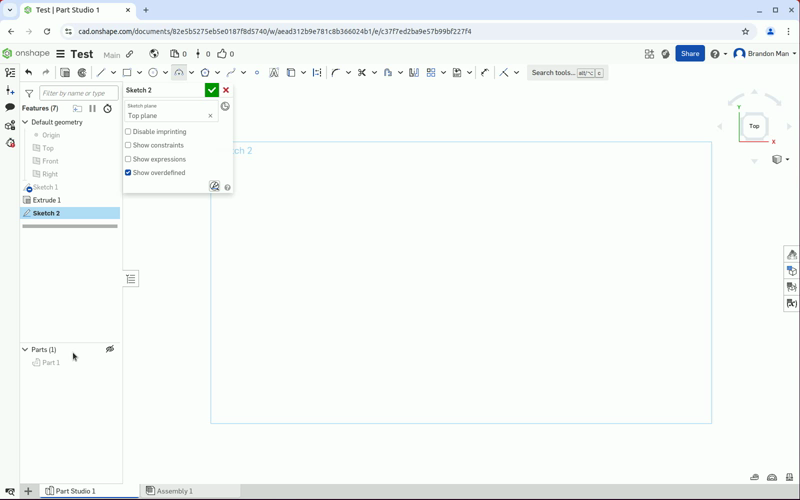
mouse_move(350, 334)
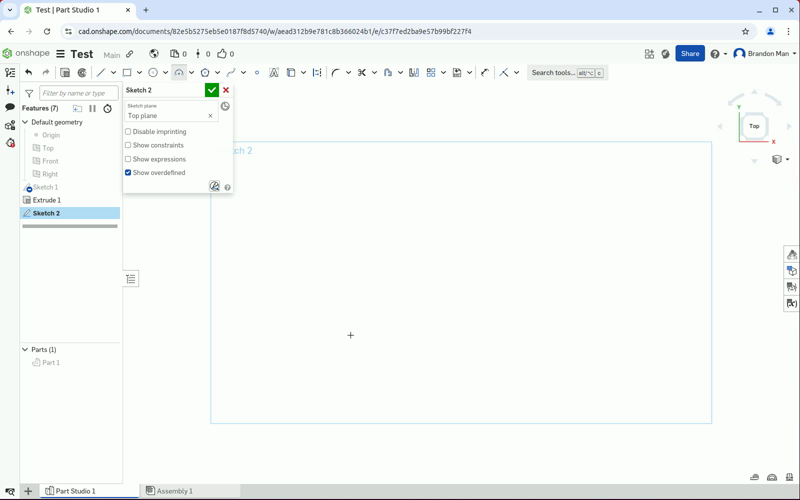
click(350, 334)
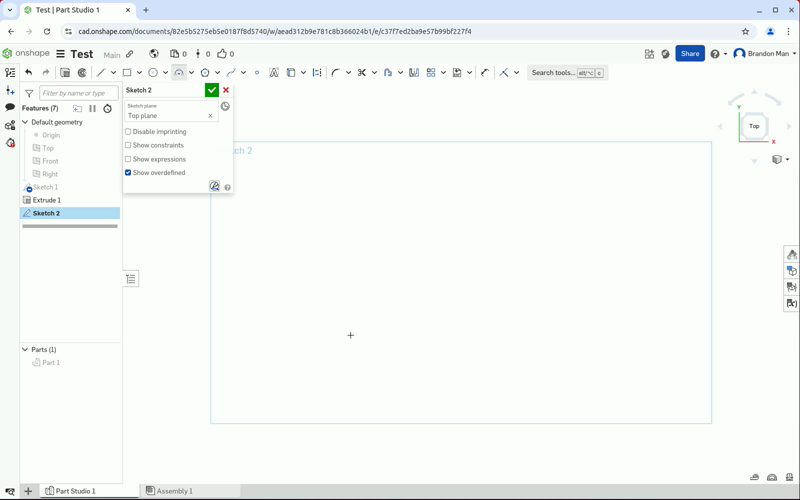
key_up(shift)
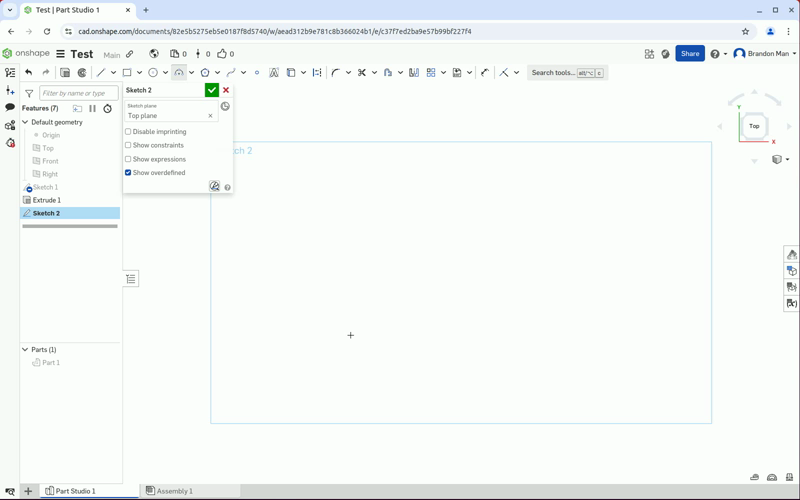
key_down(shift)
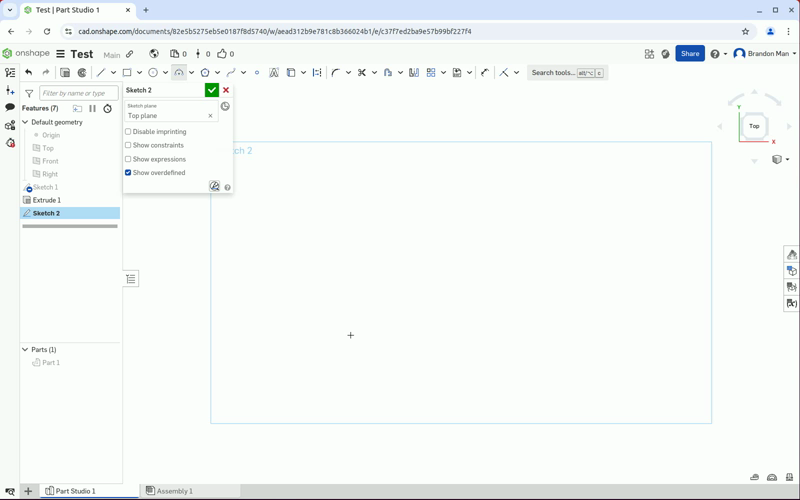
mouse_move(355, 339)
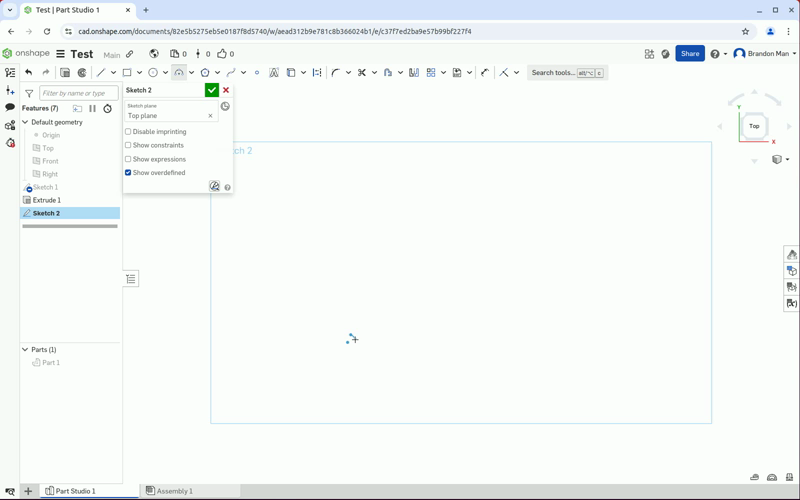
scroll(6)
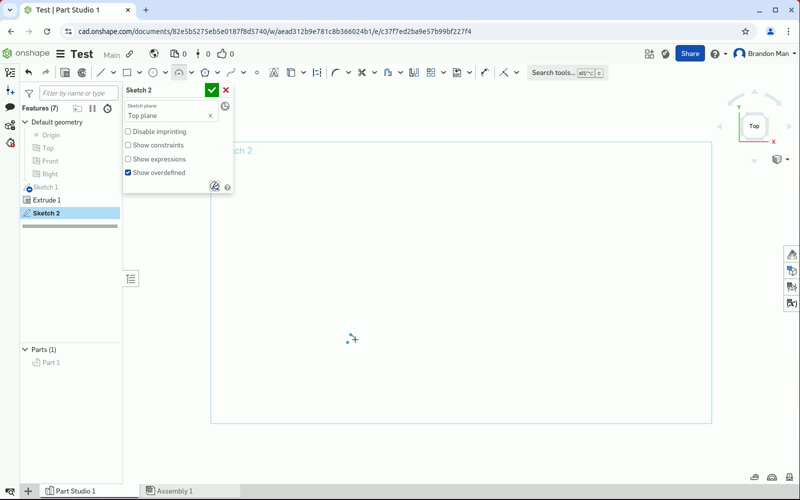
scroll(6)
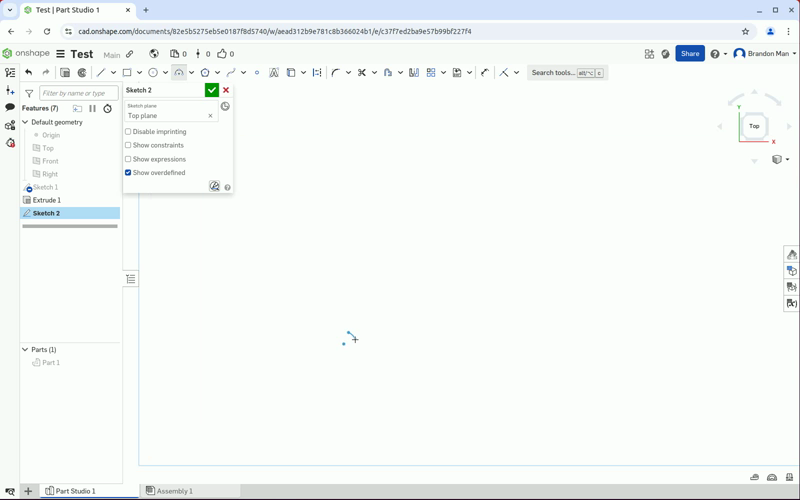
scroll(6)
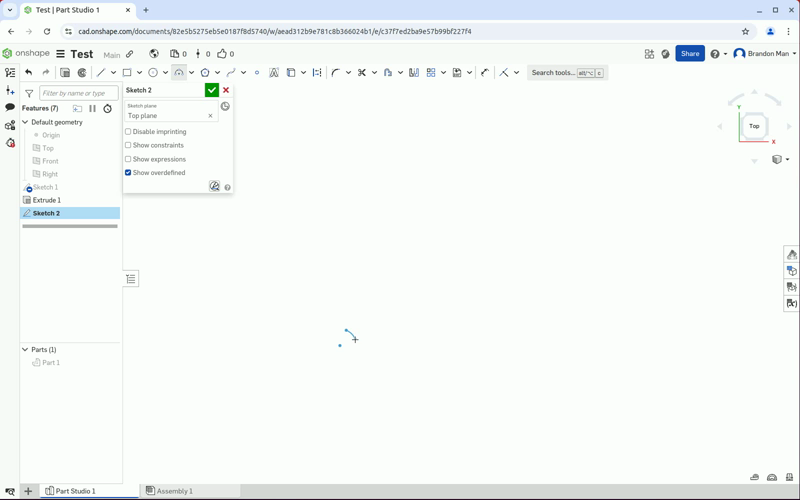
scroll(6)
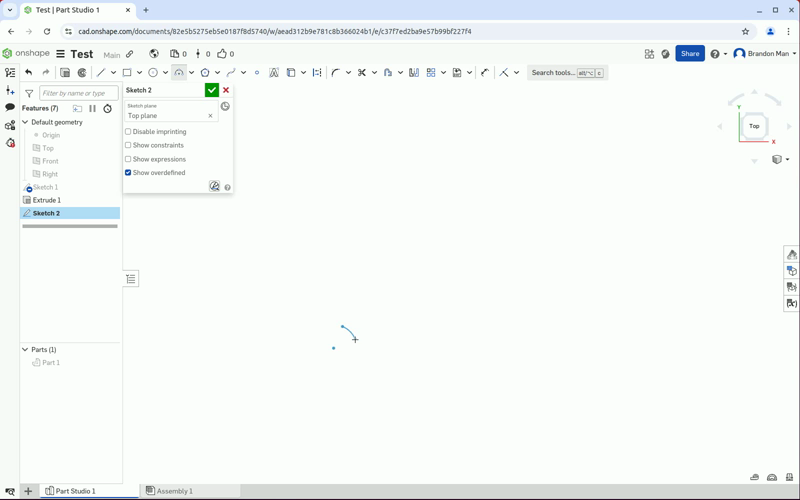
scroll(6)
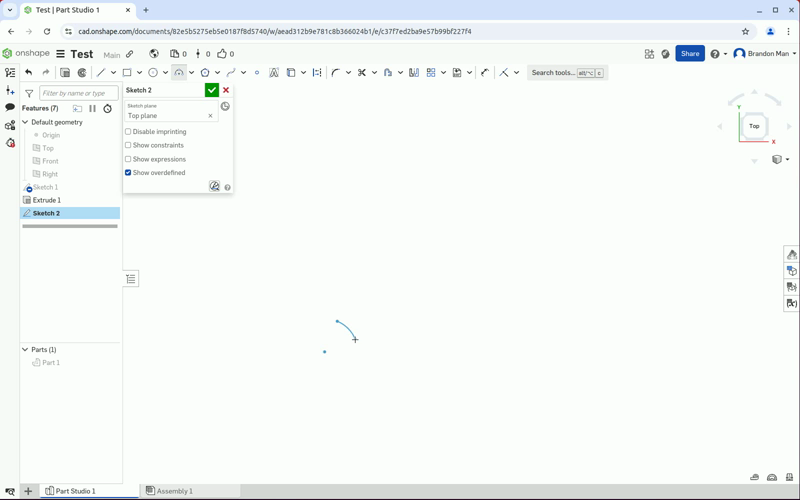
scroll(6)
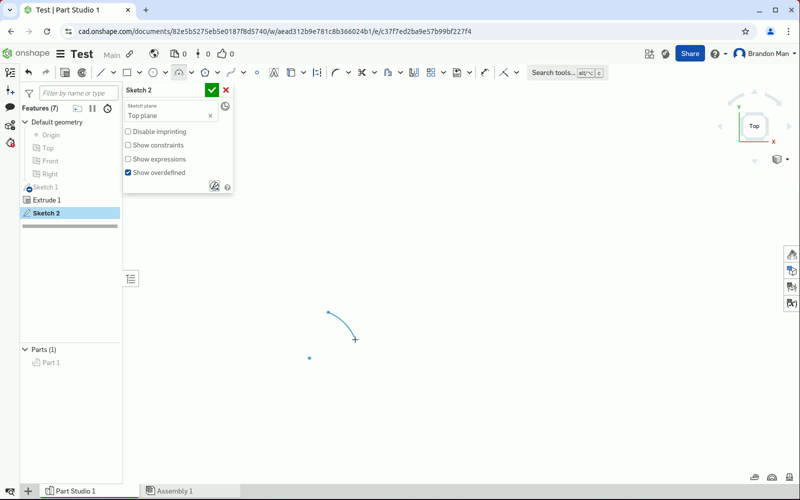
scroll(6)
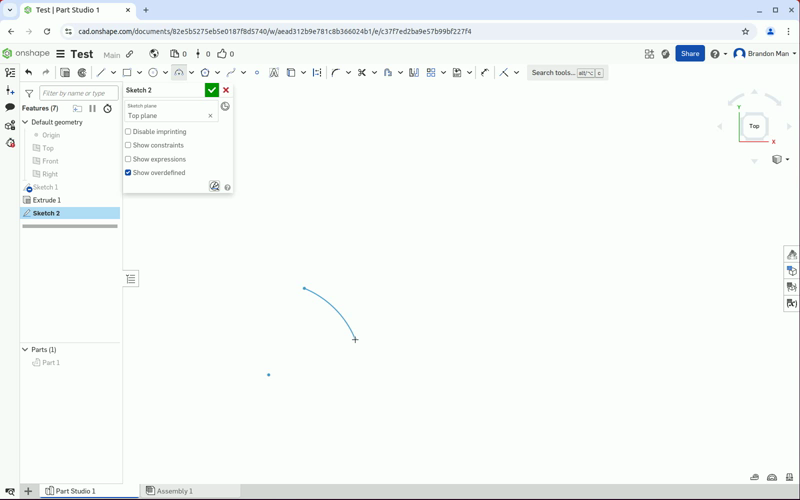
click(355, 339)
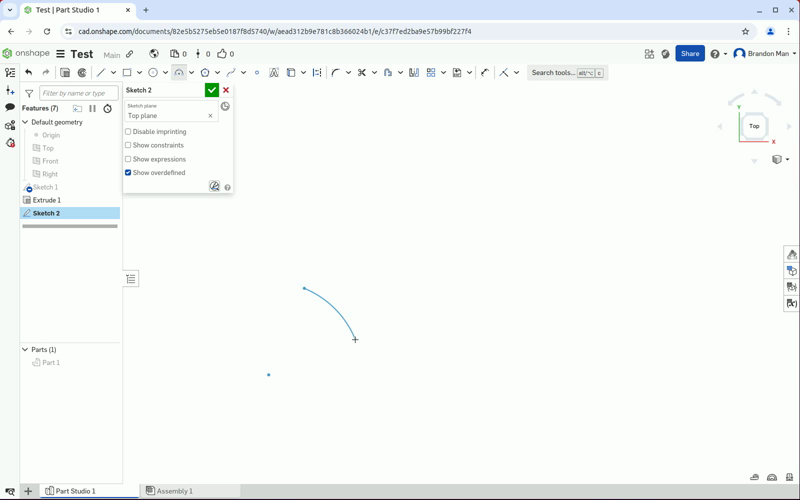
scroll(-6)
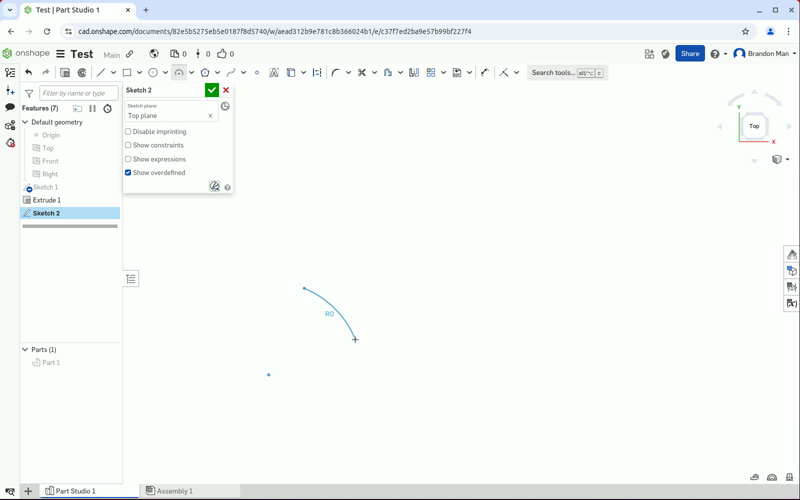
scroll(-6)
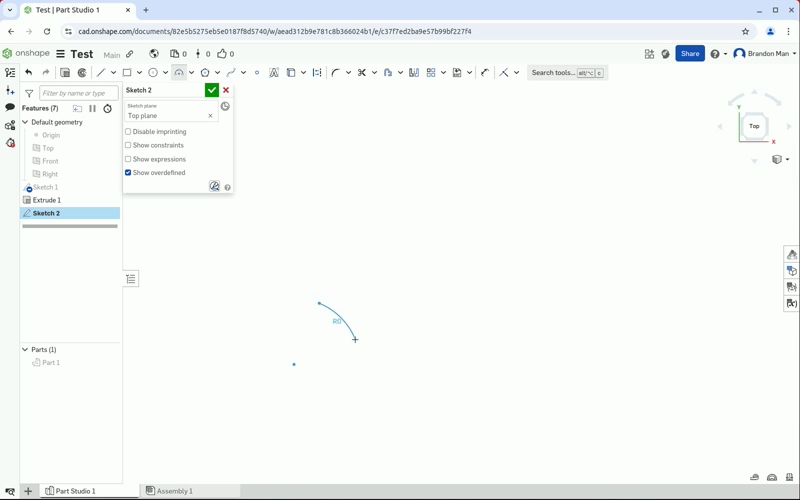
scroll(-6)
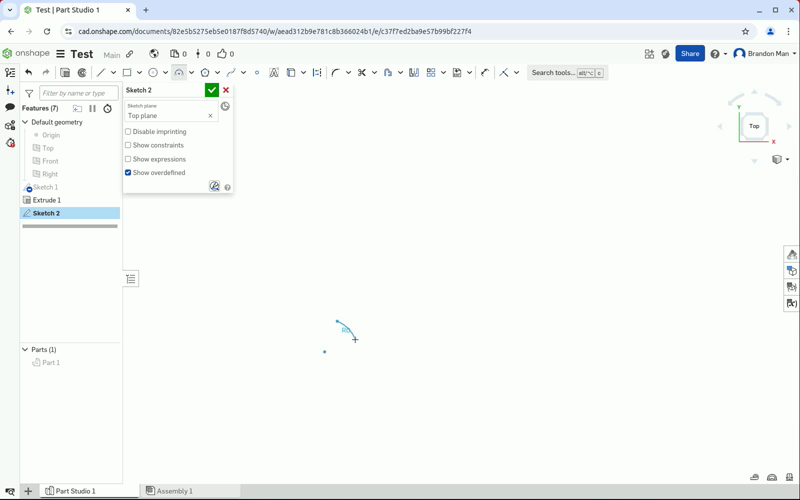
scroll(-6)
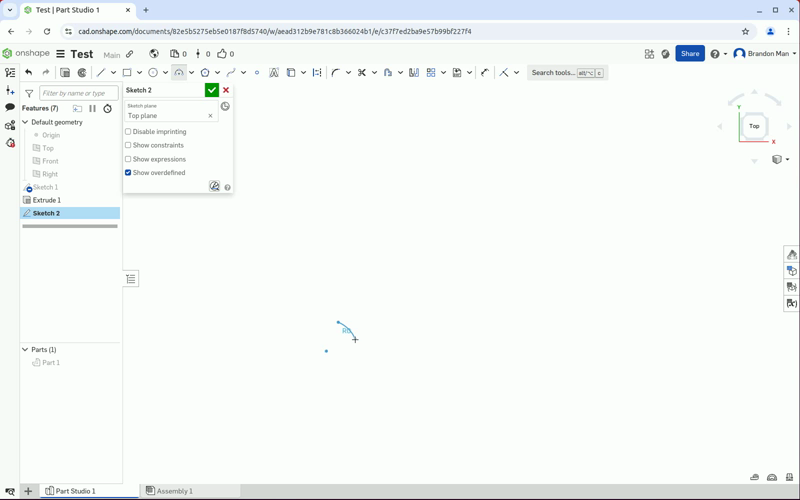
scroll(-6)
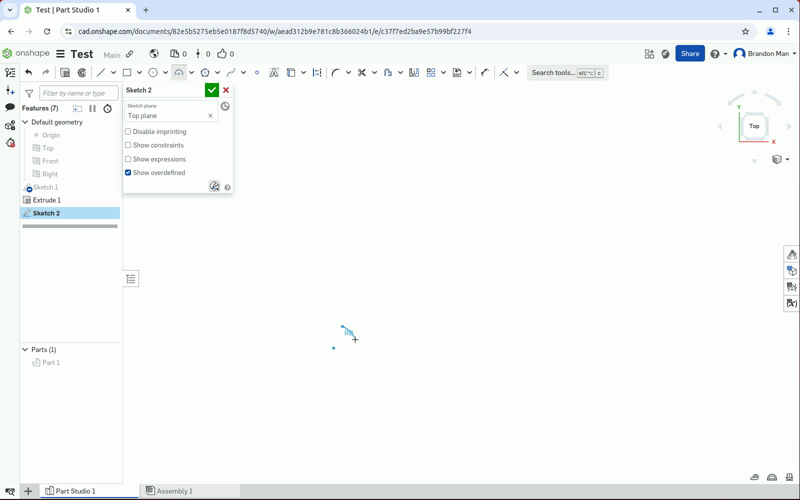
scroll(-6)
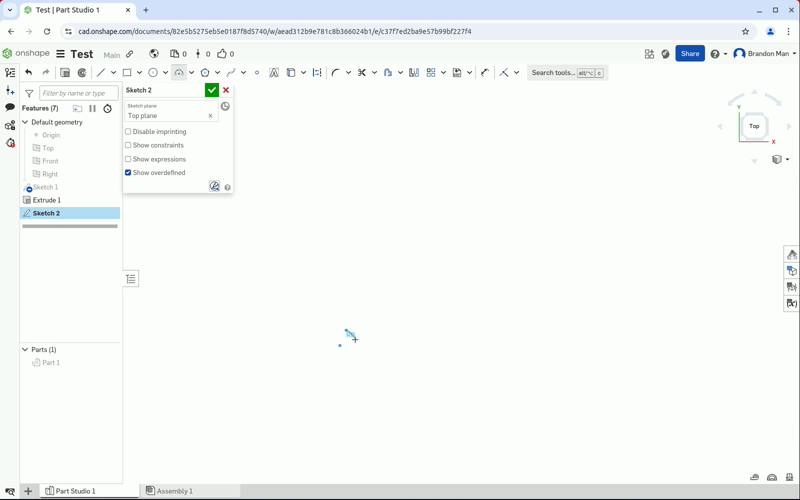
scroll(-6)
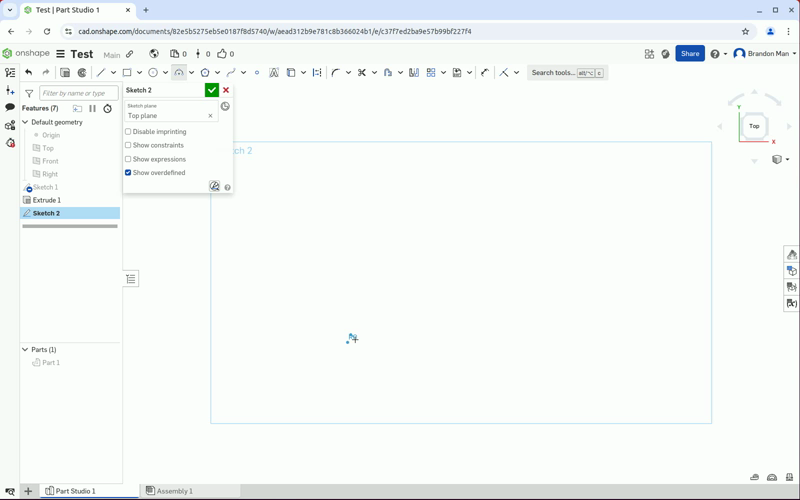
mouse_move(352, 337)
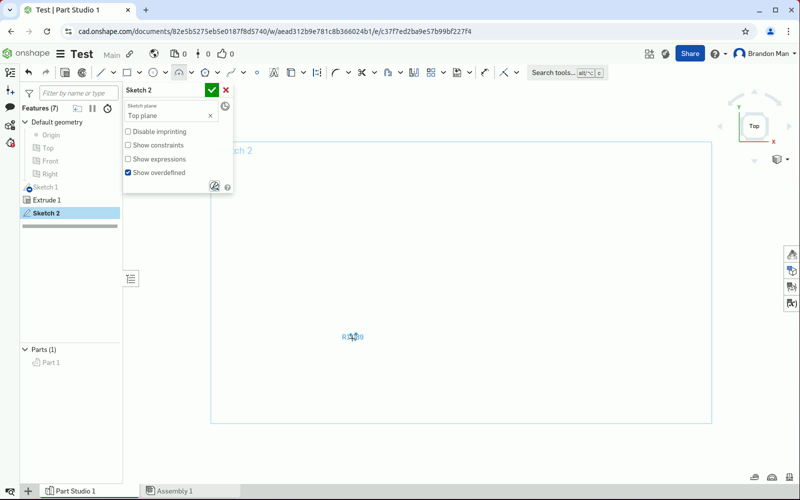
scroll(6)
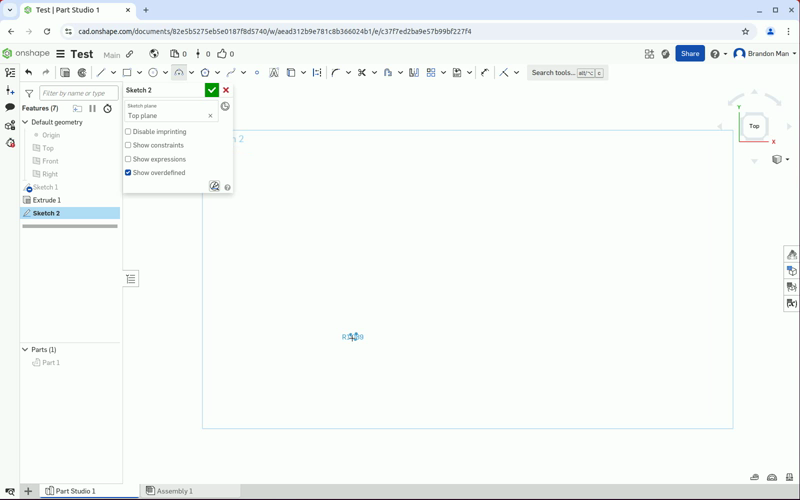
scroll(6)
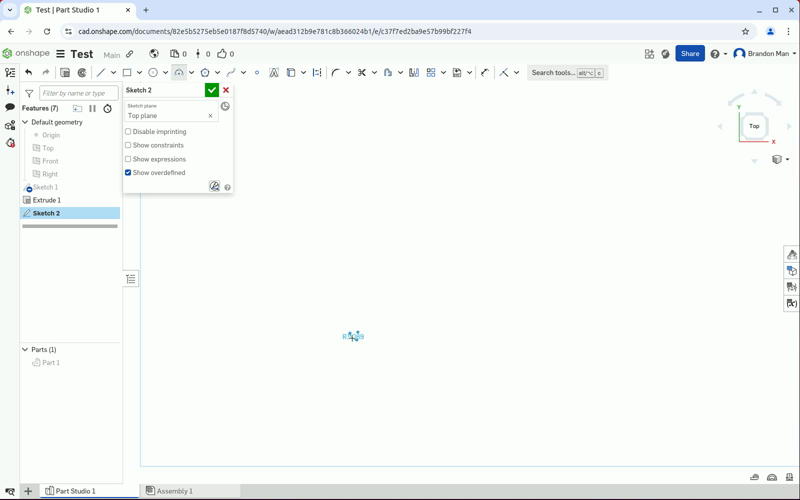
scroll(6)
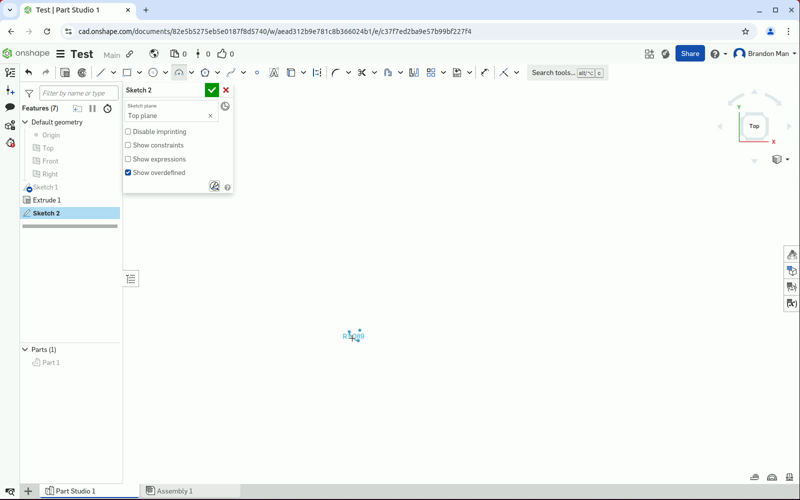
scroll(6)
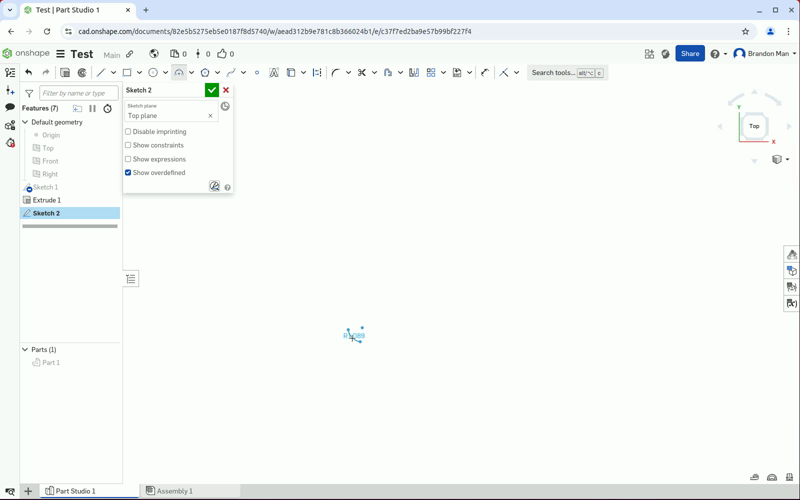
scroll(6)
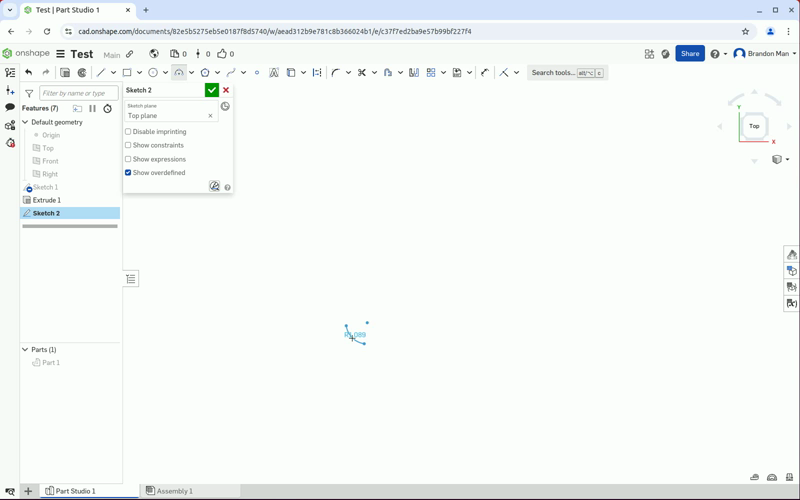
scroll(6)
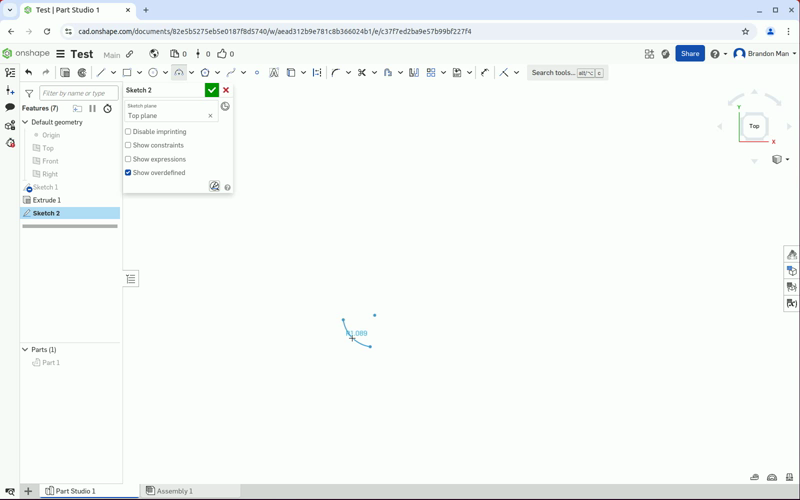
scroll(6)
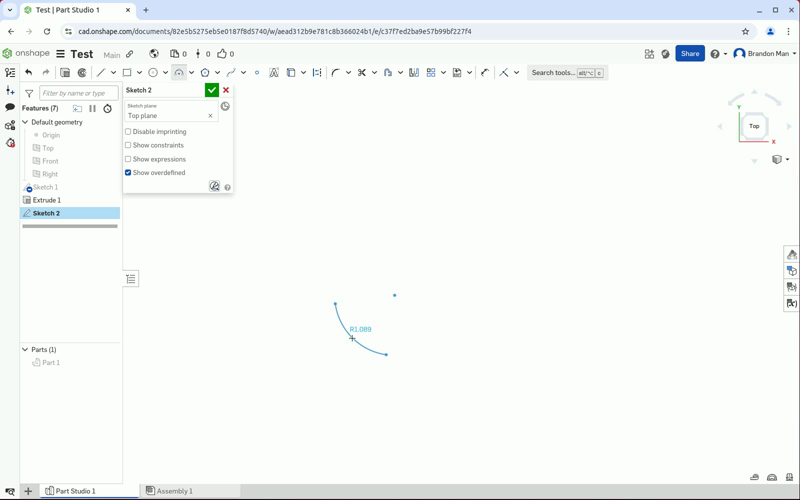
click(352, 337)
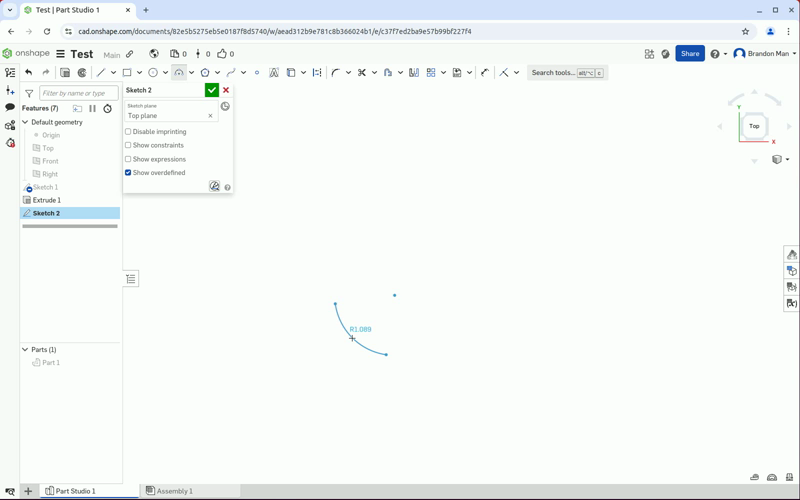
scroll(-6)
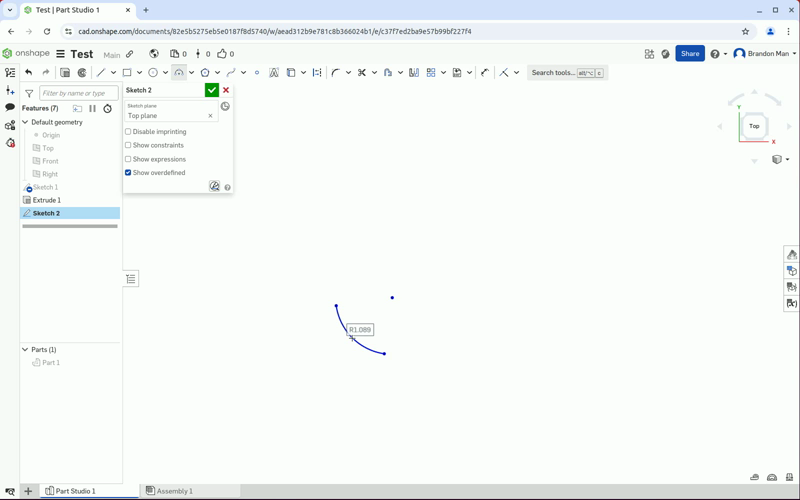
scroll(-6)
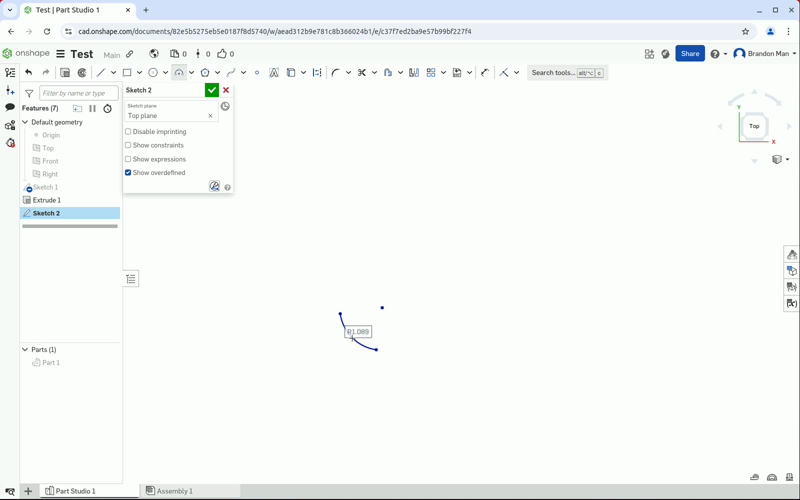
scroll(-6)
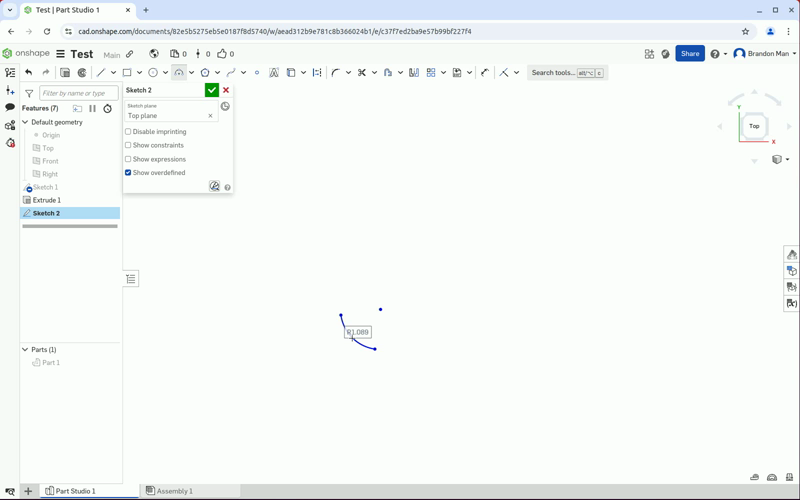
scroll(-6)
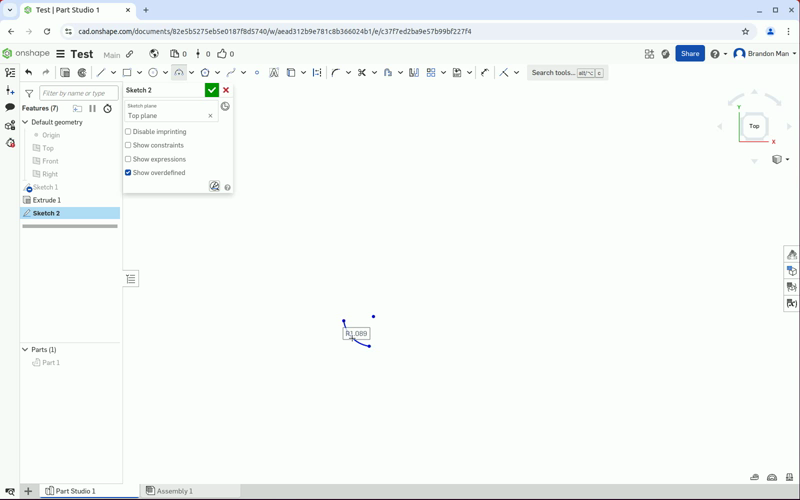
scroll(-6)
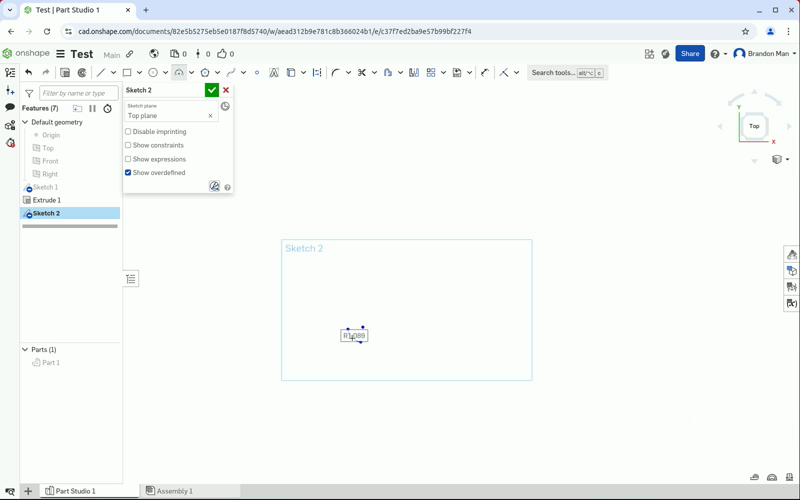
scroll(-6)
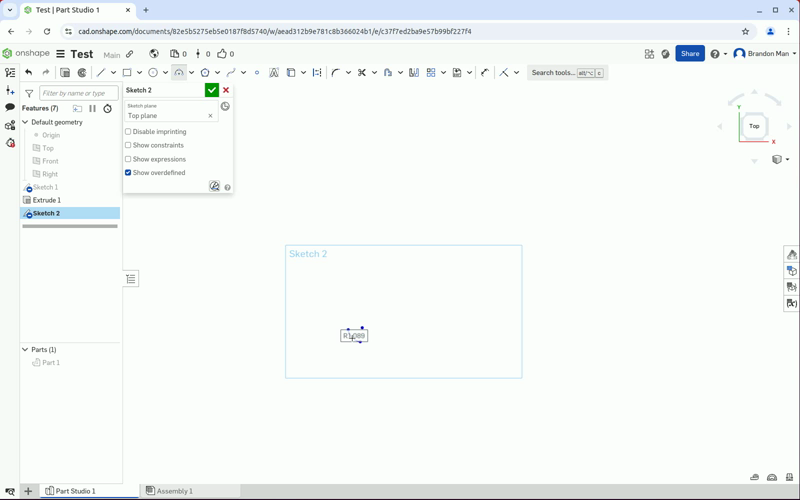
scroll(-6)
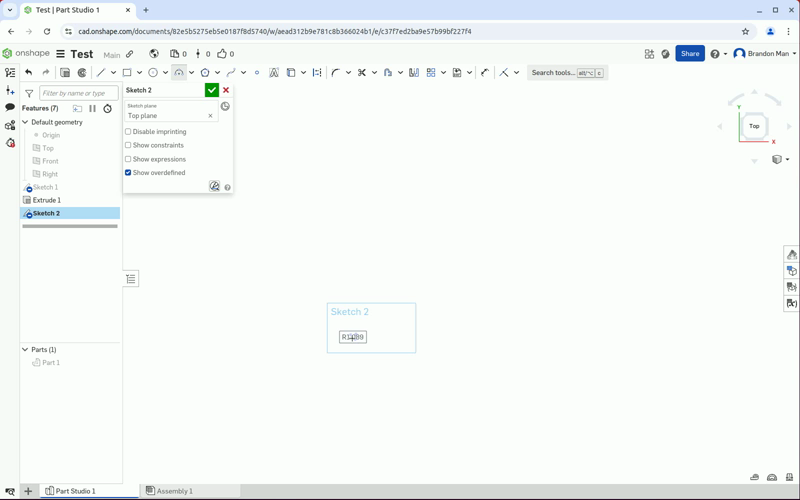
key_up(shift)
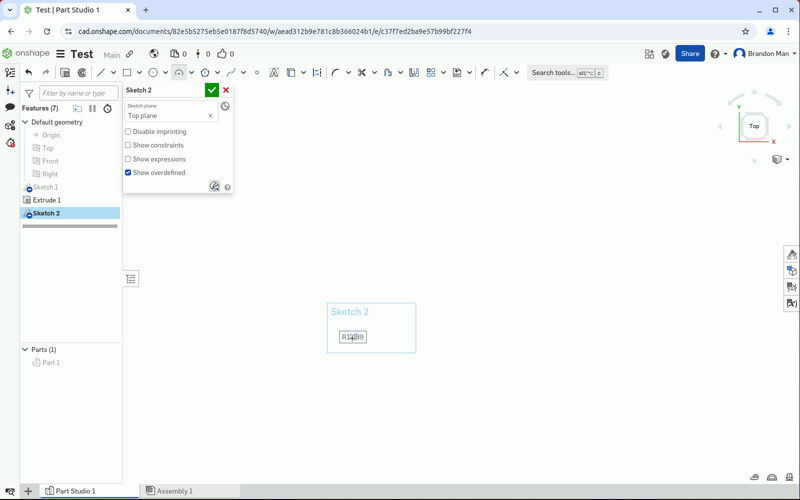
key(esc)
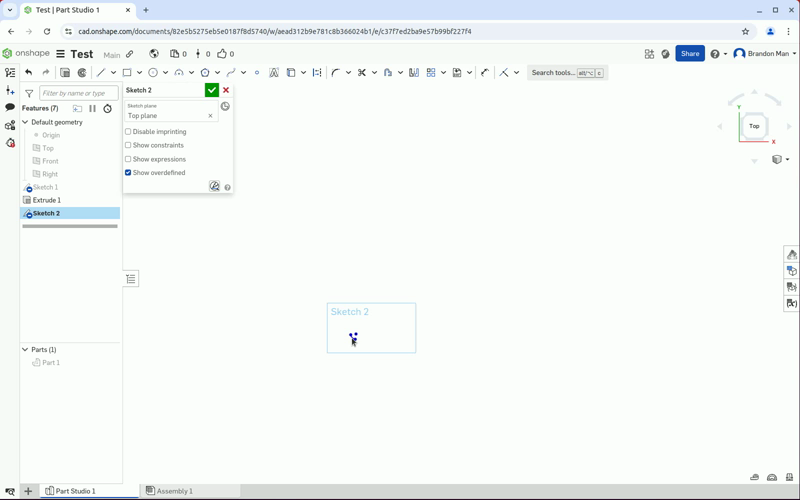
key(l)
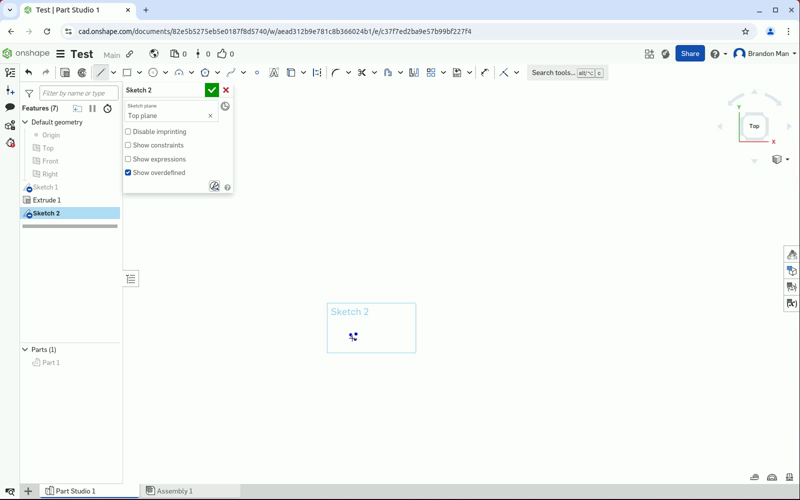
mouse_move(355, 339)
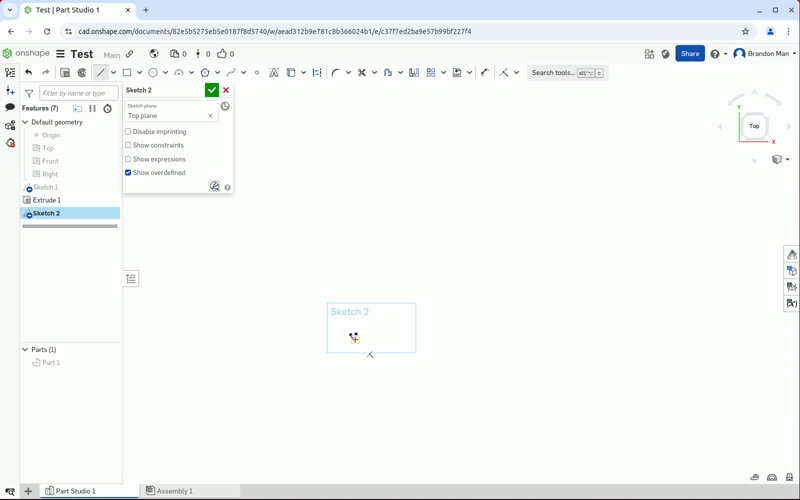
scroll(6)
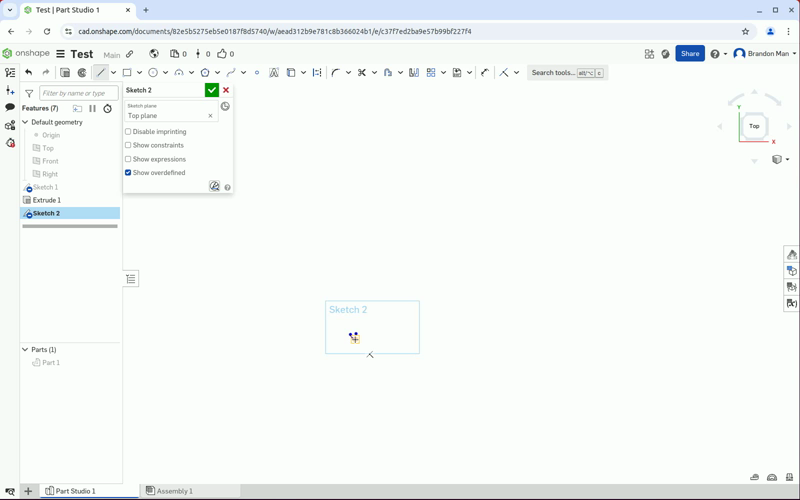
scroll(6)
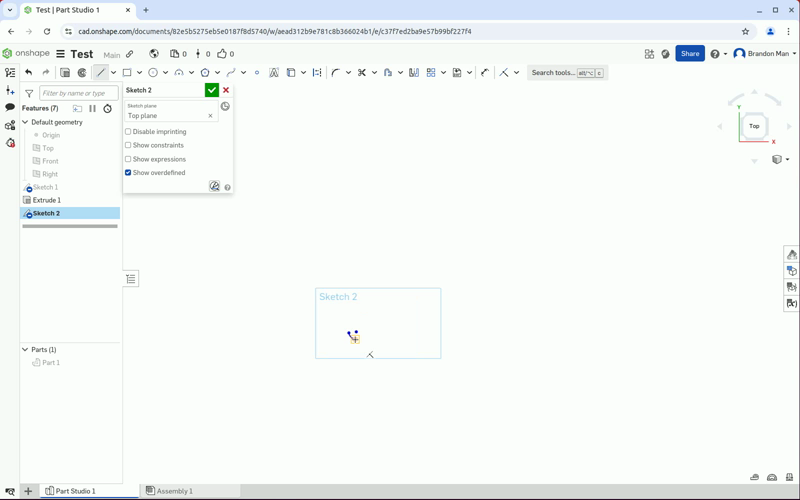
scroll(6)
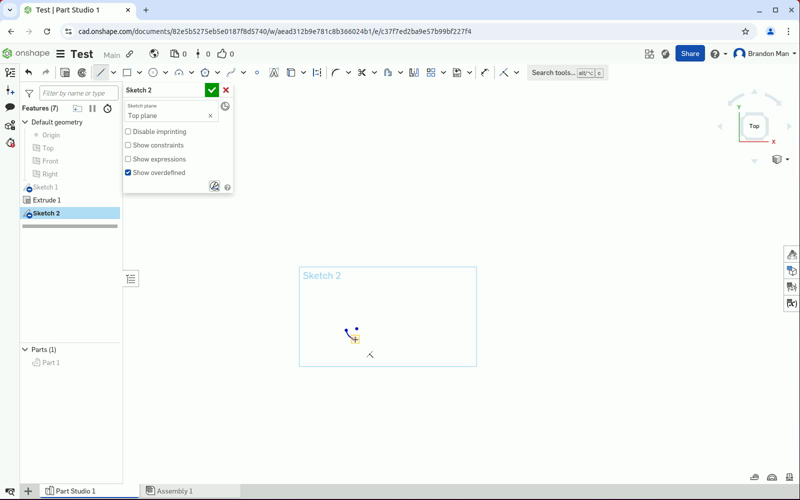
scroll(6)
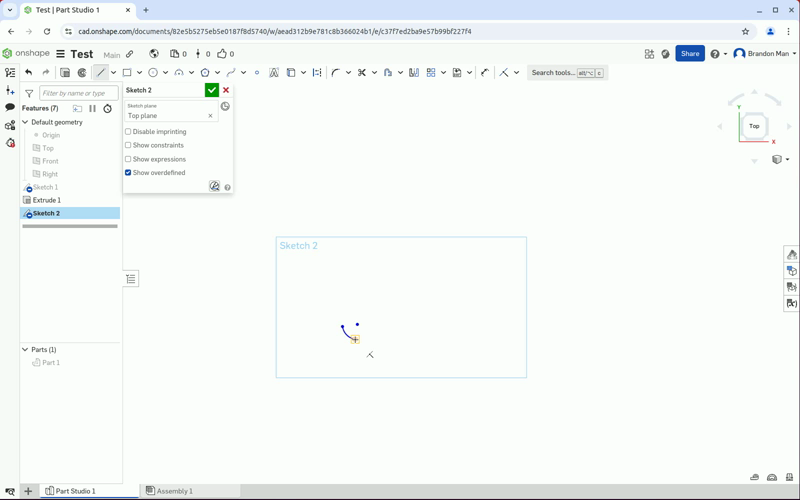
scroll(6)
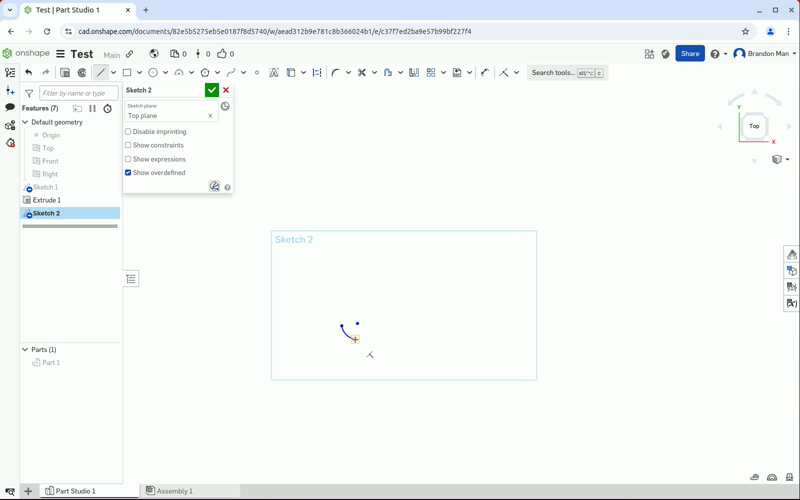
scroll(6)
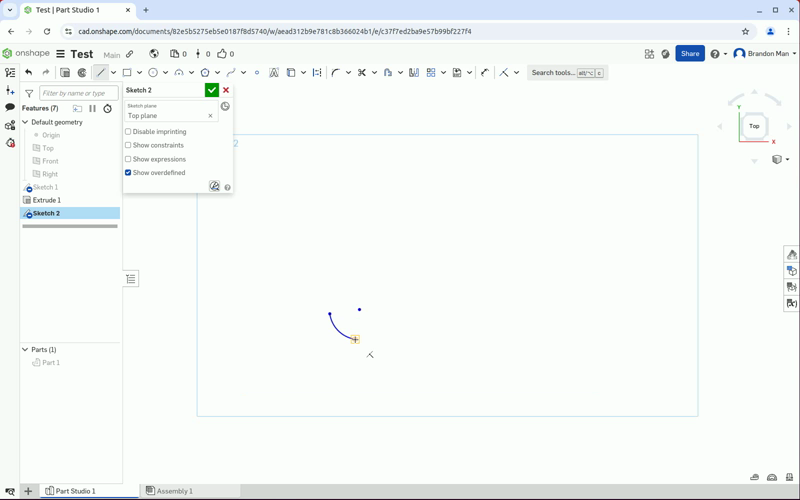
scroll(6)
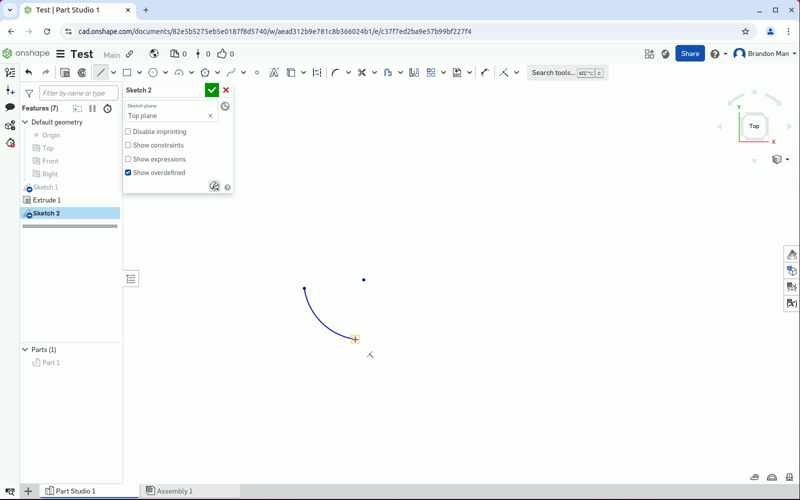
click(355, 339)
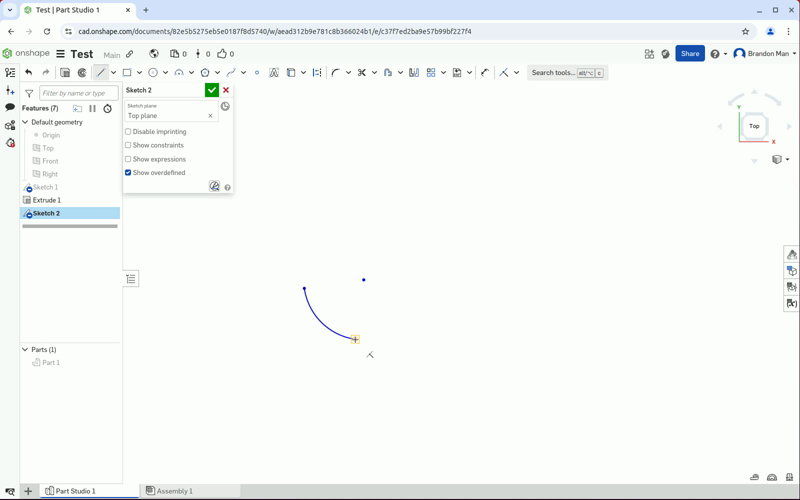
scroll(-6)
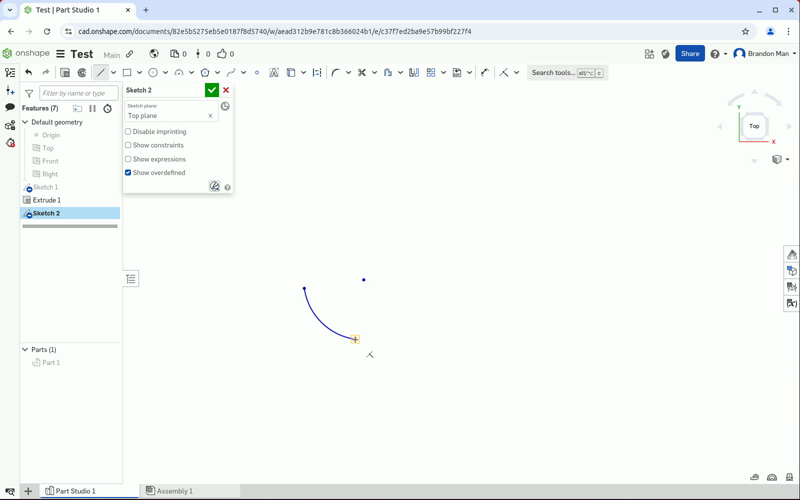
scroll(-6)
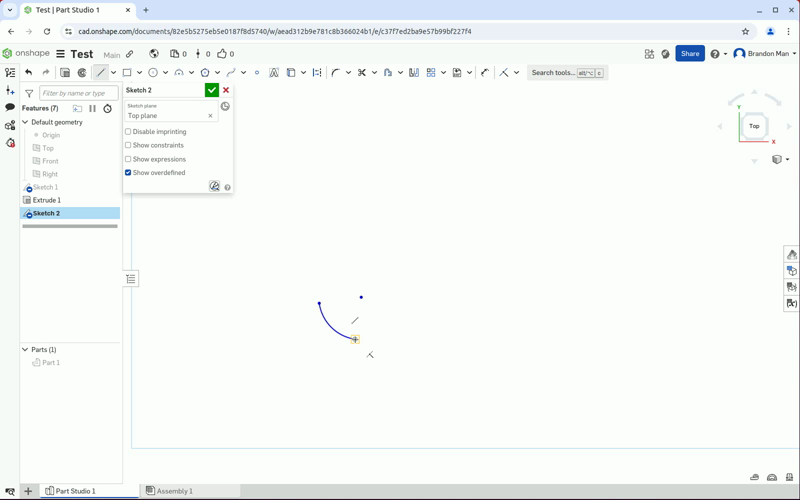
scroll(-6)
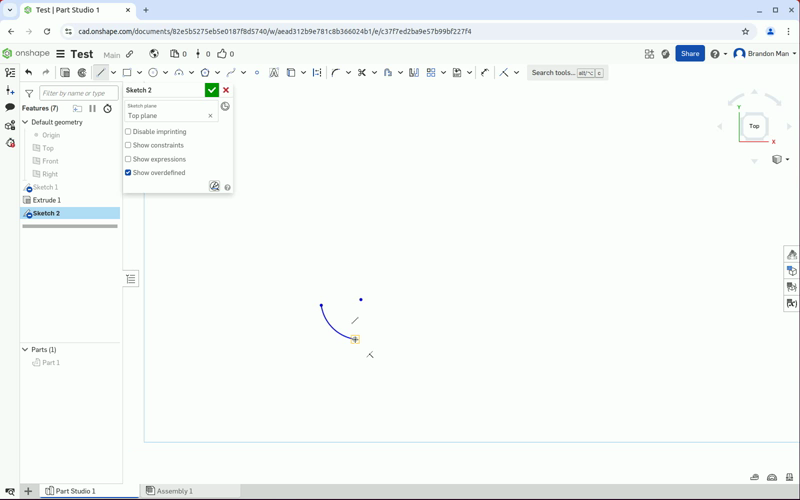
scroll(-6)
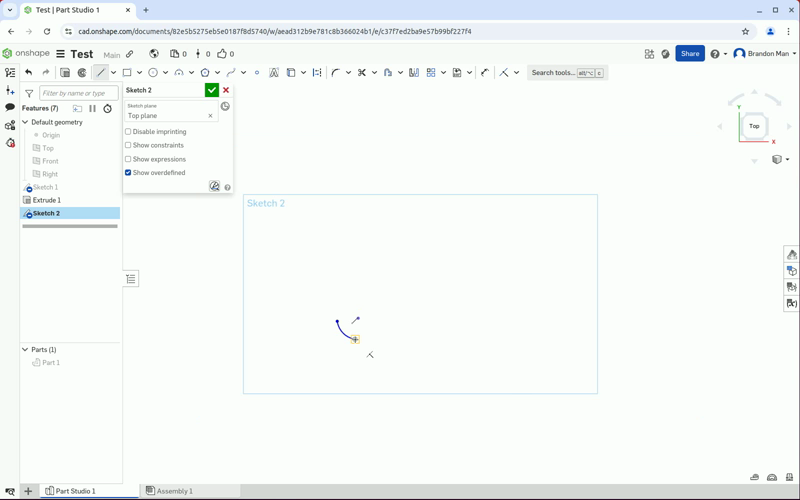
scroll(-6)
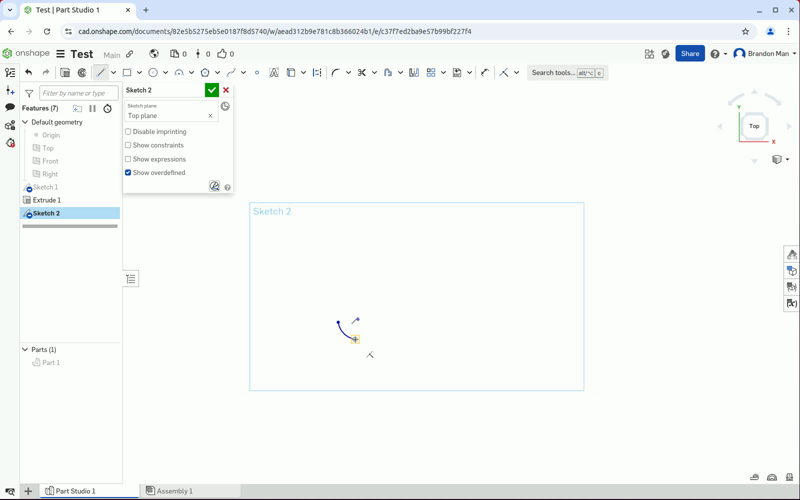
scroll(-6)
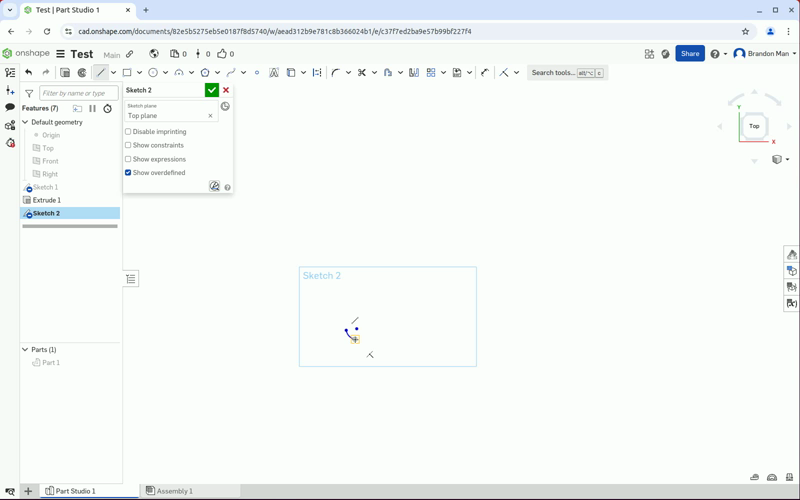
scroll(-6)
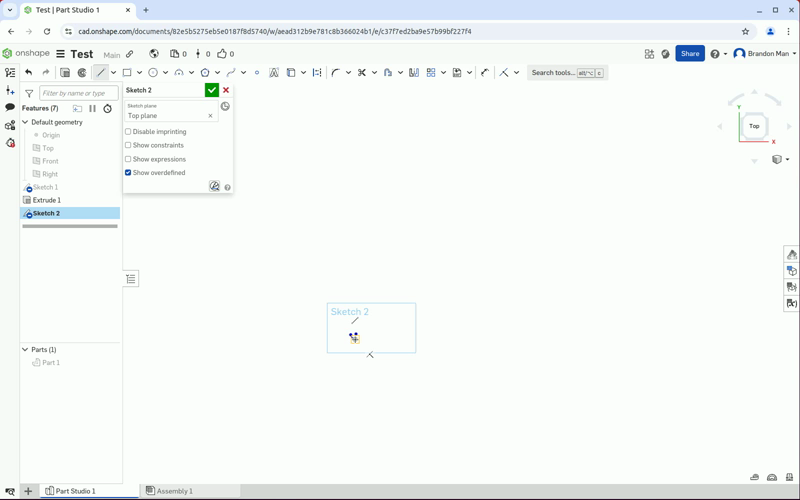
key_down(shift)
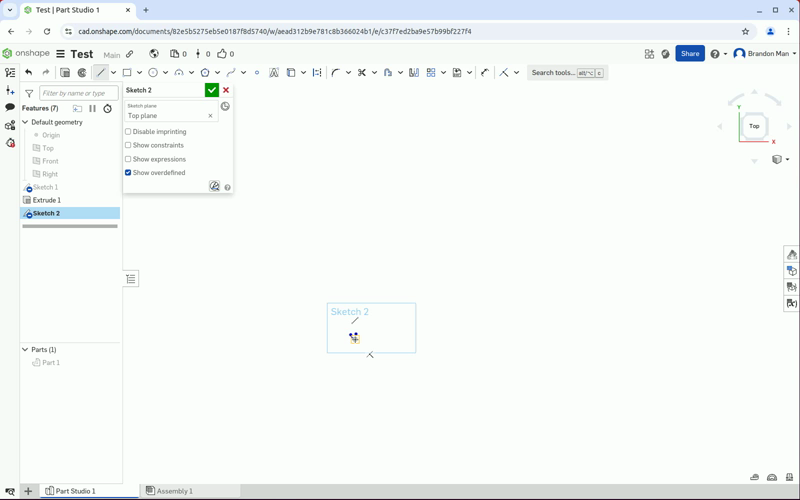
mouse_move(460, 339)
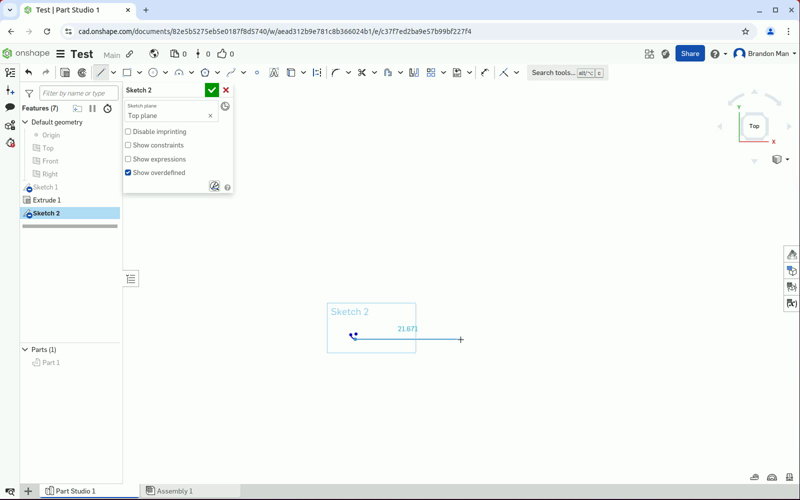
click(460, 339)
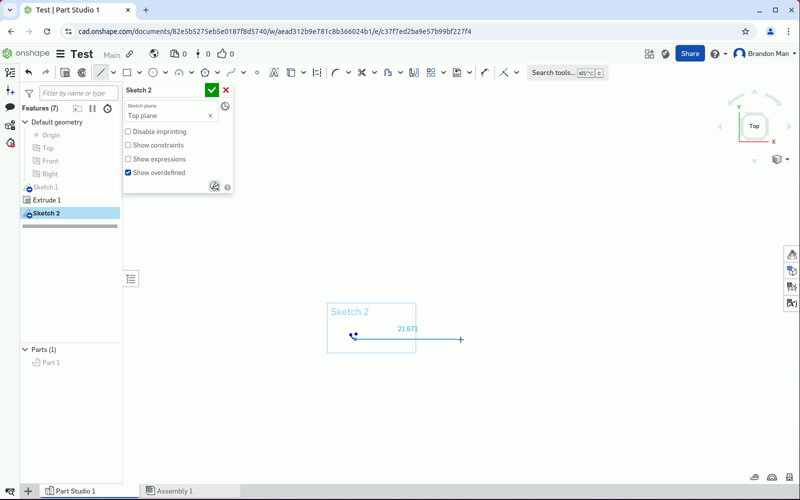
key_up(shift)
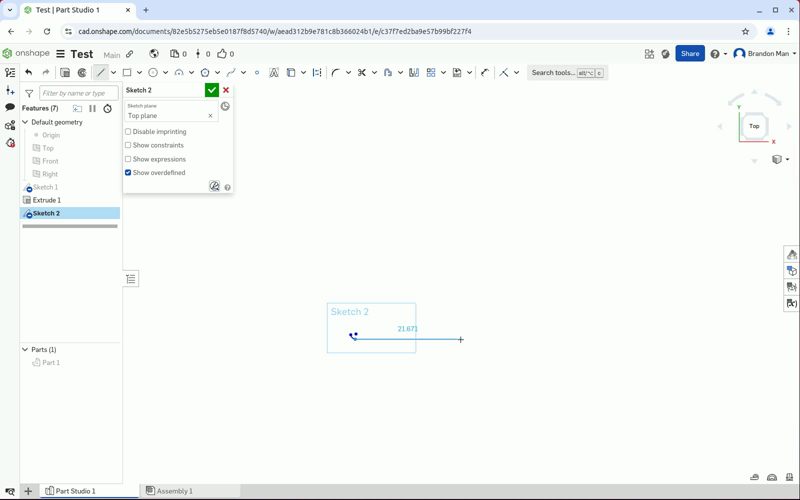
key_down(shift)
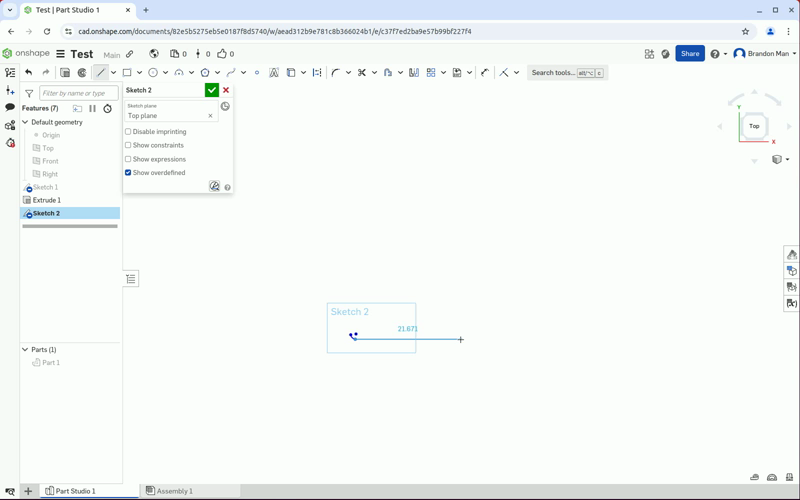
mouse_move(460, 226)
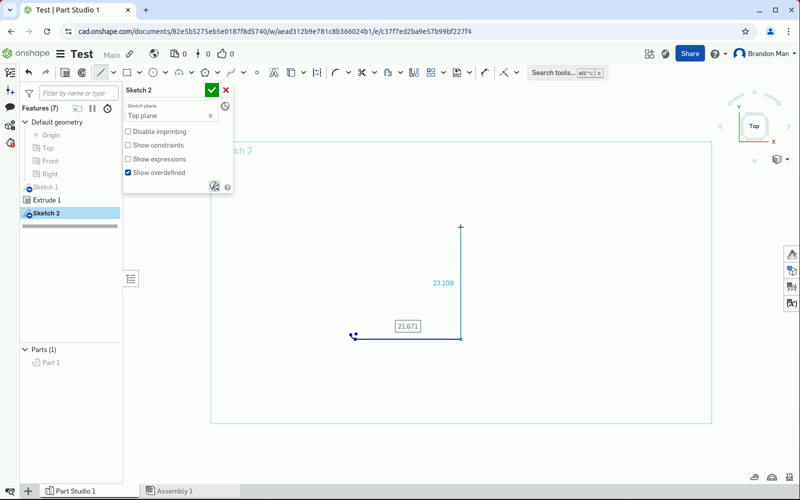
click(460, 226)
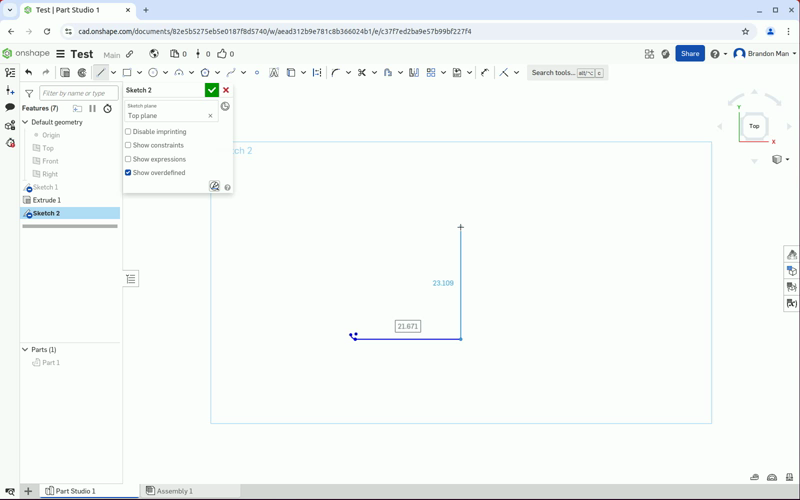
key_up(shift)
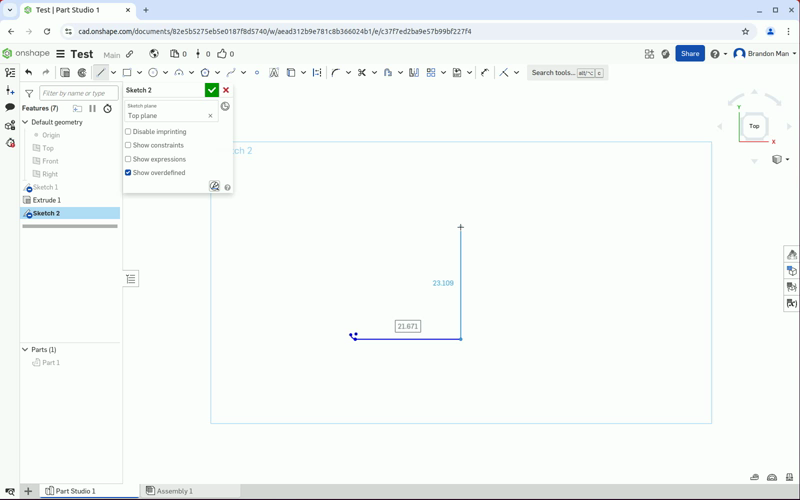
key_down(shift)
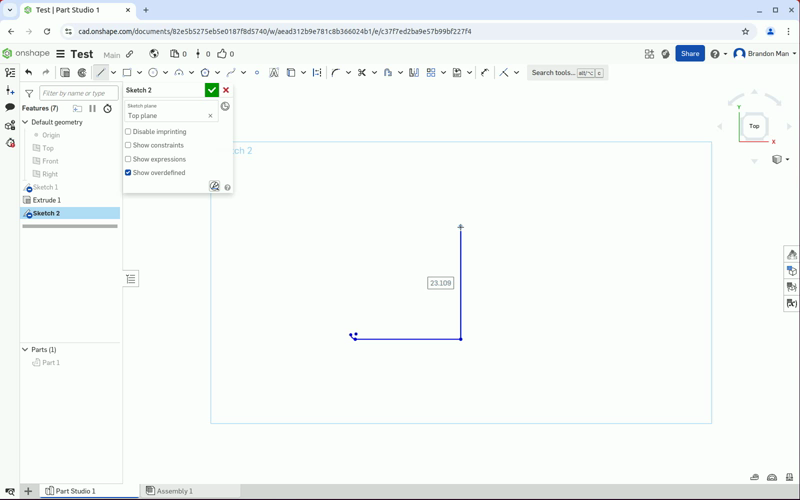
mouse_move(355, 226)
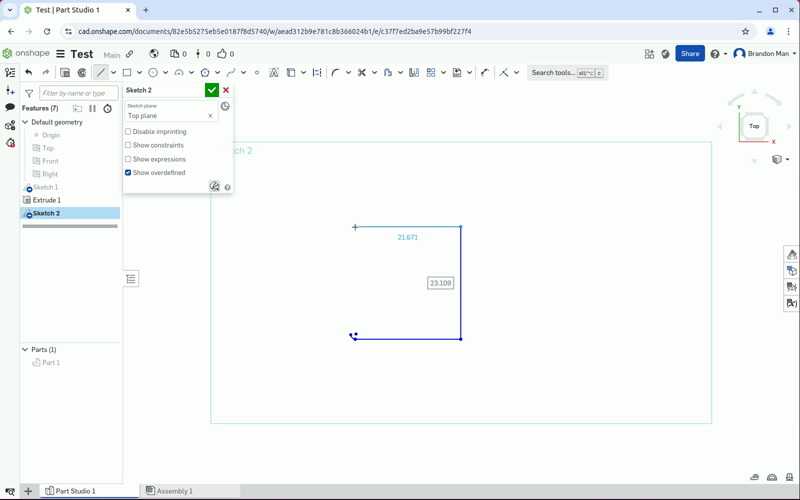
click(355, 226)
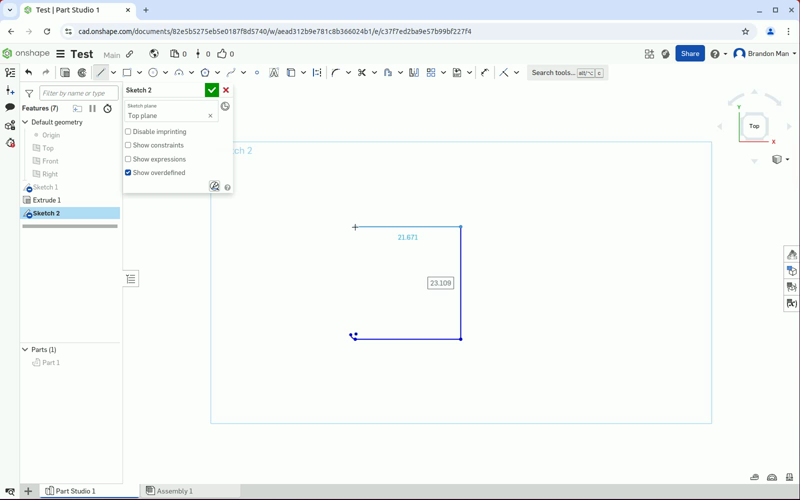
key_up(shift)
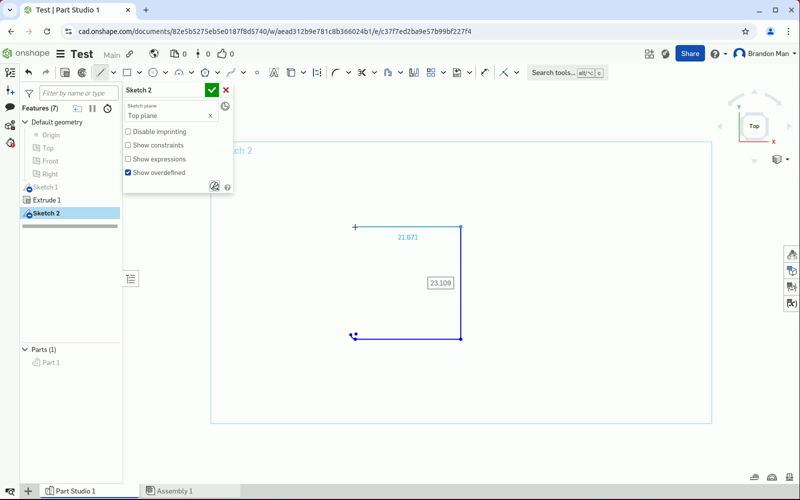
key(esc)
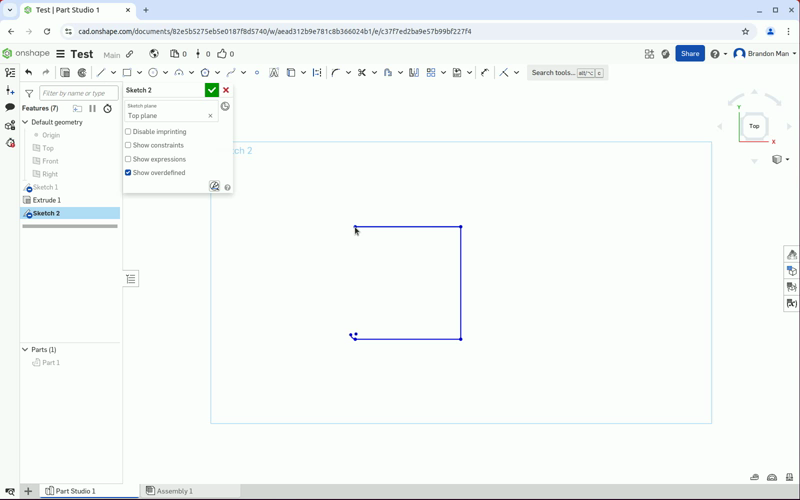
key(a)
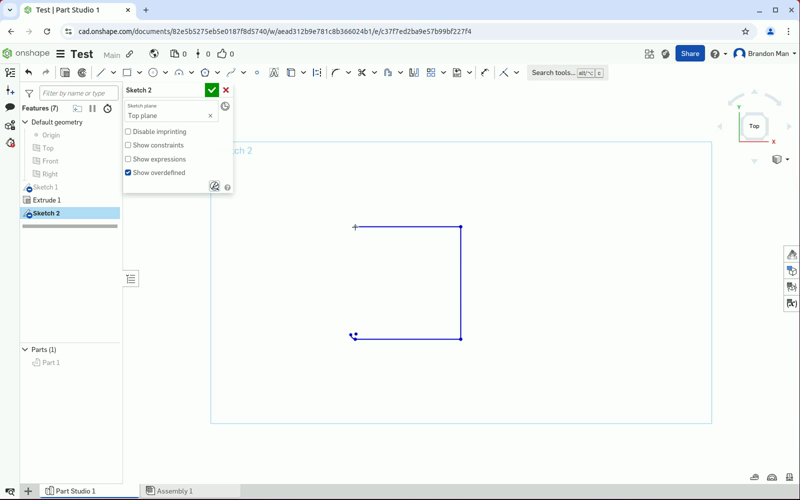
mouse_move(355, 226)
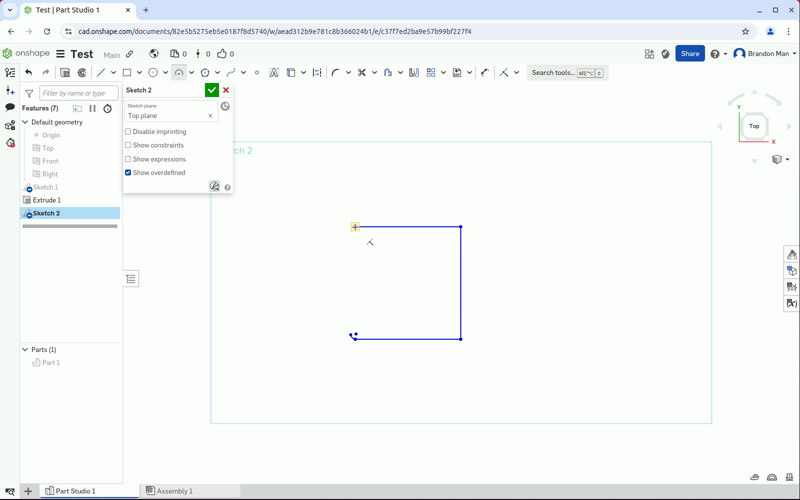
click(355, 226)
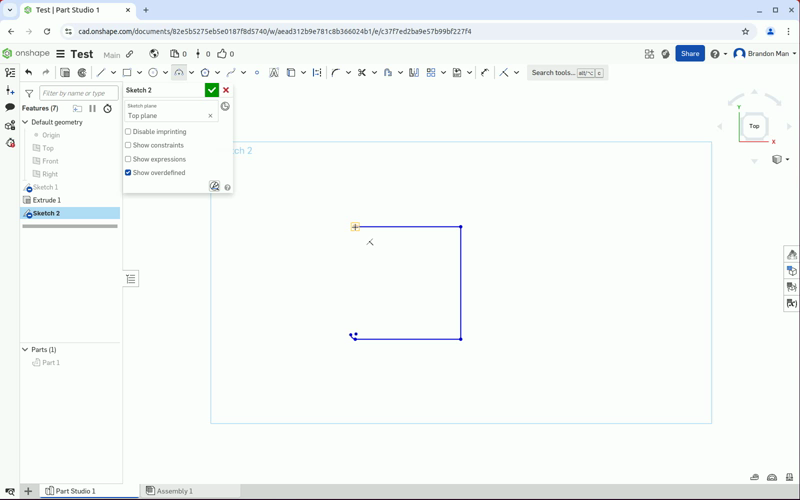
key_down(shift)
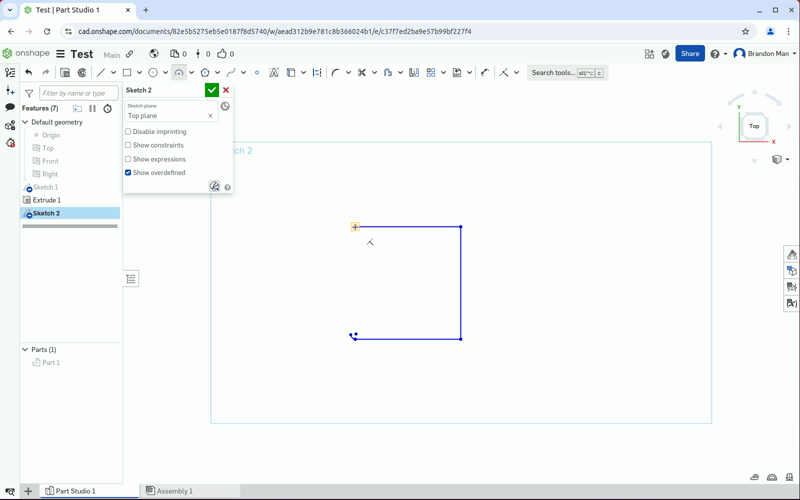
mouse_move(350, 231)
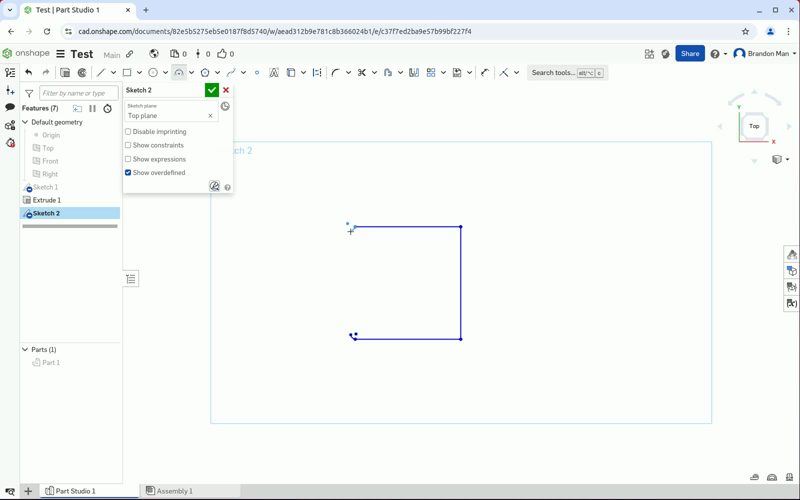
scroll(6)
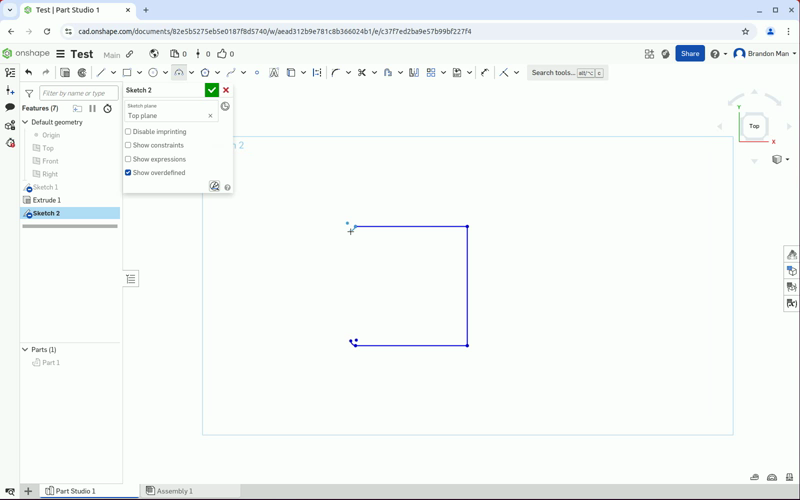
scroll(6)
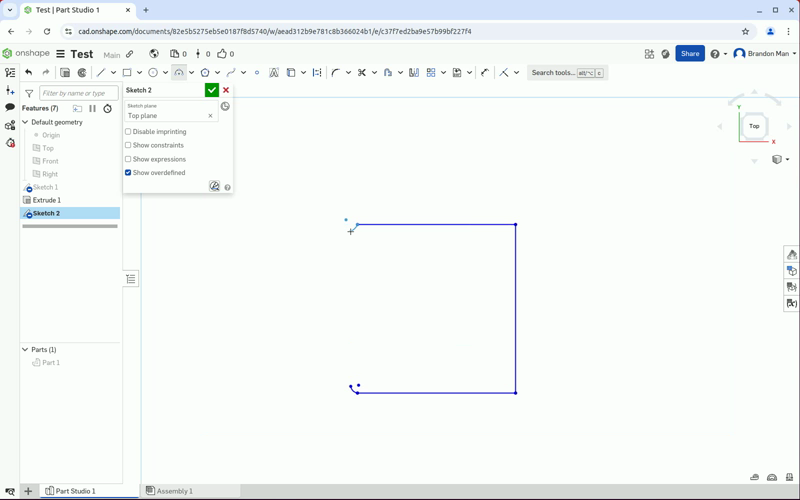
scroll(6)
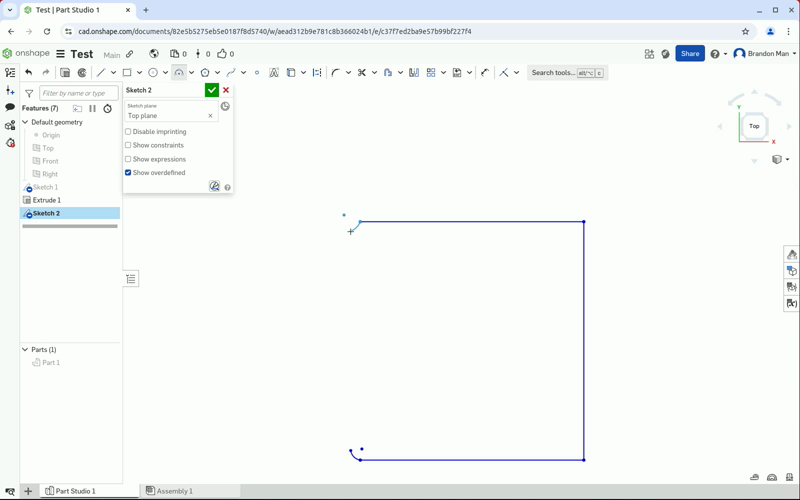
scroll(6)
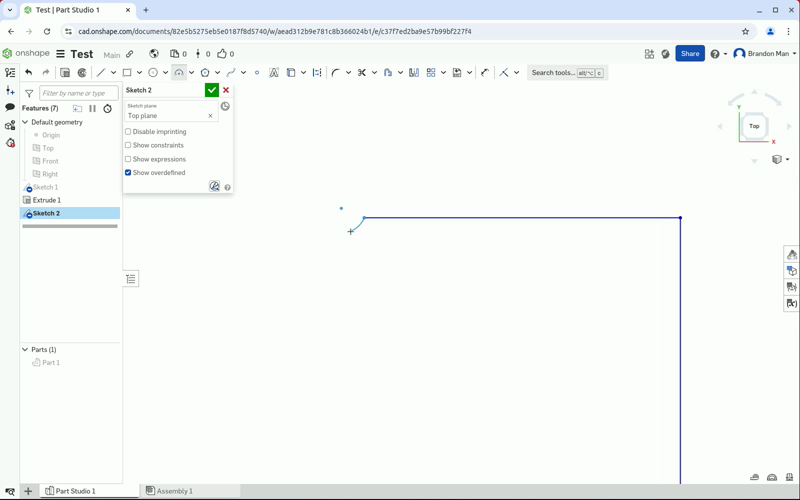
scroll(6)
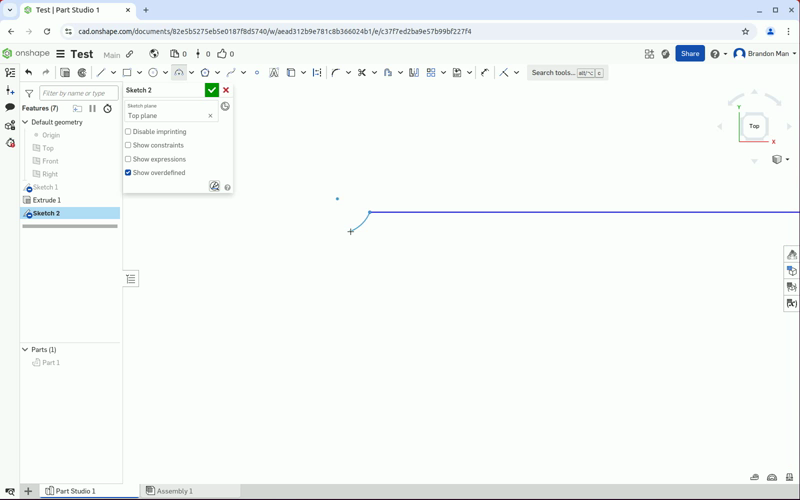
scroll(6)
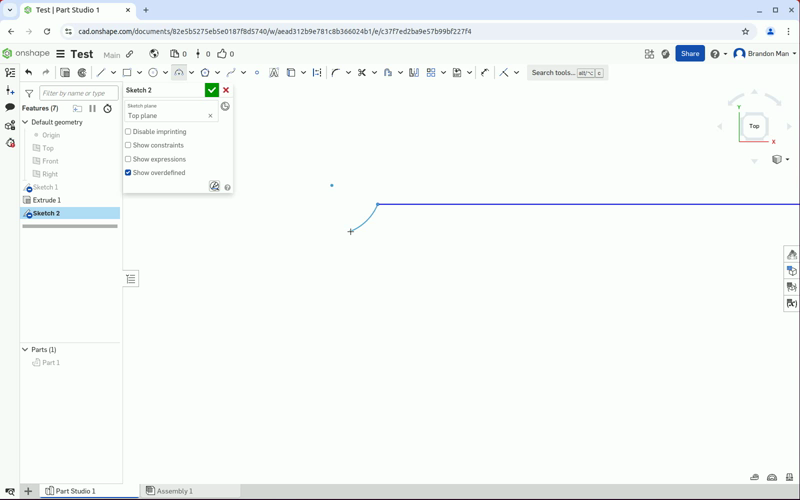
scroll(6)
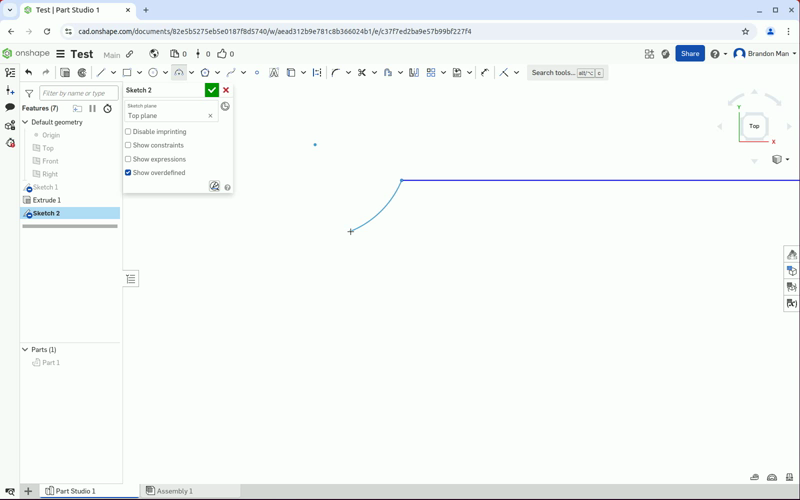
click(350, 231)
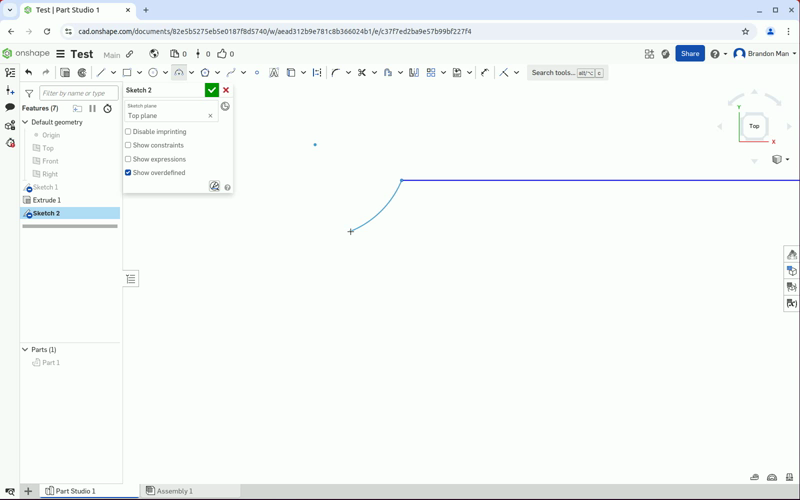
scroll(-6)
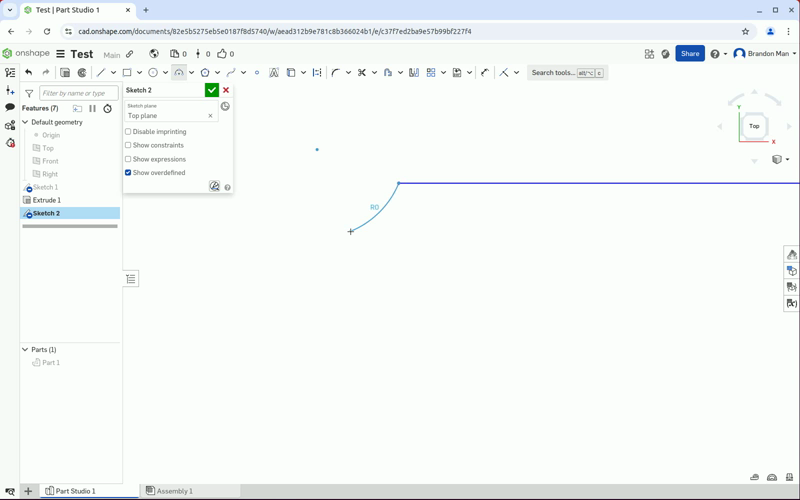
scroll(-6)
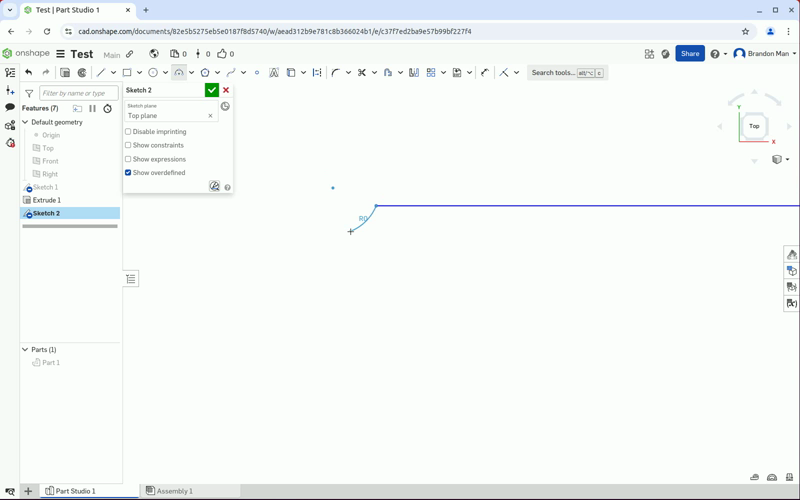
scroll(-6)
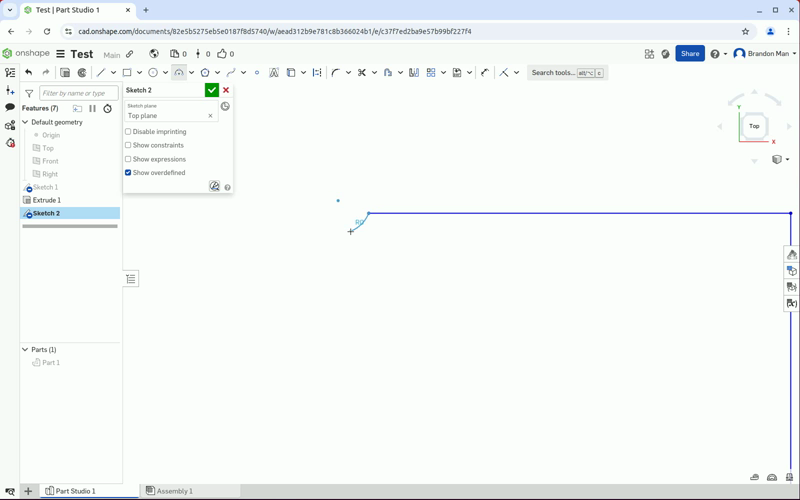
scroll(-6)
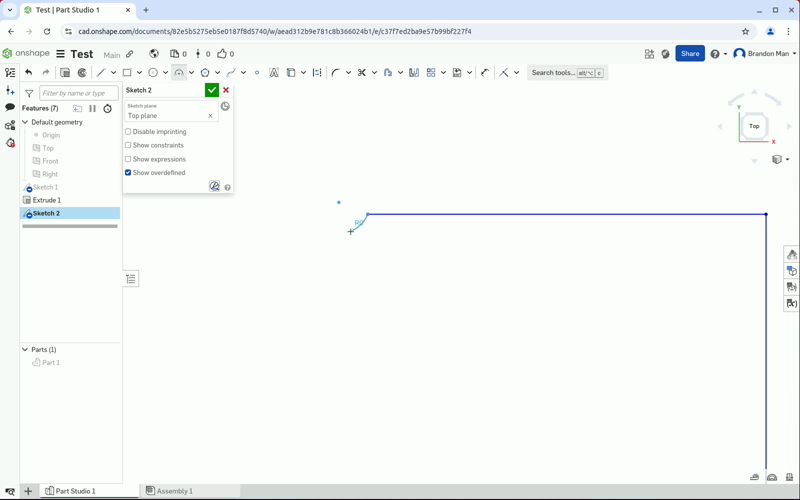
scroll(-6)
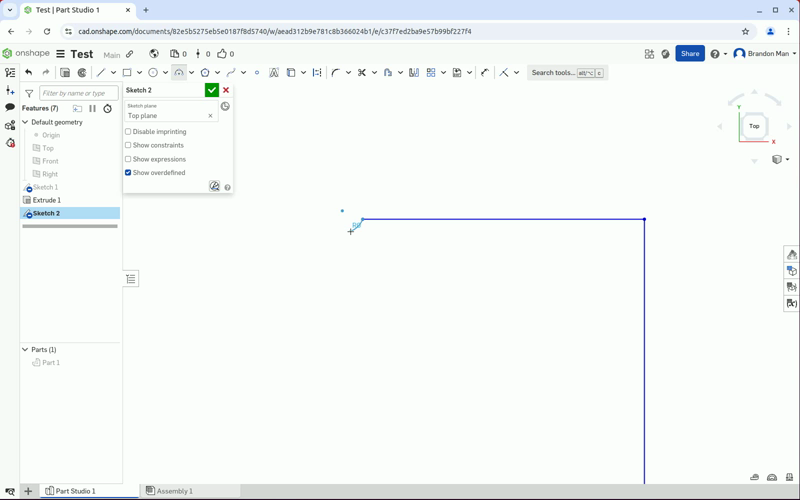
scroll(-6)
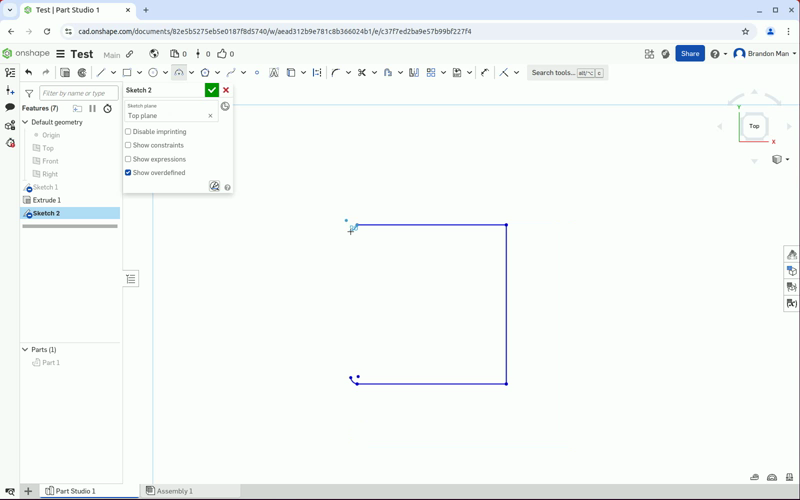
scroll(-6)
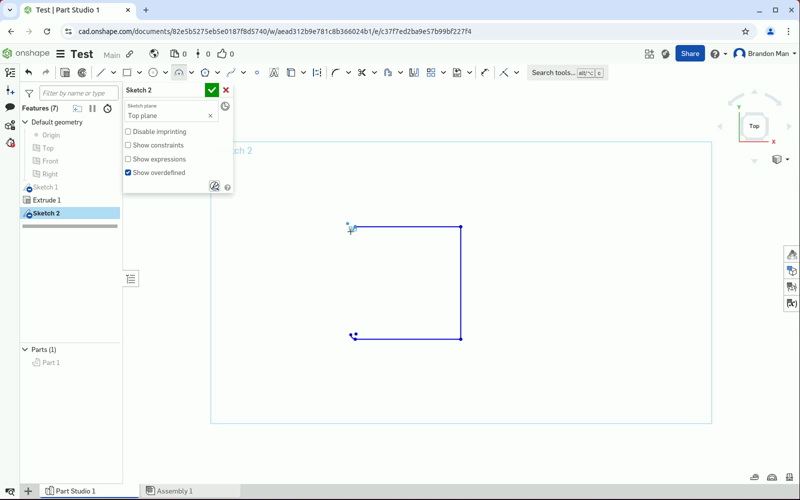
mouse_move(352, 228)
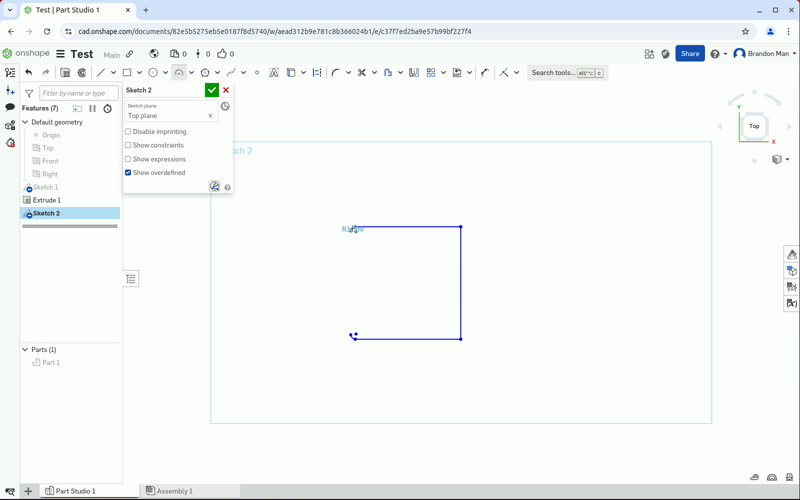
scroll(6)
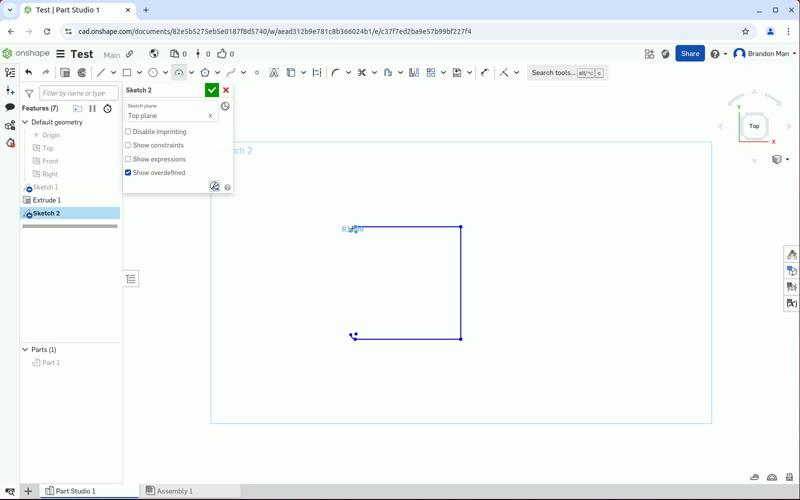
scroll(6)
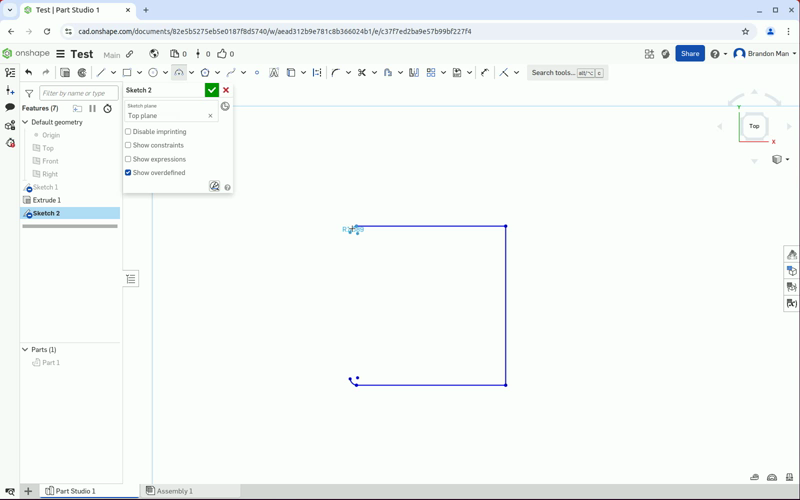
scroll(6)
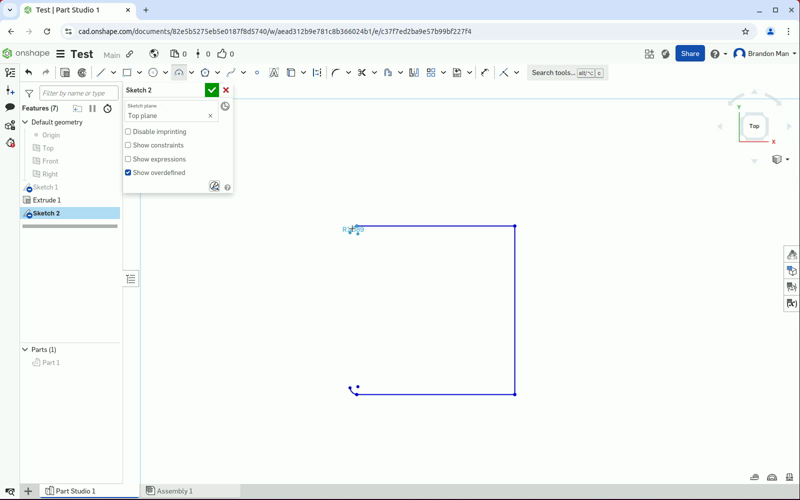
scroll(6)
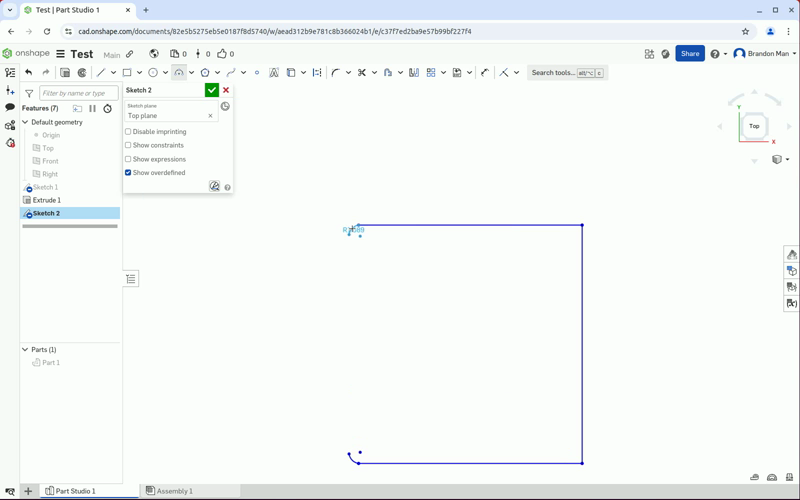
scroll(6)
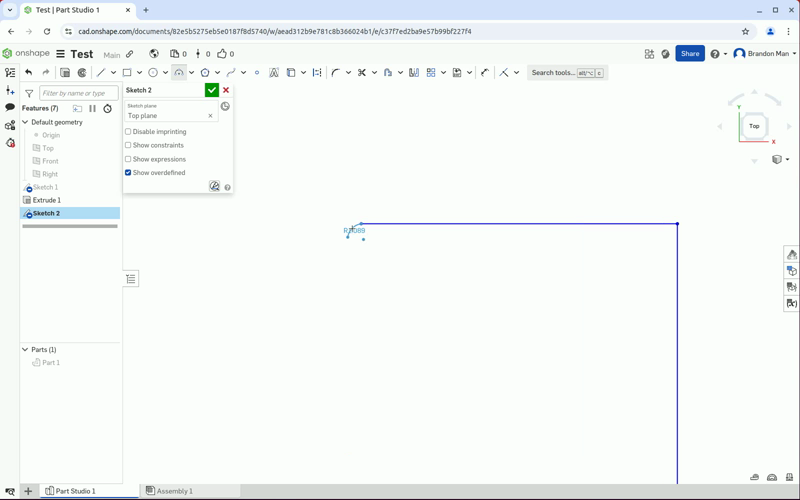
scroll(6)
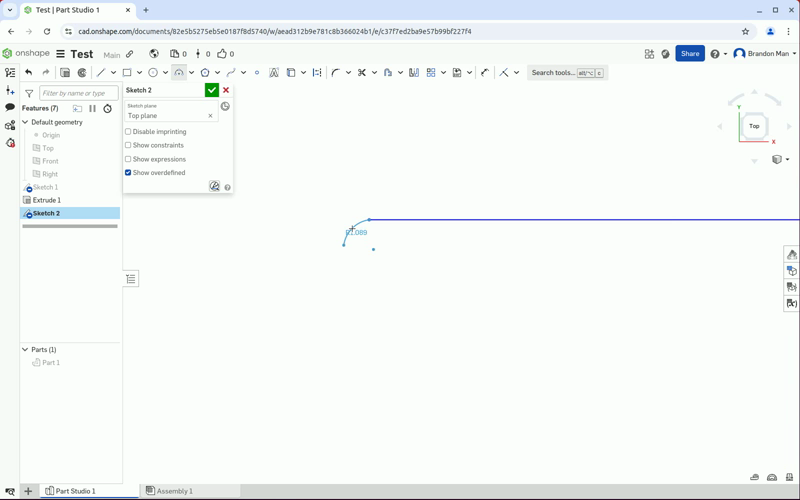
scroll(6)
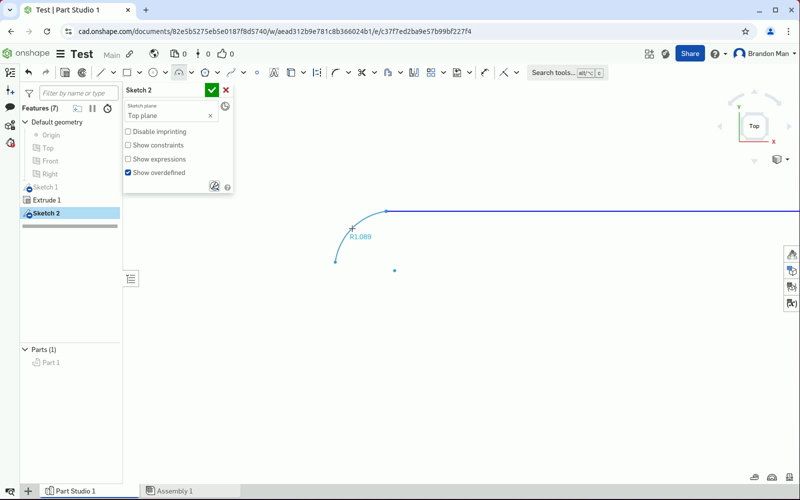
click(352, 228)
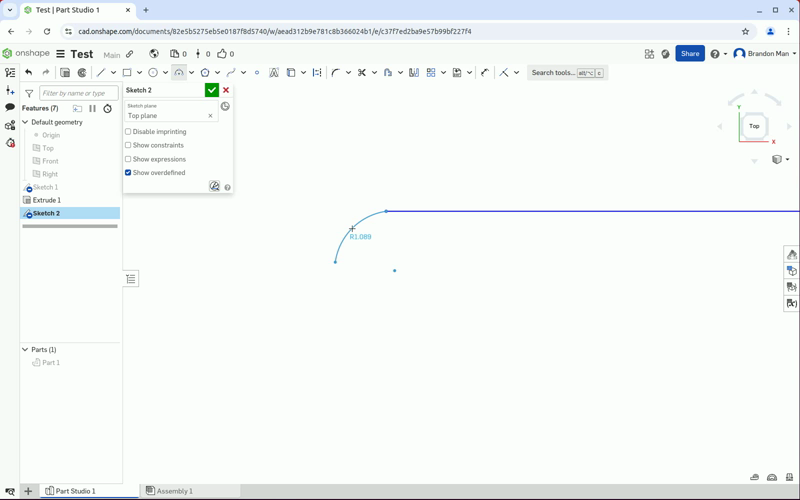
scroll(-6)
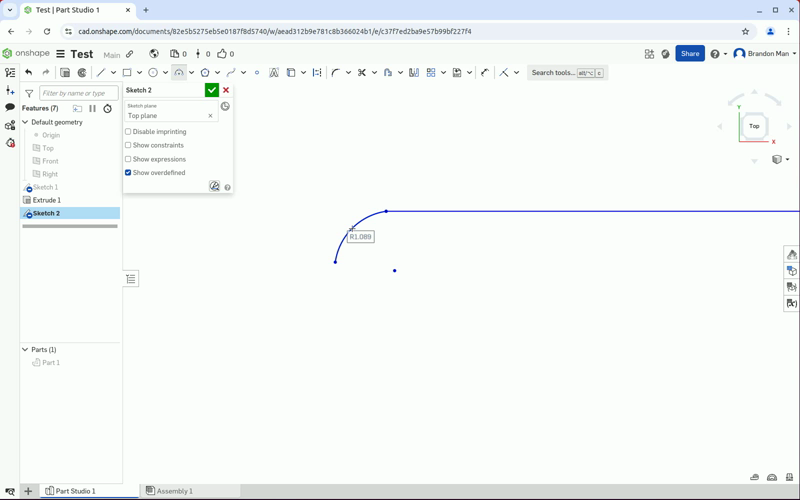
scroll(-6)
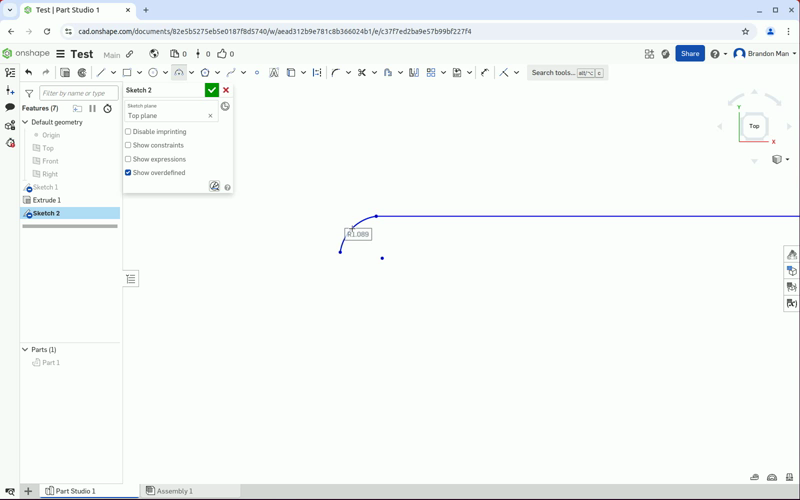
scroll(-6)
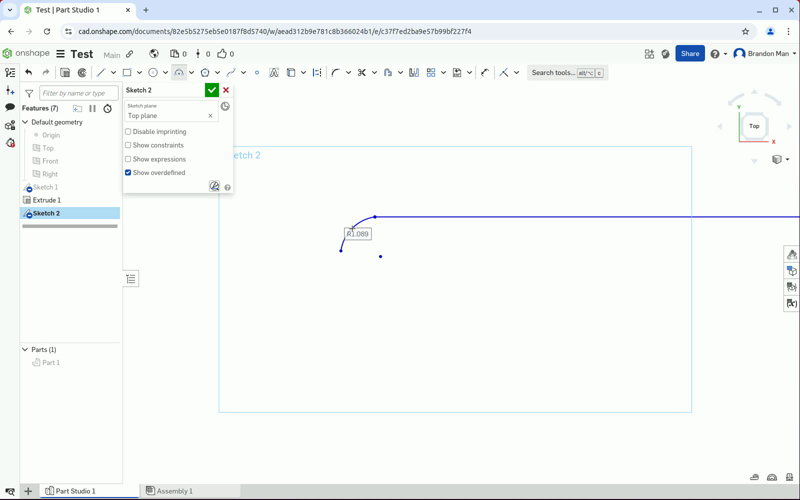
scroll(-6)
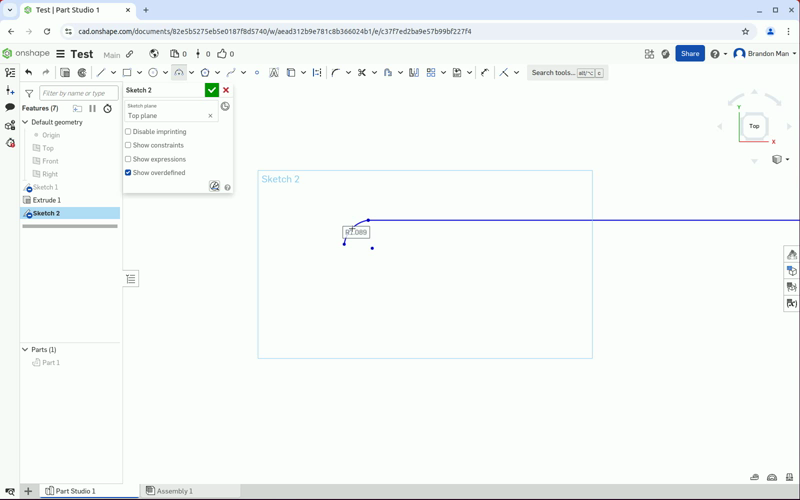
scroll(-6)
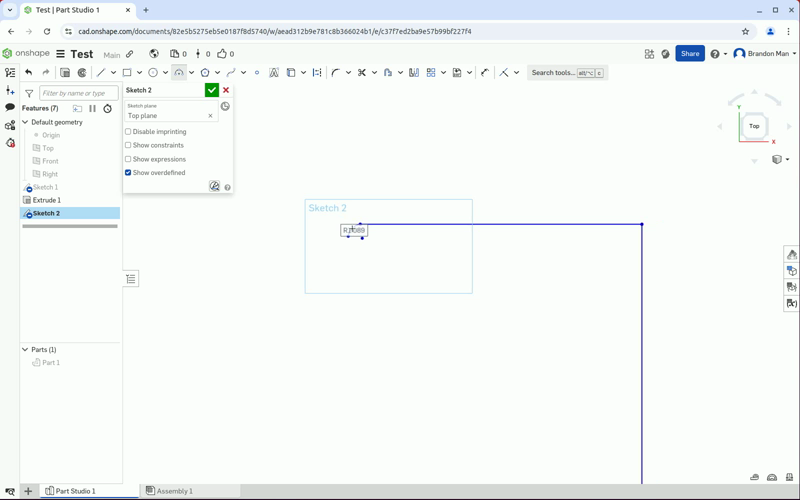
scroll(-6)
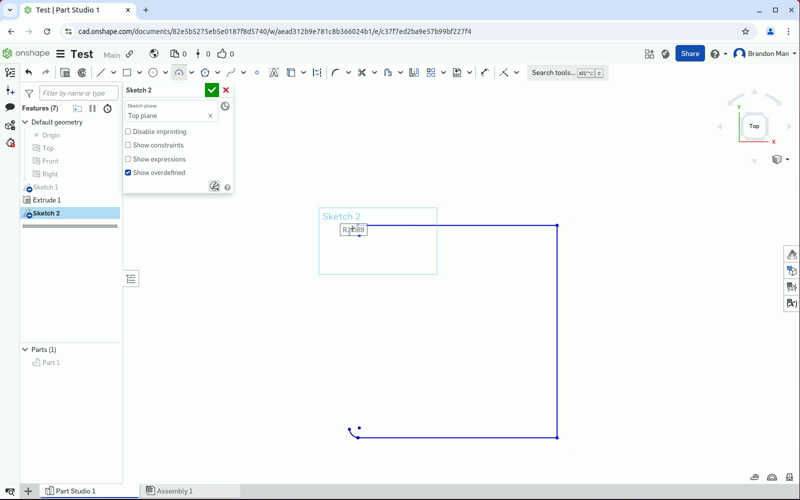
scroll(-6)
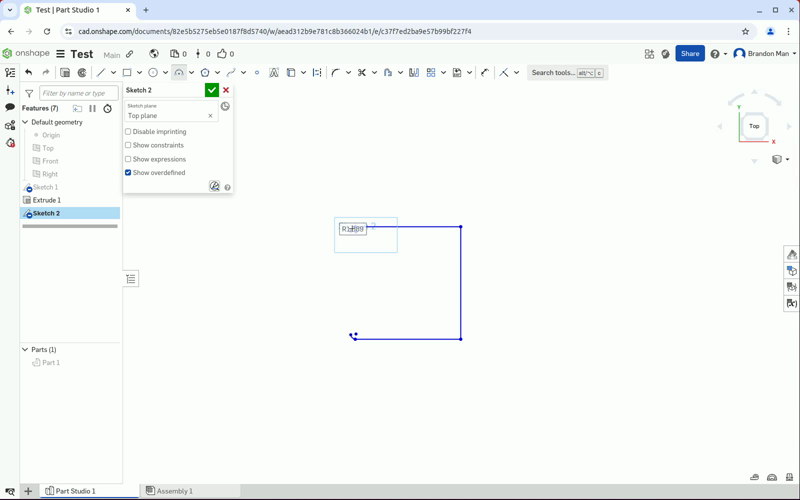
key_up(shift)
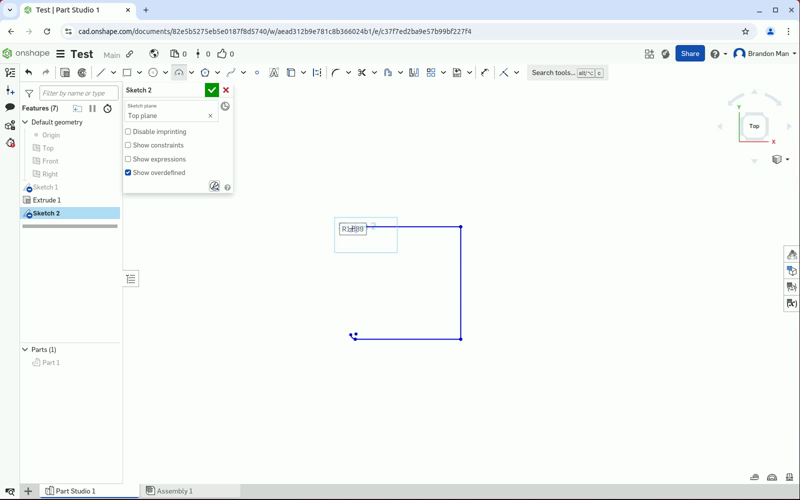
key(esc)
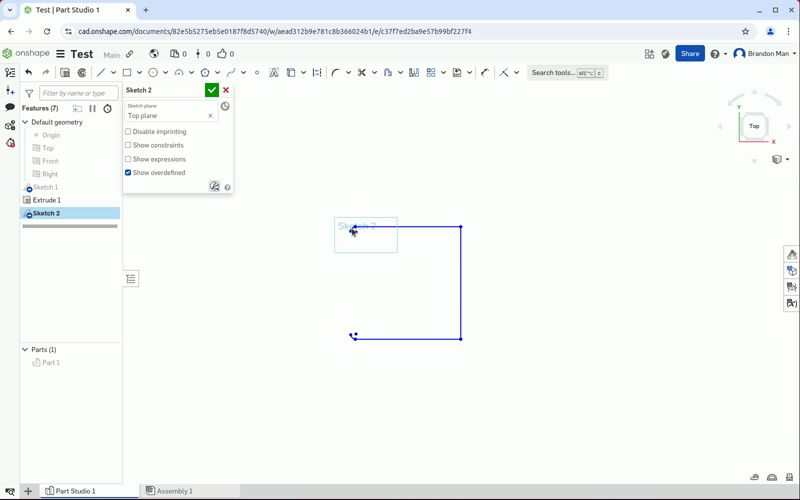
key(l)
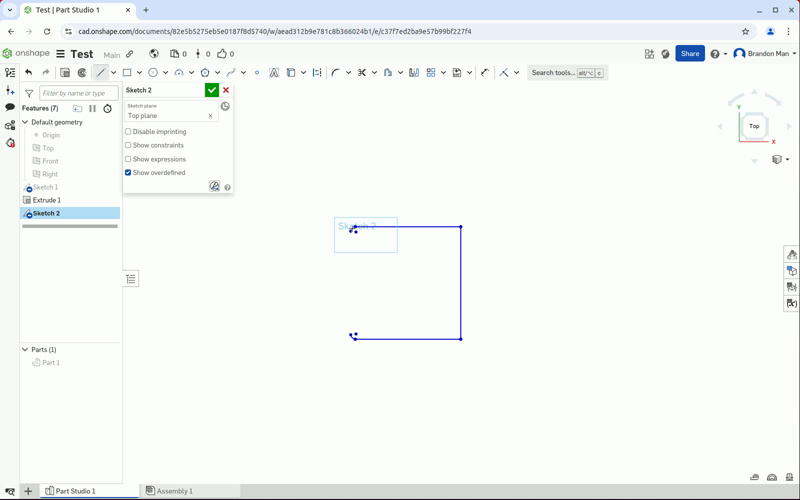
mouse_move(350, 231)
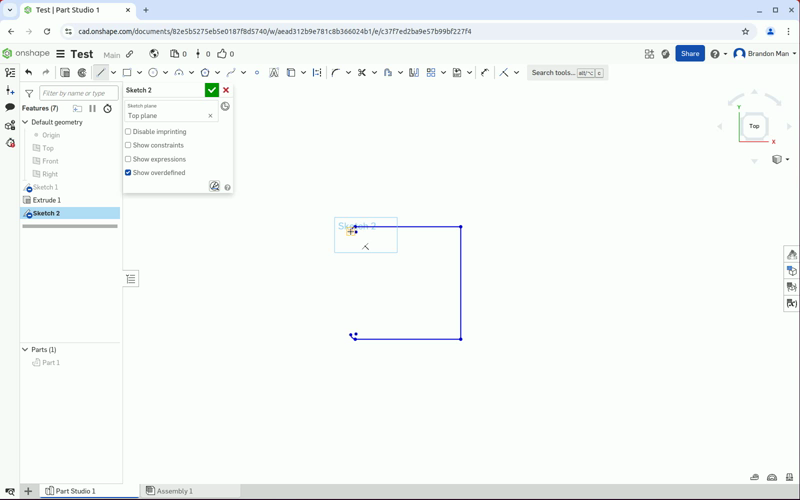
scroll(6)
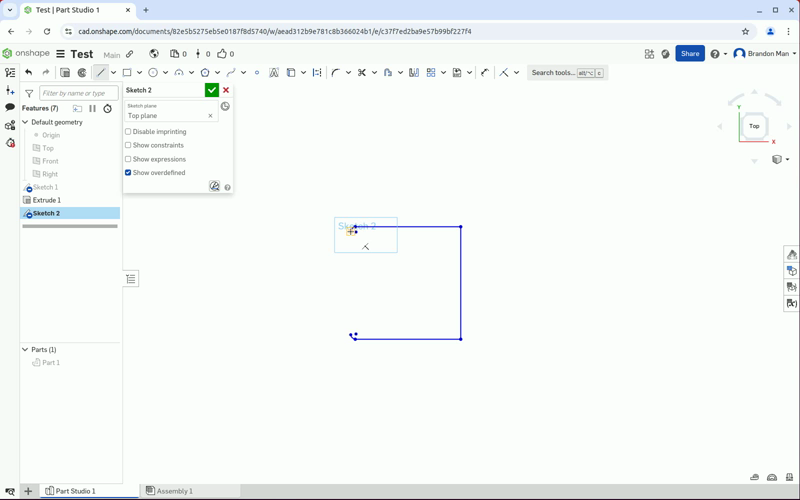
scroll(6)
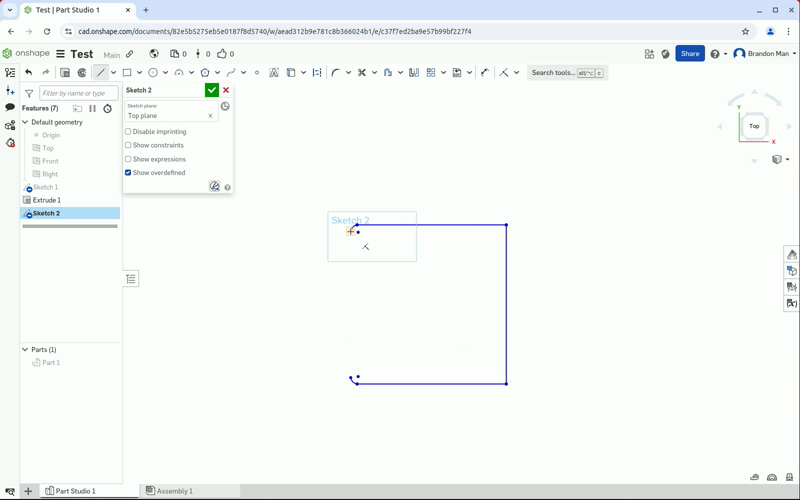
scroll(6)
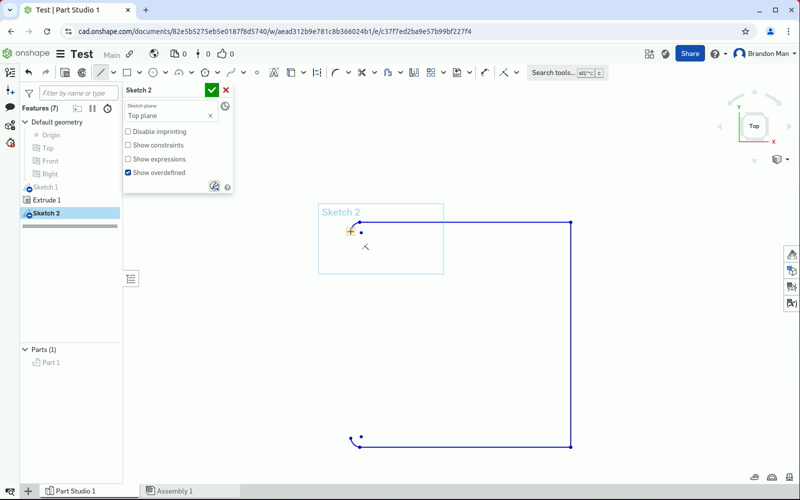
scroll(6)
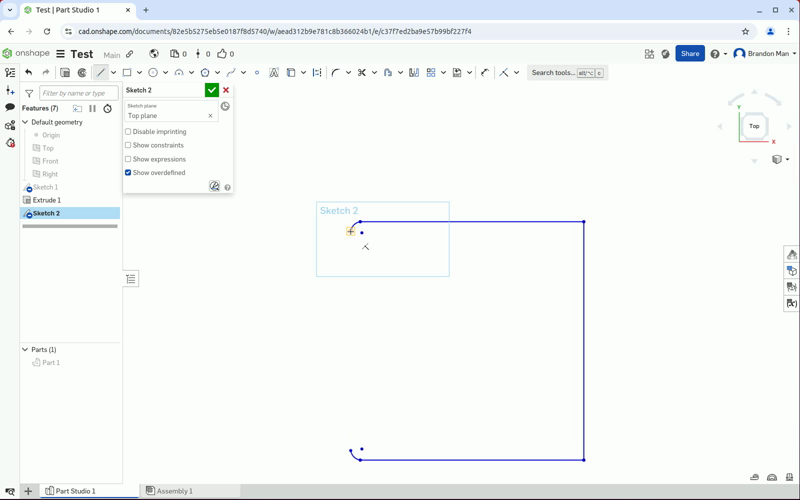
scroll(6)
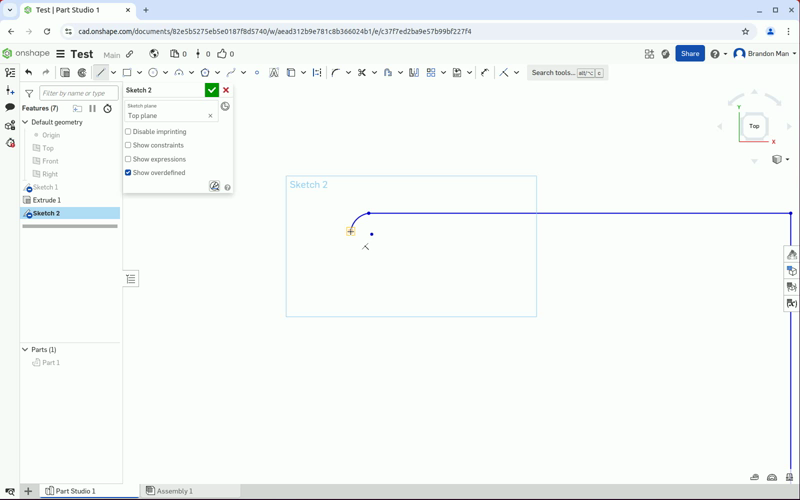
scroll(6)
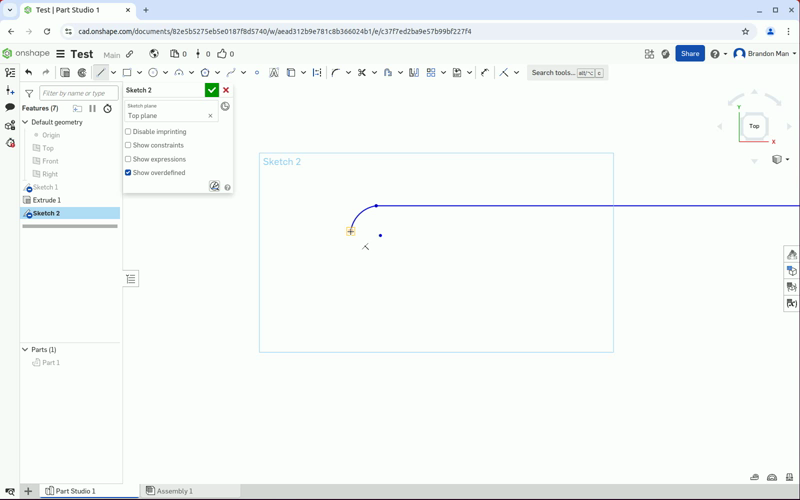
scroll(6)
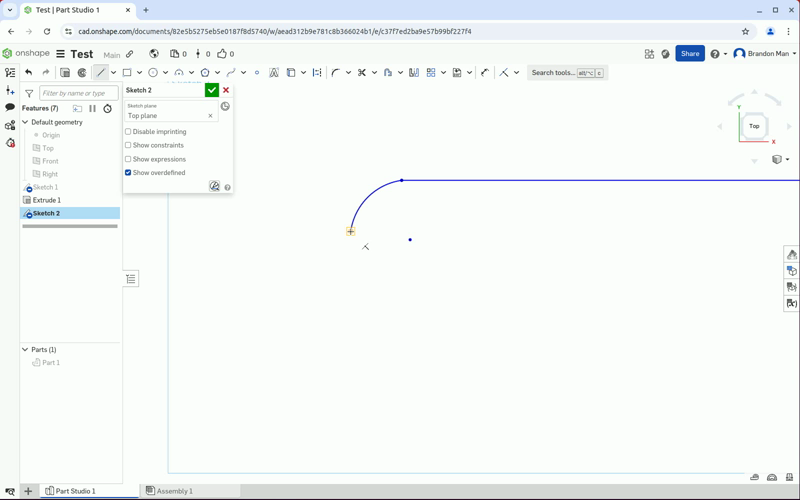
click(350, 231)
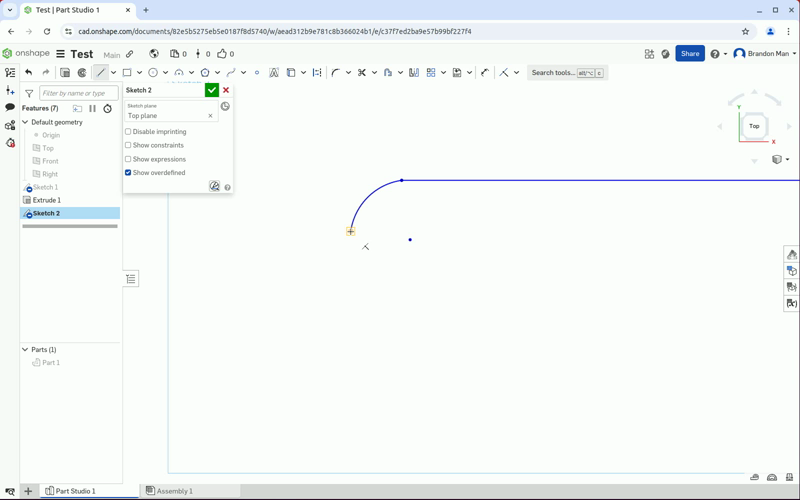
scroll(-6)
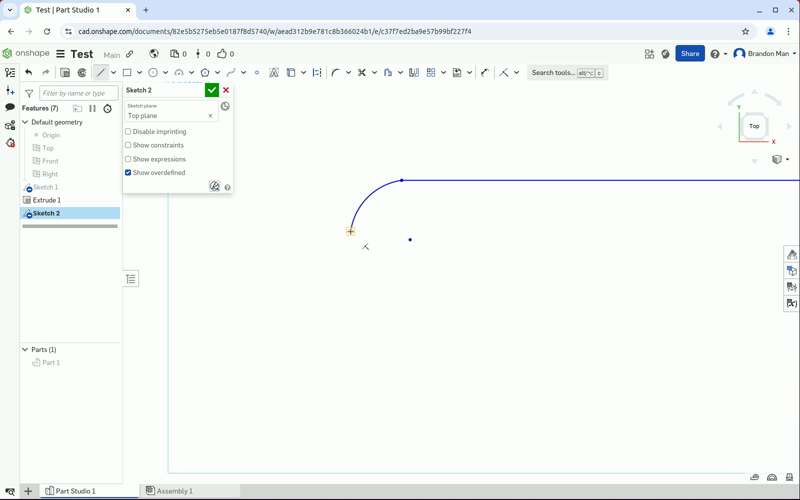
scroll(-6)
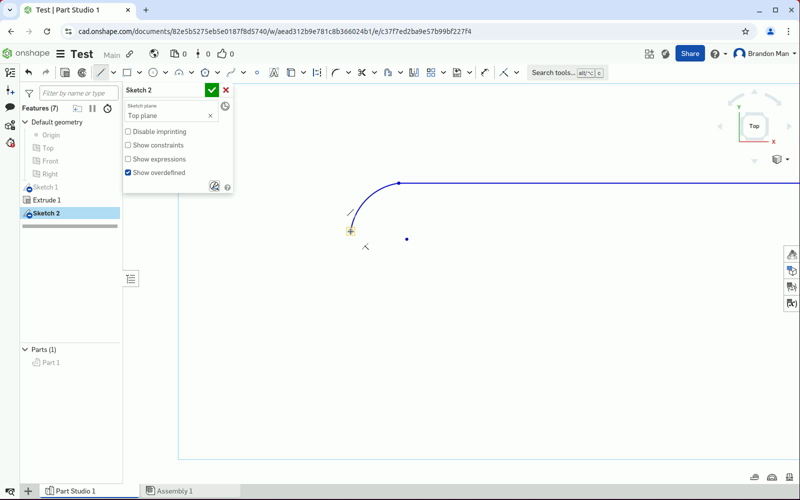
scroll(-6)
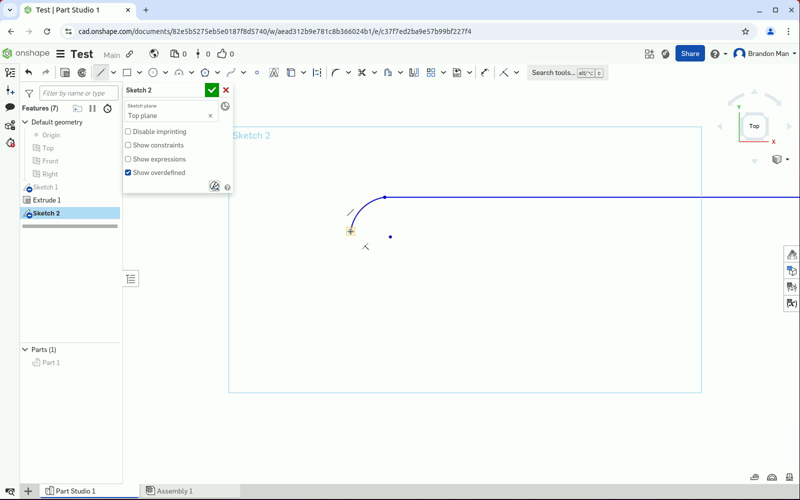
scroll(-6)
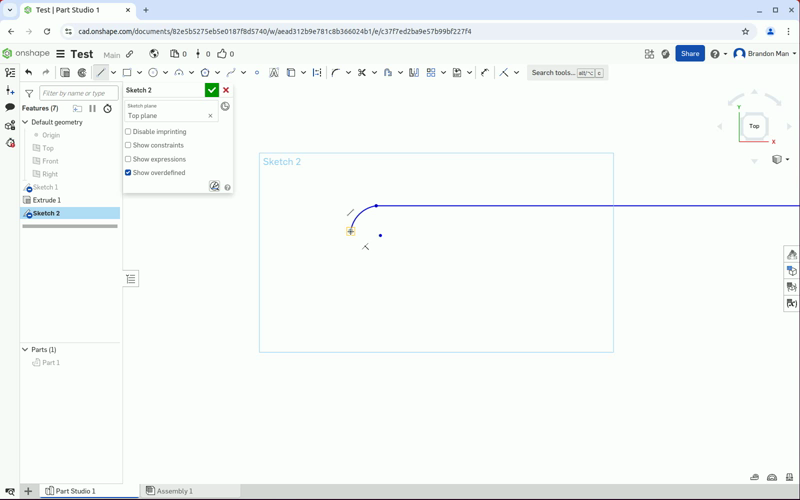
scroll(-6)
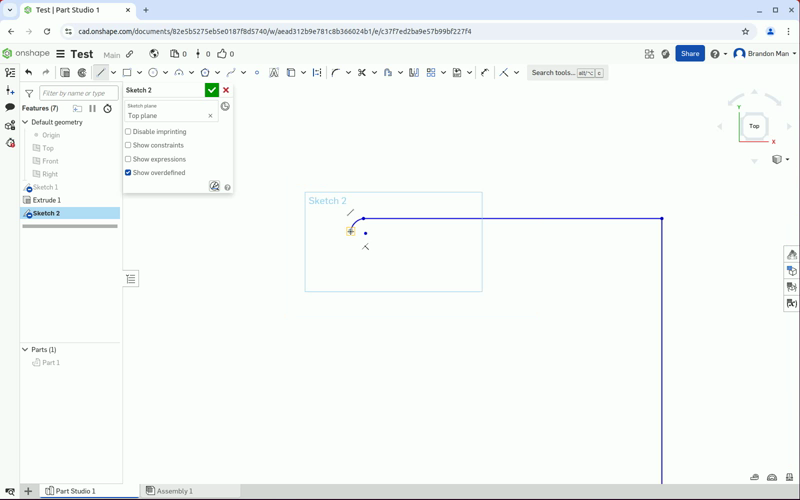
scroll(-6)
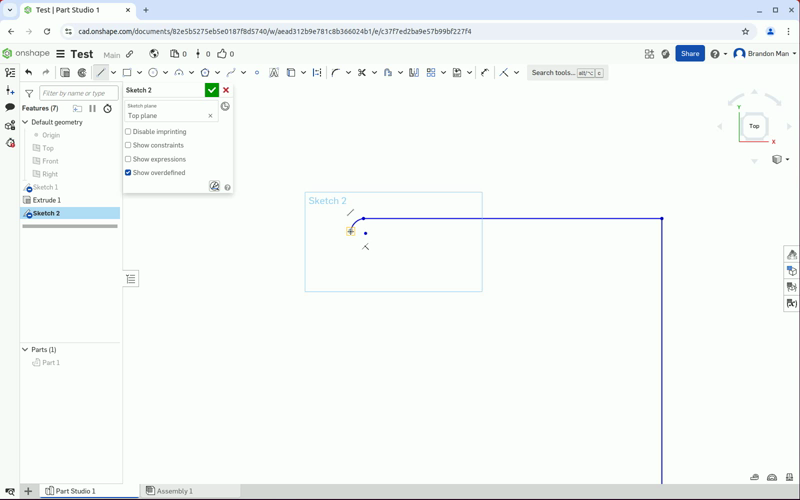
scroll(-6)
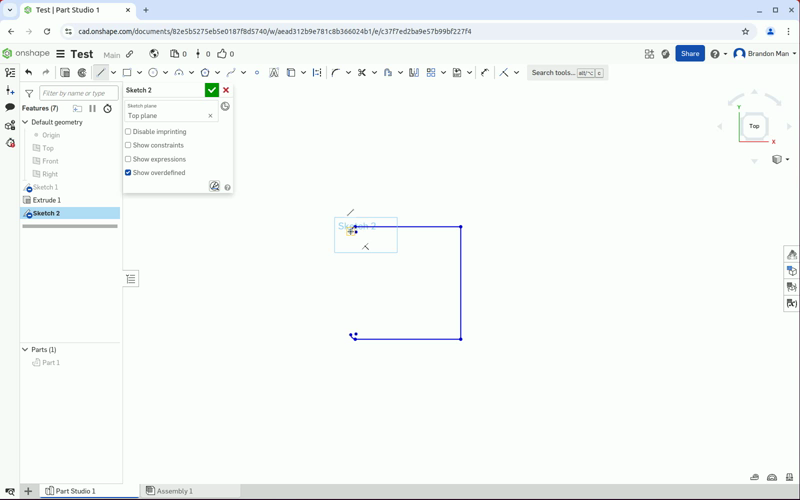
key_down(shift)
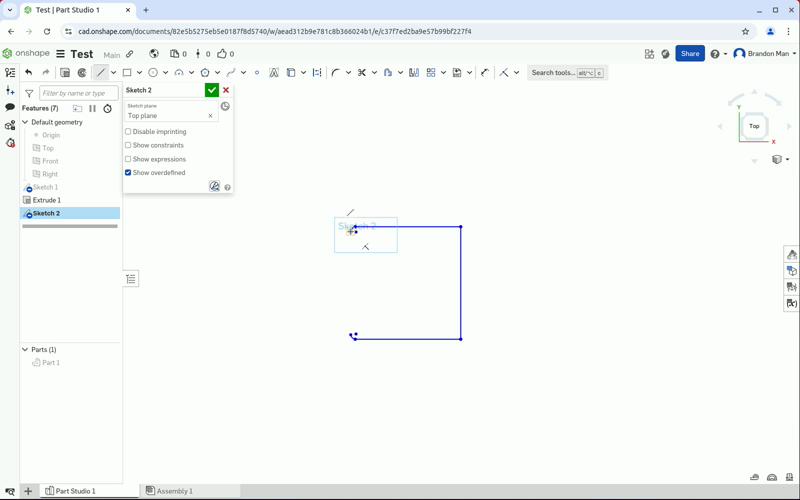
mouse_move(350, 334)
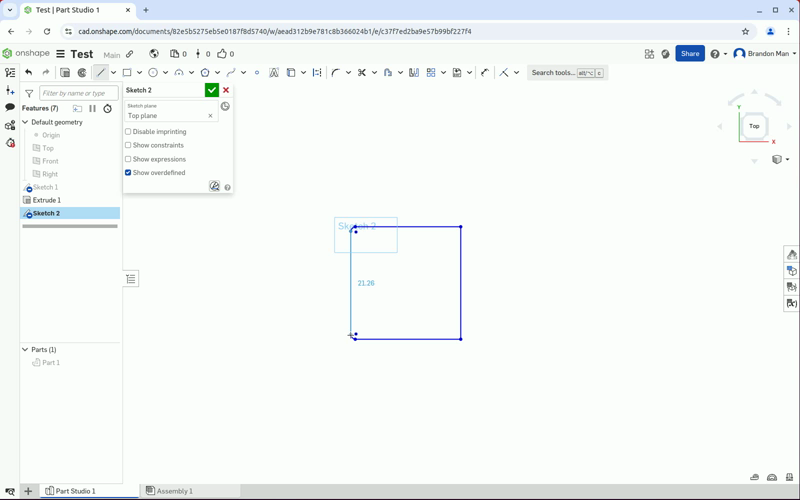
scroll(6)
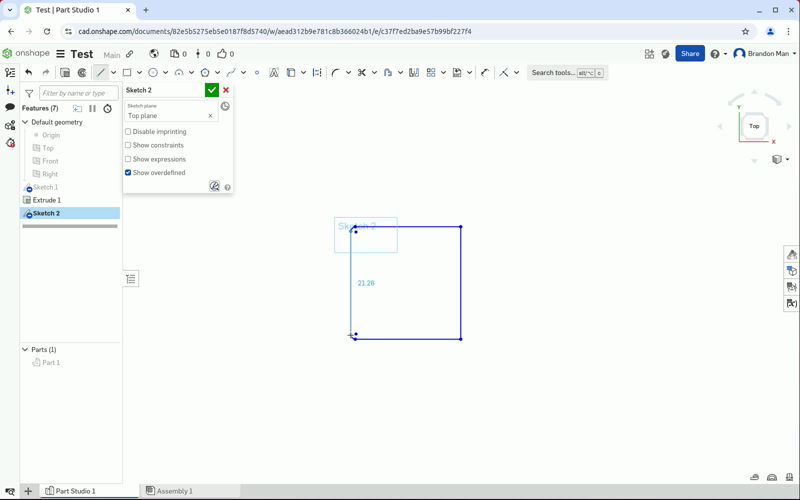
scroll(6)
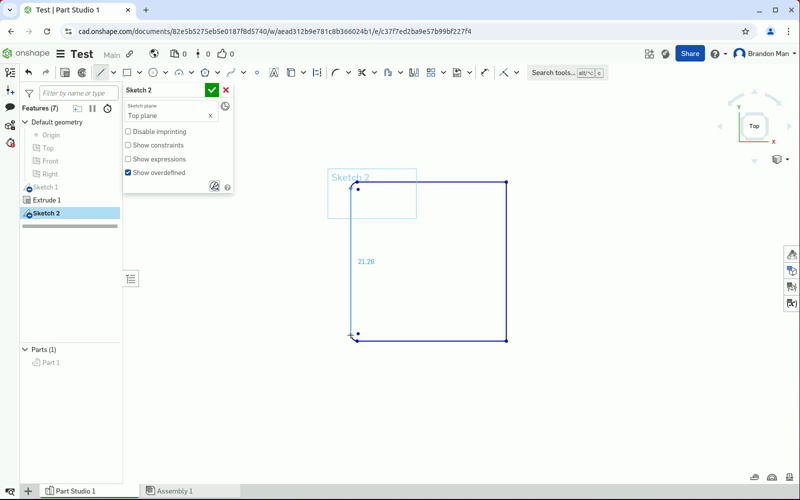
scroll(6)
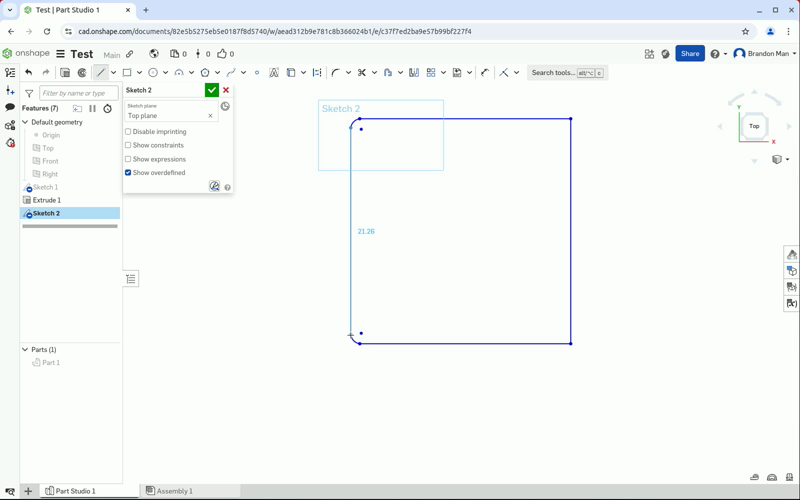
scroll(6)
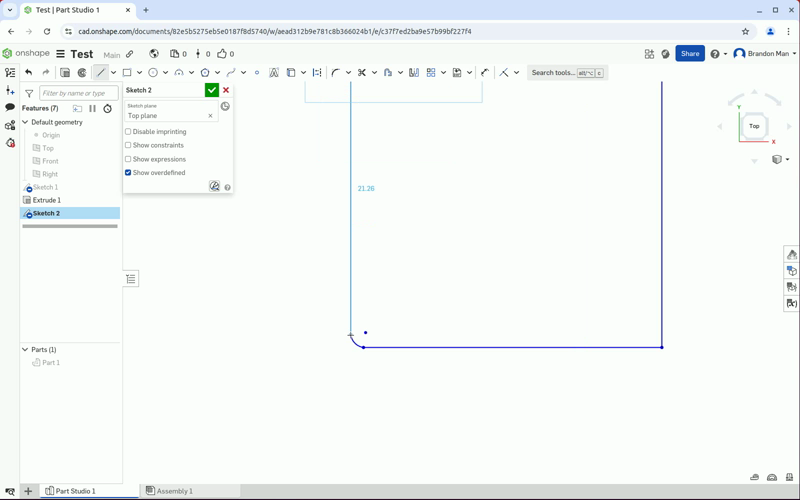
scroll(6)
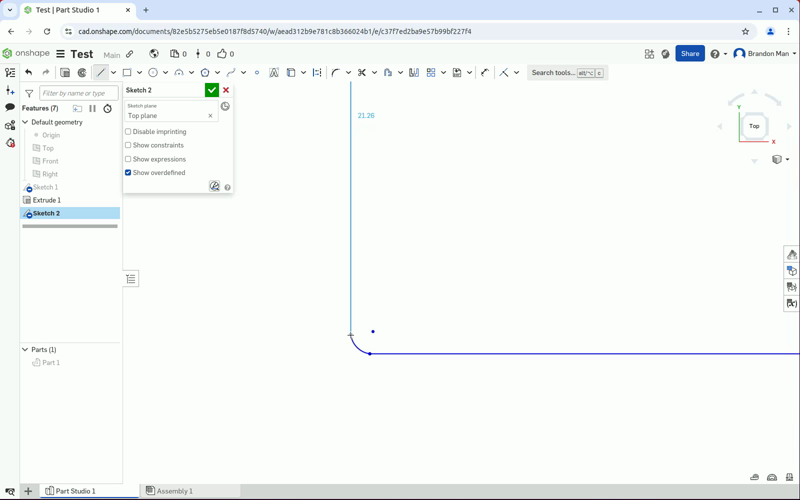
scroll(6)
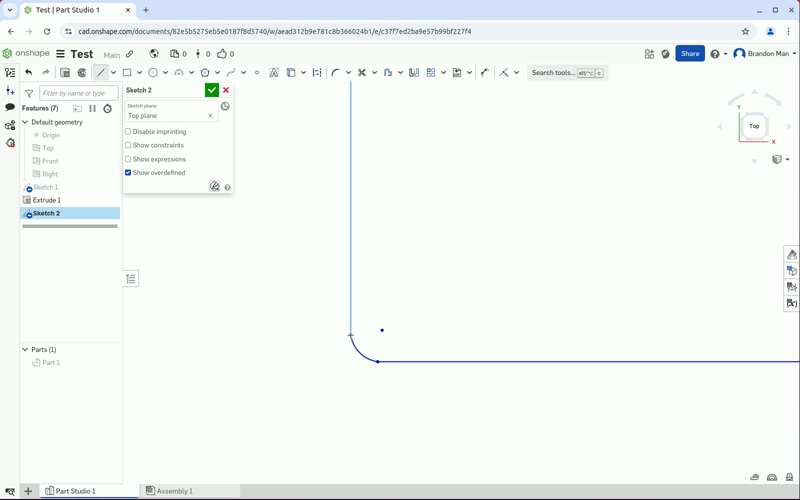
scroll(6)
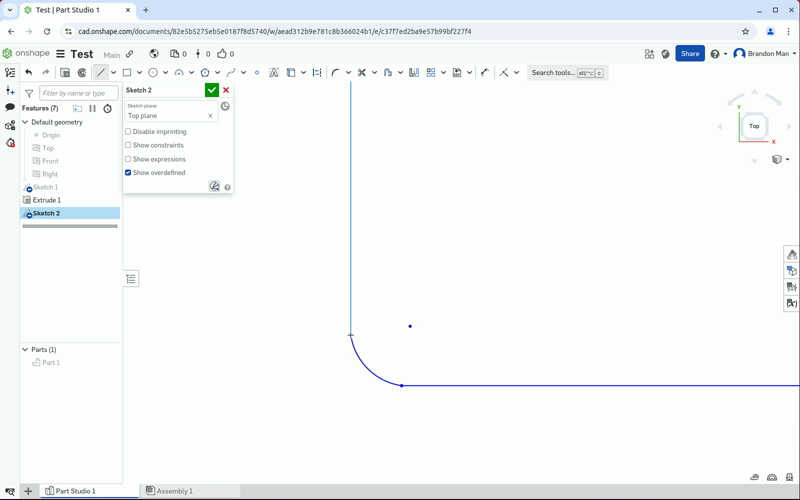
key_up(shift)
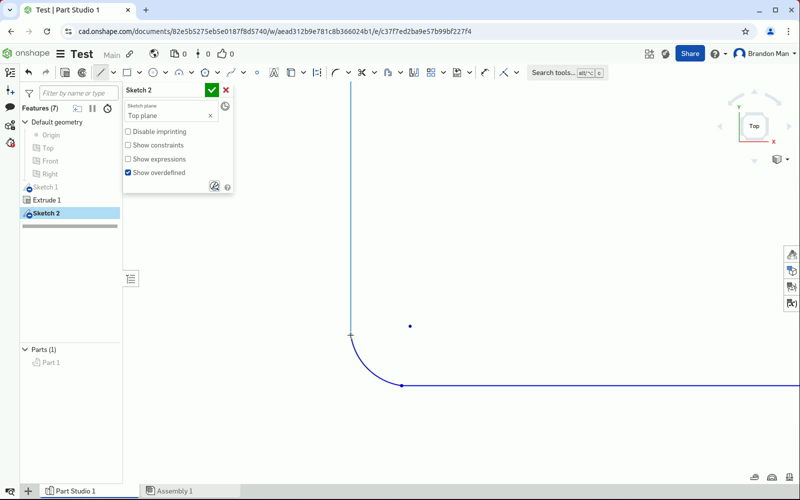
click(350, 334)
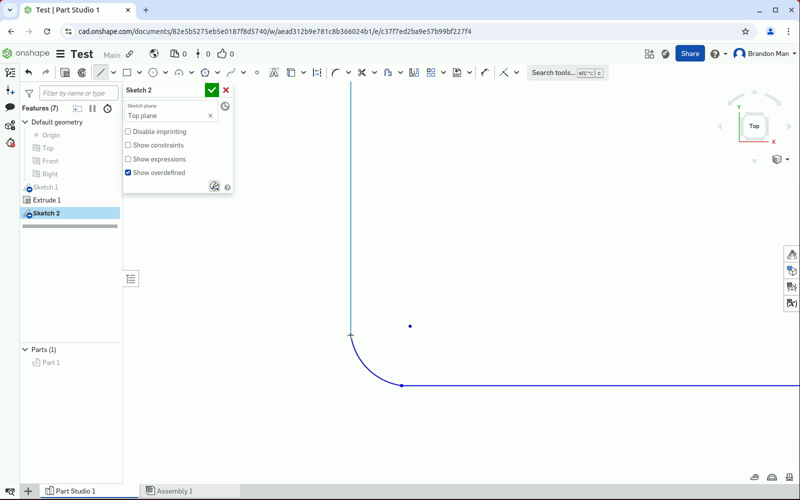
scroll(-6)
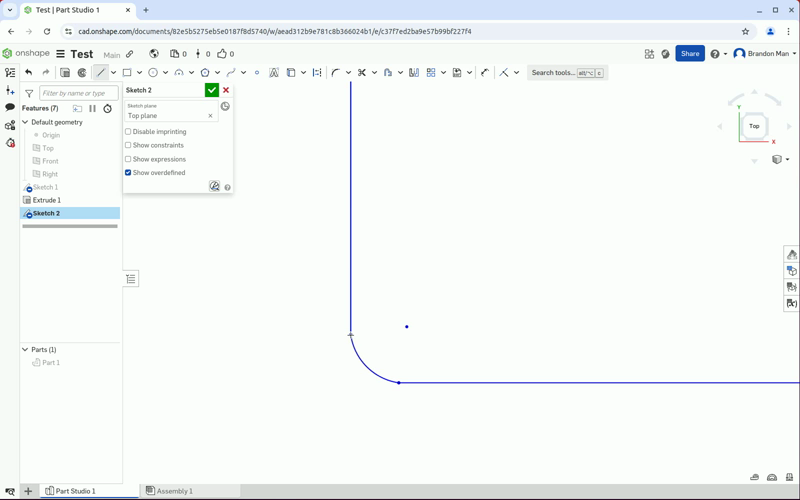
scroll(-6)
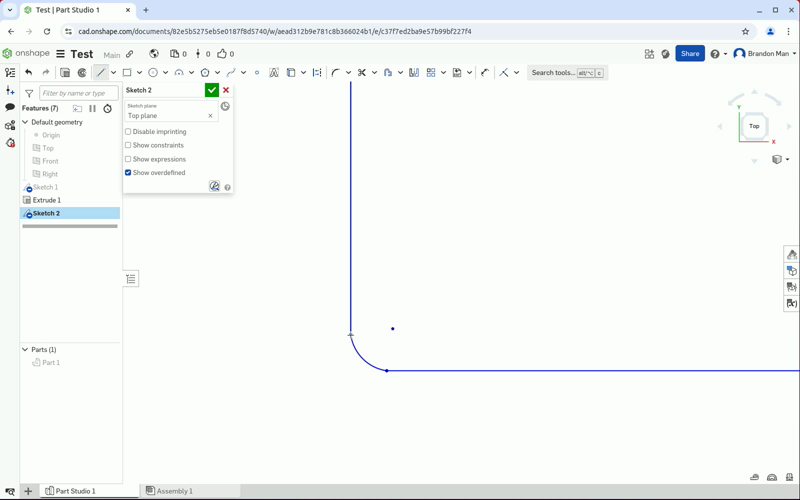
scroll(-6)
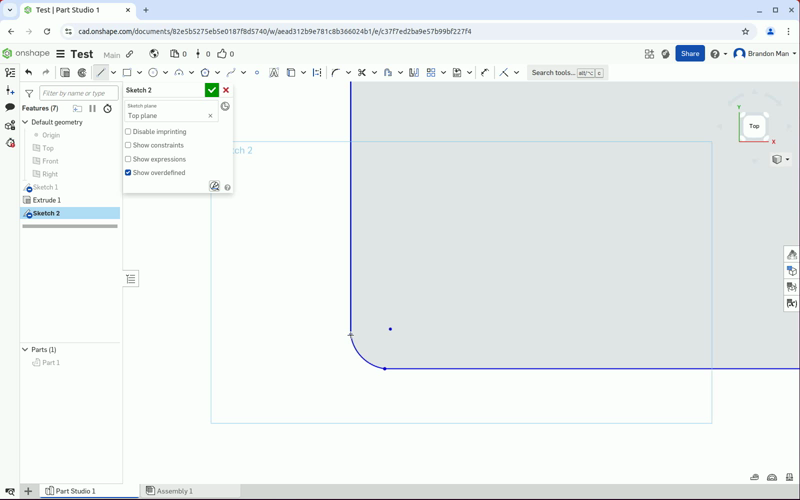
scroll(-6)
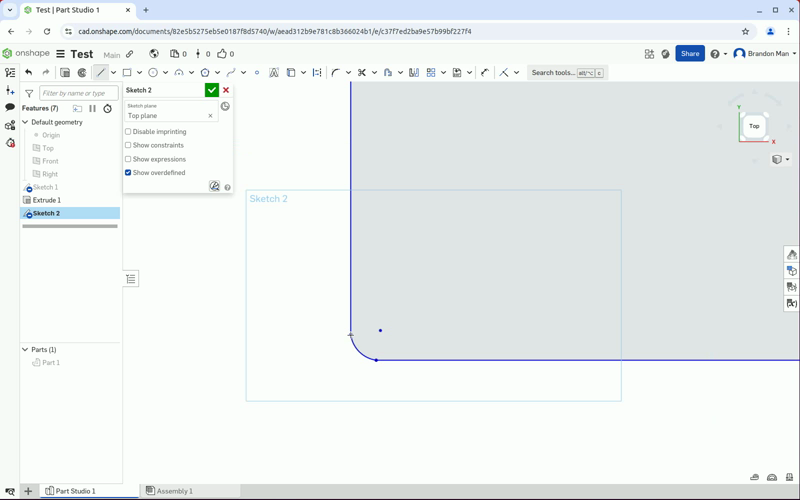
scroll(-6)
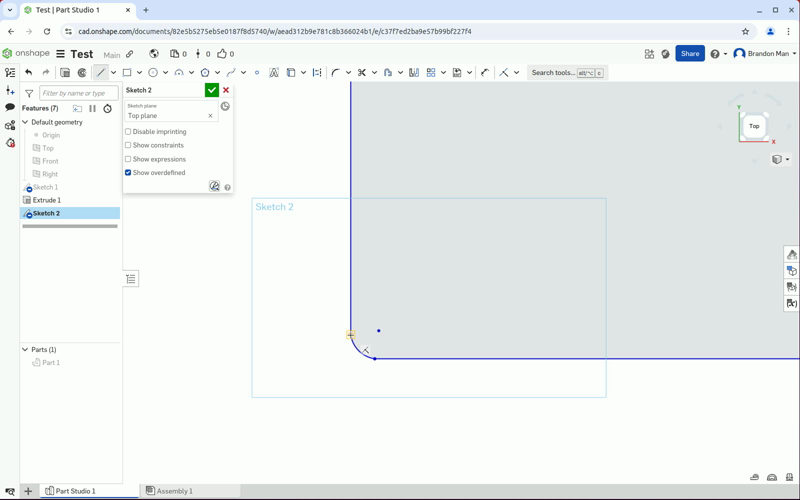
scroll(-6)
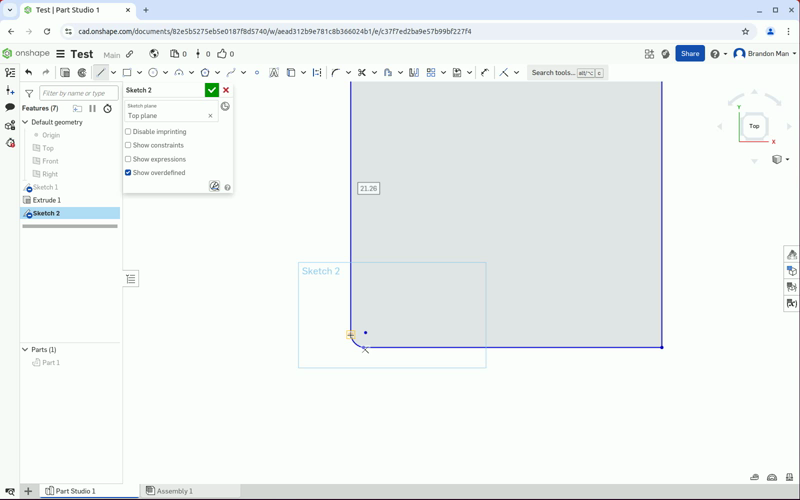
scroll(-6)
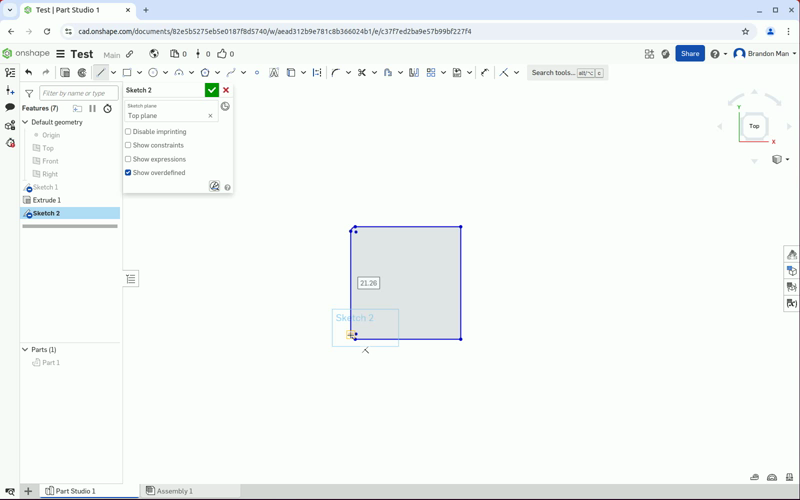
key(esc)
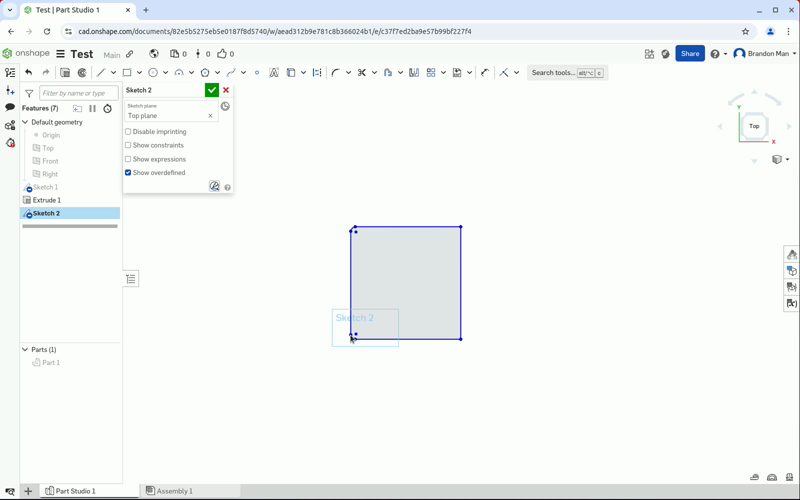
mouse_move(371, 316)
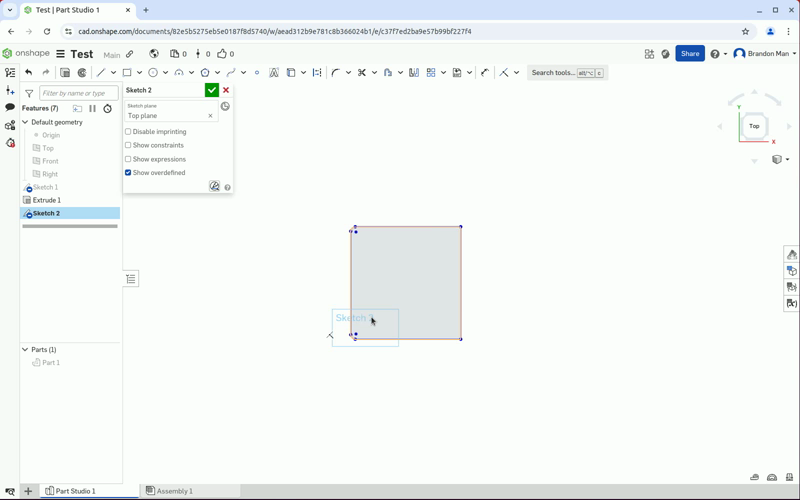
click(371, 316)
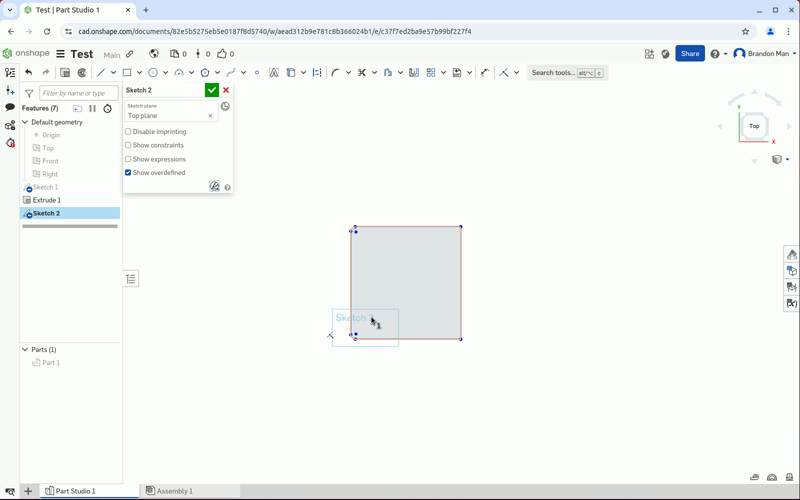
mouse_move(73, 352)
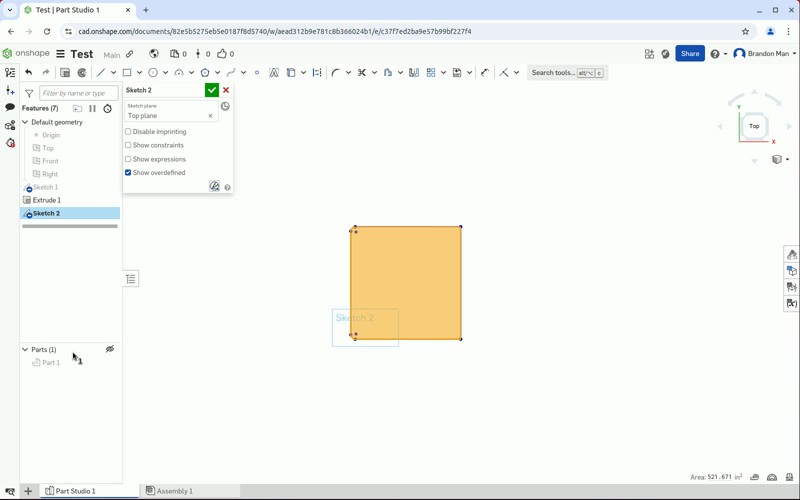
key(shift+y)
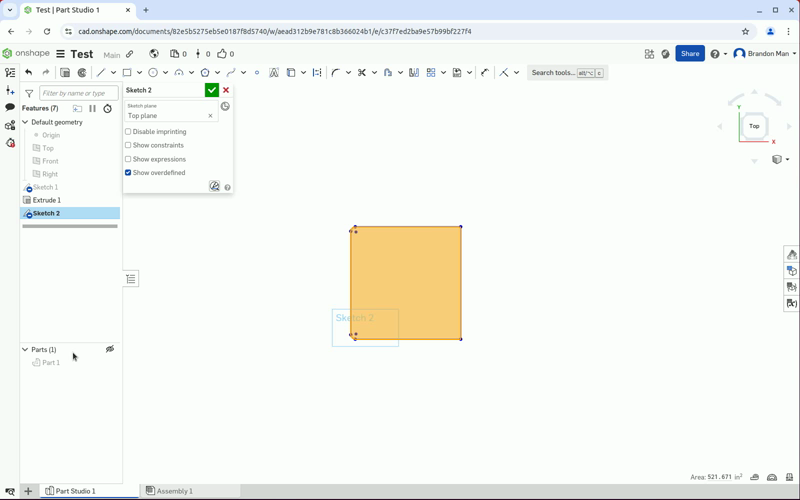
key(shift+e)
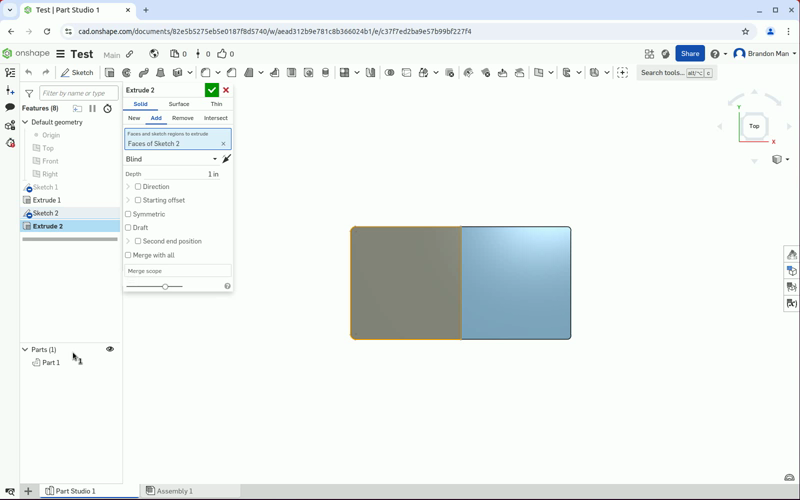
mouse_move(143, 106)
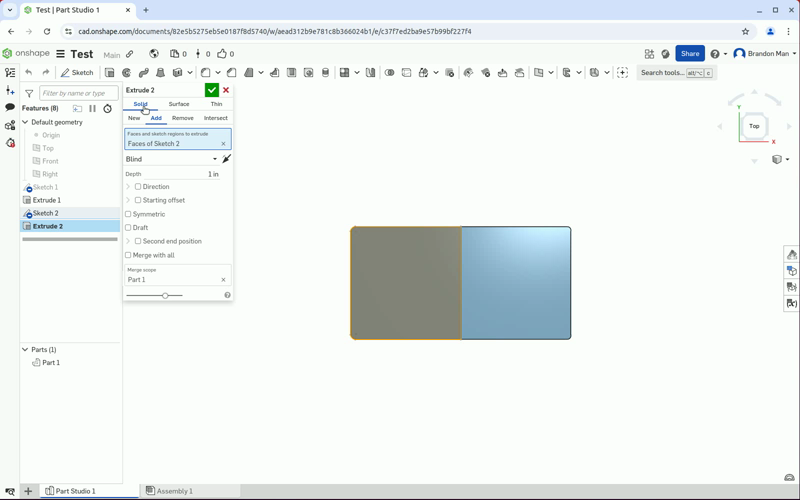
click(143, 106)
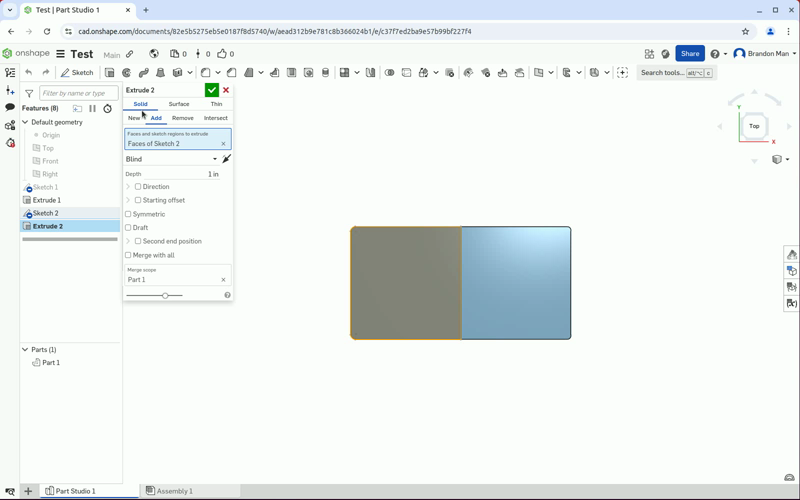
mouse_move(137, 120)
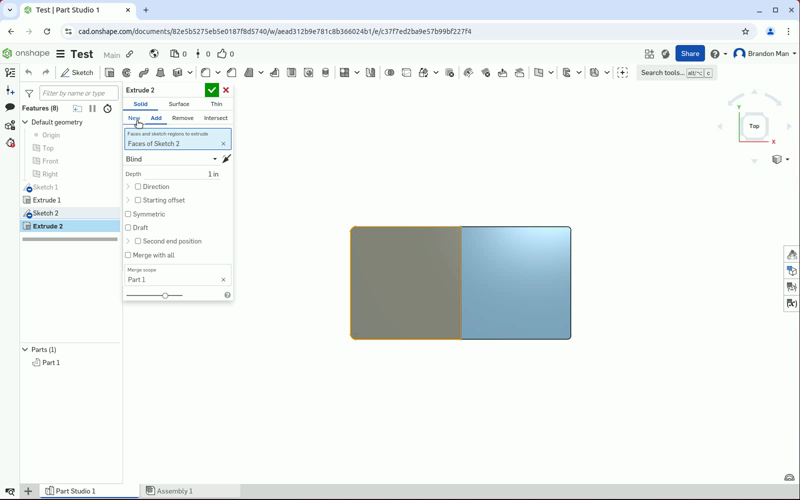
click(137, 120)
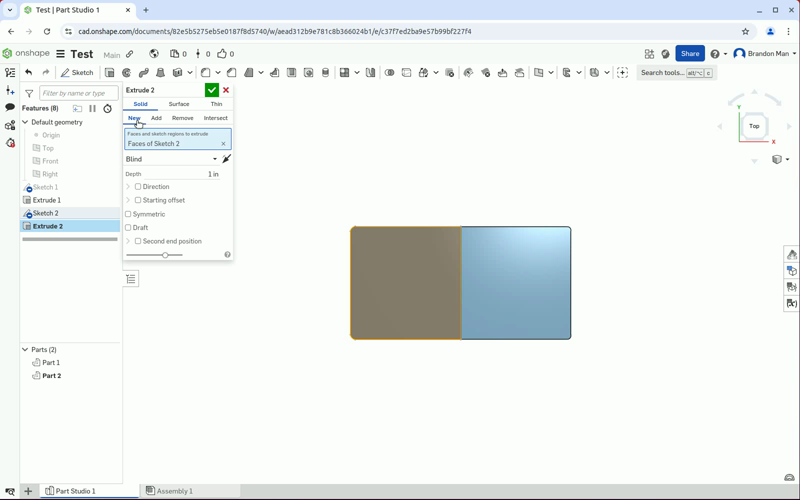
key(tab, 4)
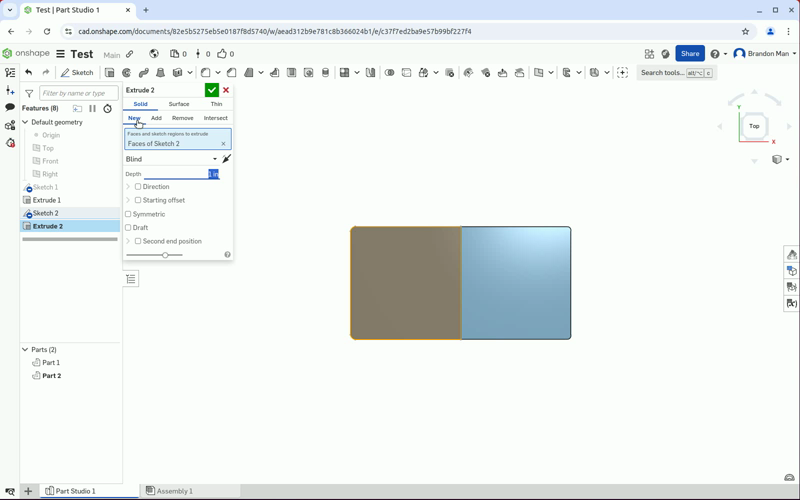
text(0.963)
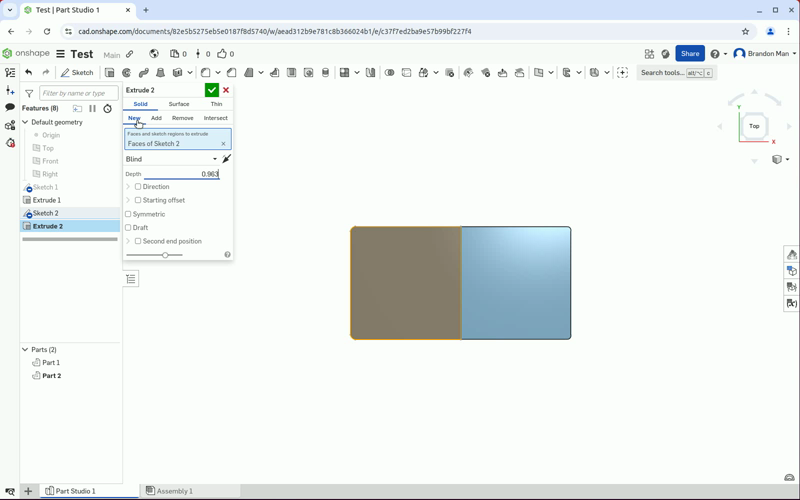
key(enter)
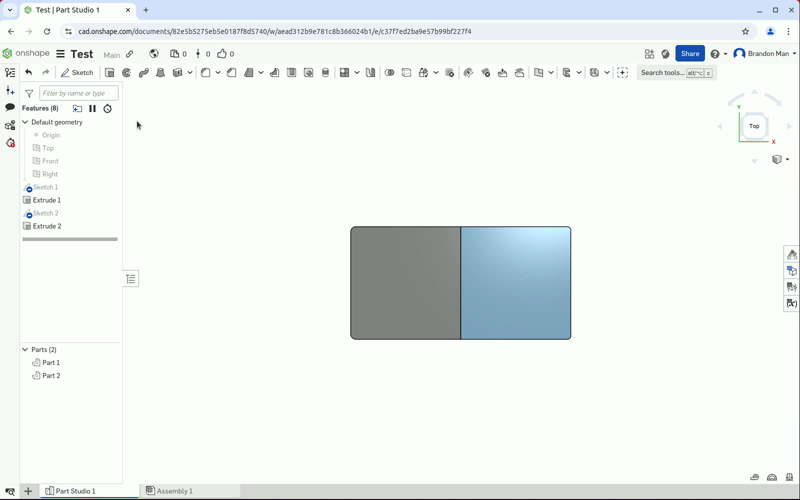
key(shift+h)
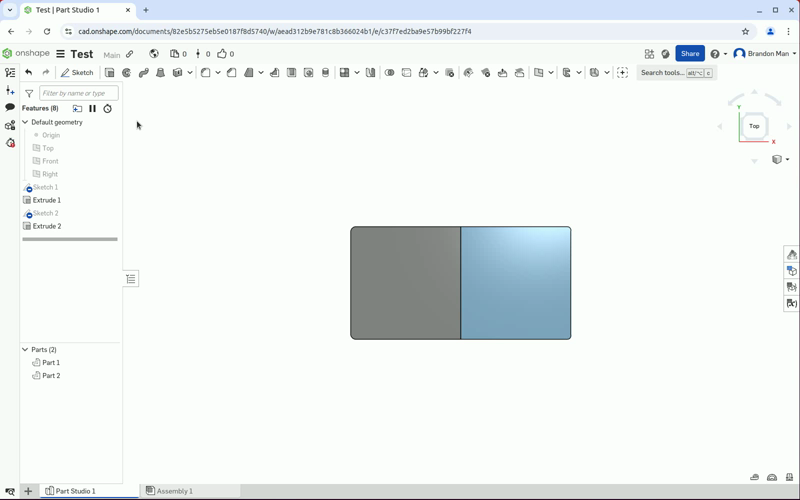
key(shift+h)
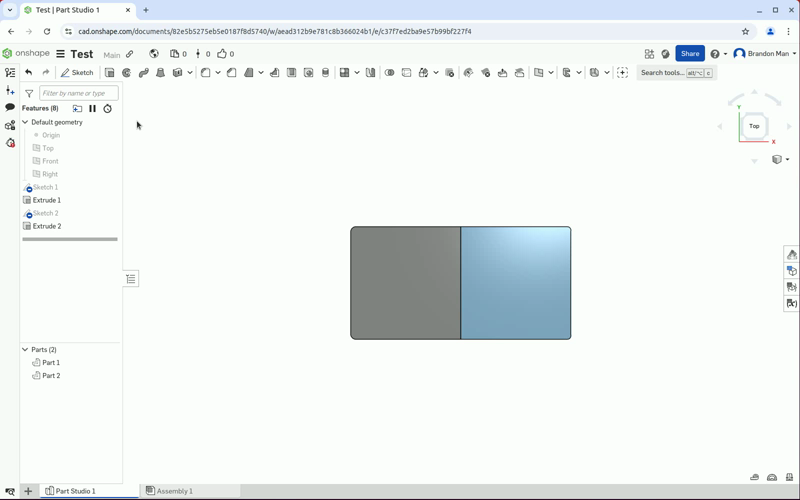
mouse_move(73, 189)
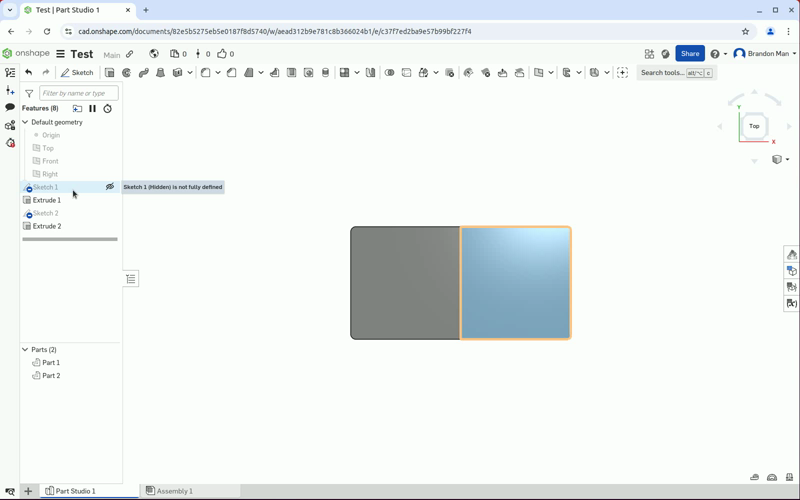
click(73, 189)
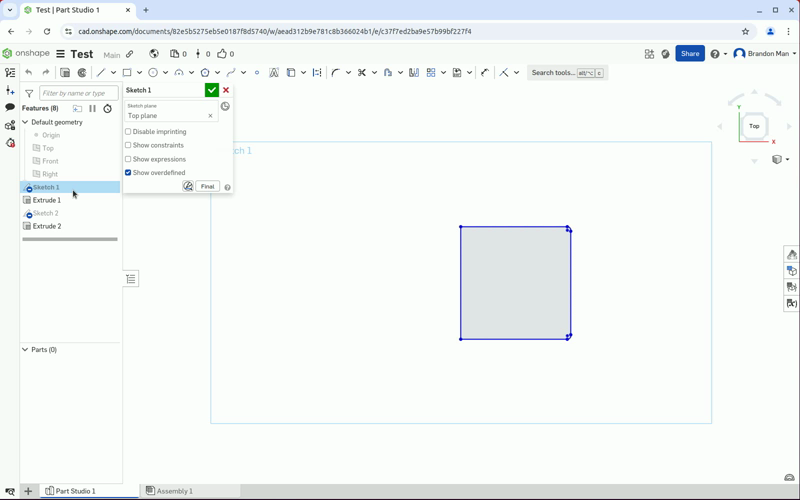
mouse_move(229, 92)
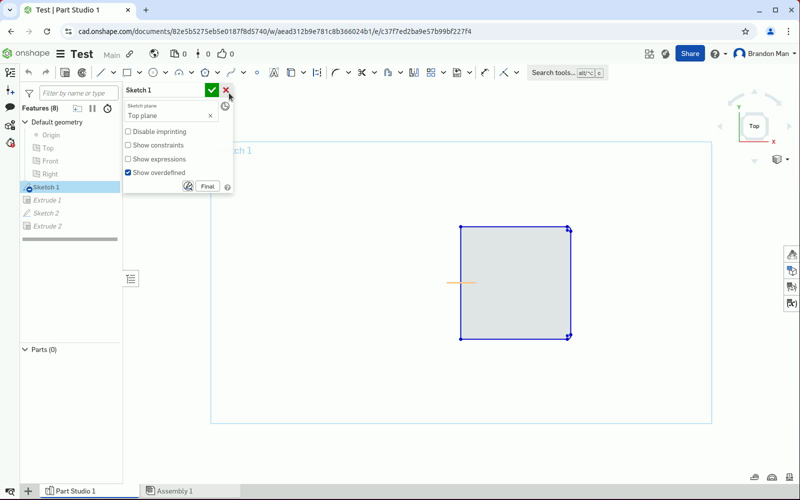
click(229, 92)
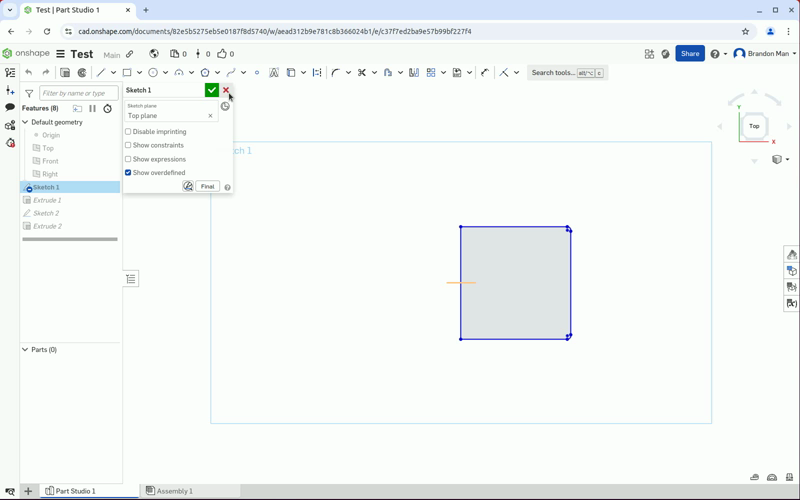
key(shift+s)
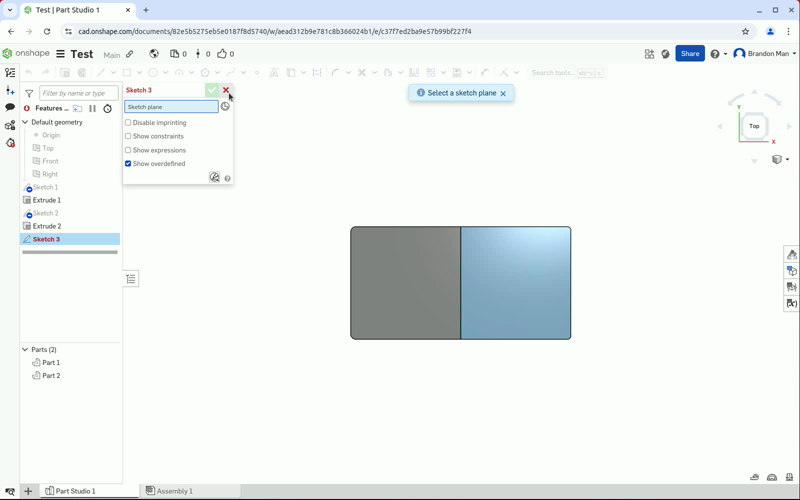
mouse_move(73, 150)
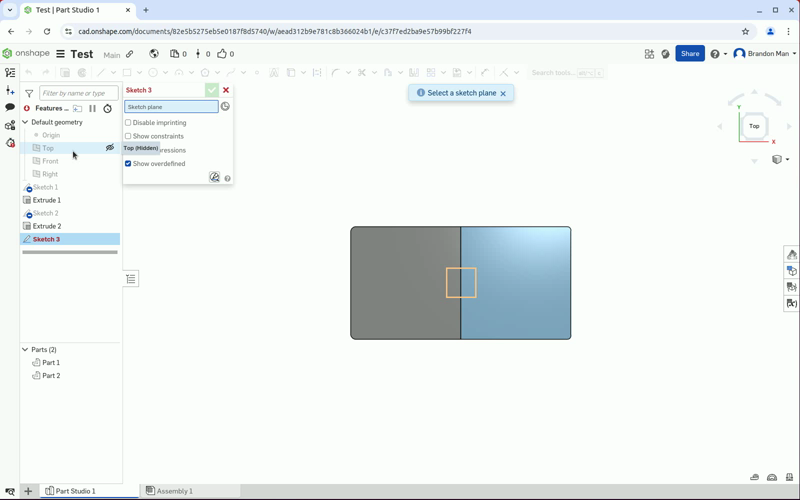
click(73, 150)
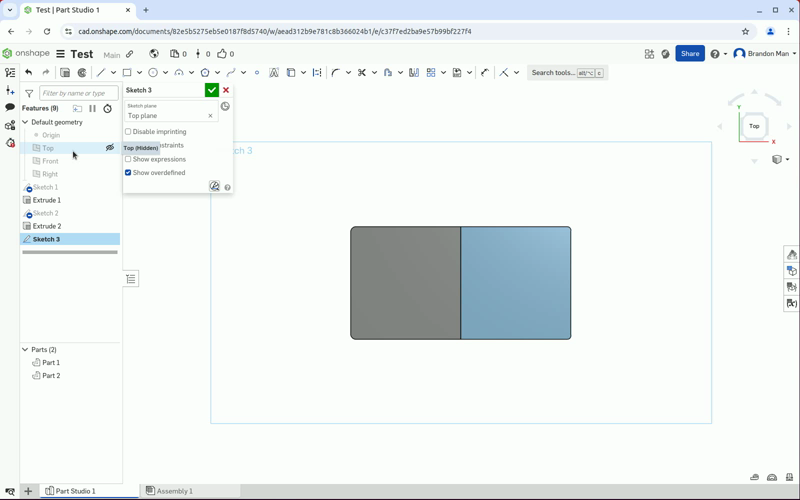
mouse_move(73, 352)
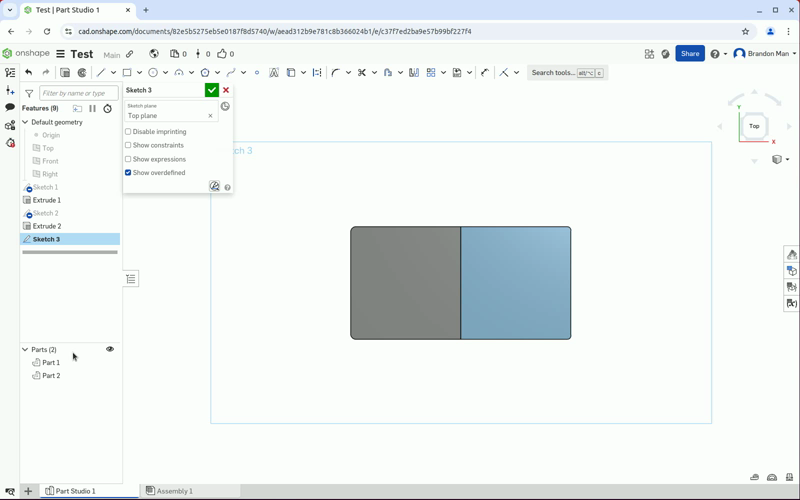
key(y)
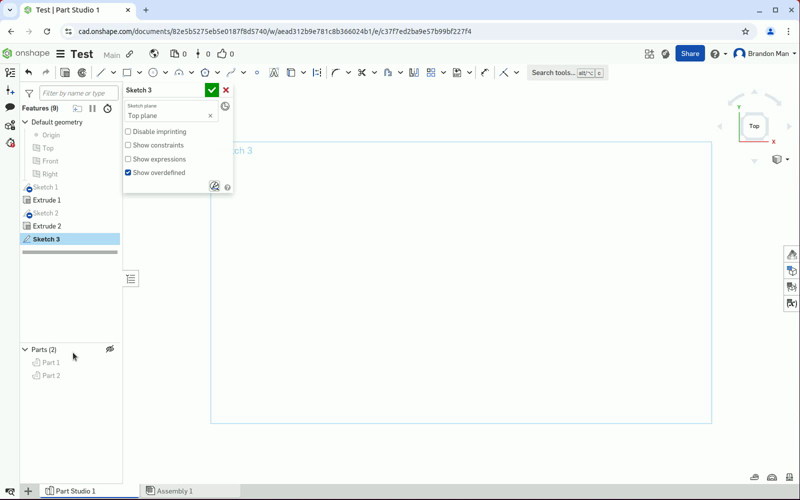
key(l)
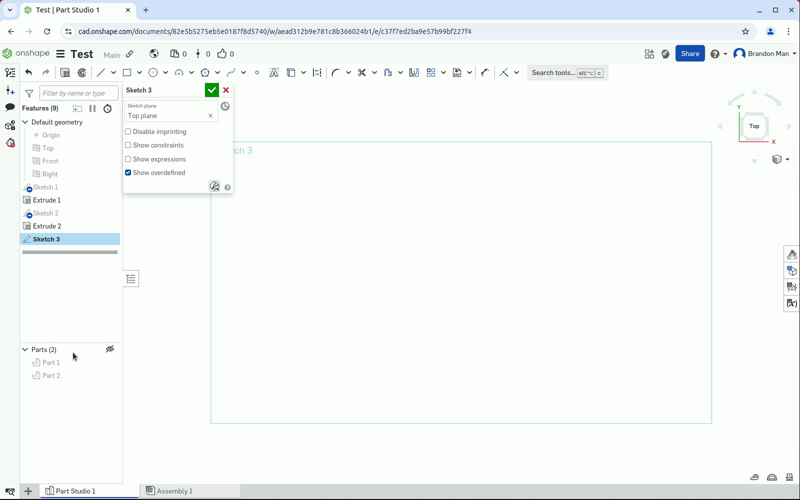
key_down(shift)
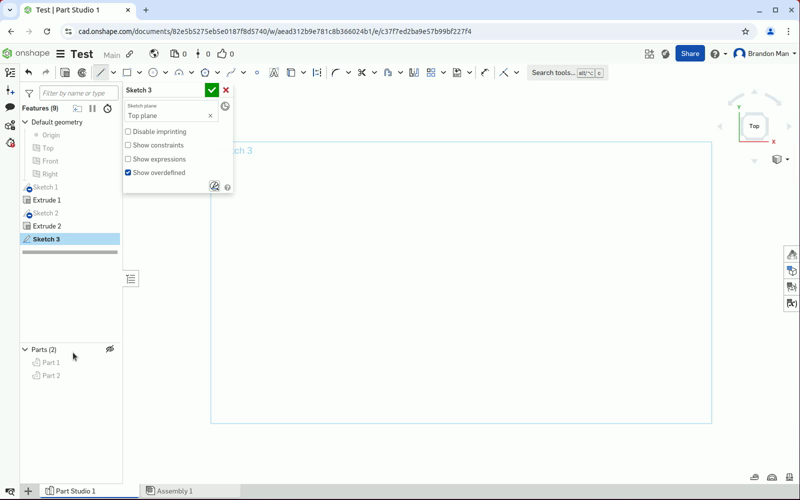
mouse_move(353, 315)
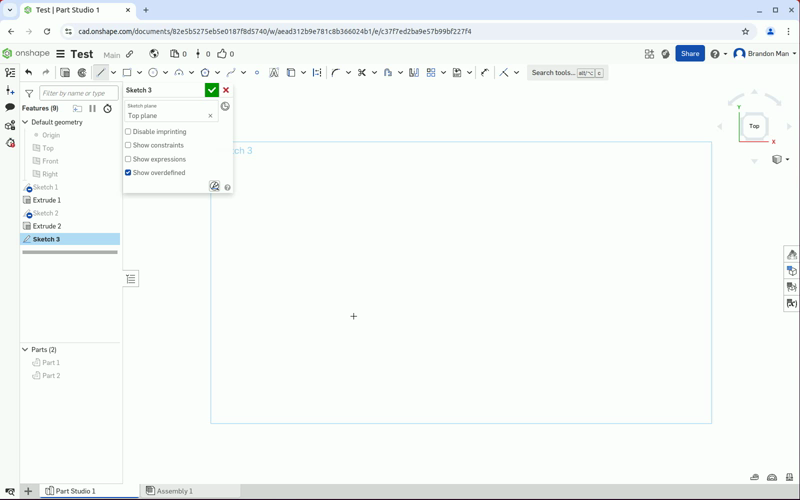
click(353, 315)
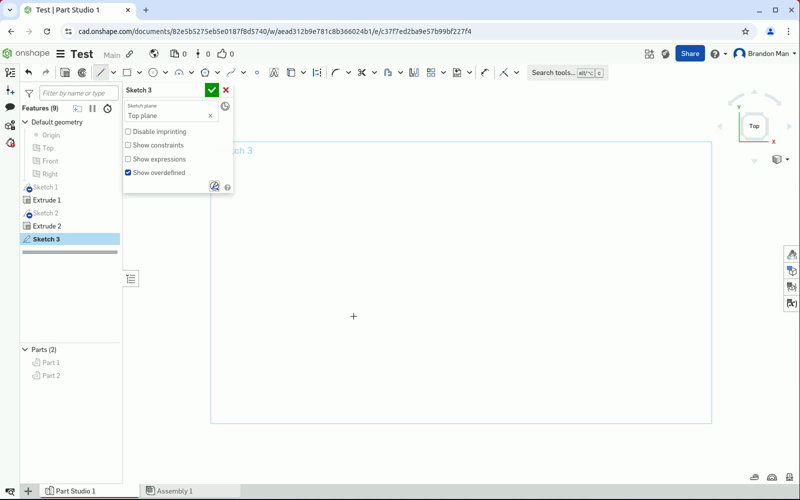
key_up(shift)
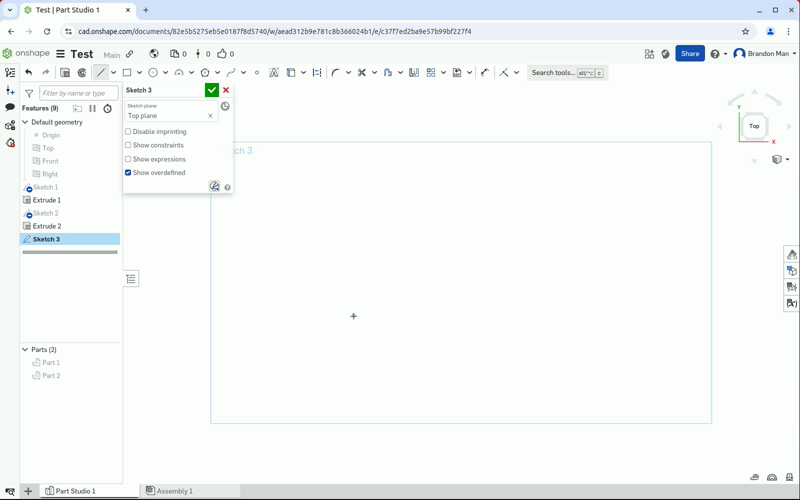
key_down(shift)
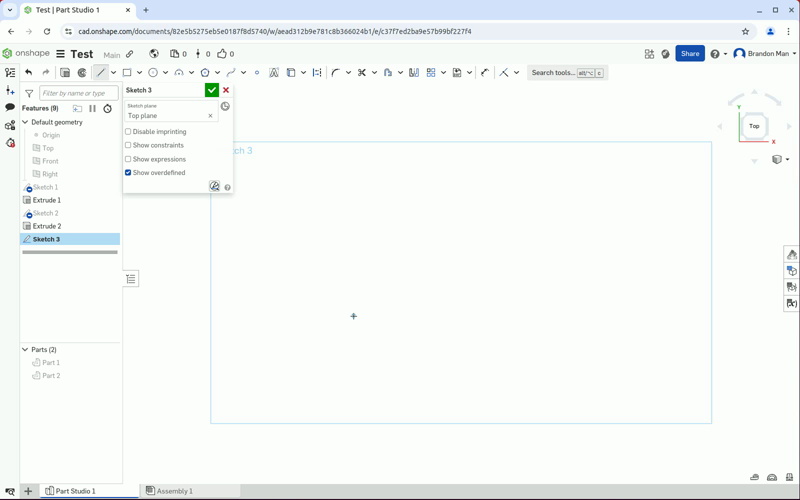
mouse_move(383, 315)
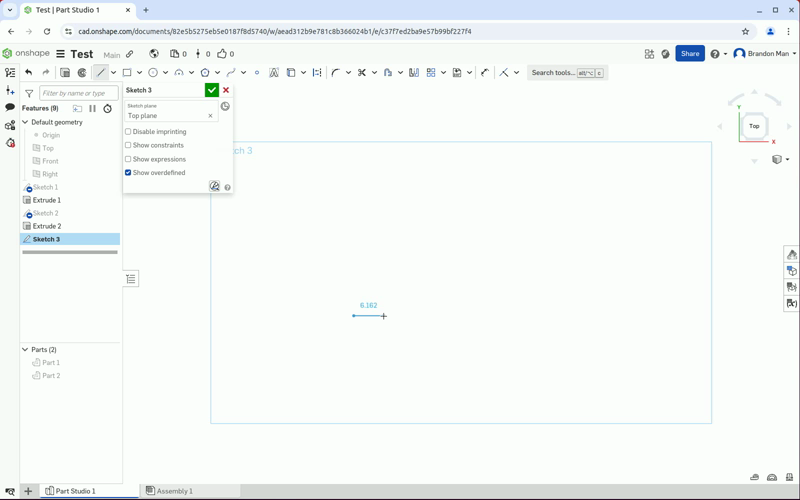
mouse_move(362, 315)
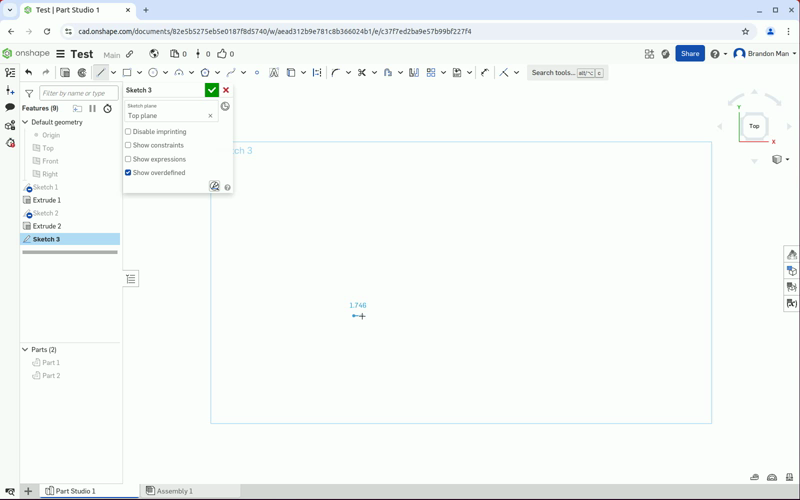
click(362, 315)
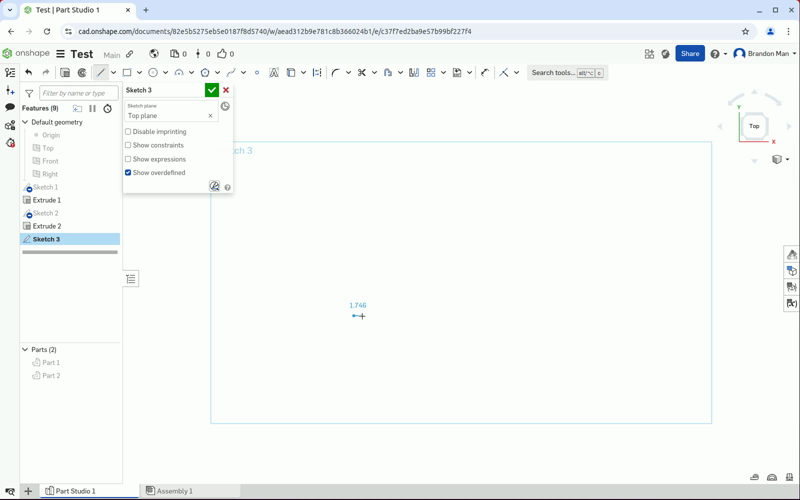
key_up(shift)
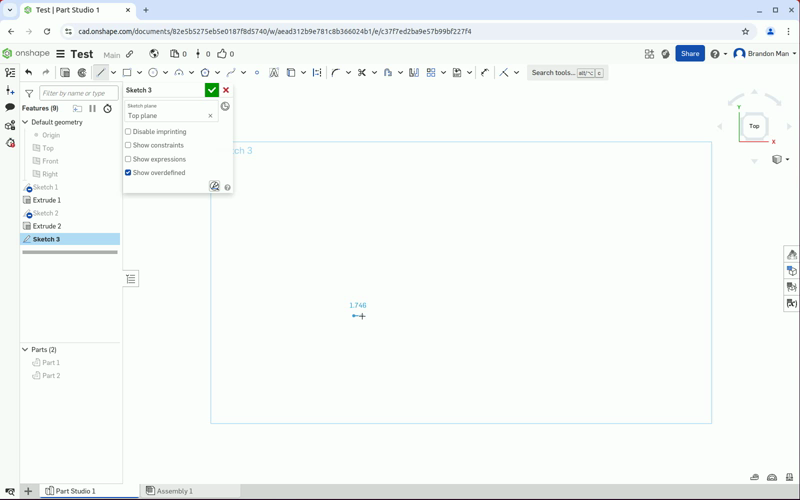
key_down(shift)
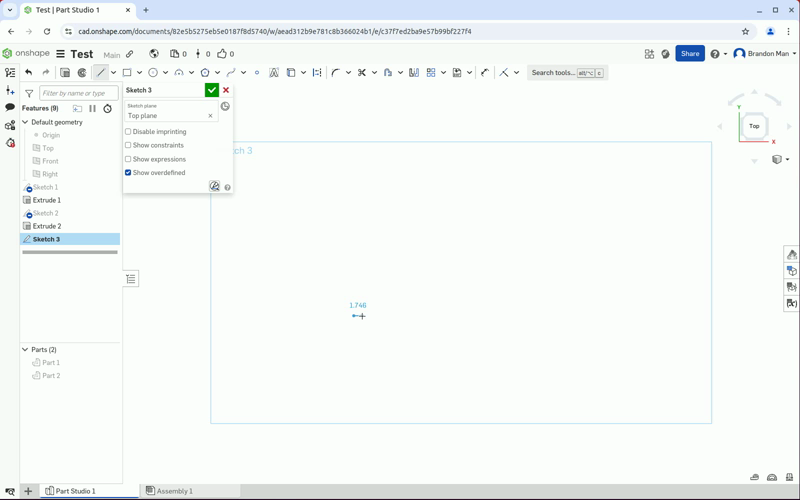
mouse_move(392, 315)
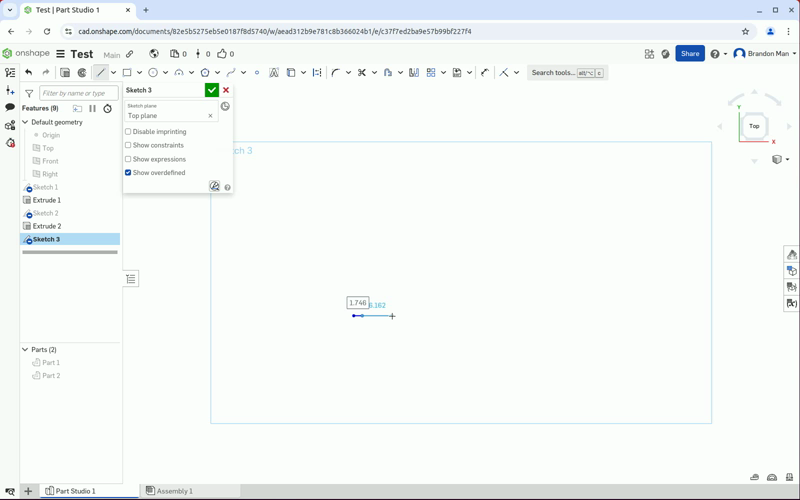
mouse_move(362, 263)
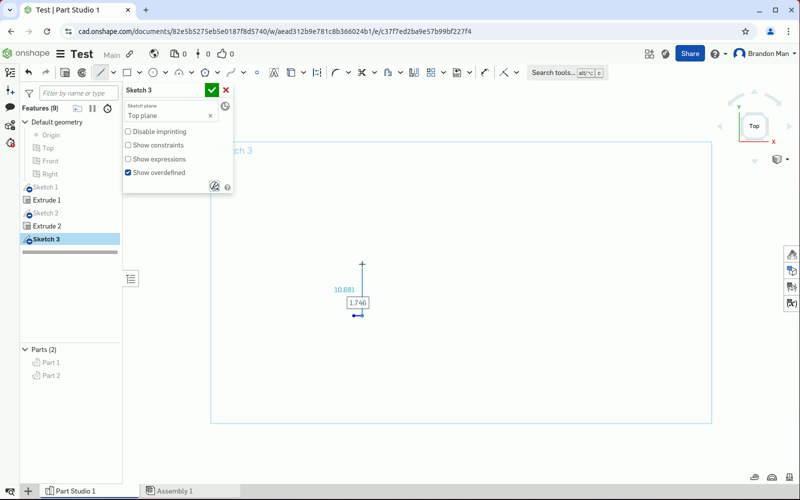
click(362, 263)
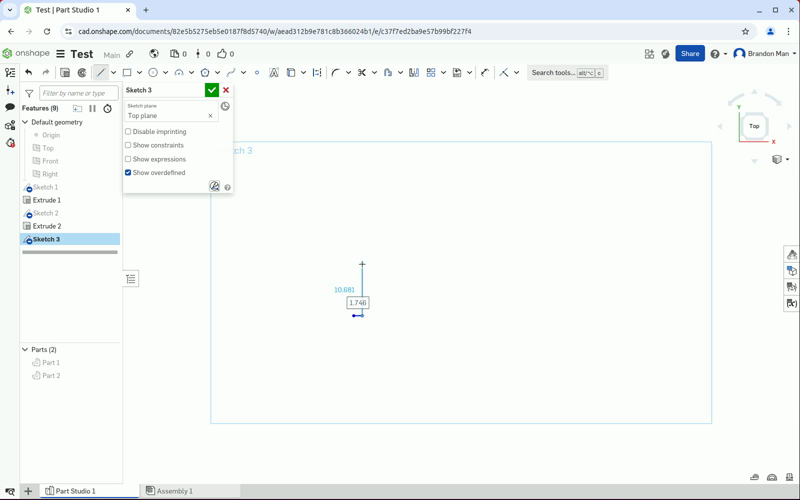
key_up(shift)
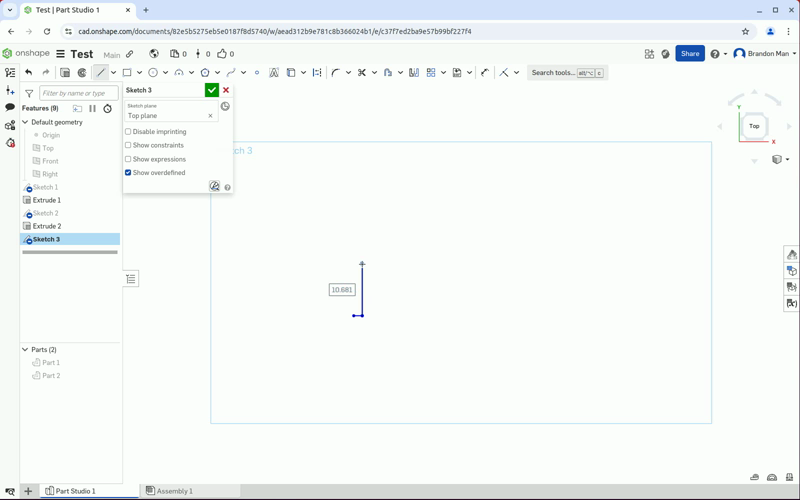
key_down(shift)
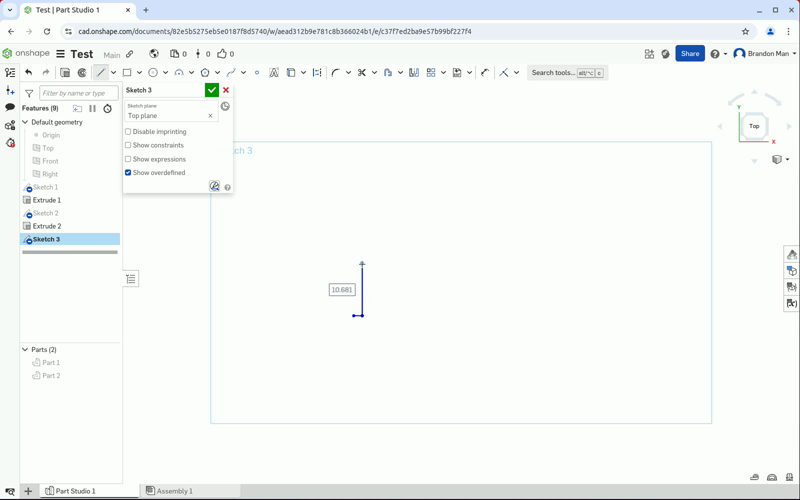
mouse_move(392, 263)
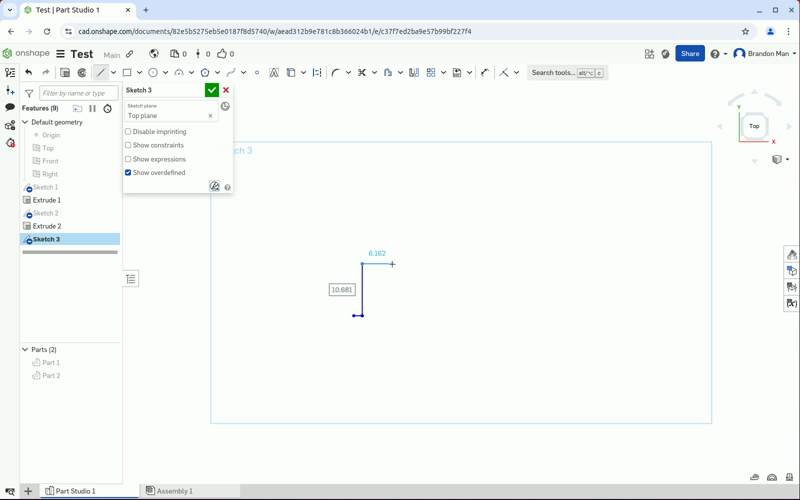
mouse_move(353, 263)
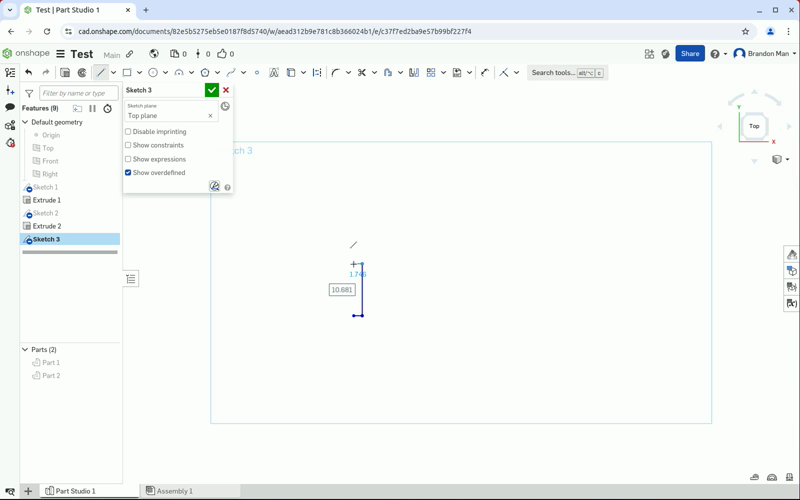
click(353, 263)
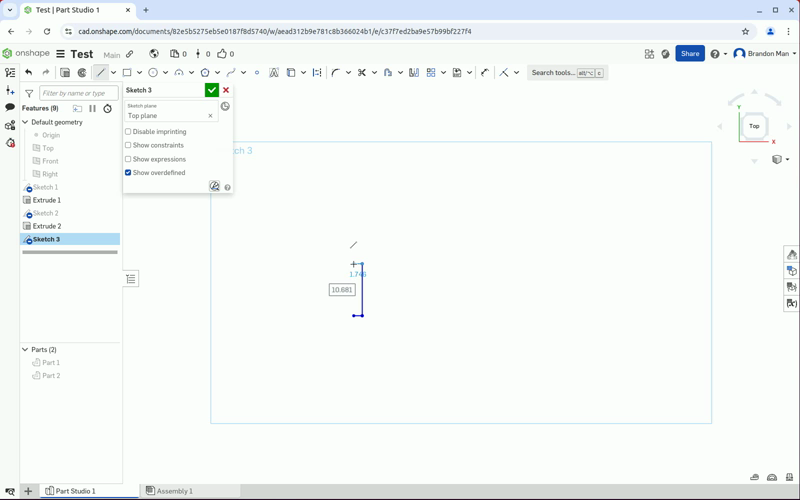
key_up(shift)
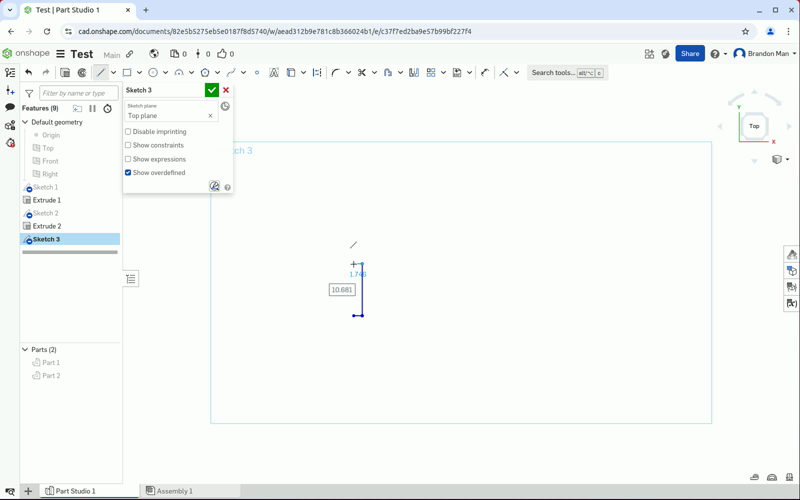
mouse_move(383, 263)
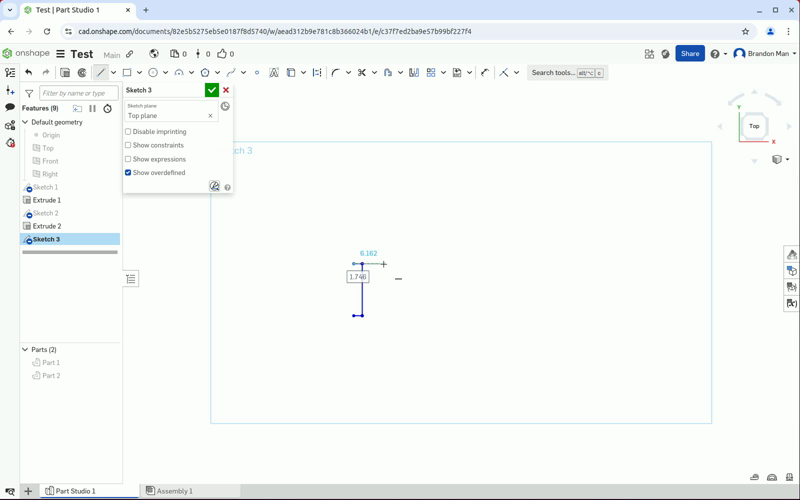
key_down(shift)
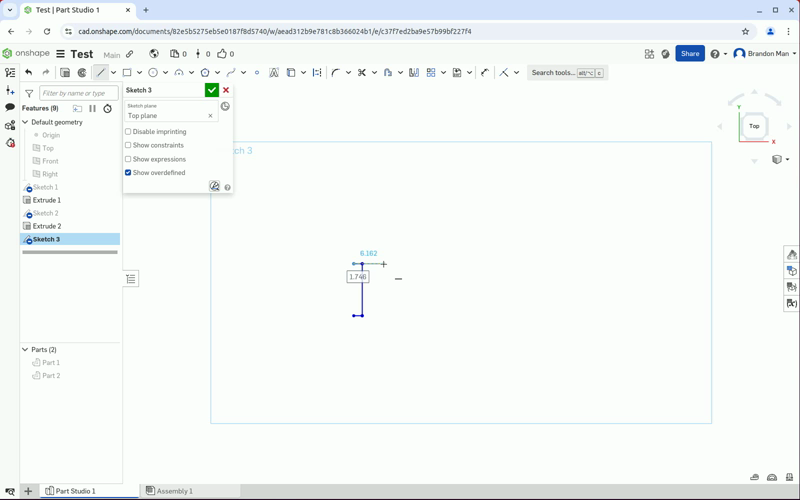
mouse_move(353, 315)
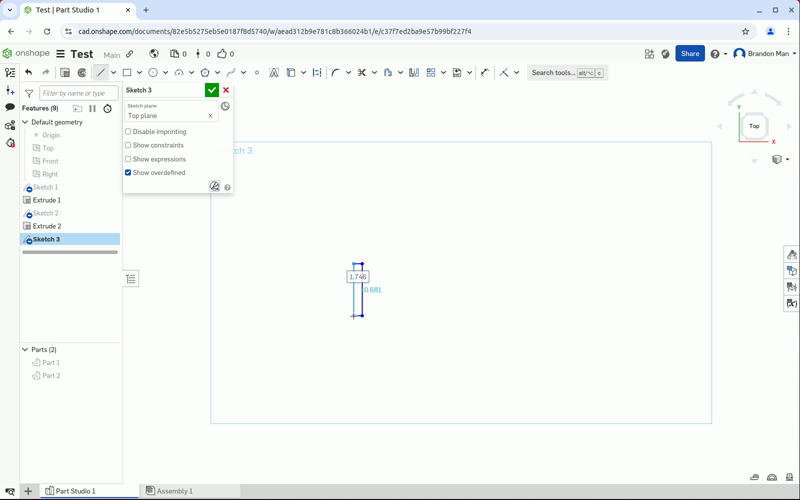
key_up(shift)
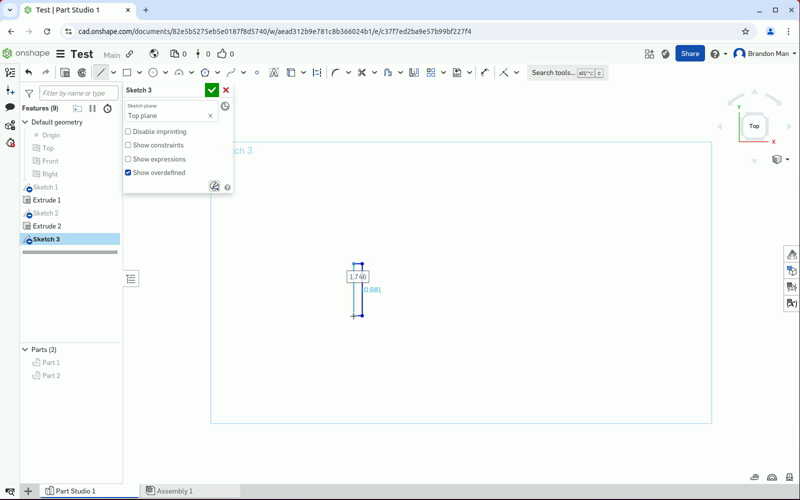
click(353, 315)
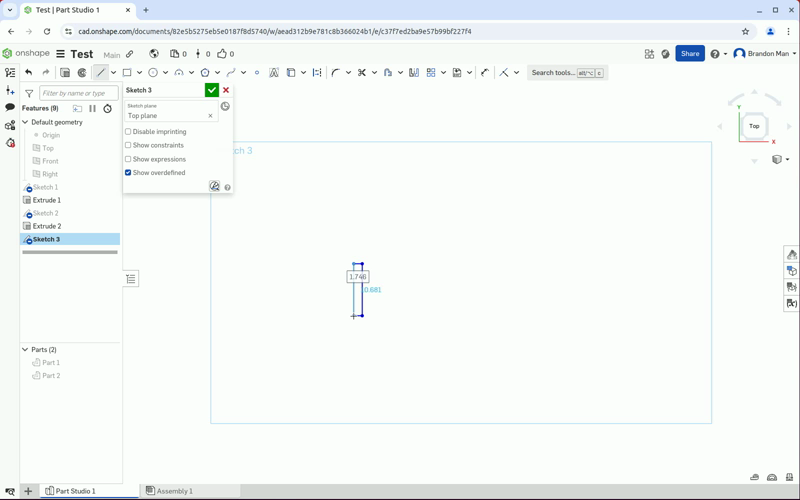
key(esc)
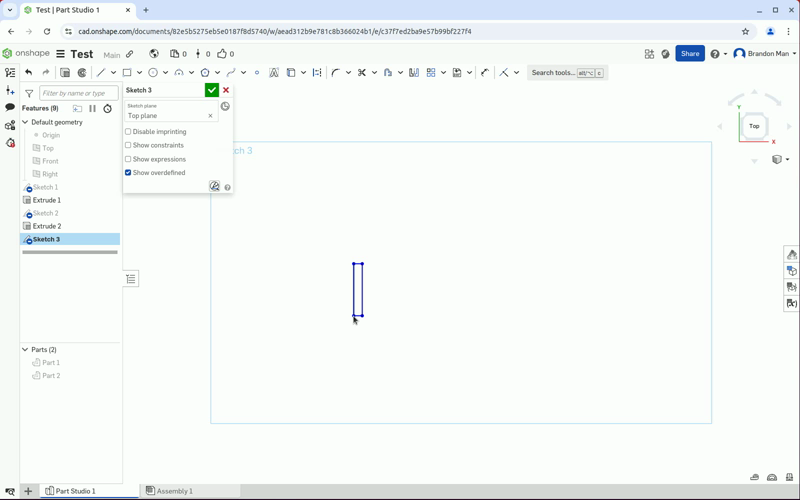
mouse_move(358, 275)
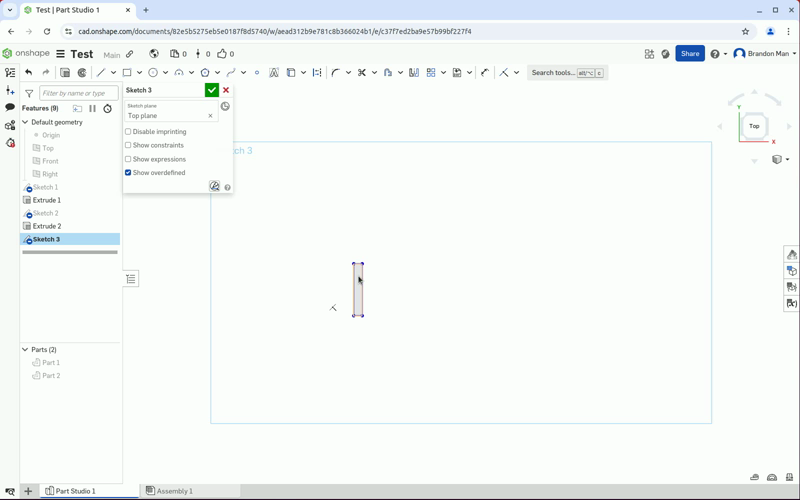
scroll(6)
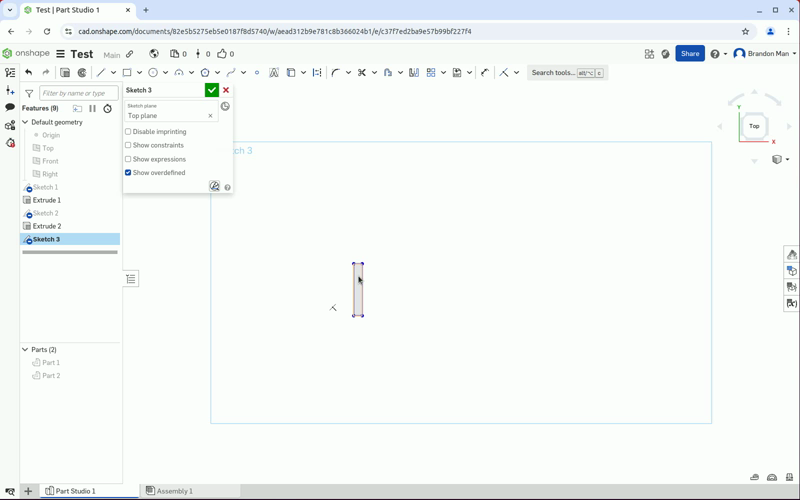
scroll(6)
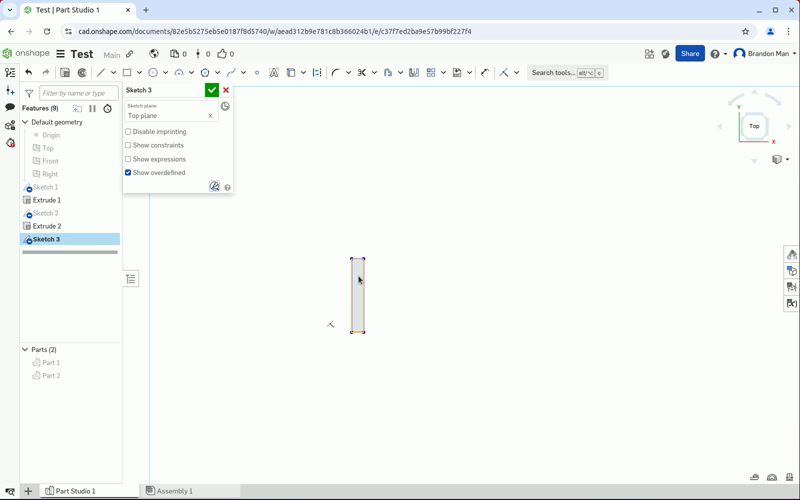
scroll(6)
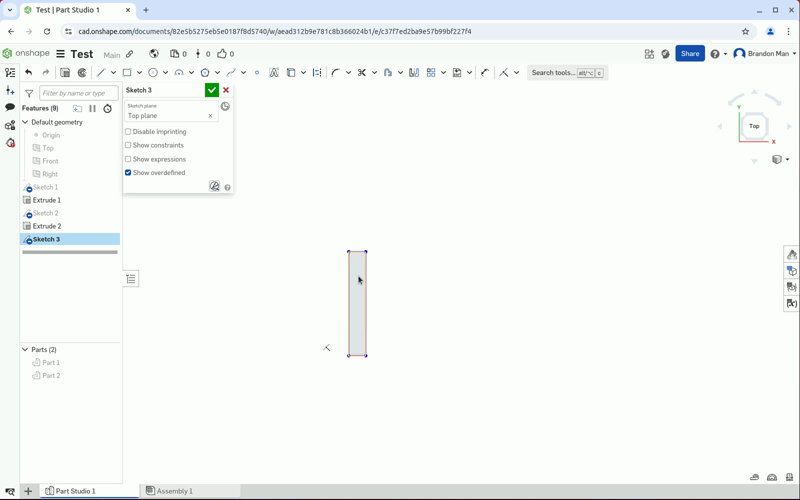
scroll(6)
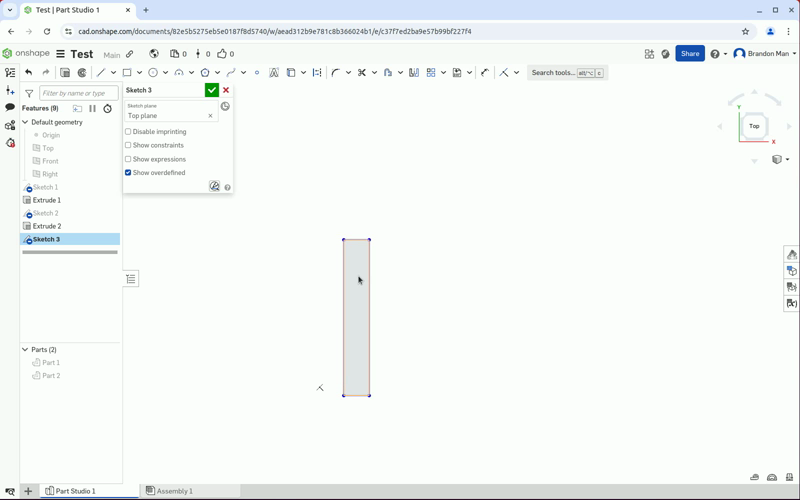
scroll(6)
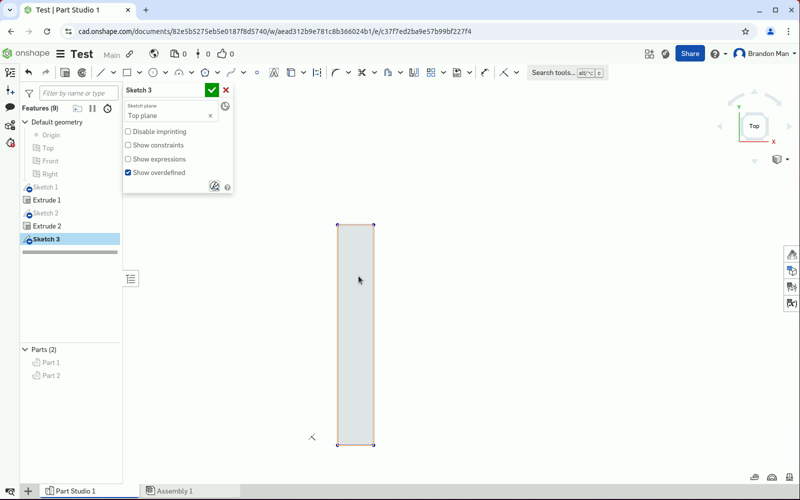
scroll(6)
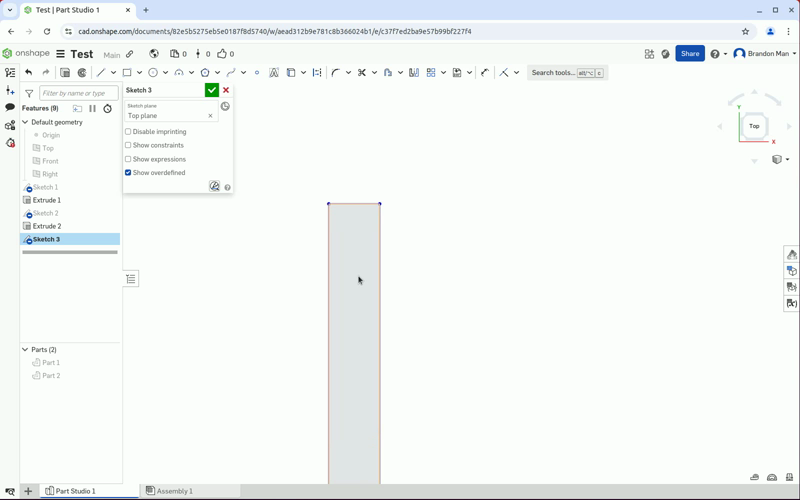
scroll(6)
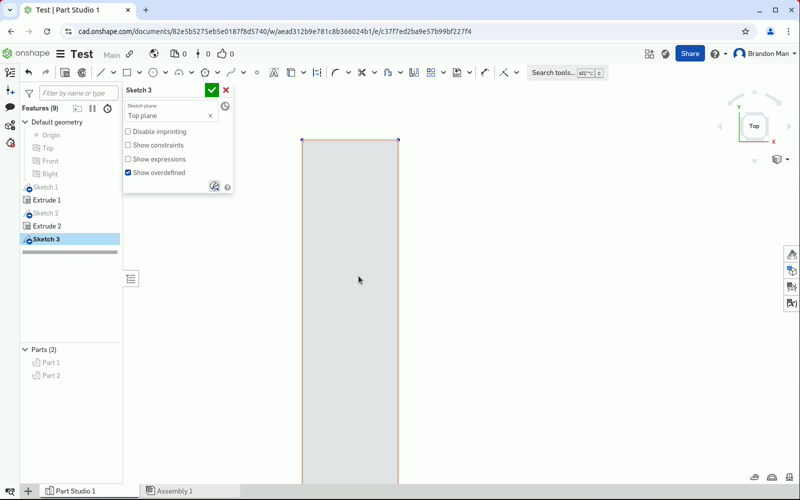
click(358, 275)
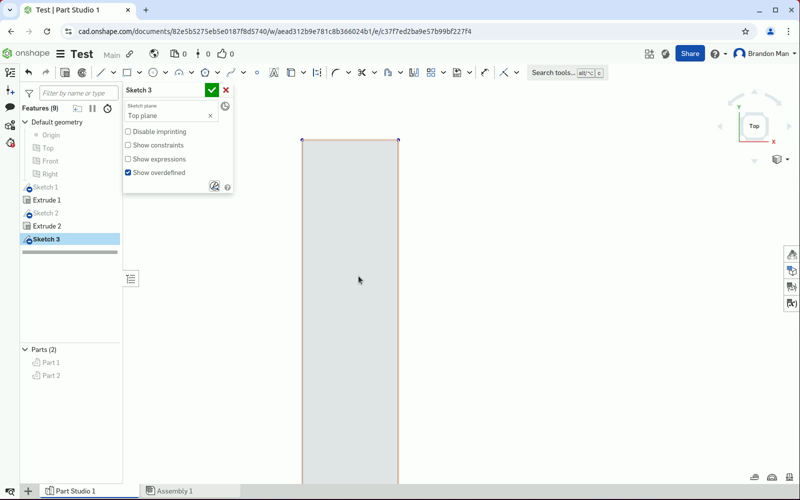
scroll(-6)
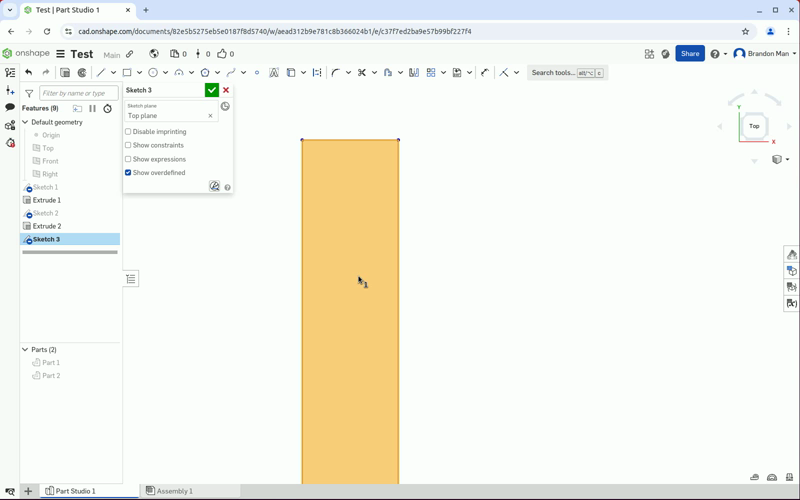
scroll(-6)
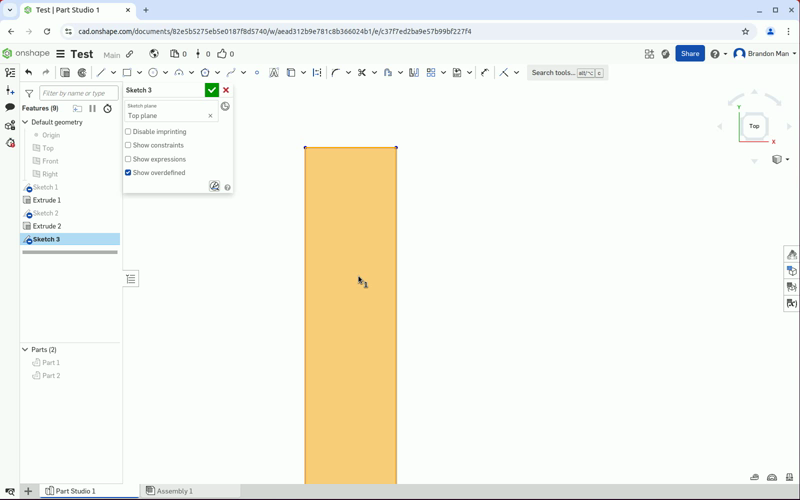
scroll(-6)
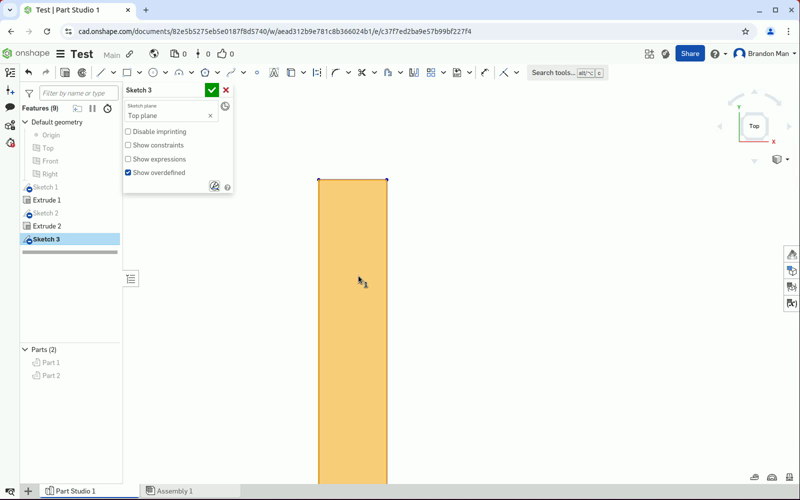
scroll(-6)
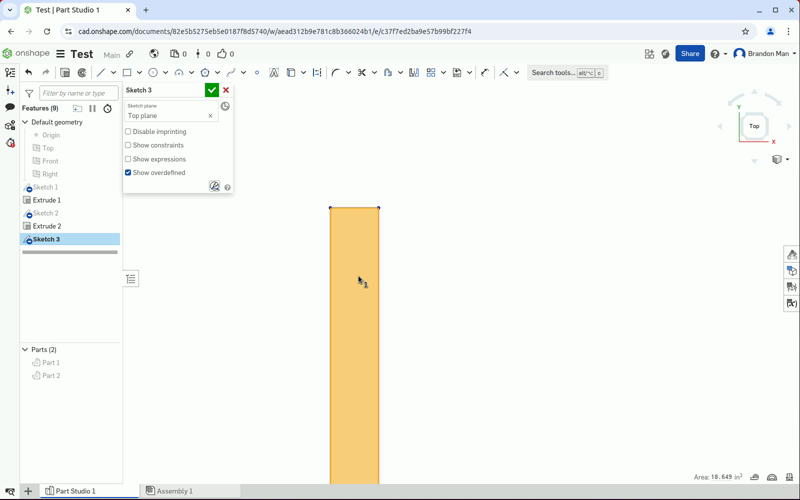
scroll(-6)
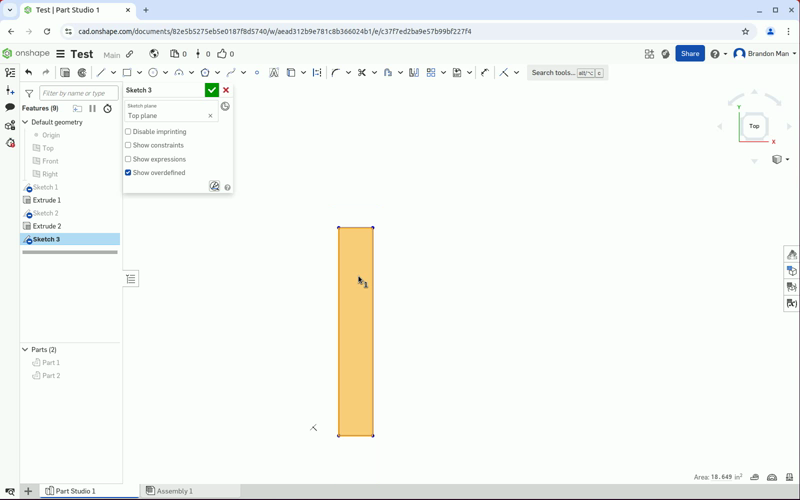
scroll(-6)
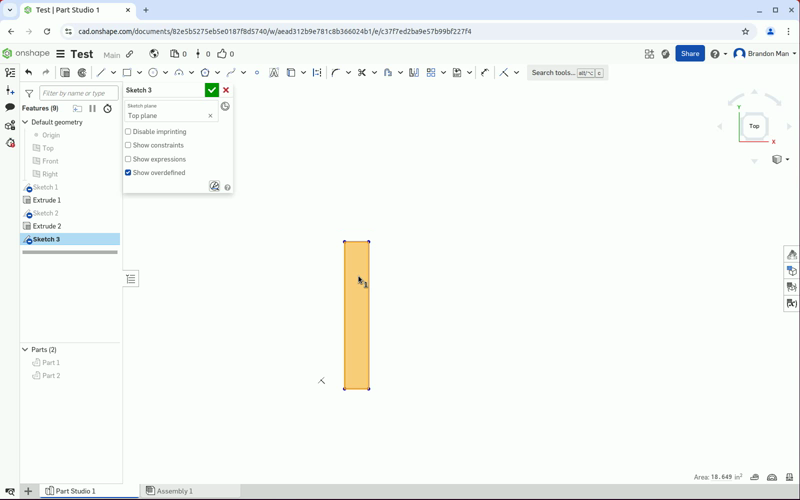
scroll(-6)
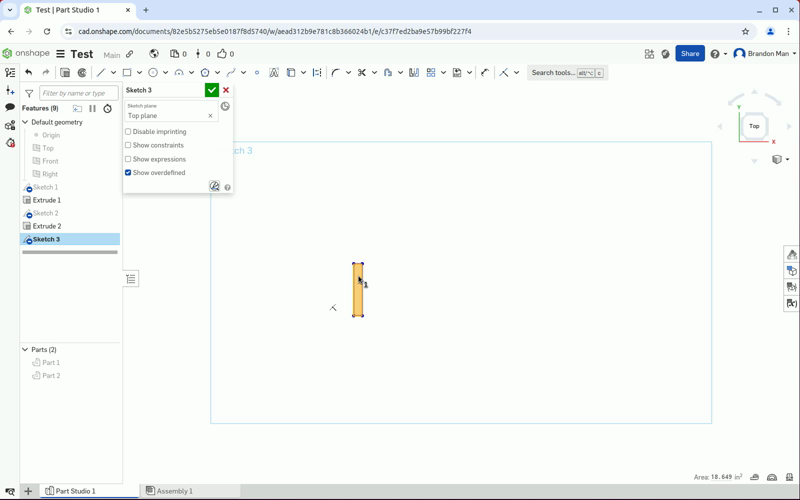
mouse_move(73, 352)
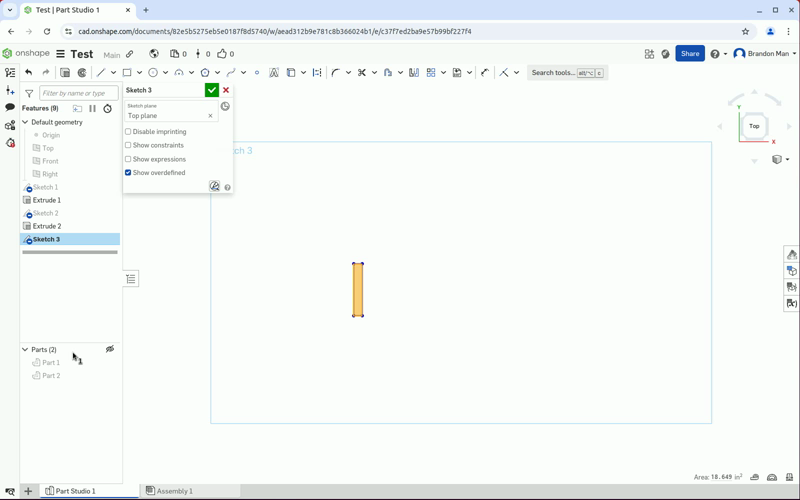
key(shift+y)
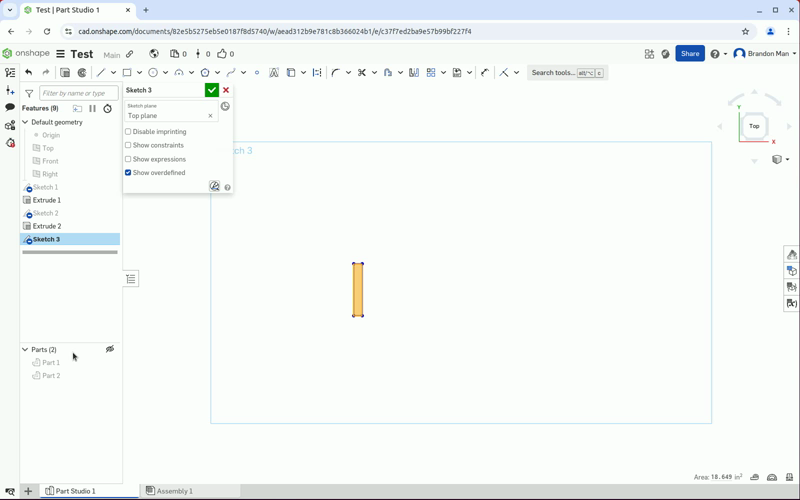
key(shift+e)
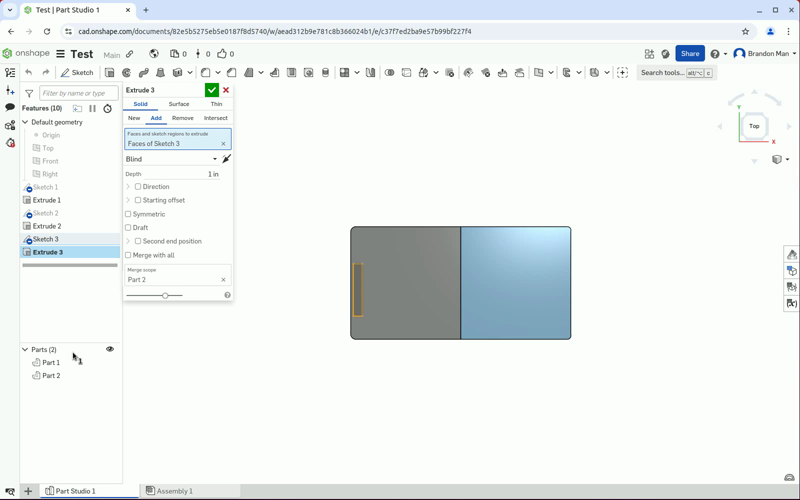
mouse_move(143, 106)
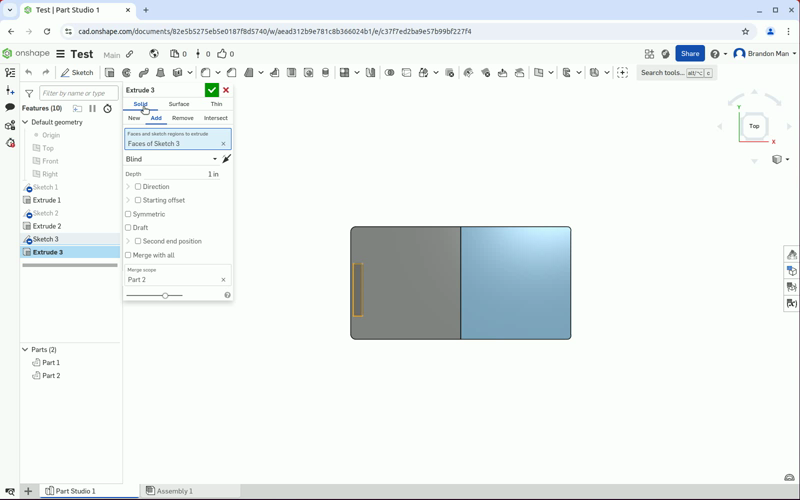
click(143, 106)
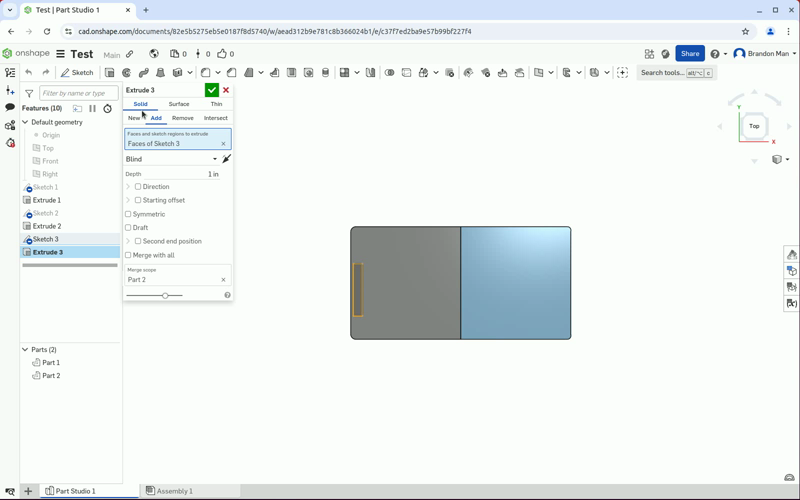
mouse_move(137, 120)
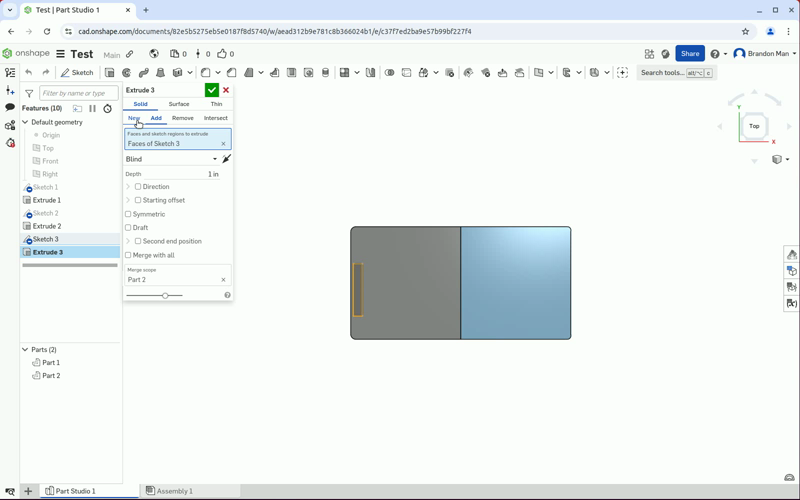
click(137, 120)
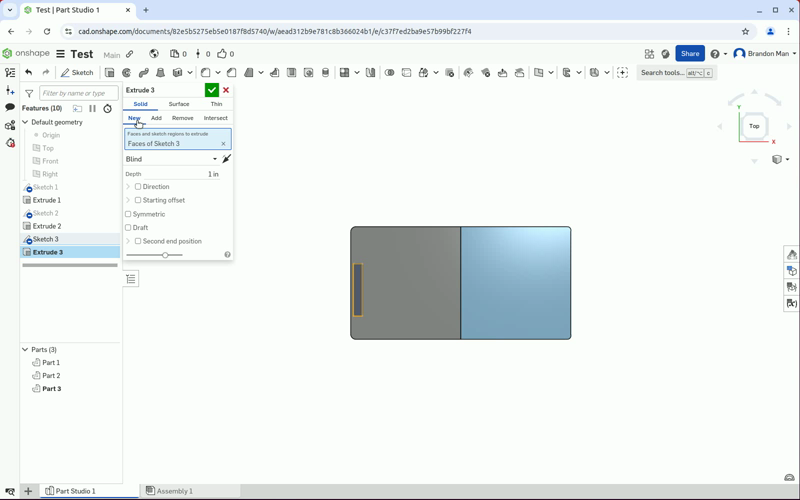
key(tab, 4)
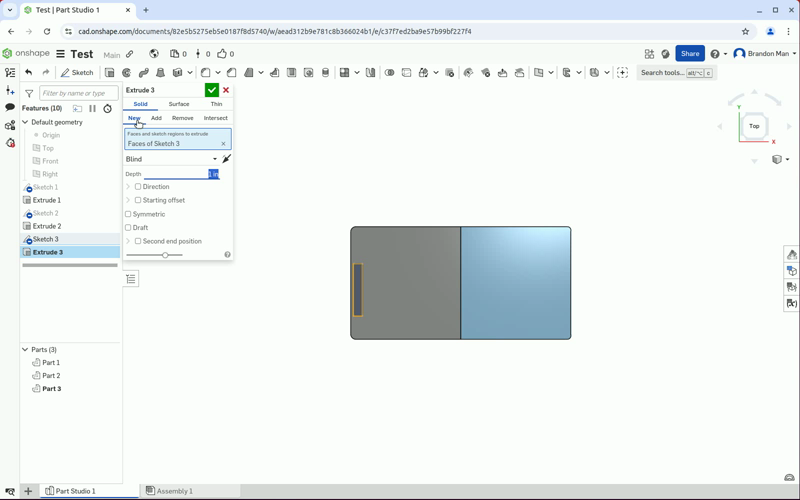
text(-1.204)
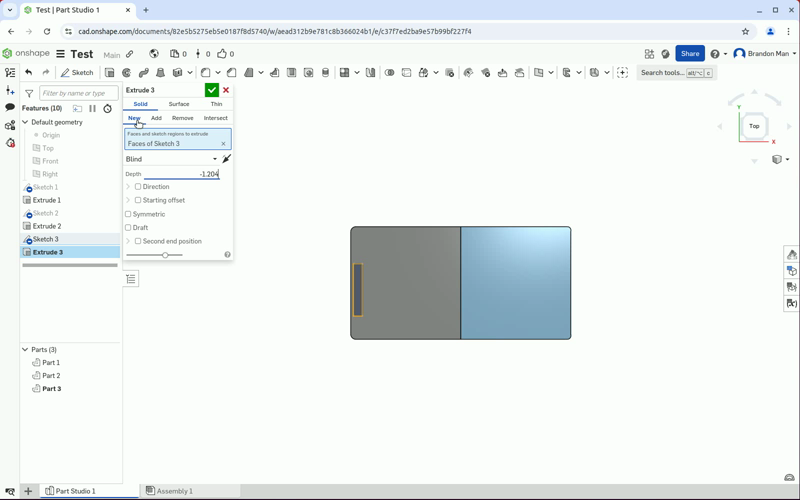
key(enter)
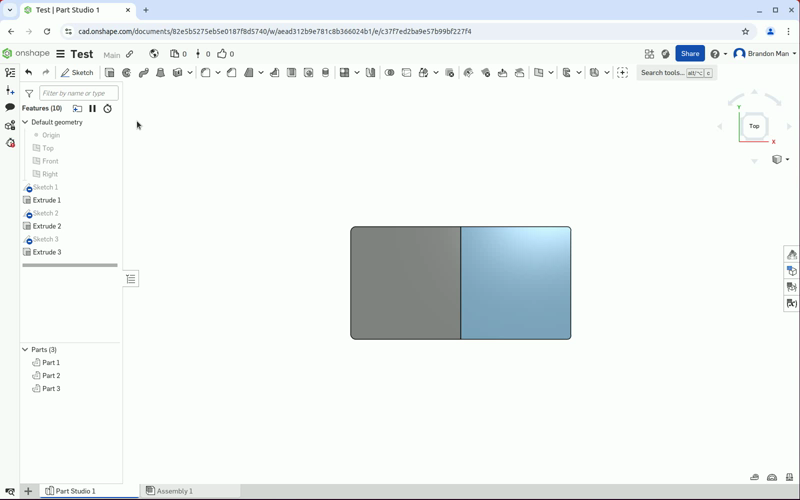
key(shift+h)
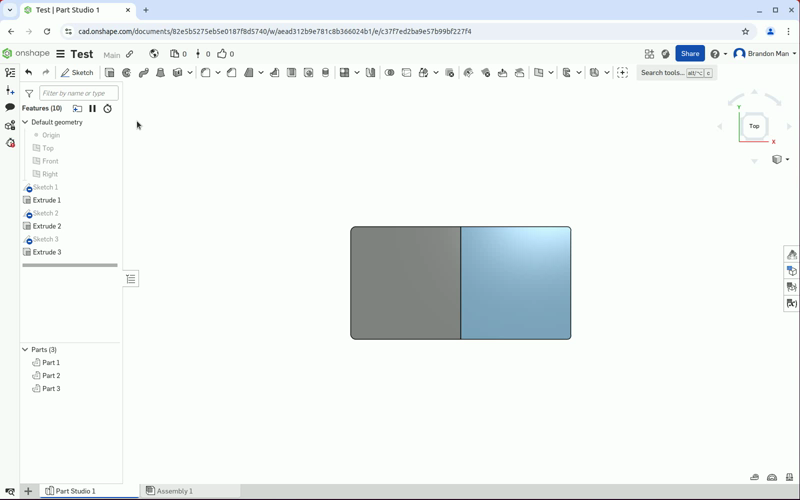
key(shift+h)
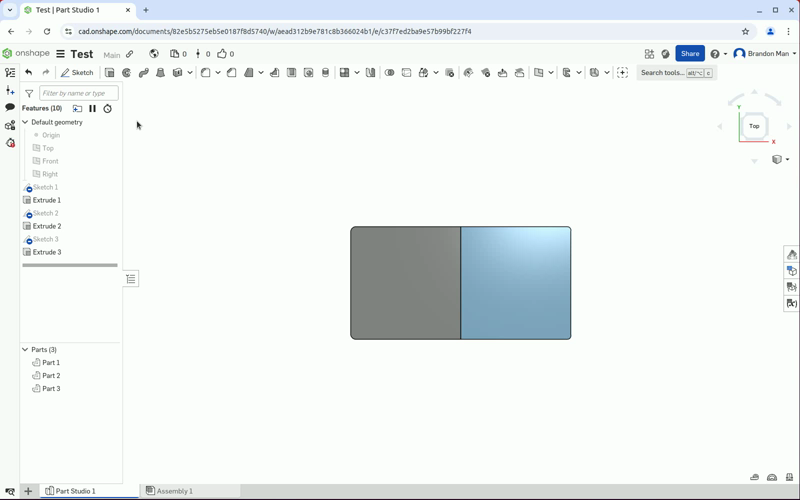
mouse_move(73, 189)
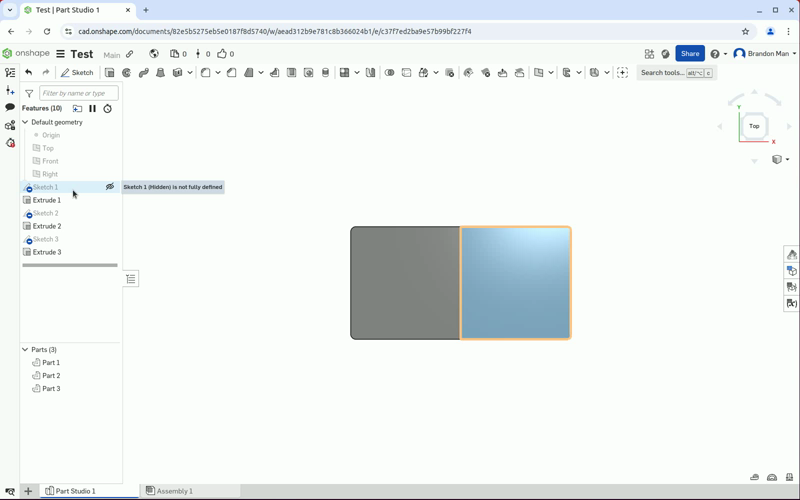
click(73, 189)
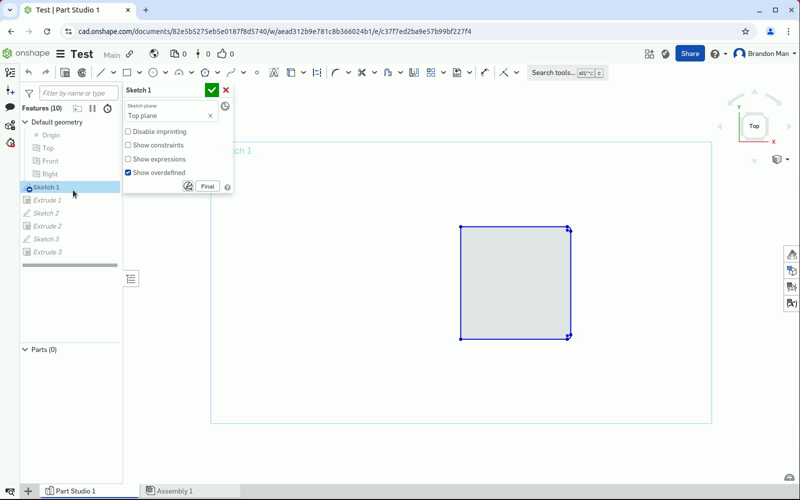
mouse_move(229, 92)
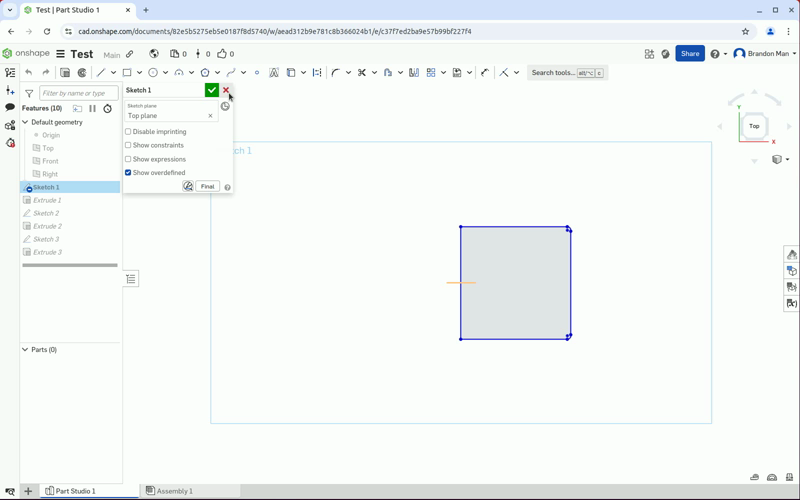
click(229, 92)
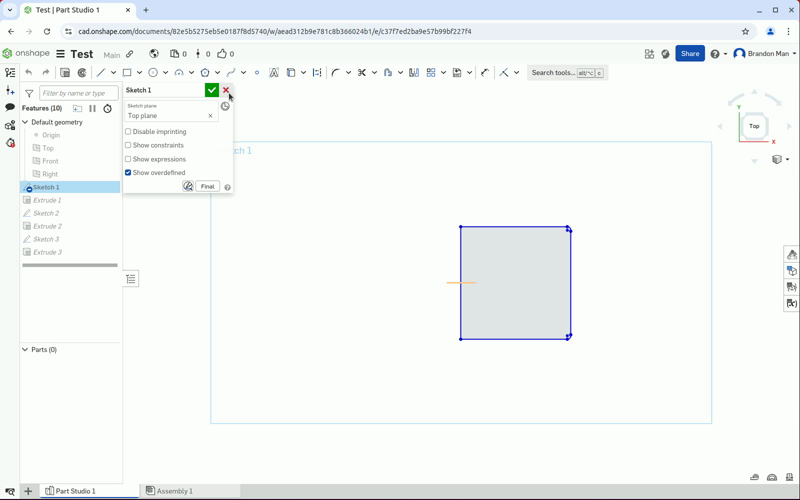
key(shift+s)
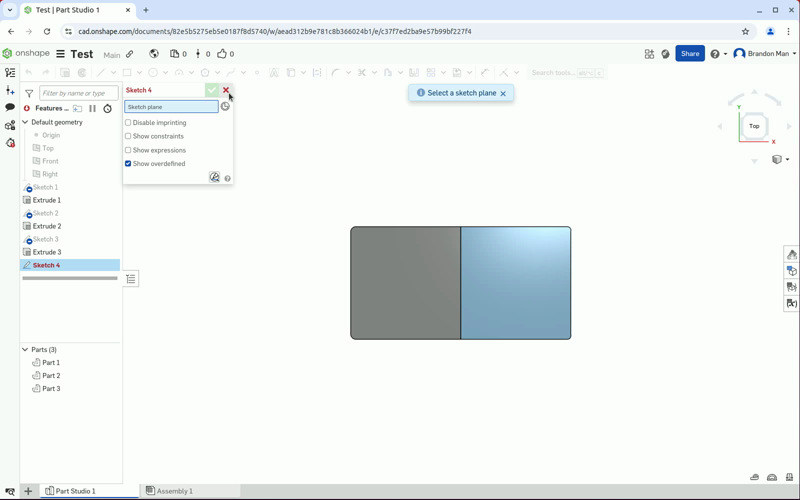
mouse_move(73, 150)
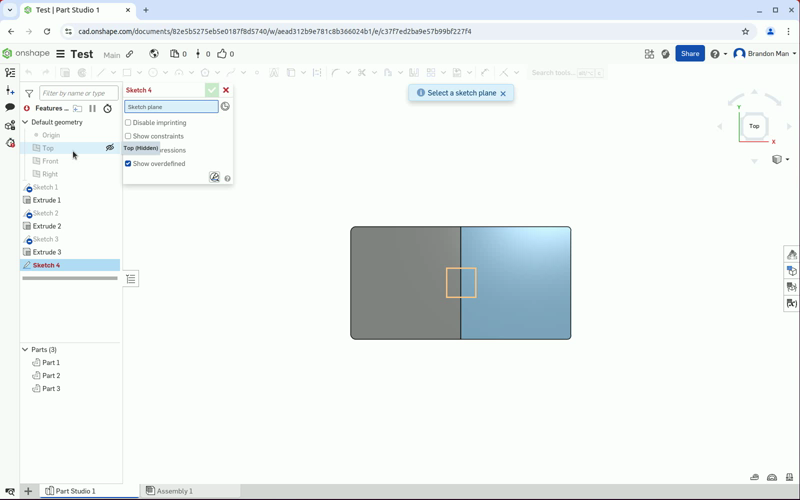
click(73, 150)
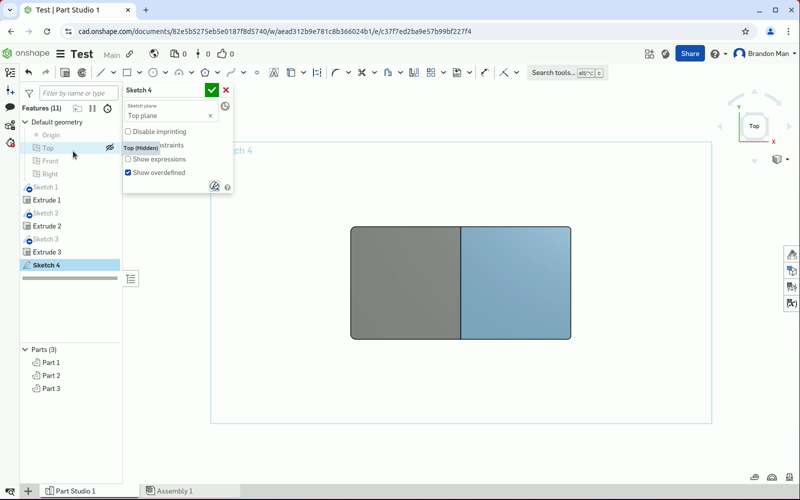
mouse_move(73, 352)
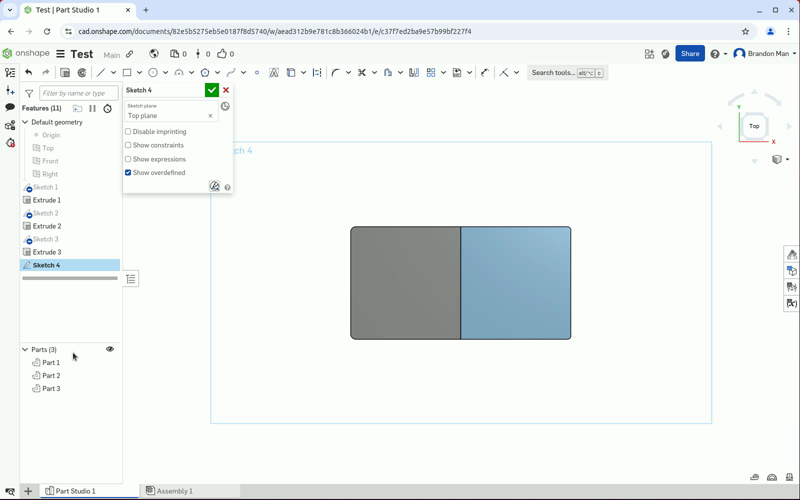
key(y)
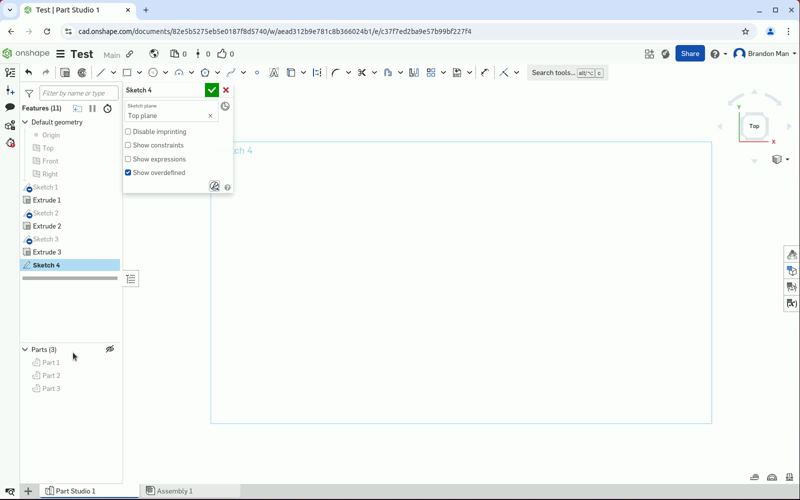
key(l)
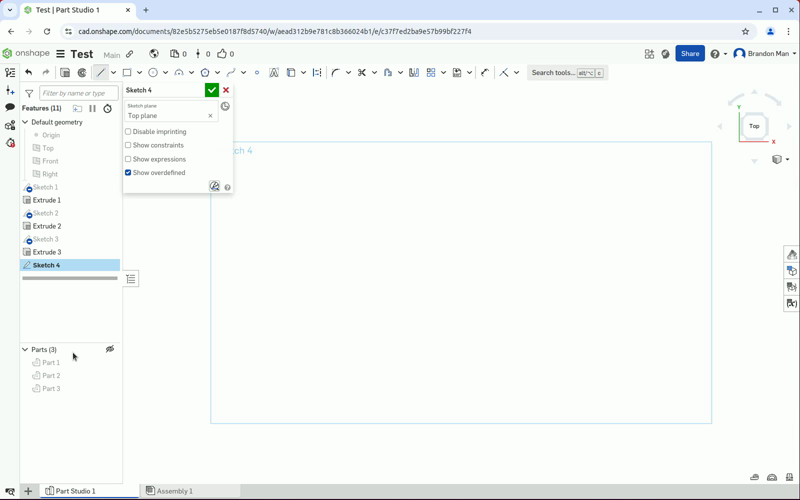
key_down(shift)
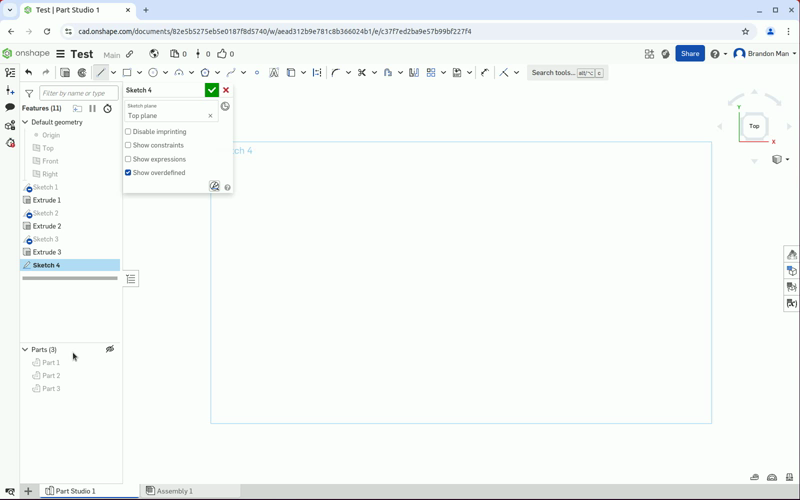
mouse_move(559, 315)
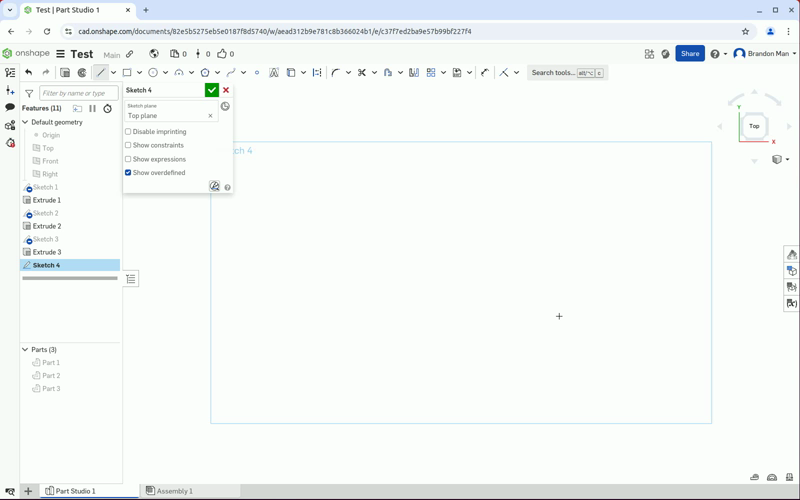
click(559, 315)
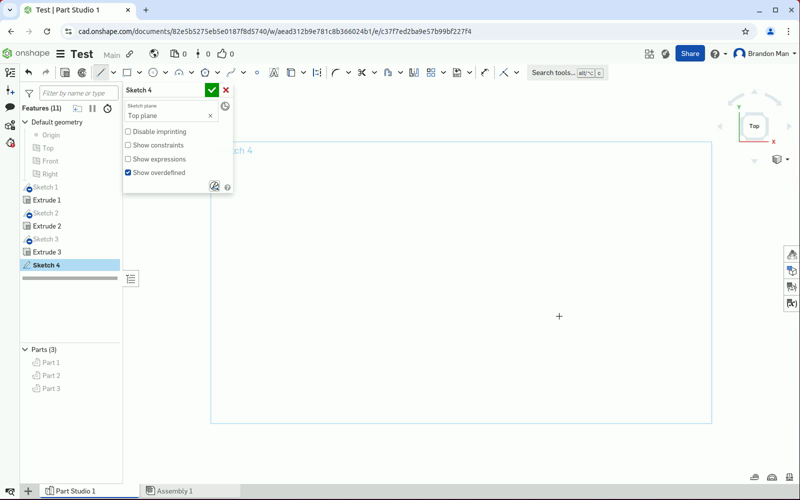
key_up(shift)
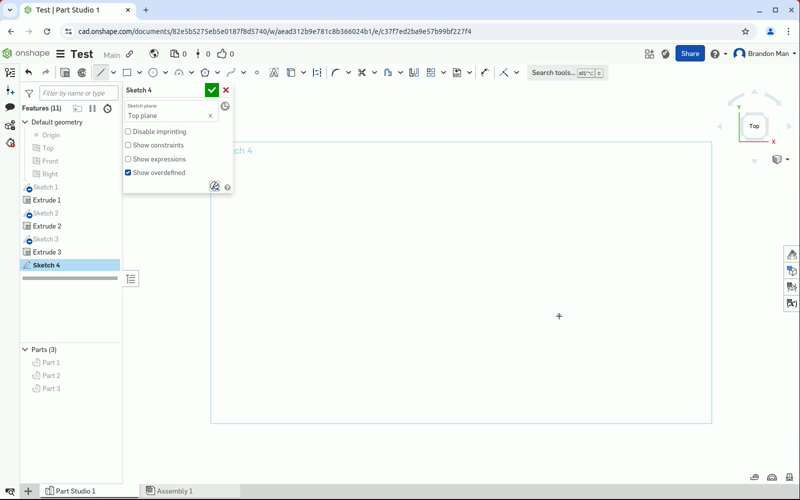
key_down(shift)
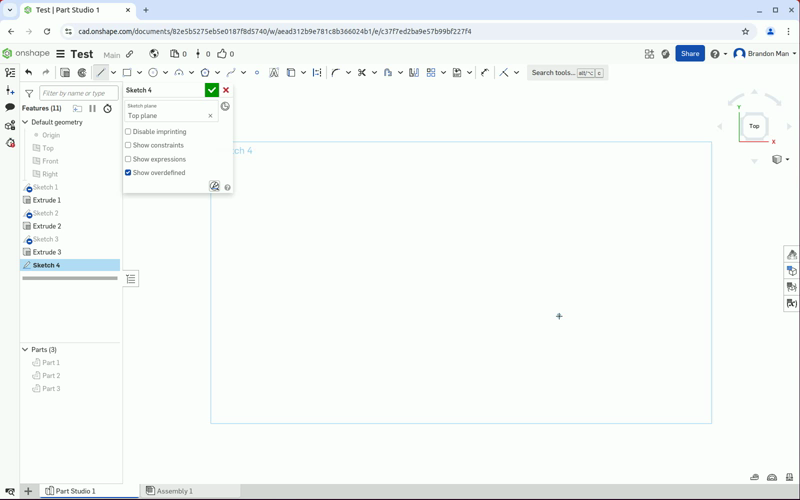
mouse_move(589, 315)
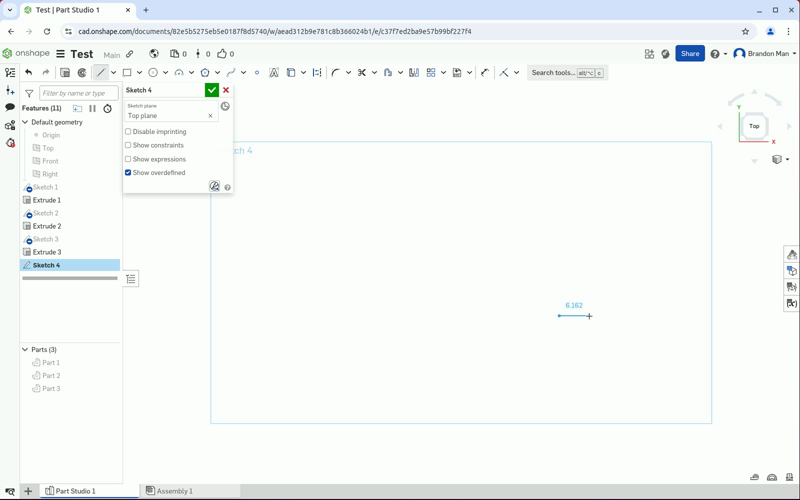
mouse_move(567, 315)
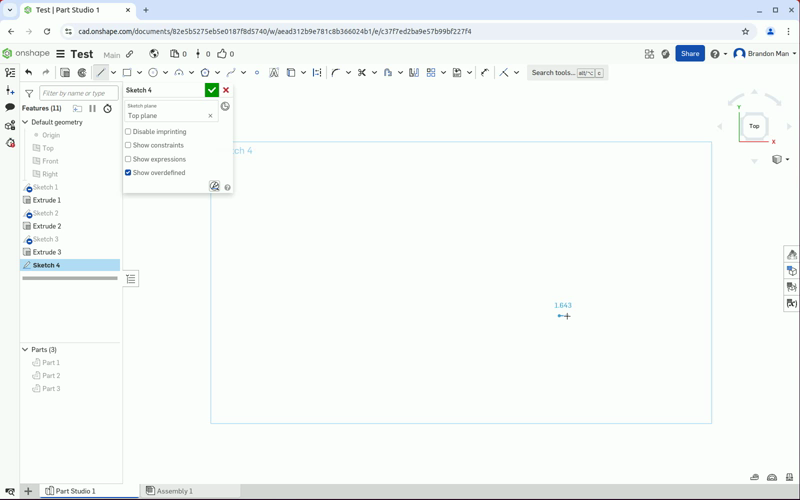
click(567, 315)
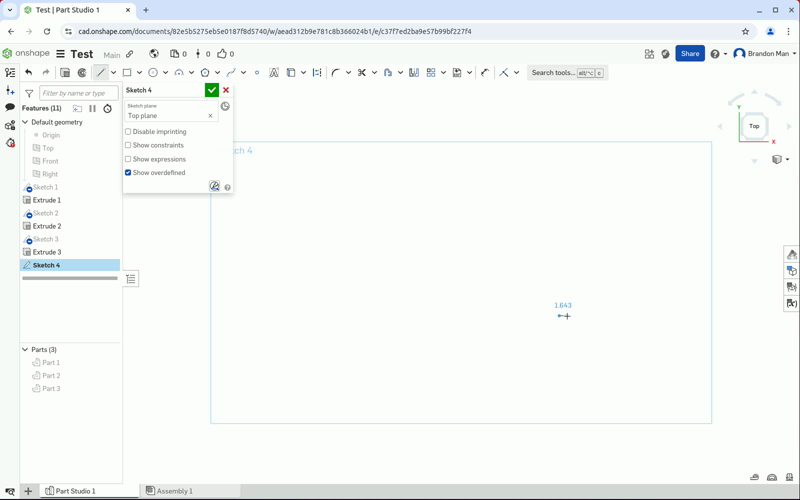
key_up(shift)
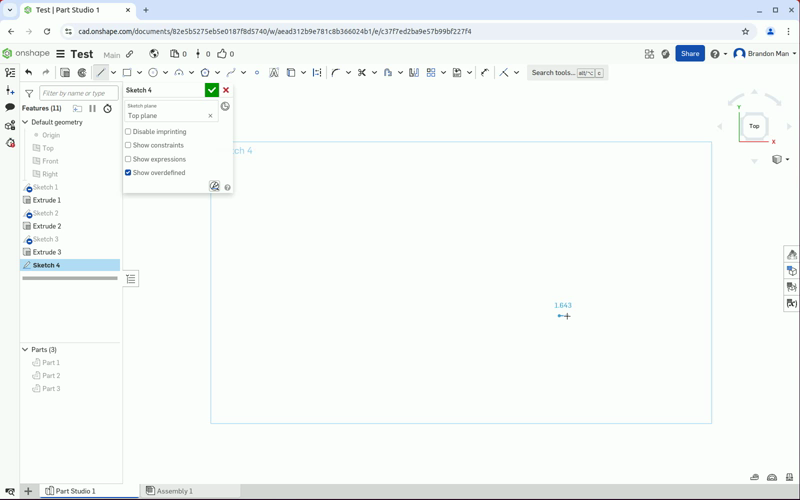
key_down(shift)
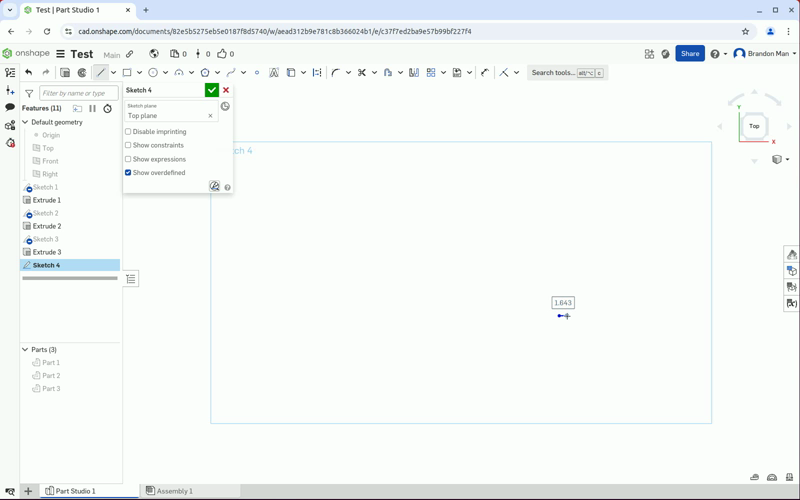
mouse_move(589, 315)
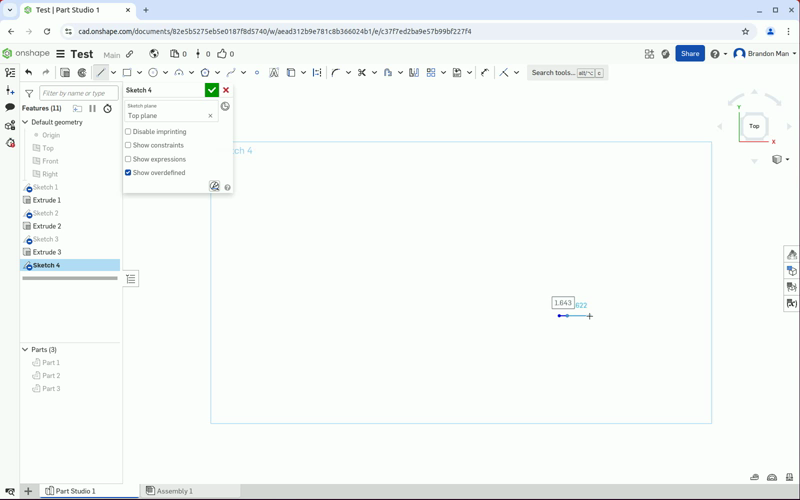
mouse_move(567, 263)
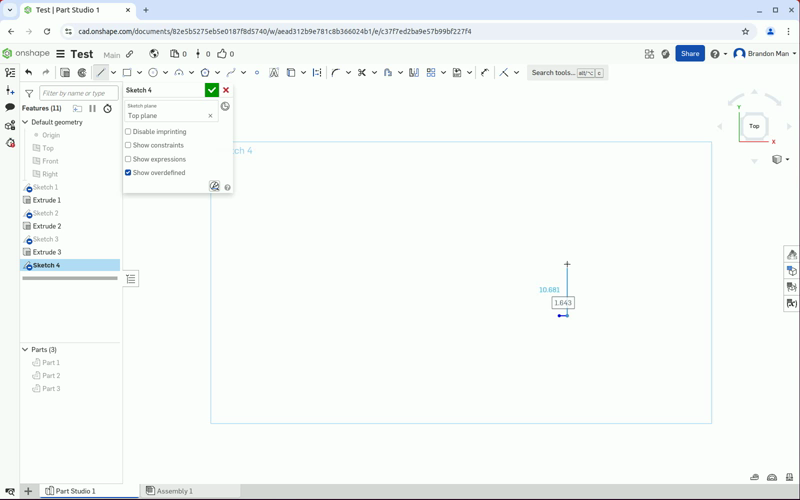
click(567, 263)
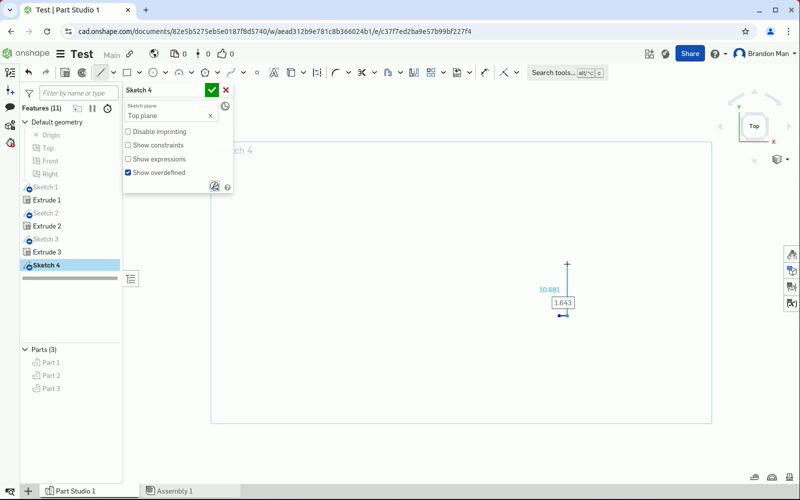
key_up(shift)
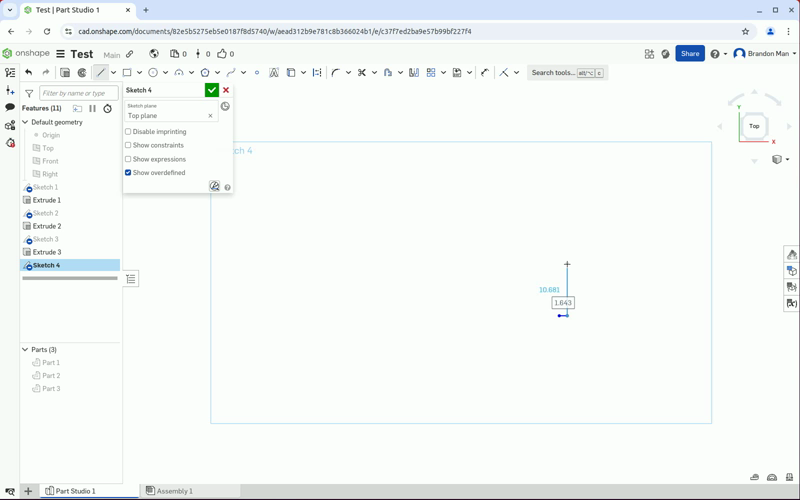
key_down(shift)
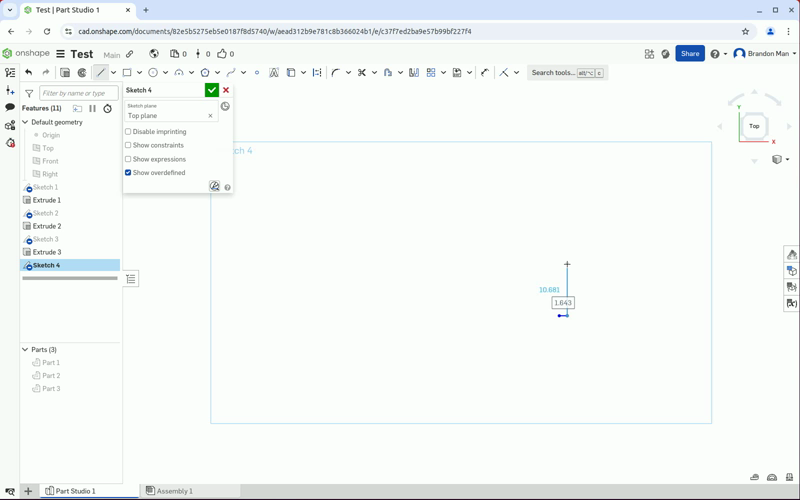
mouse_move(589, 263)
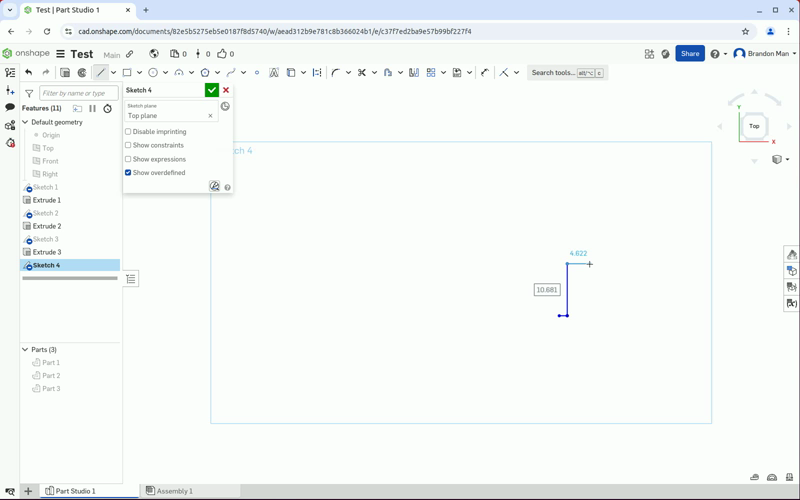
mouse_move(559, 263)
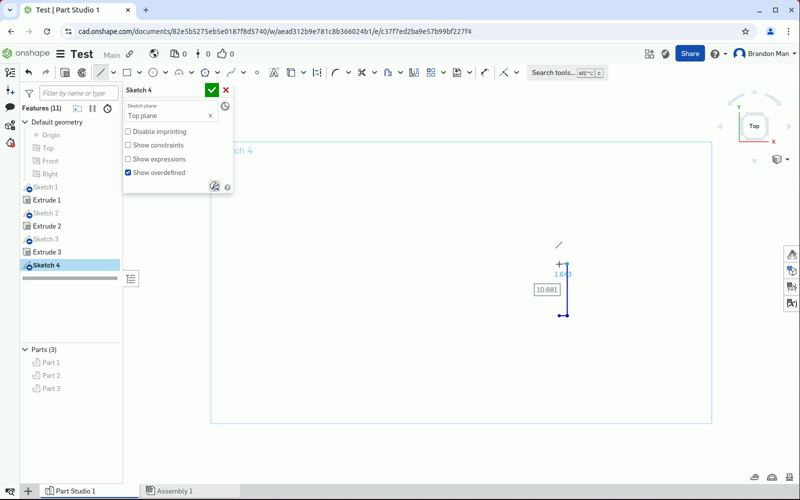
click(559, 263)
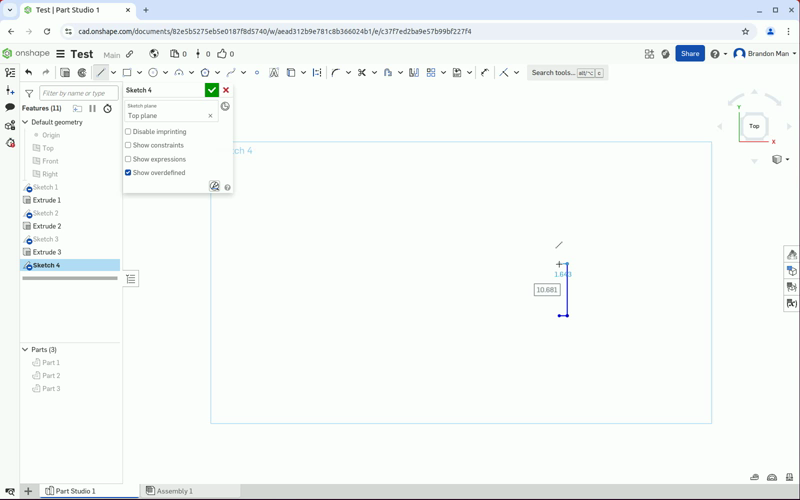
key_up(shift)
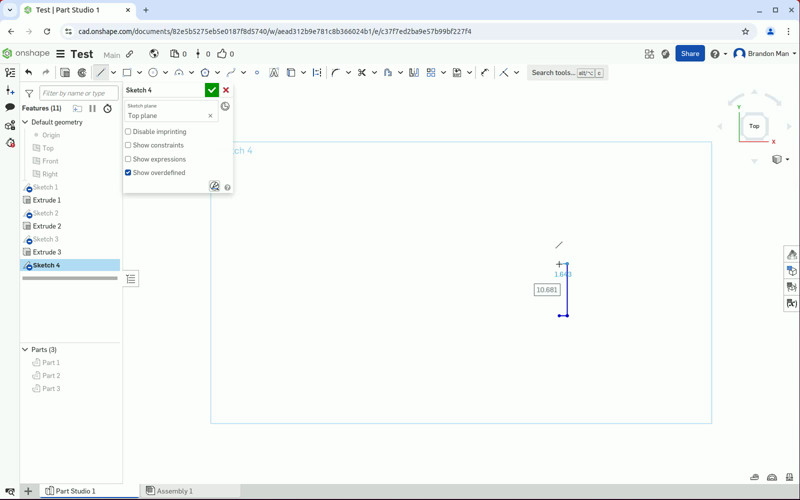
mouse_move(589, 263)
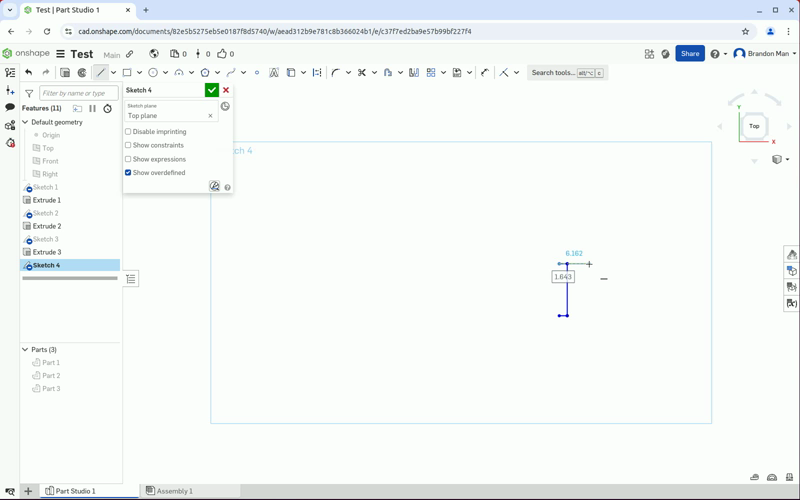
key_down(shift)
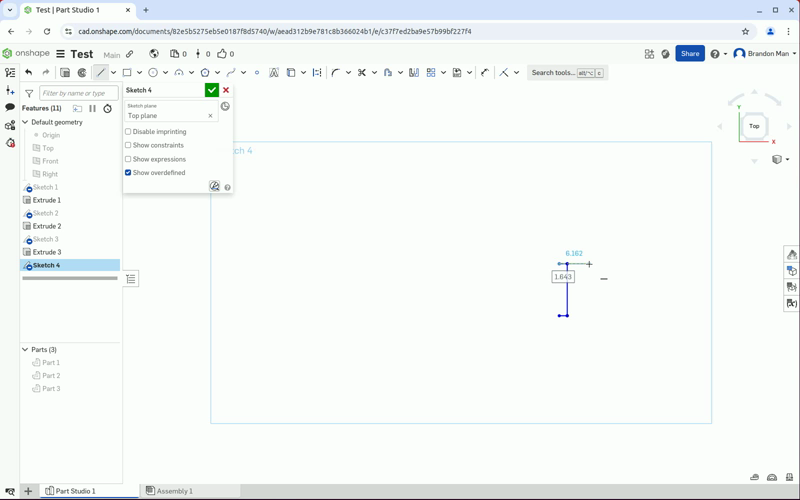
mouse_move(559, 315)
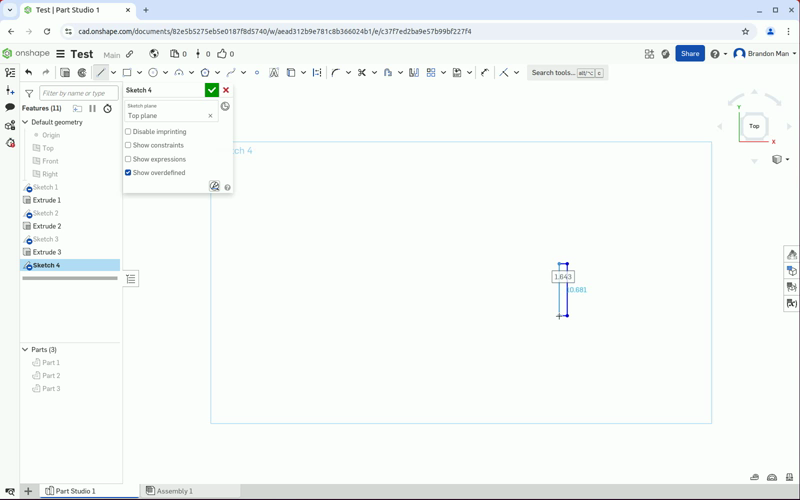
key_up(shift)
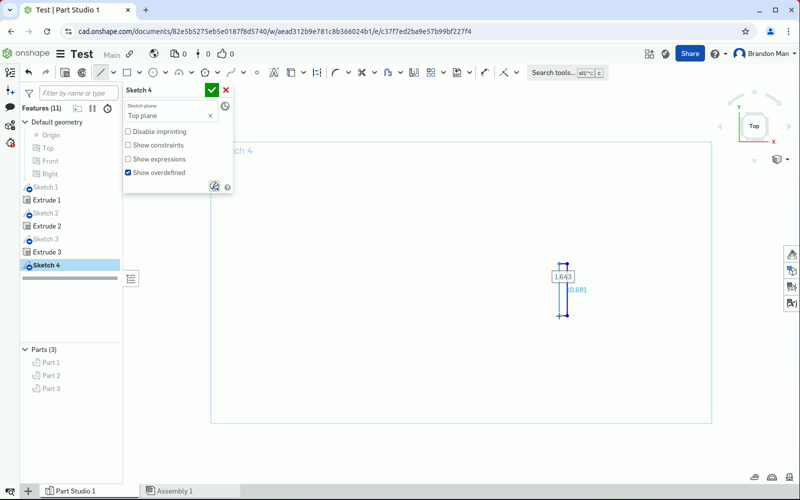
click(559, 315)
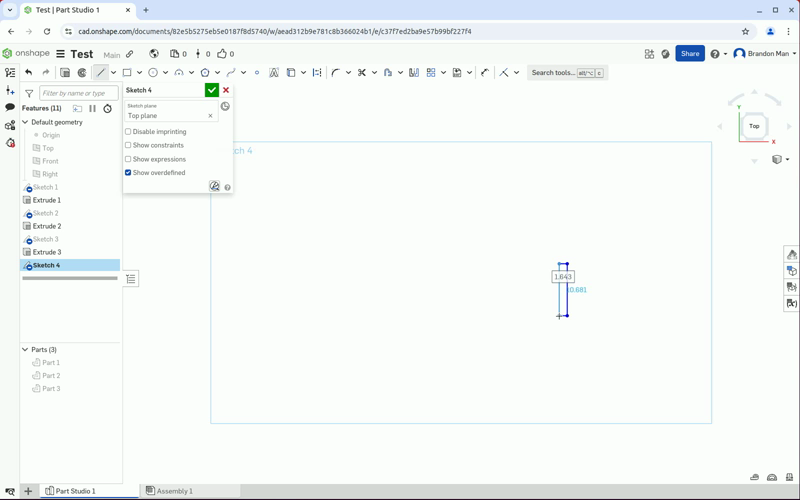
key(esc)
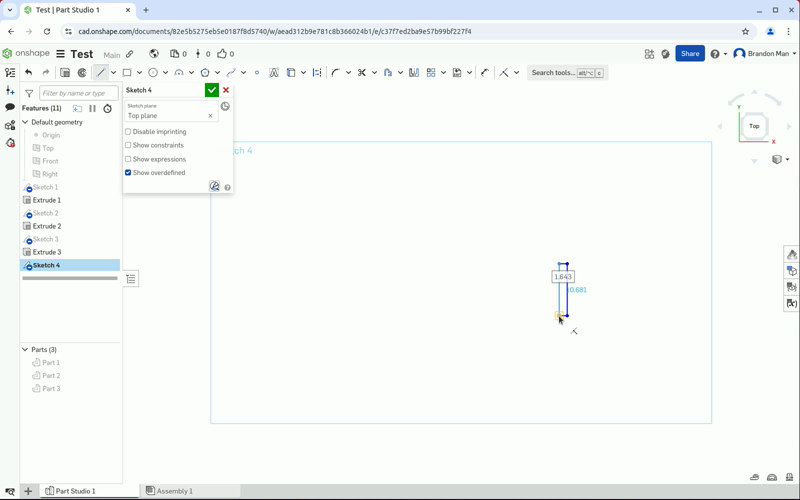
mouse_move(563, 296)
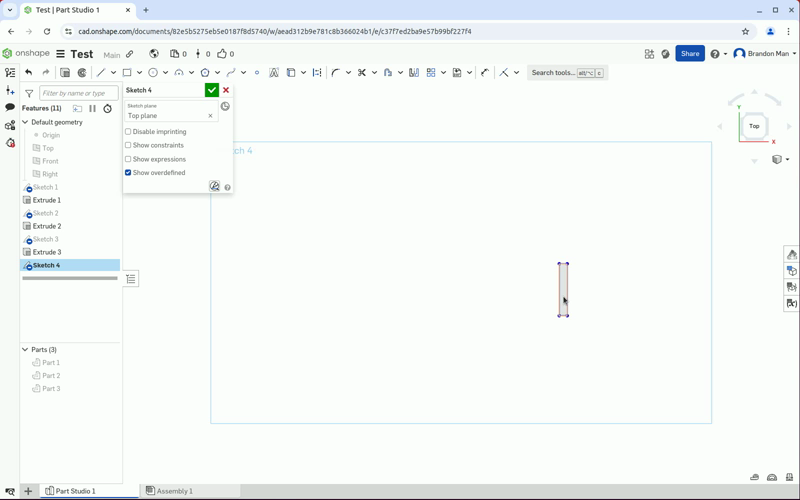
scroll(6)
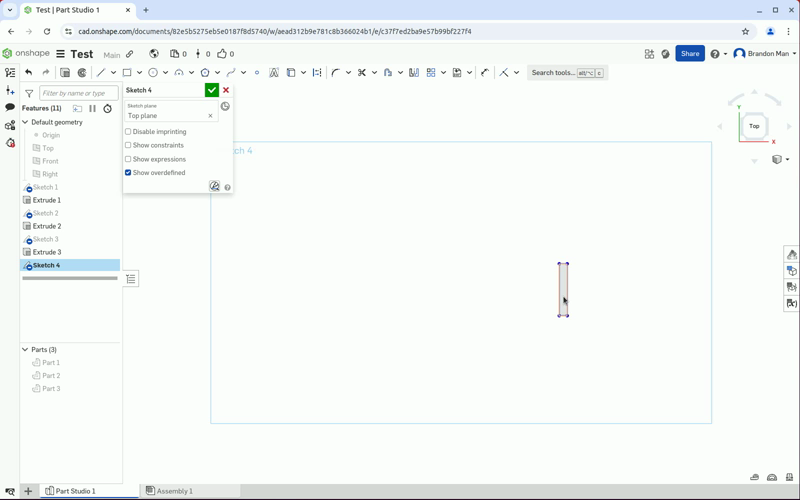
scroll(6)
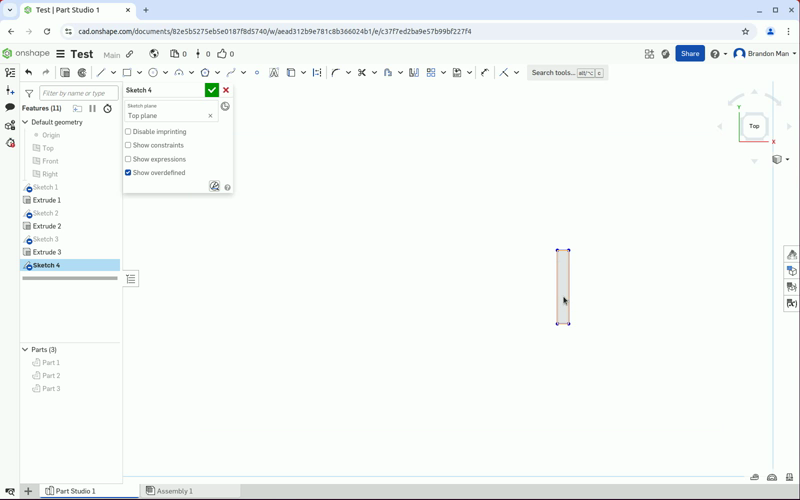
scroll(6)
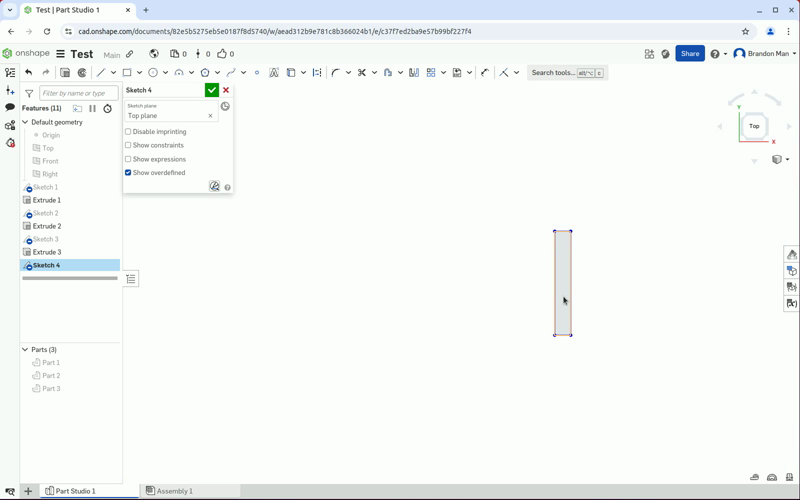
scroll(6)
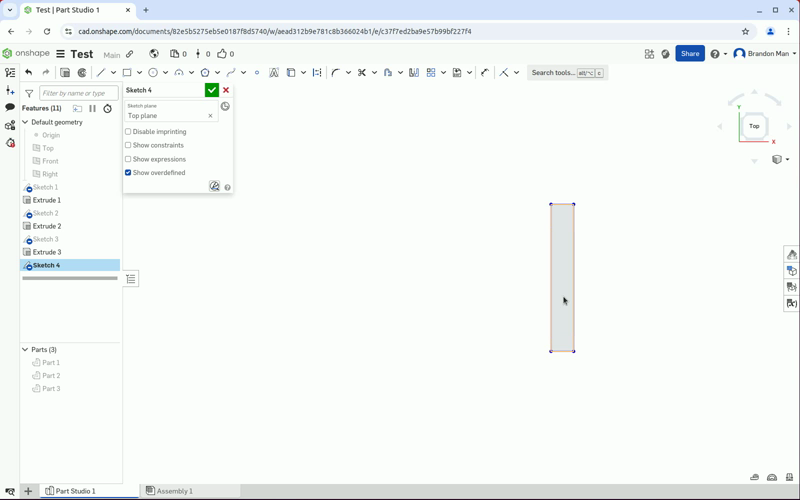
scroll(6)
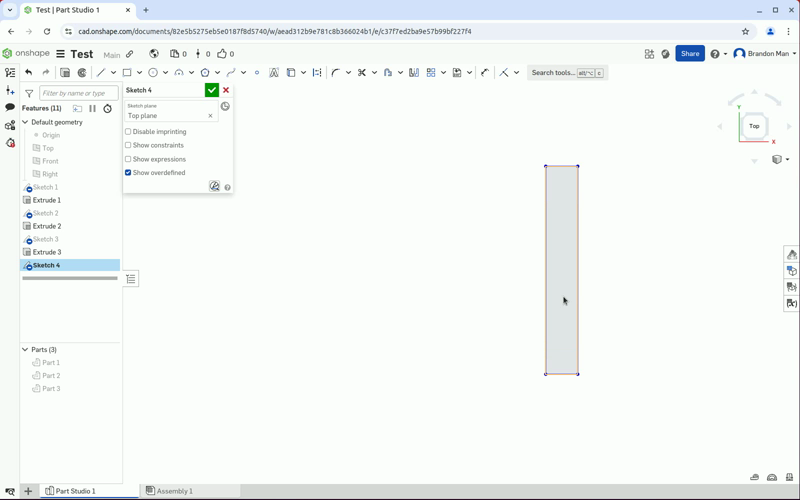
scroll(6)
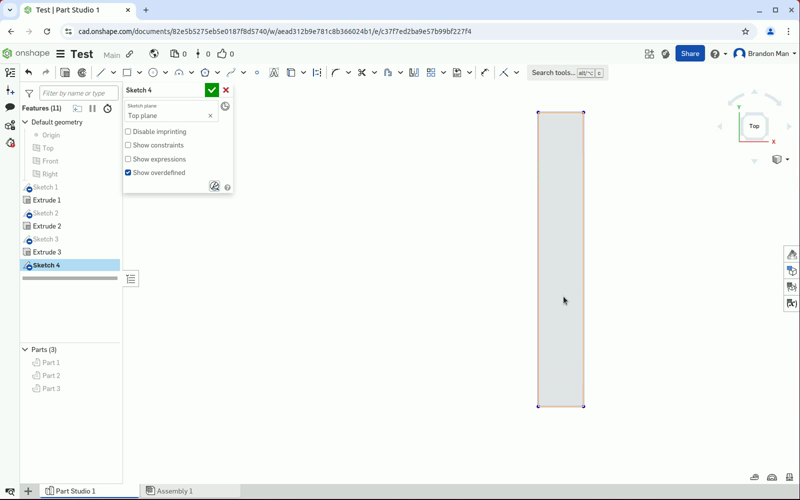
scroll(6)
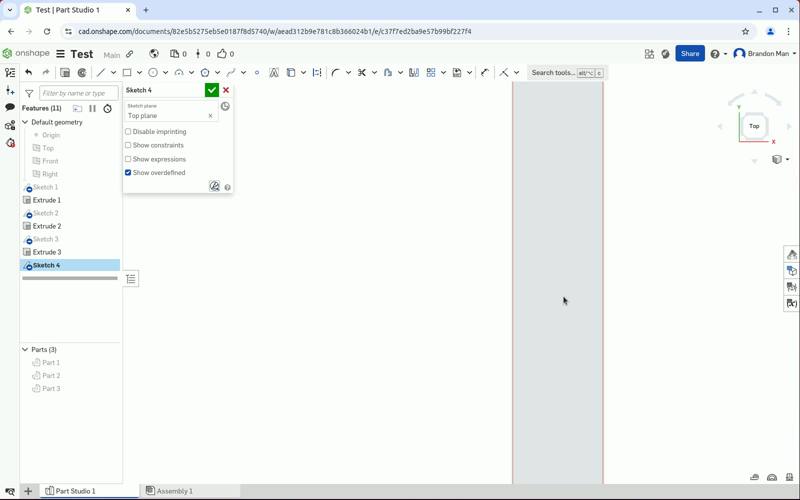
click(563, 296)
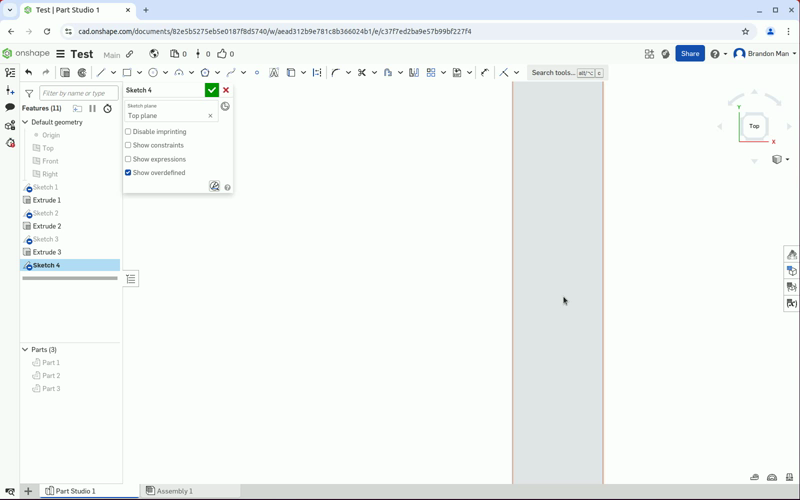
scroll(-6)
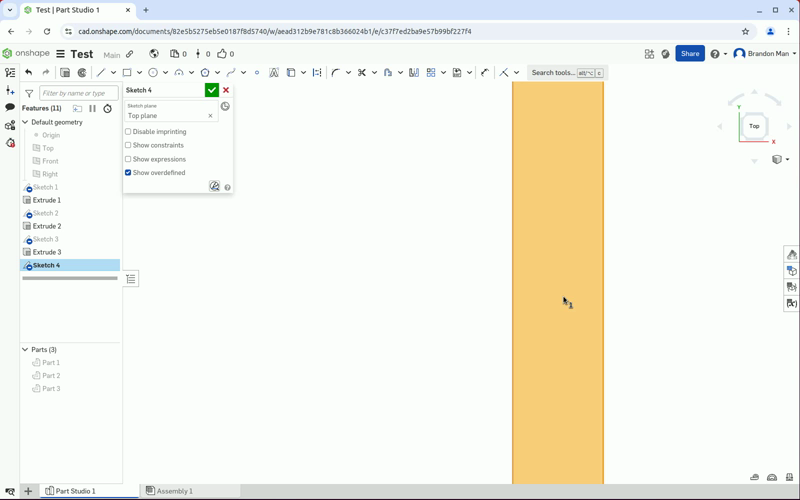
scroll(-6)
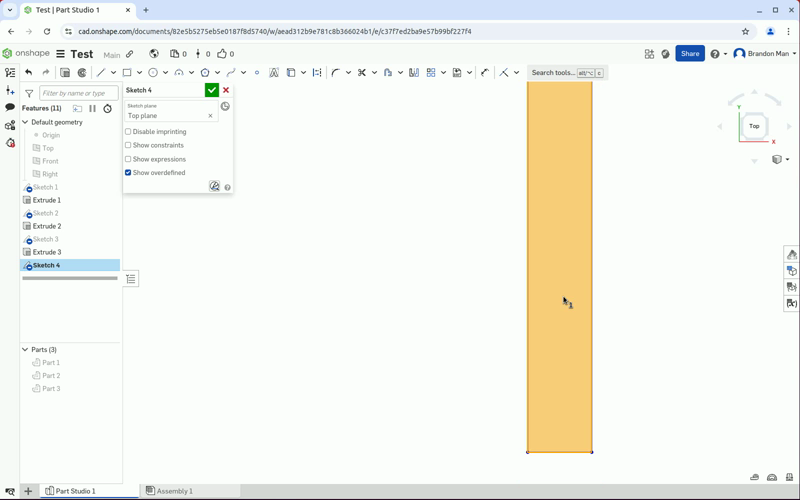
scroll(-6)
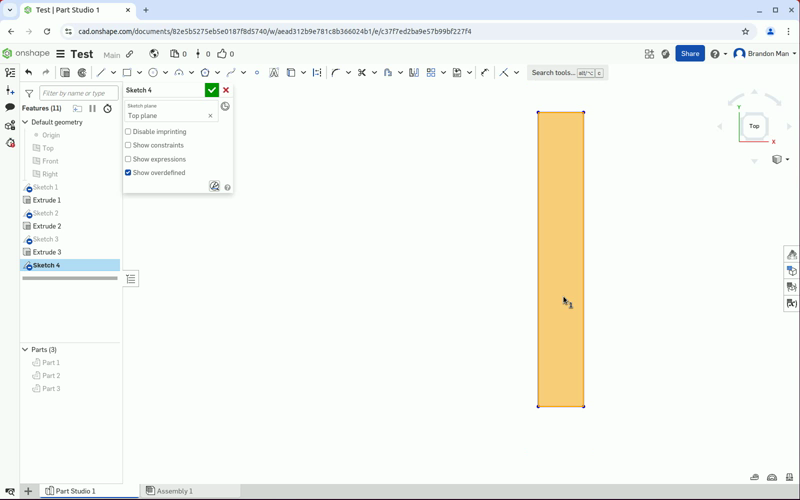
scroll(-6)
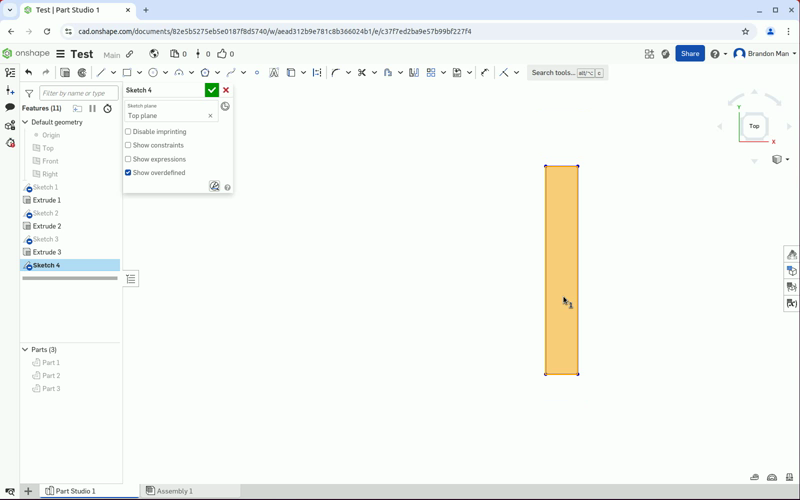
scroll(-6)
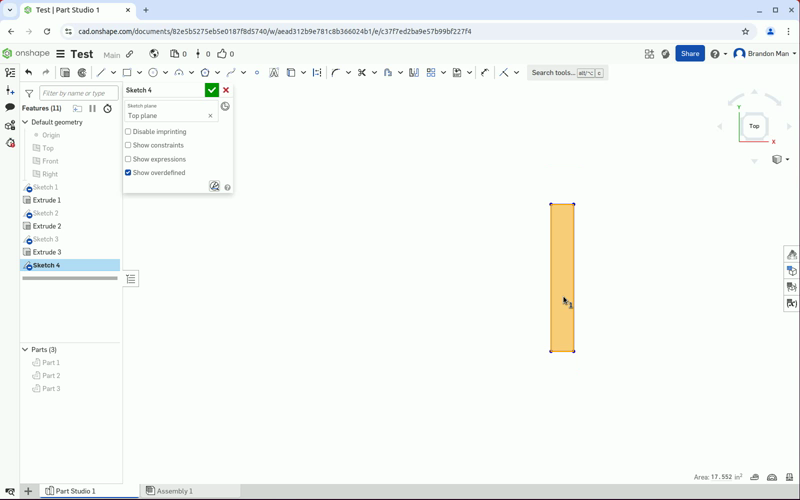
scroll(-6)
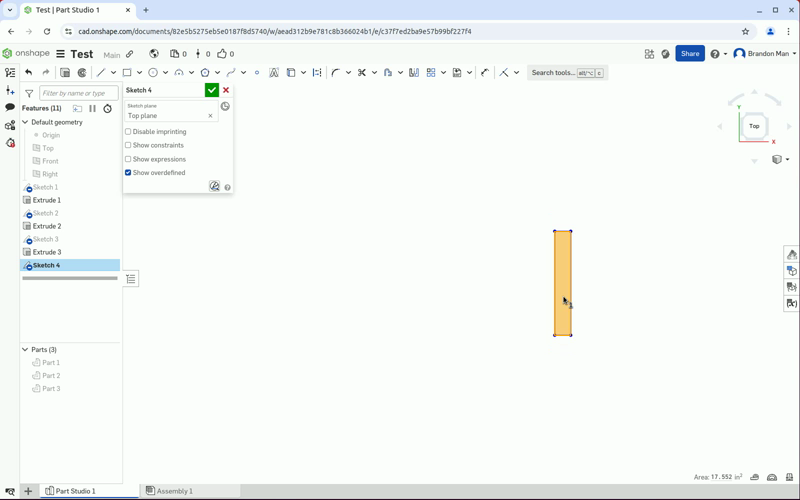
scroll(-6)
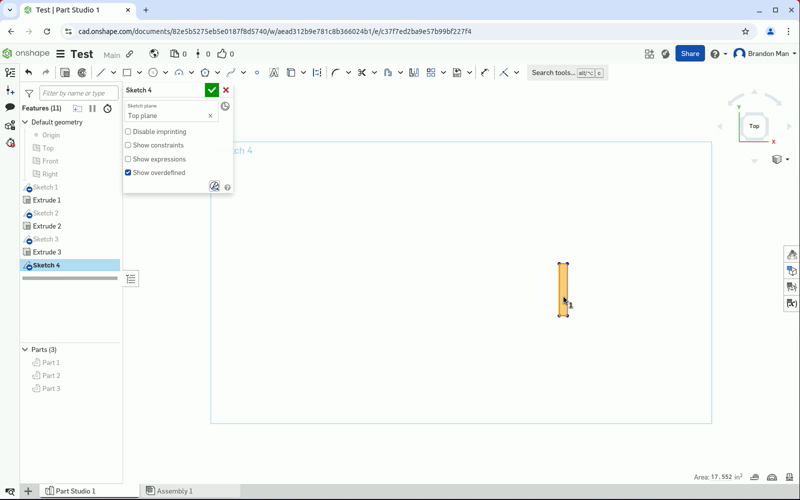
mouse_move(73, 352)
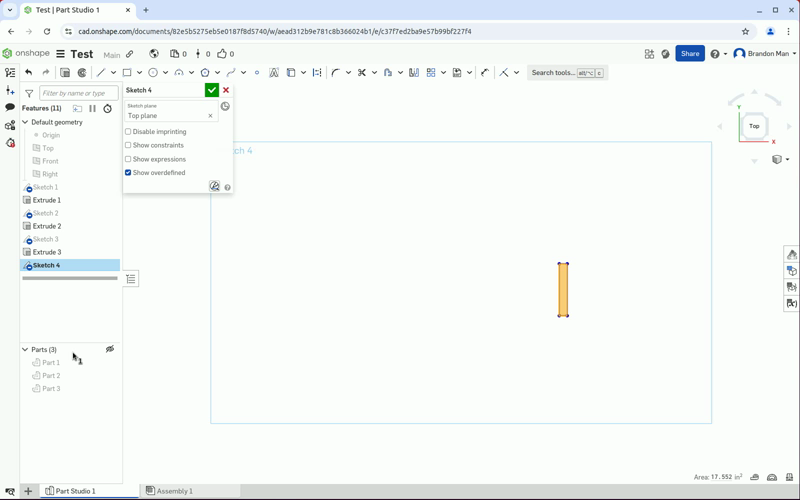
key(shift+y)
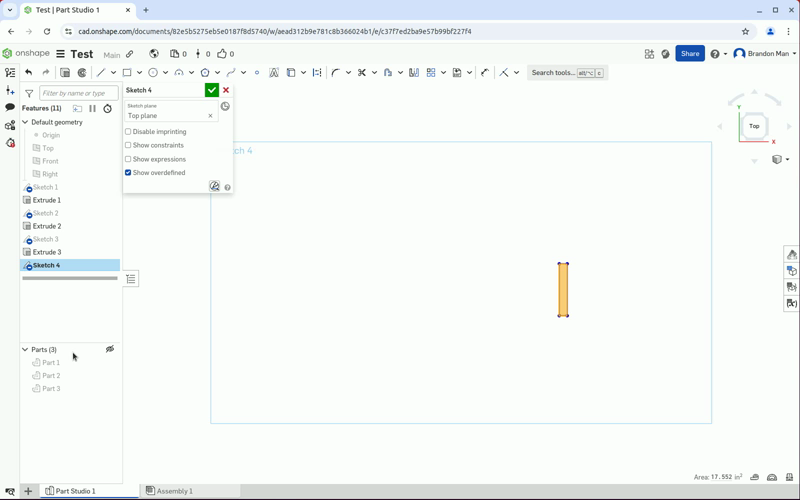
key(shift+e)
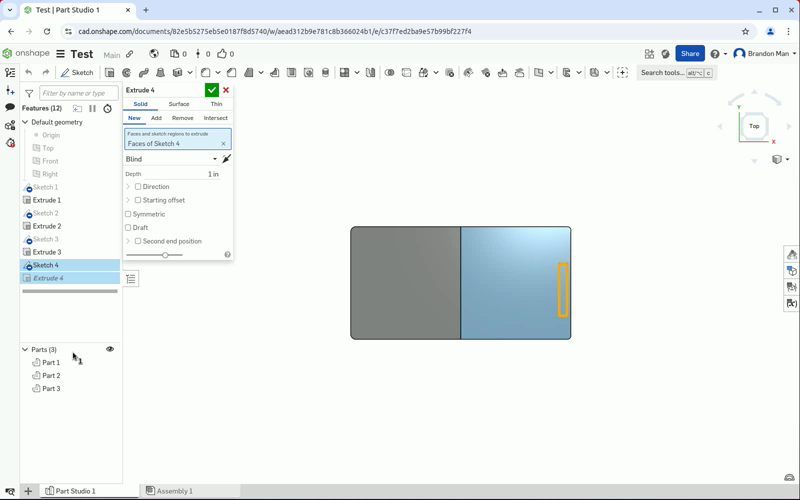
mouse_move(143, 106)
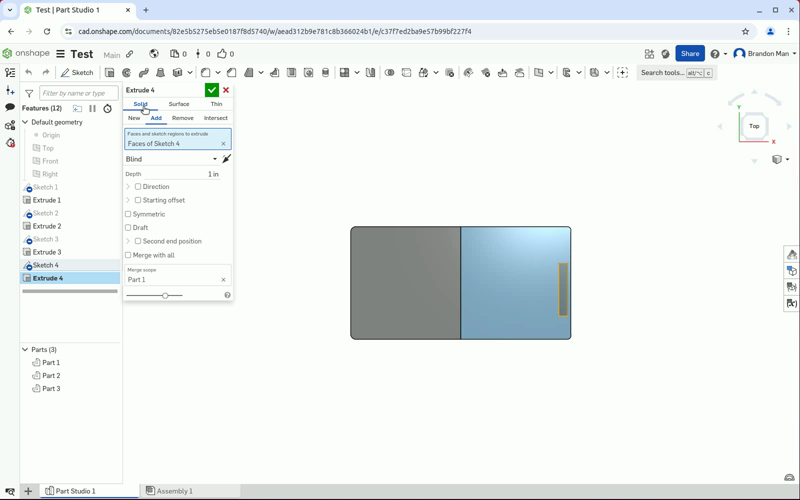
click(143, 106)
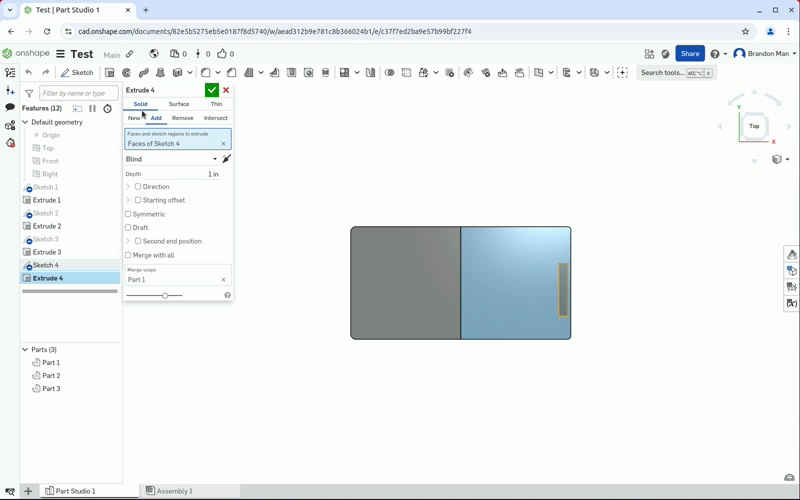
mouse_move(137, 120)
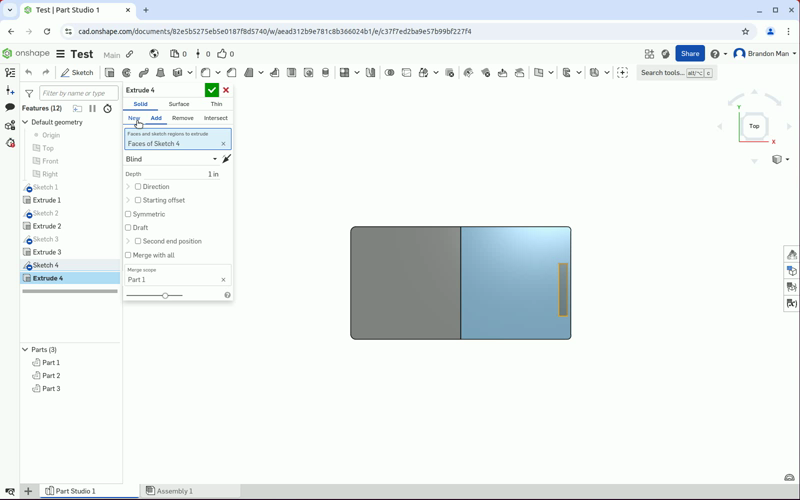
click(137, 120)
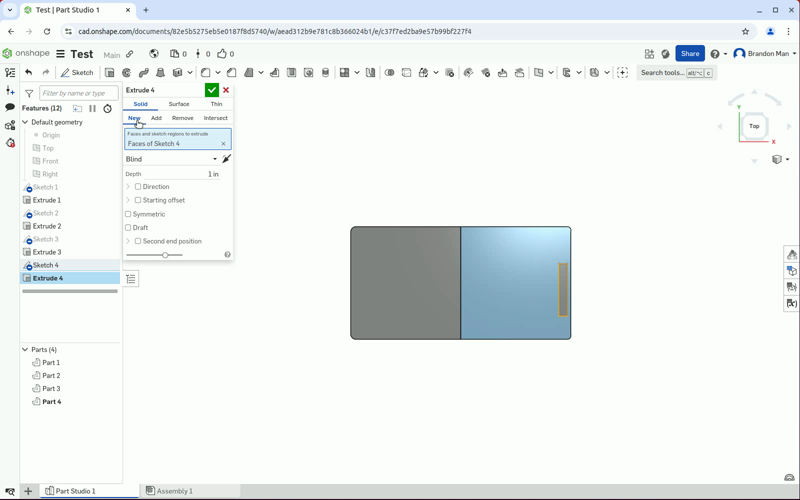
key(tab, 4)
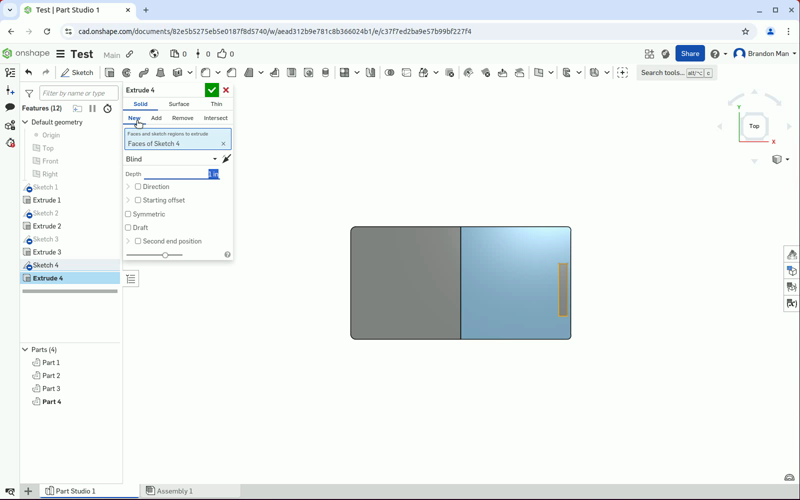
text(-1.204)
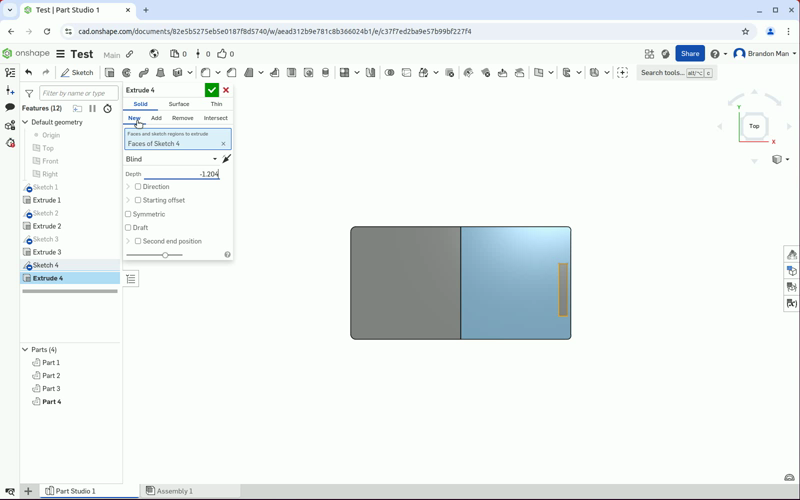
key(enter)
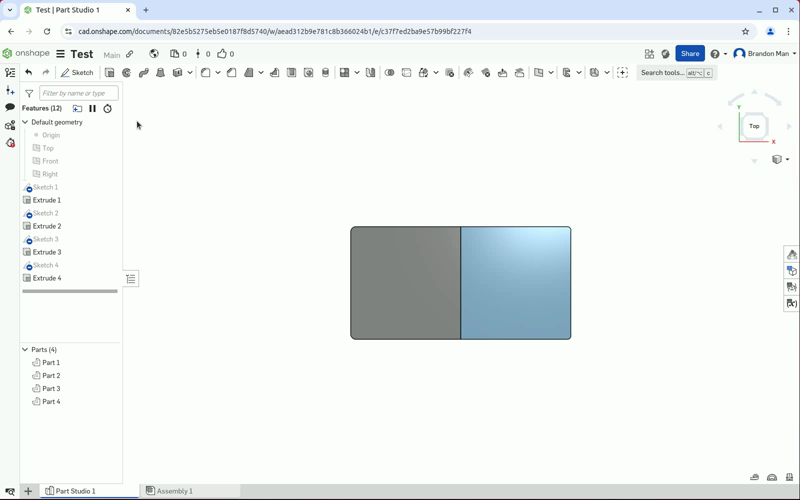
key(shift+h)
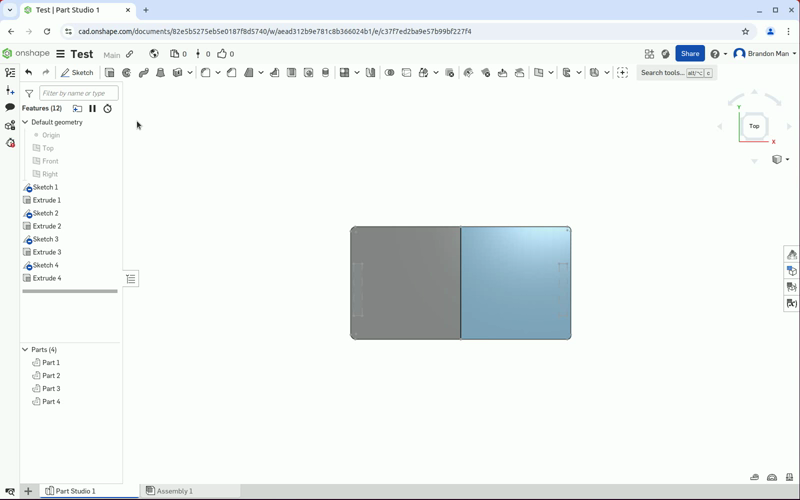
key(shift+h)
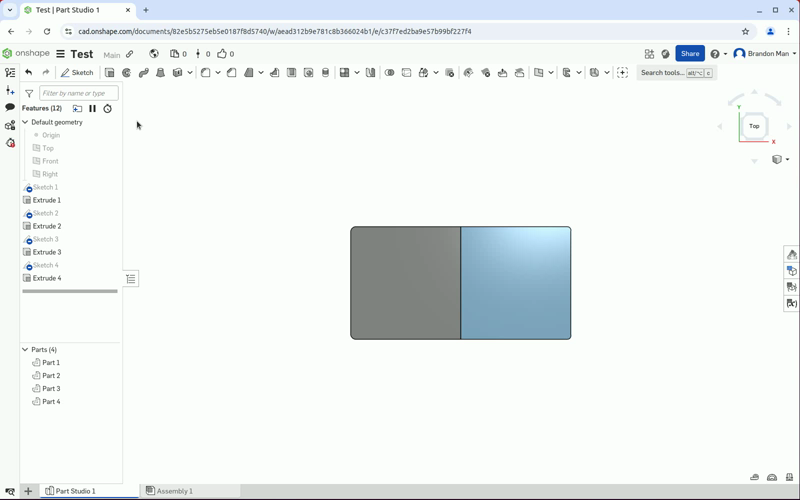
mouse_move(73, 189)
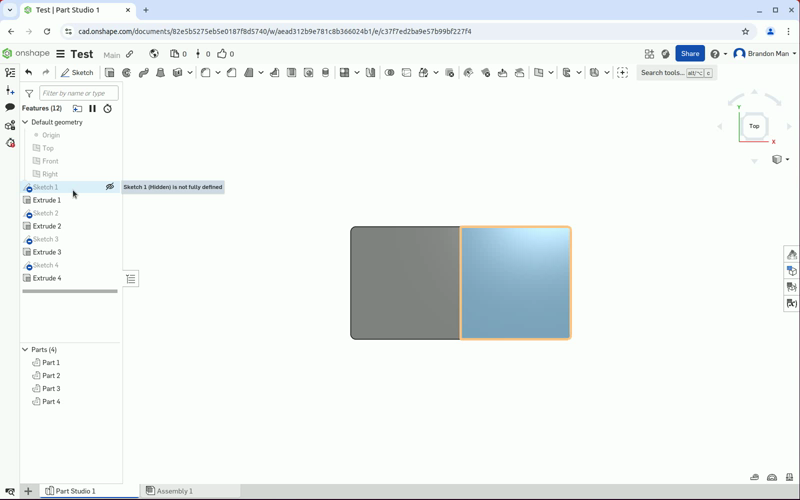
click(73, 189)
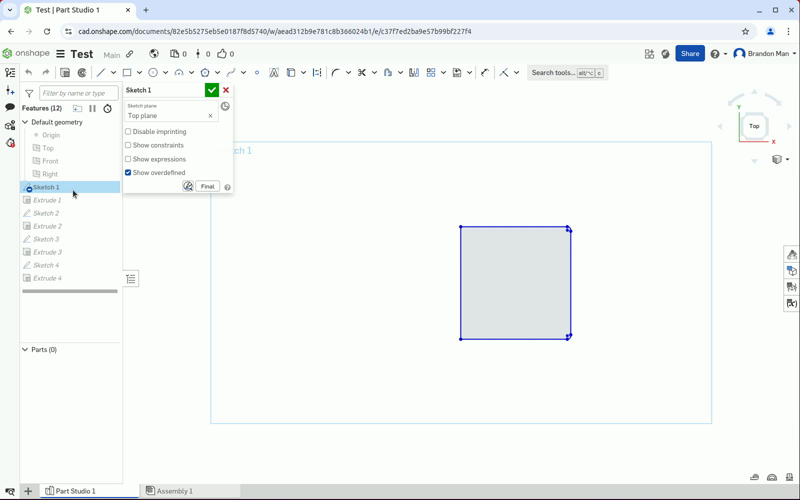
mouse_move(229, 92)
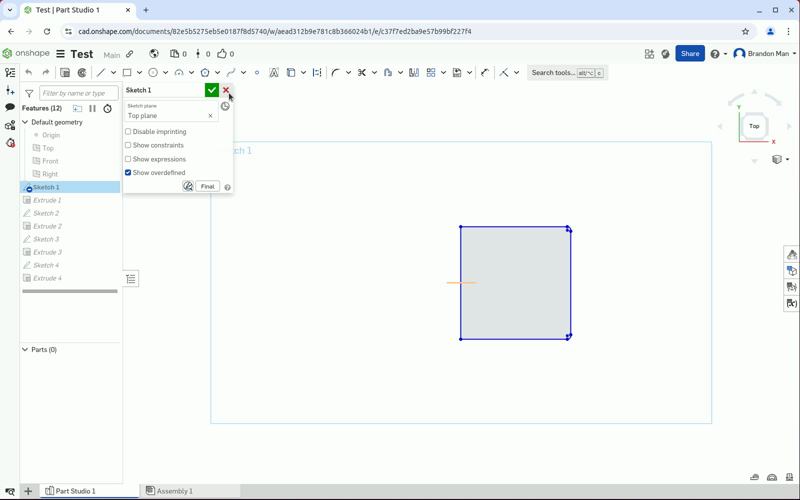
click(229, 92)
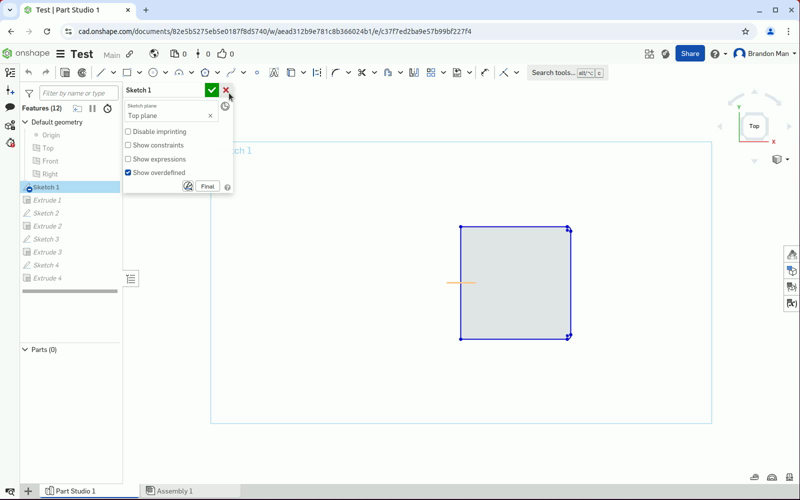
key(shift+s)
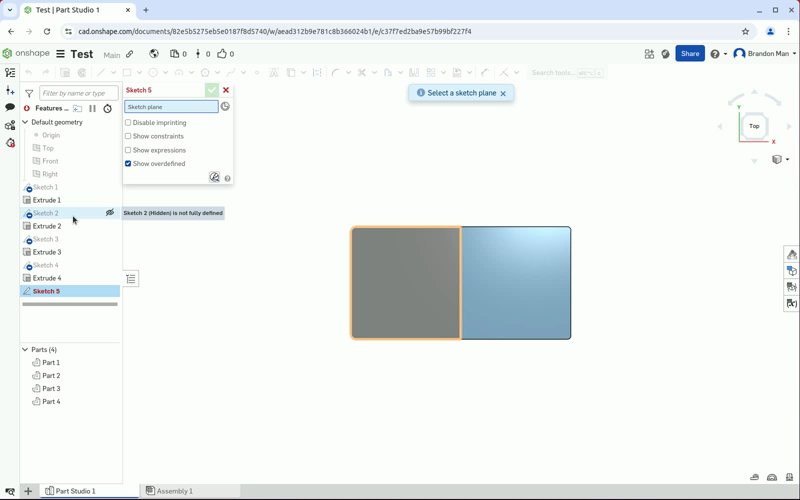
scroll(3)
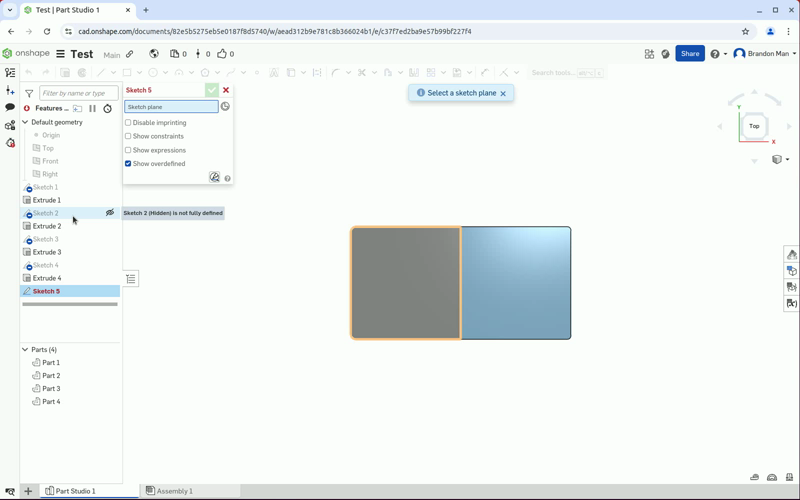
mouse_move(73, 150)
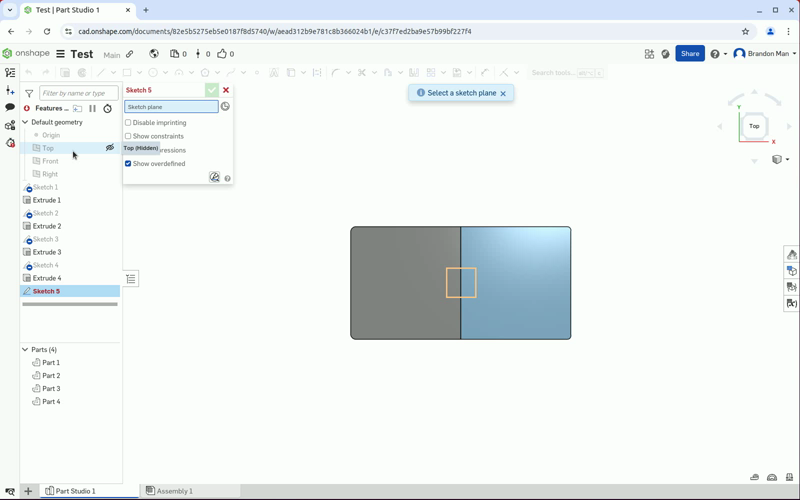
click(73, 150)
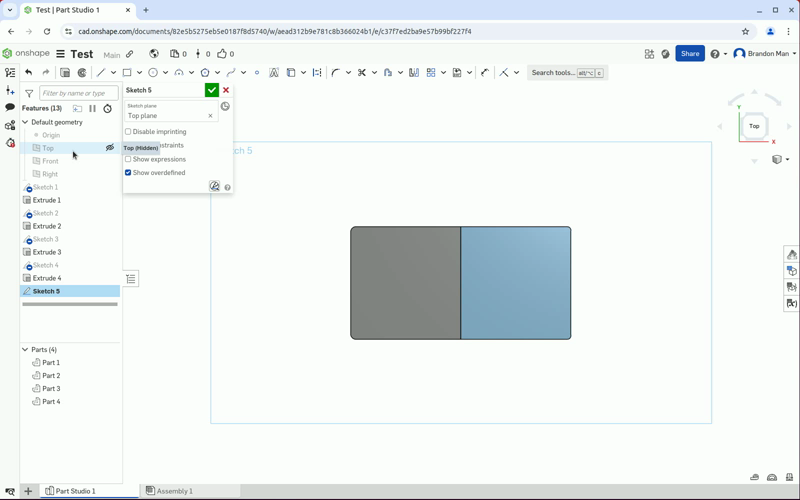
mouse_move(73, 352)
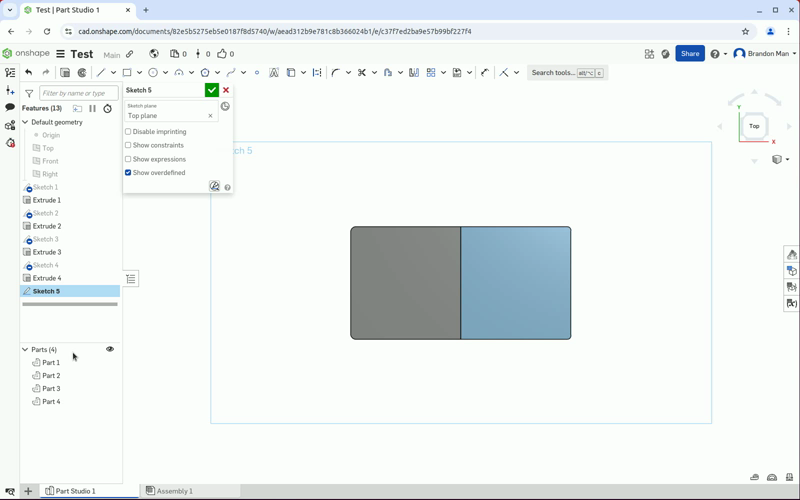
key(y)
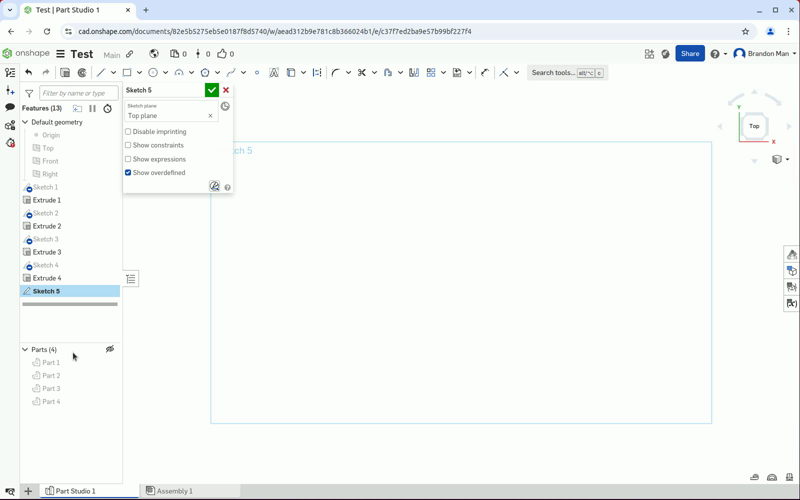
key(l)
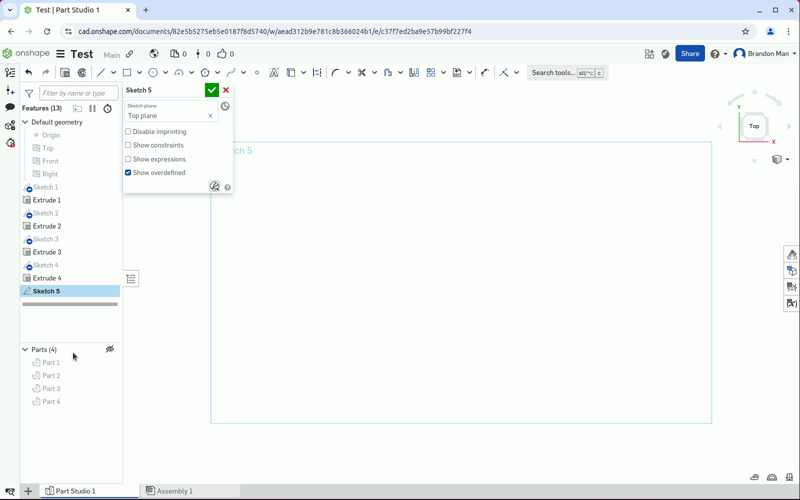
key_down(shift)
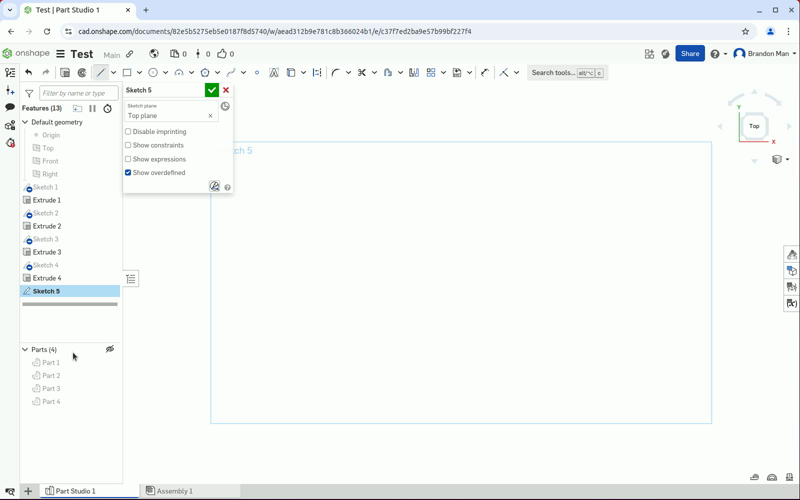
mouse_move(559, 264)
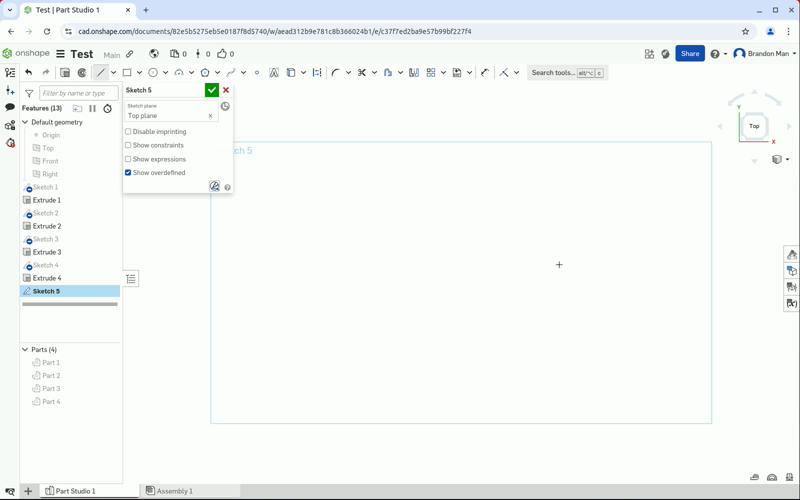
click(559, 264)
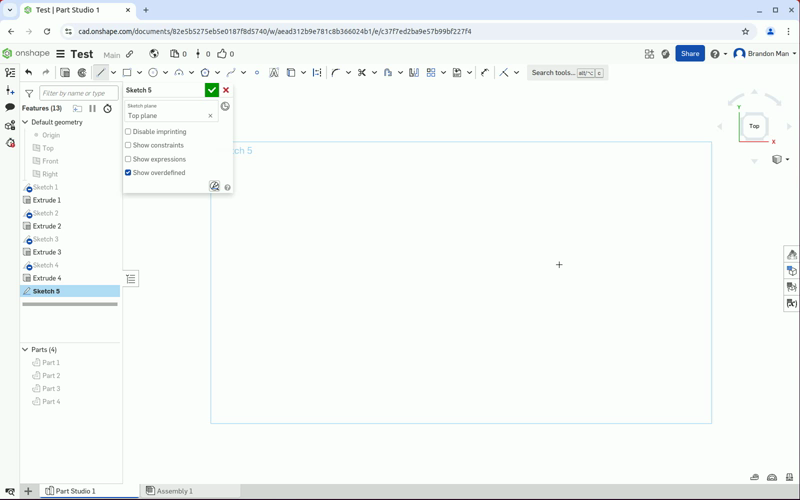
key_up(shift)
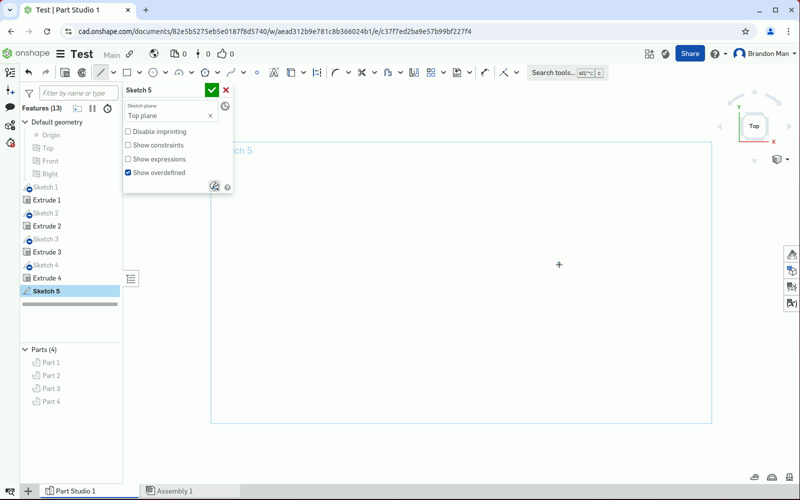
key_down(shift)
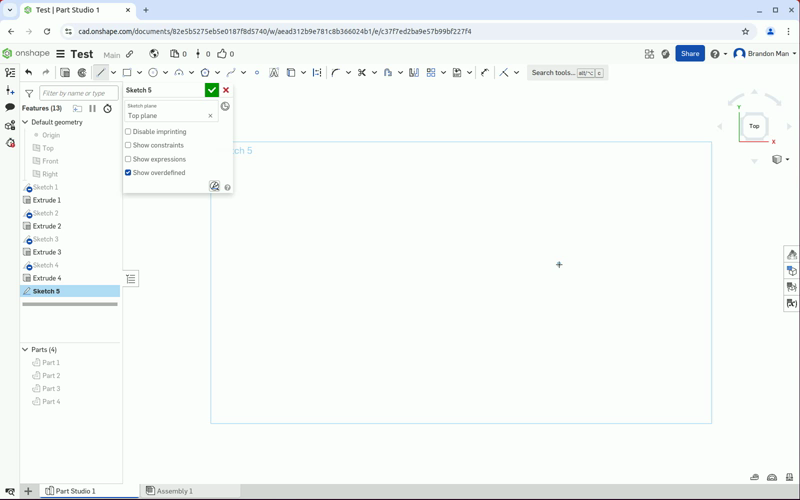
mouse_move(589, 264)
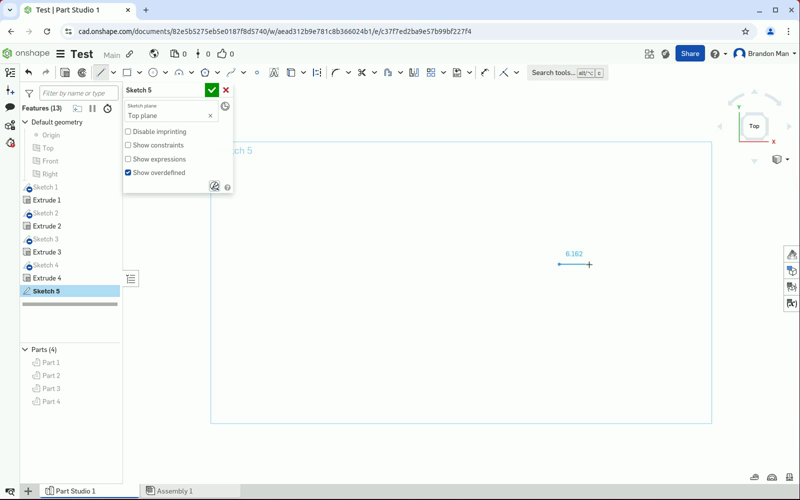
mouse_move(568, 264)
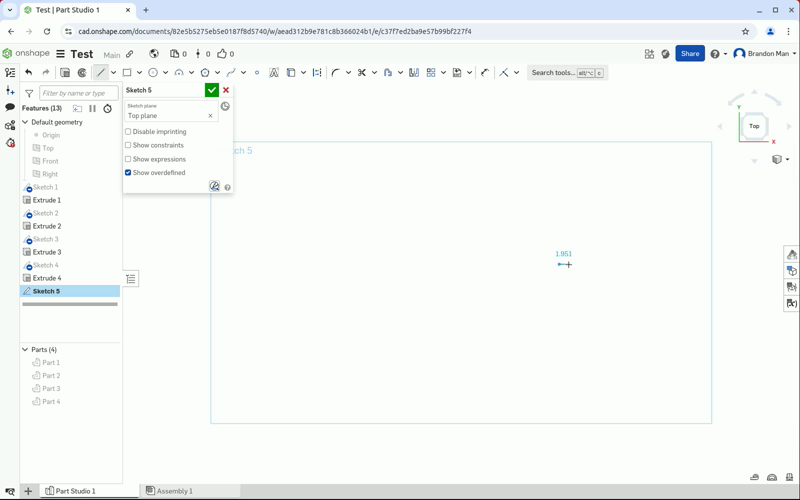
click(568, 264)
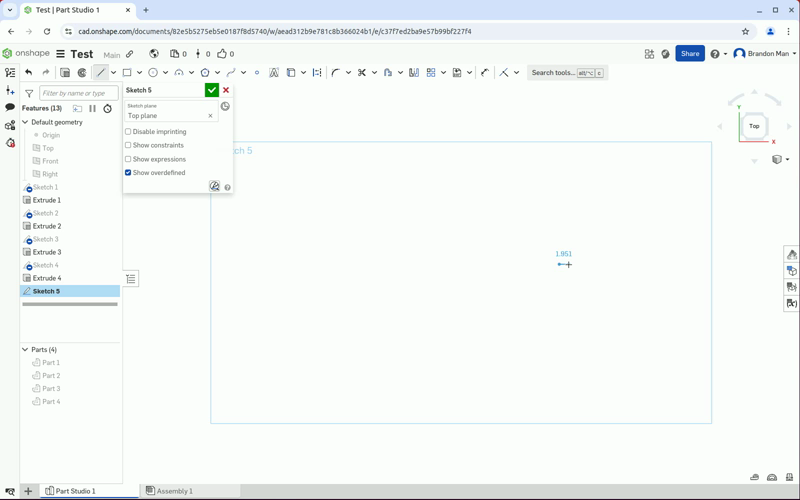
key_up(shift)
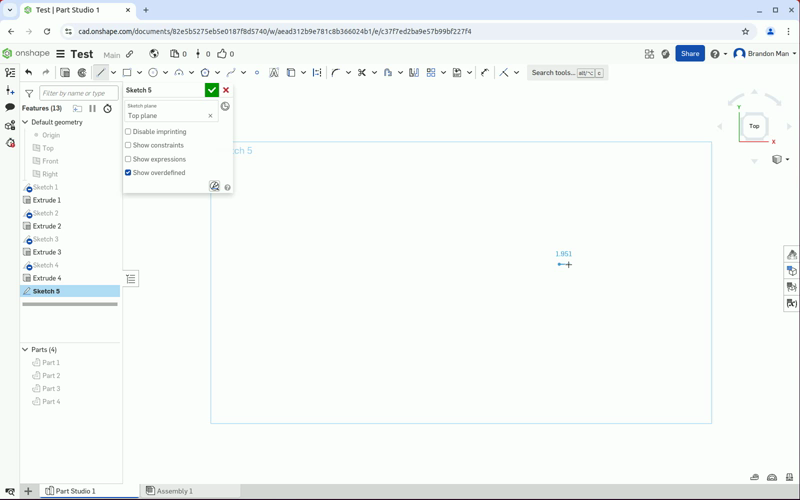
key_down(shift)
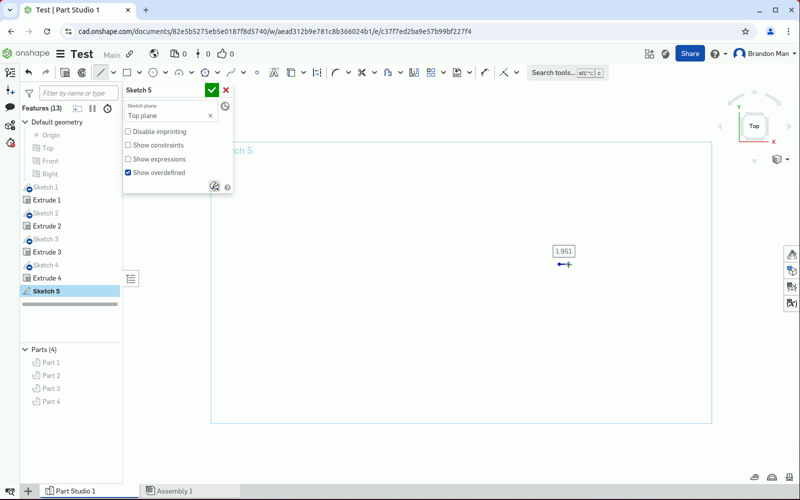
mouse_move(589, 264)
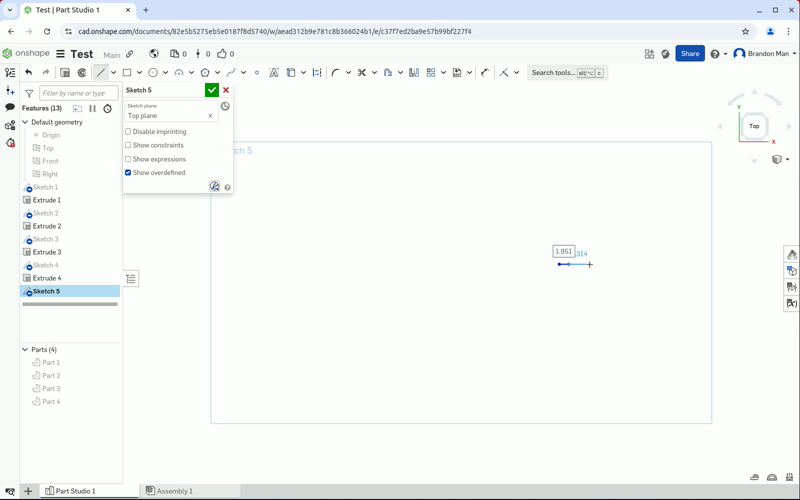
mouse_move(568, 250)
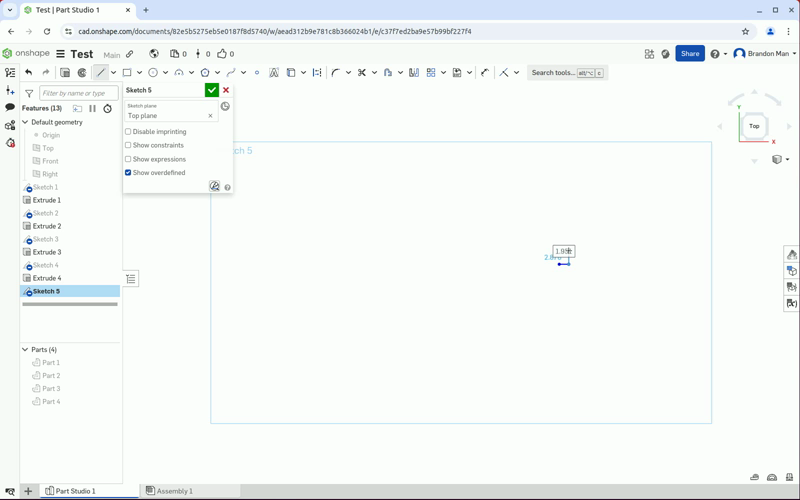
click(568, 250)
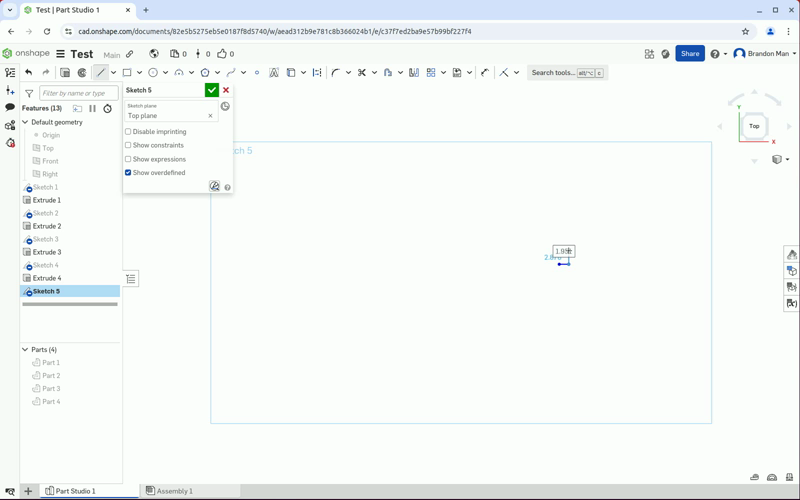
key_up(shift)
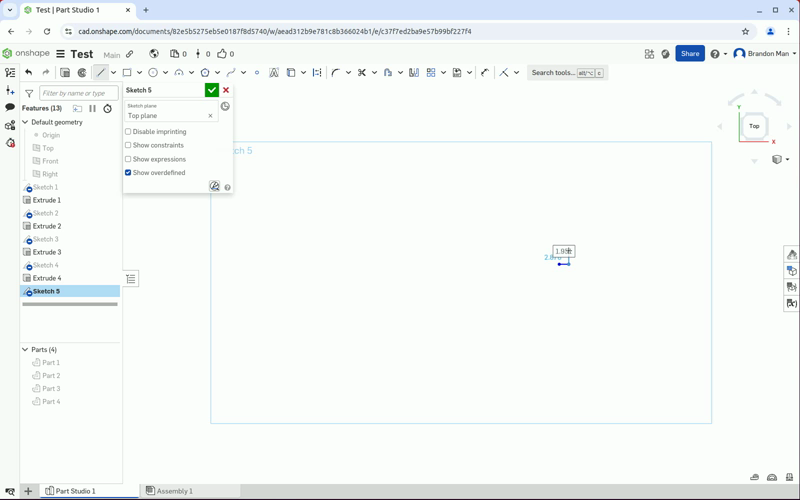
key_down(shift)
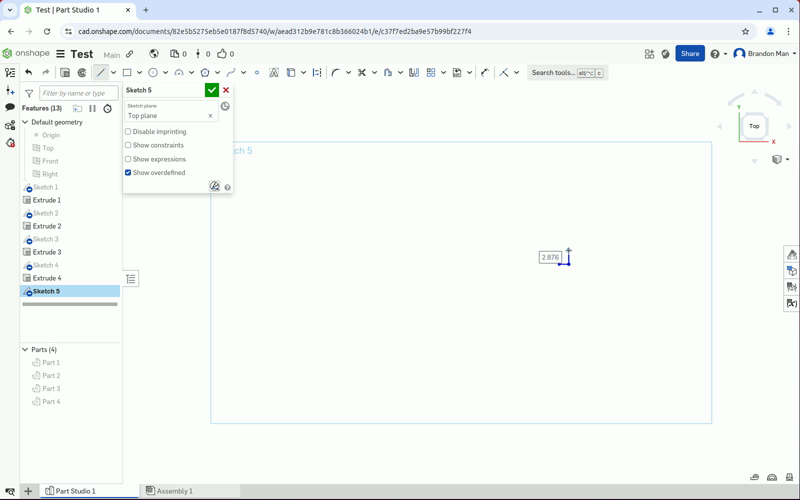
mouse_move(589, 250)
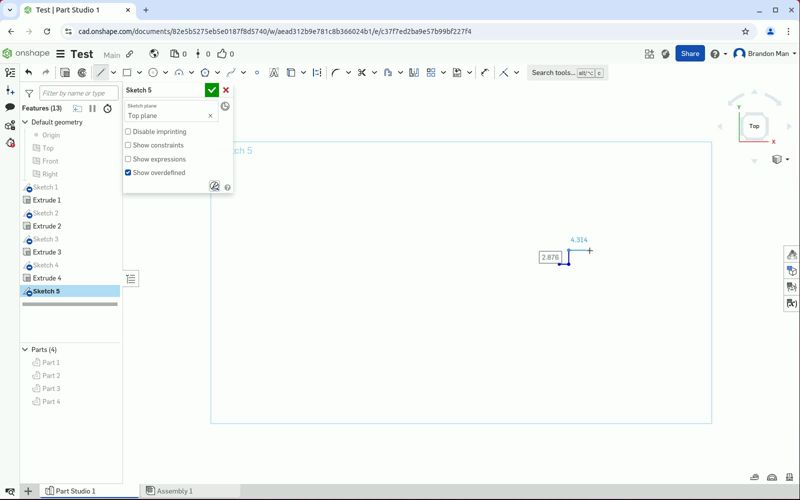
mouse_move(559, 250)
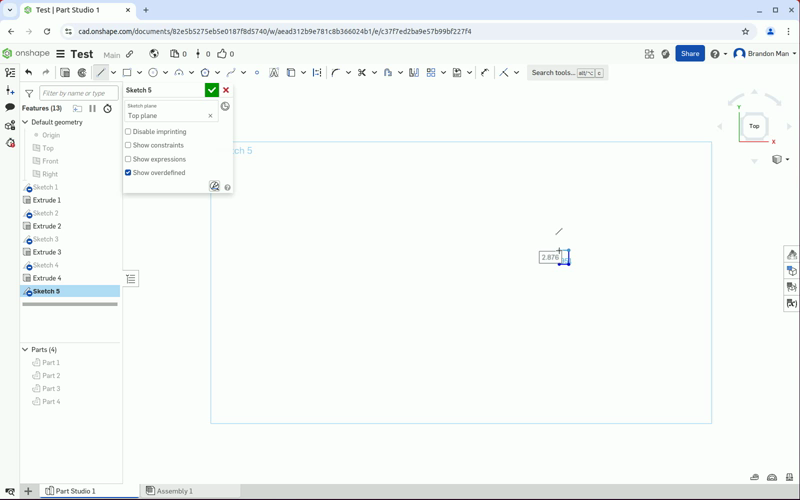
click(559, 250)
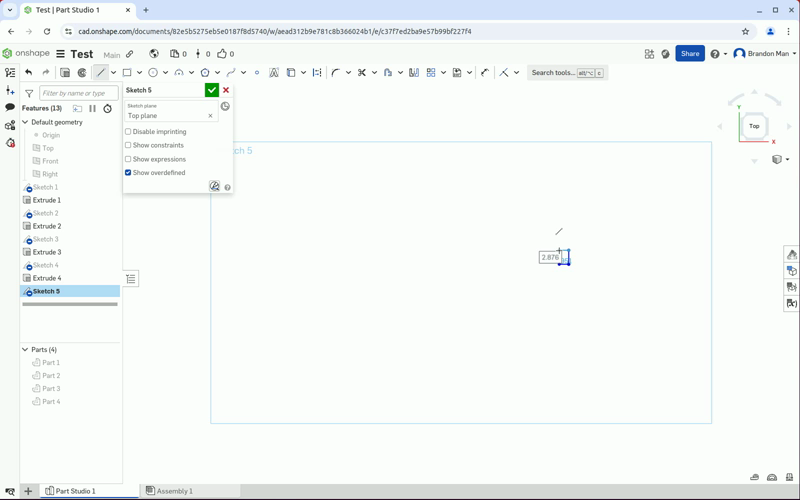
key_up(shift)
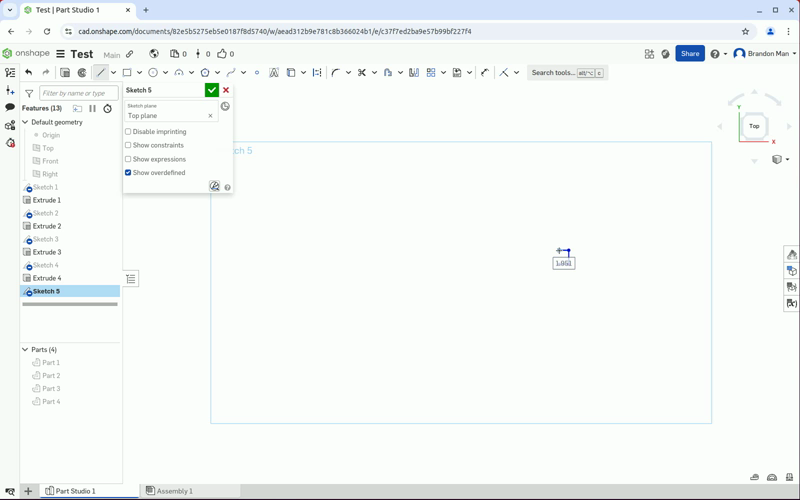
mouse_move(589, 250)
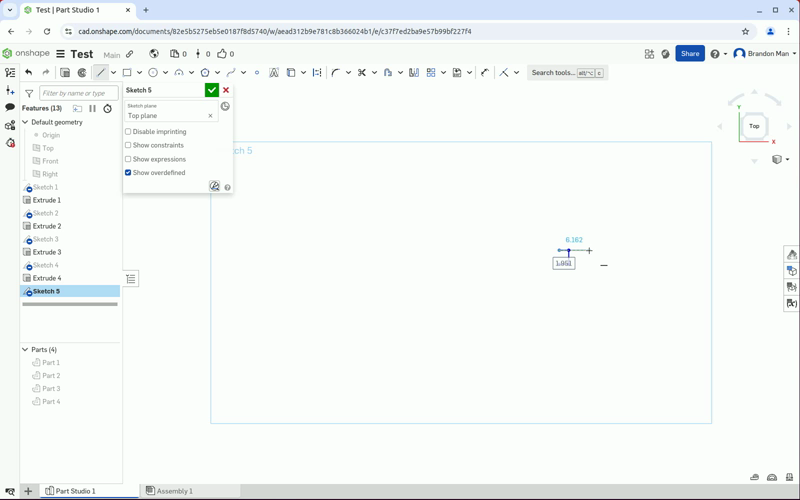
key_down(shift)
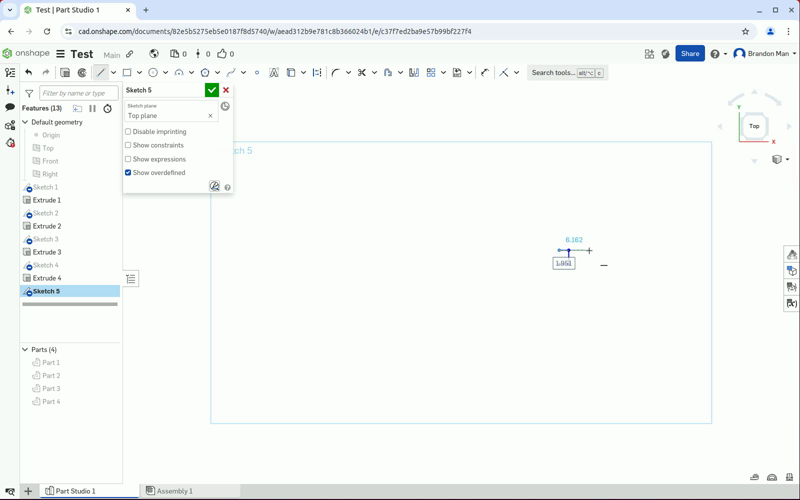
mouse_move(559, 264)
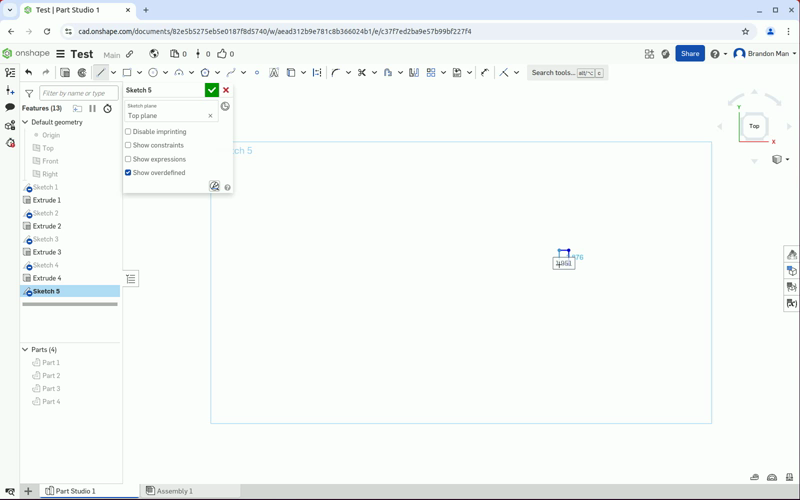
key_up(shift)
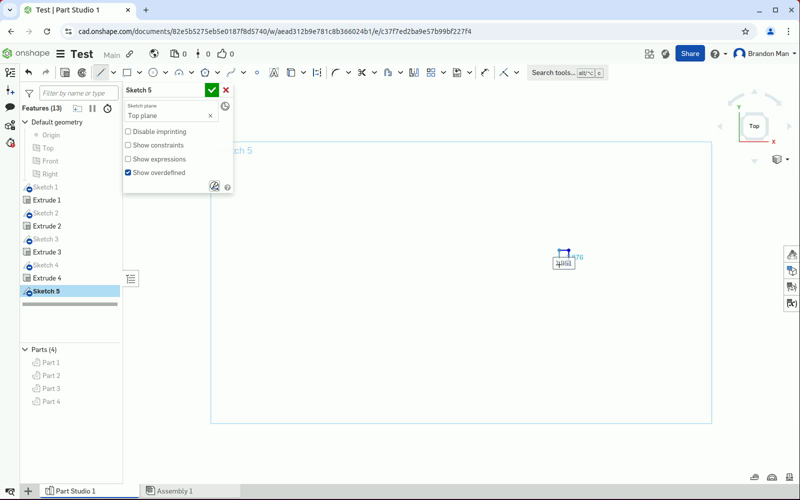
click(559, 264)
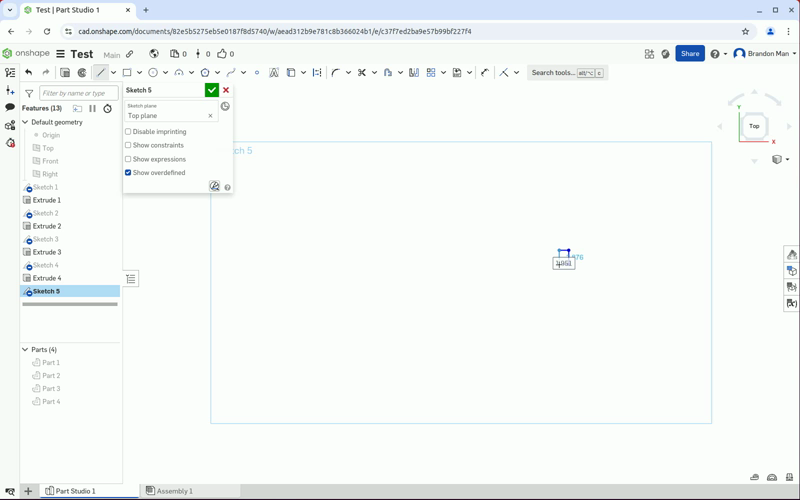
key(esc)
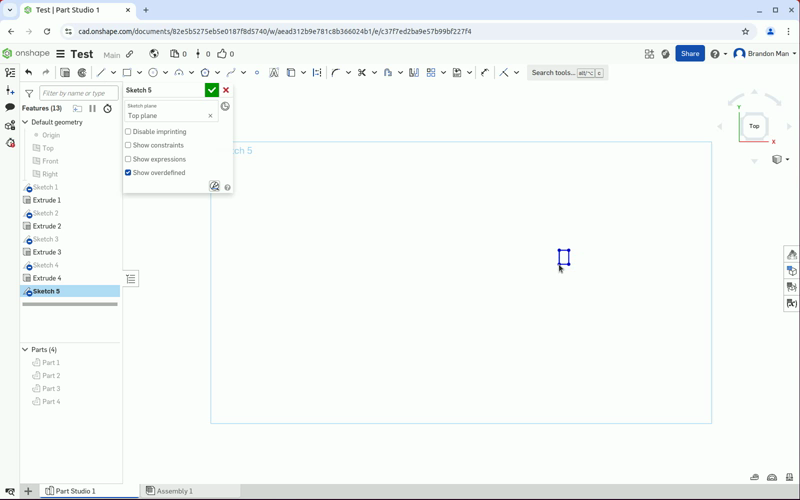
mouse_move(562, 263)
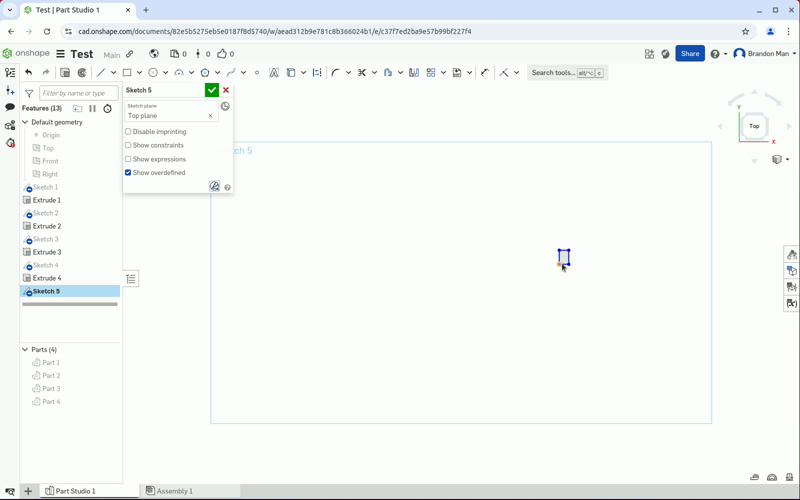
scroll(6)
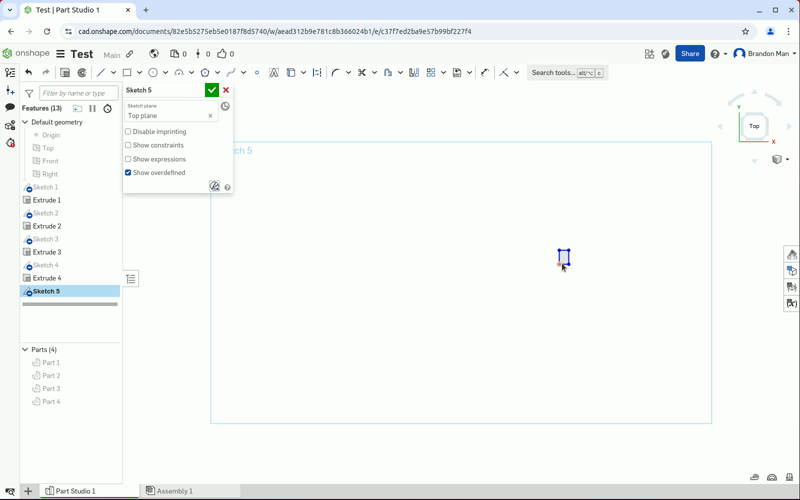
scroll(6)
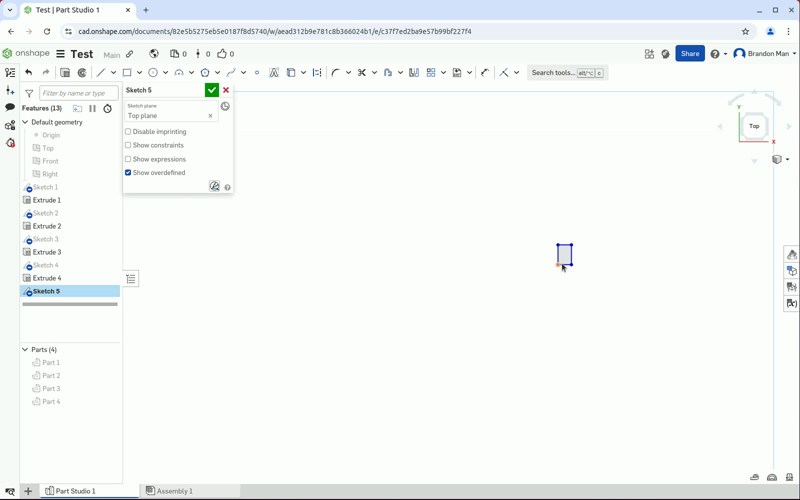
scroll(6)
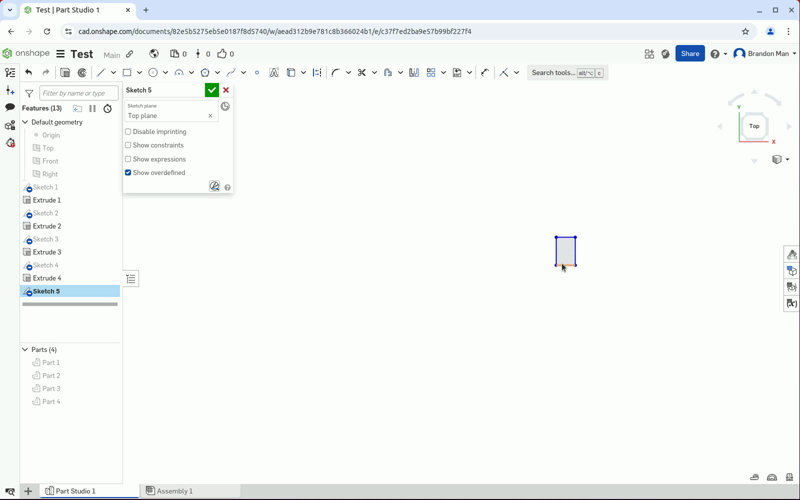
scroll(6)
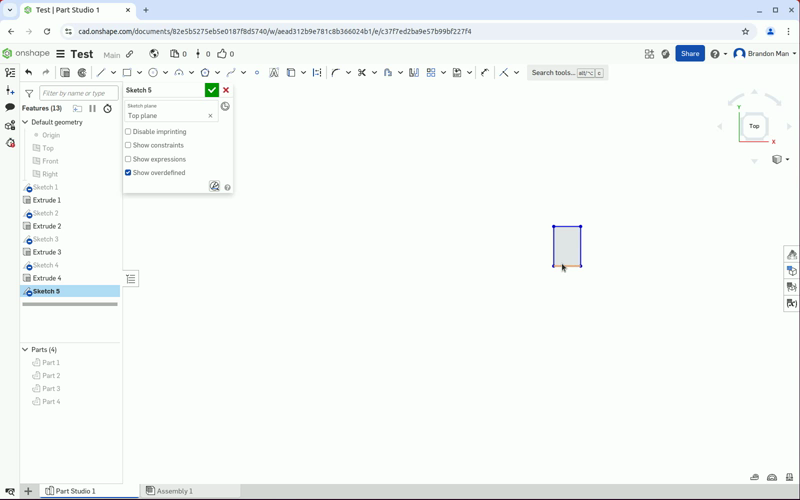
scroll(6)
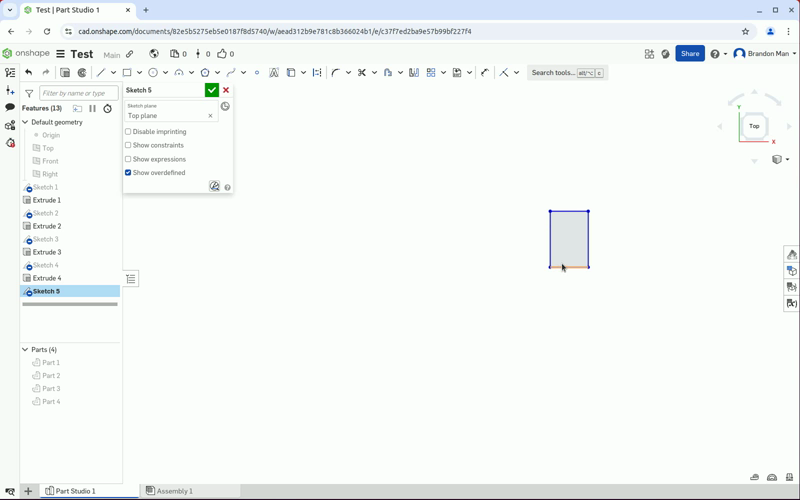
scroll(6)
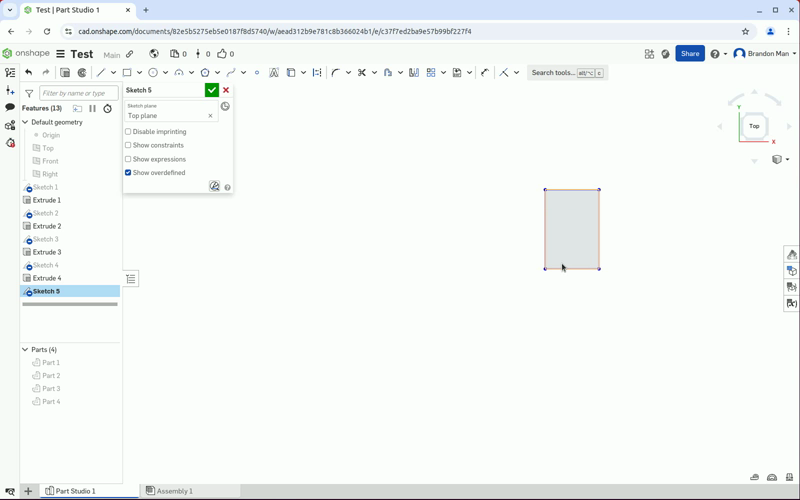
scroll(6)
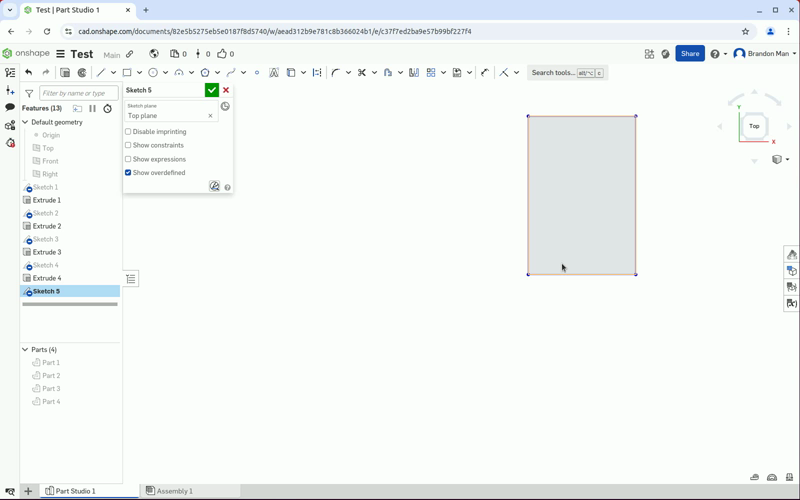
click(562, 263)
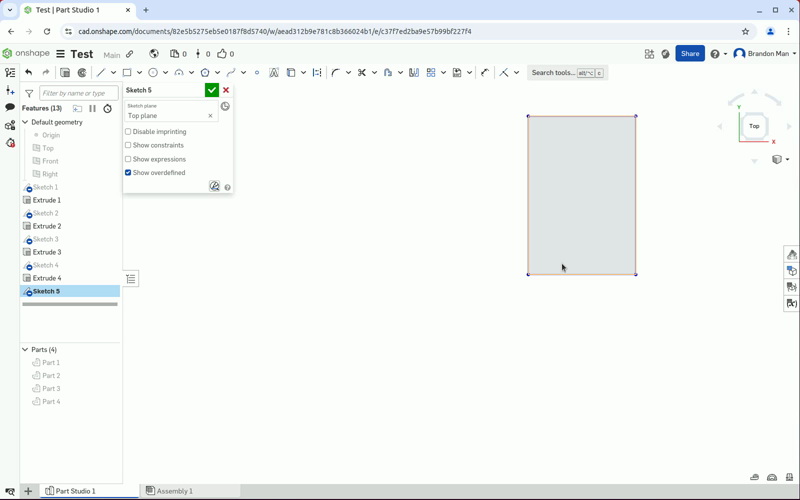
scroll(-6)
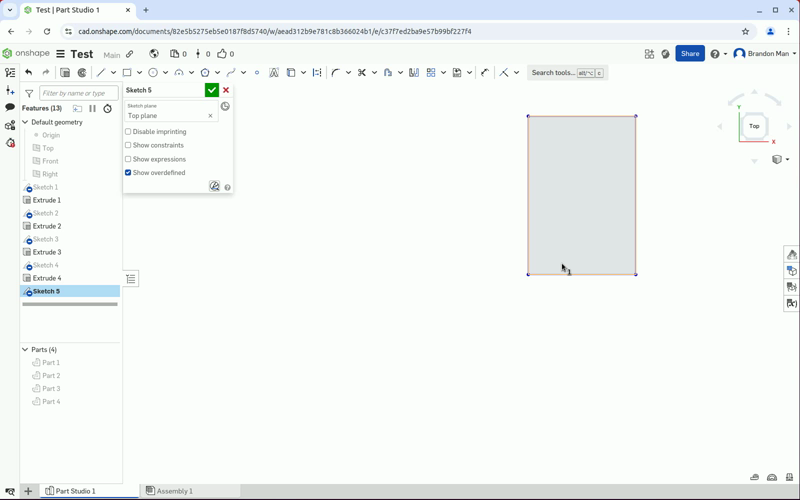
scroll(-6)
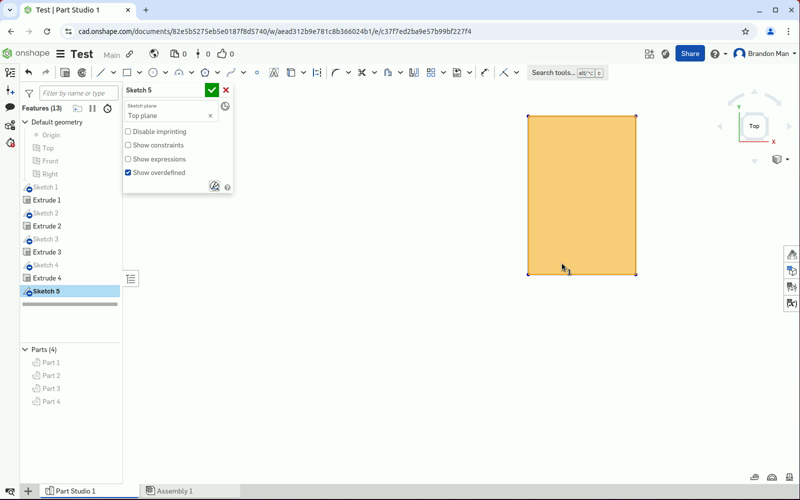
scroll(-6)
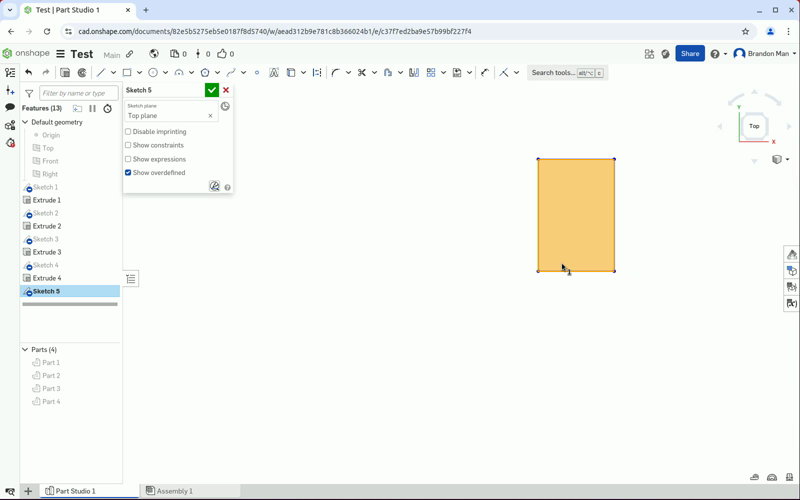
scroll(-6)
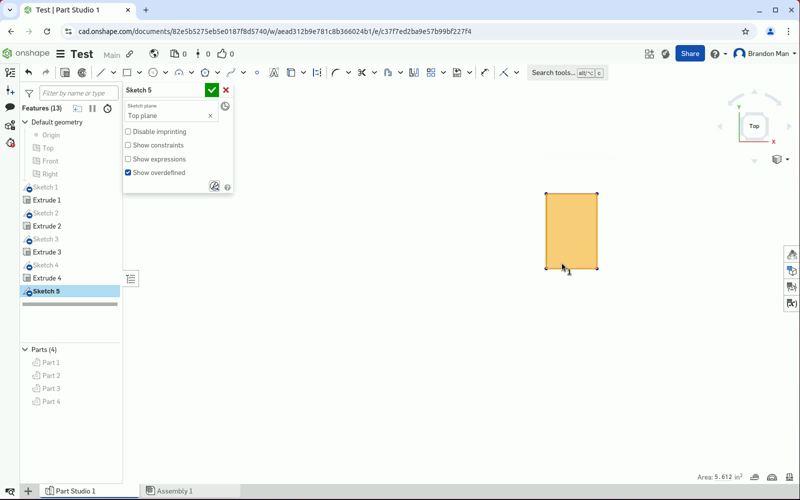
scroll(-6)
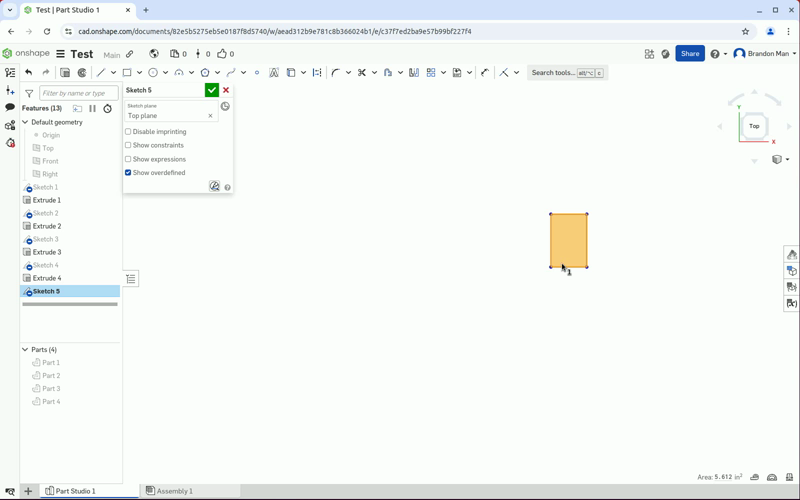
scroll(-6)
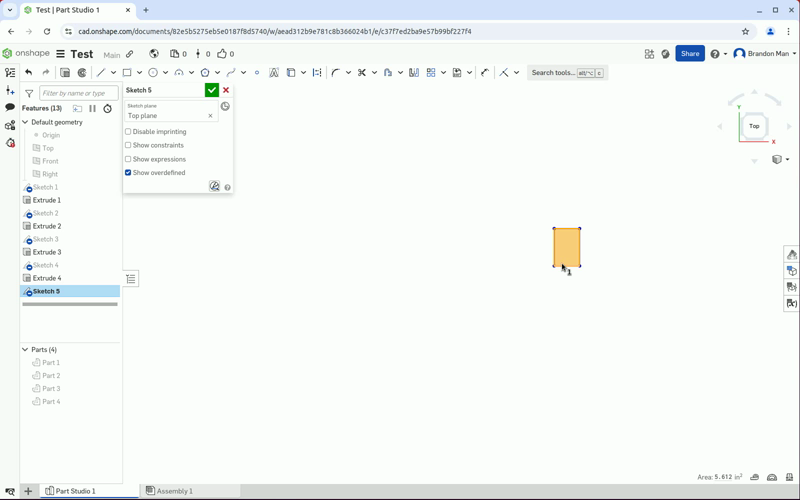
scroll(-6)
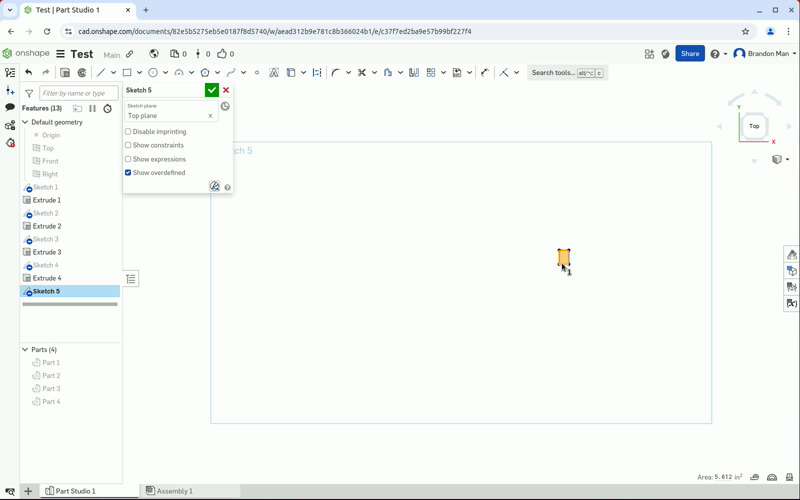
mouse_move(73, 352)
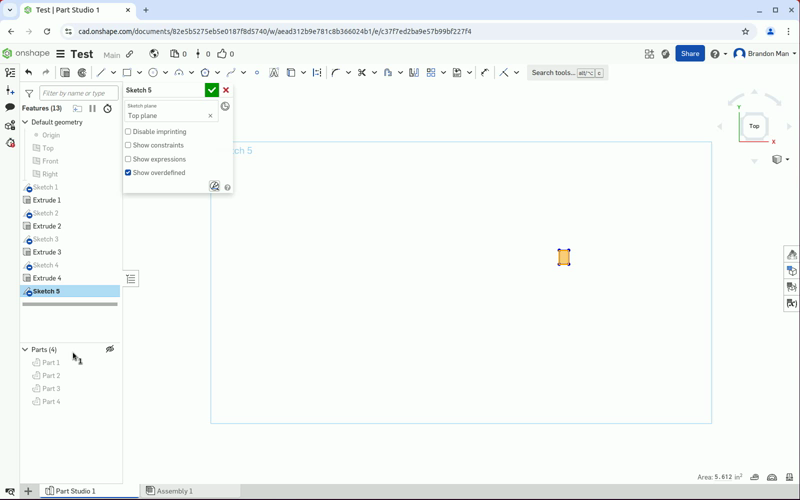
key(shift+y)
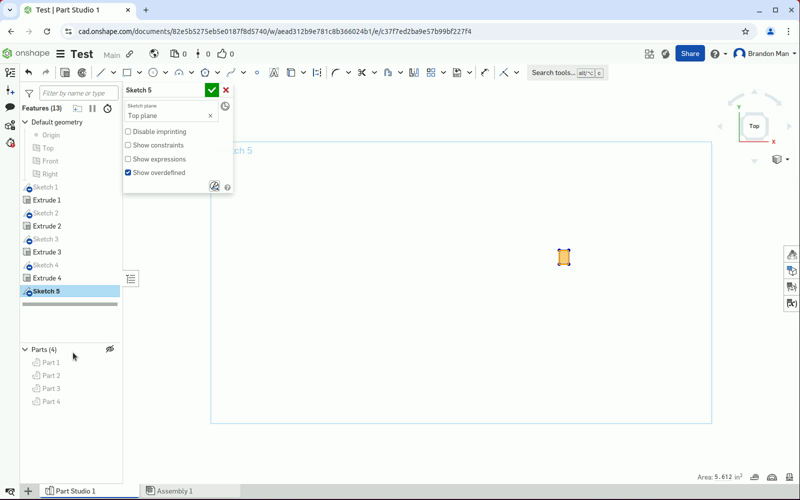
key(shift+e)
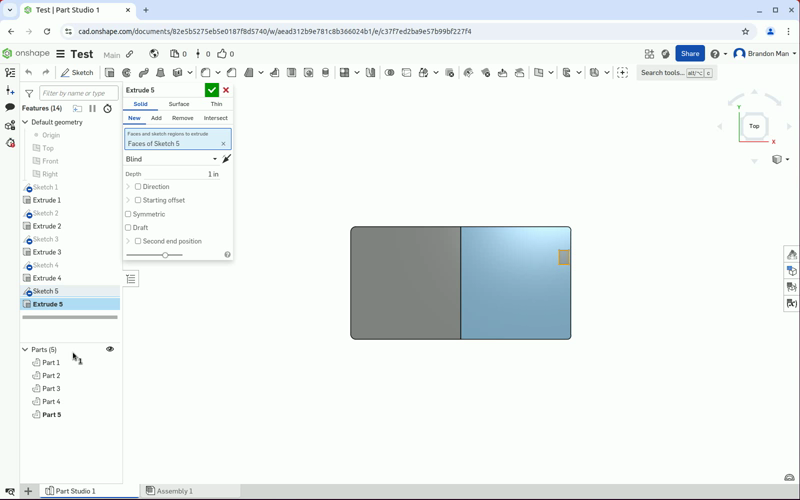
mouse_move(143, 106)
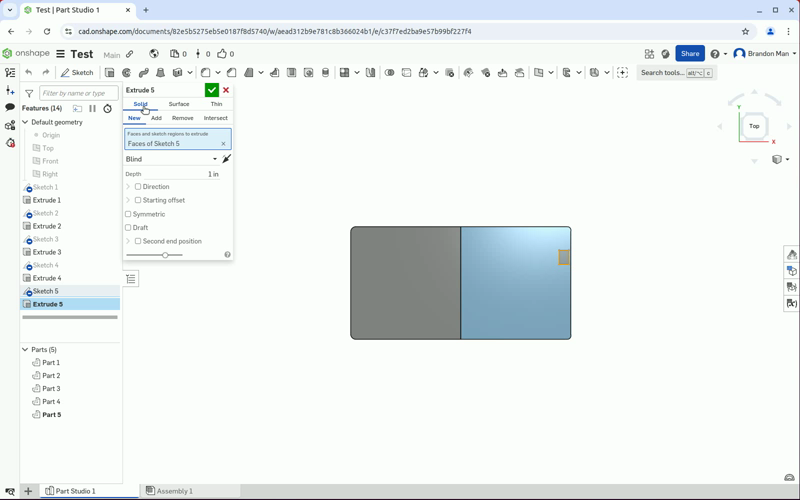
click(143, 106)
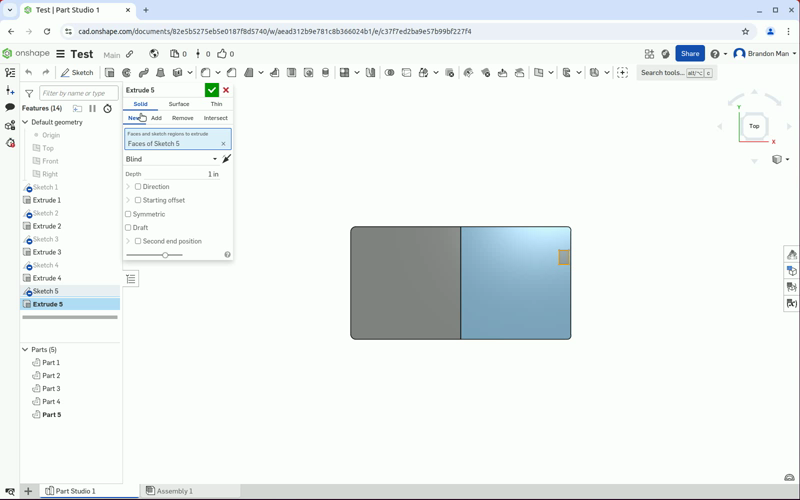
mouse_move(137, 120)
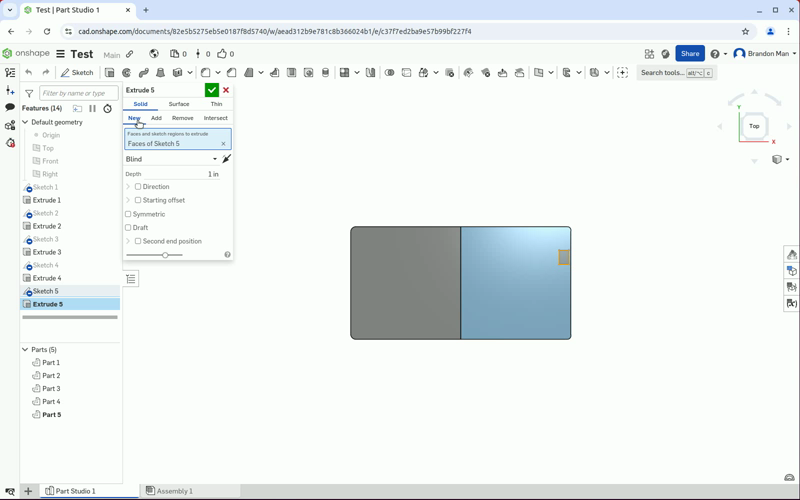
click(137, 120)
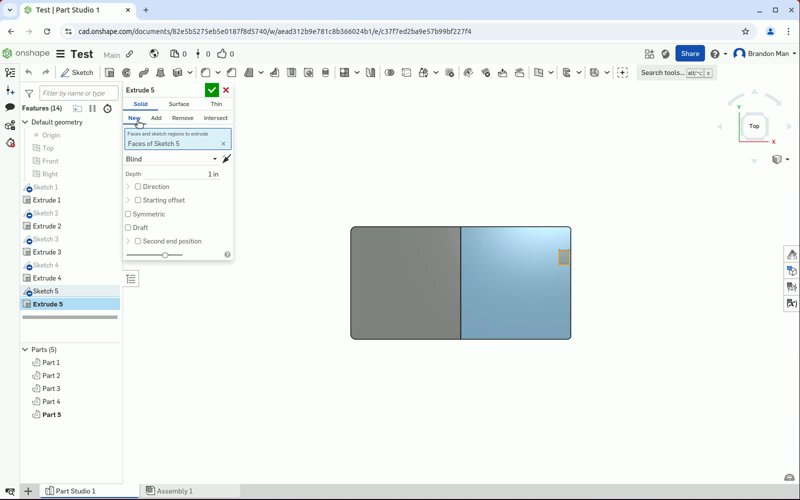
key(tab, 4)
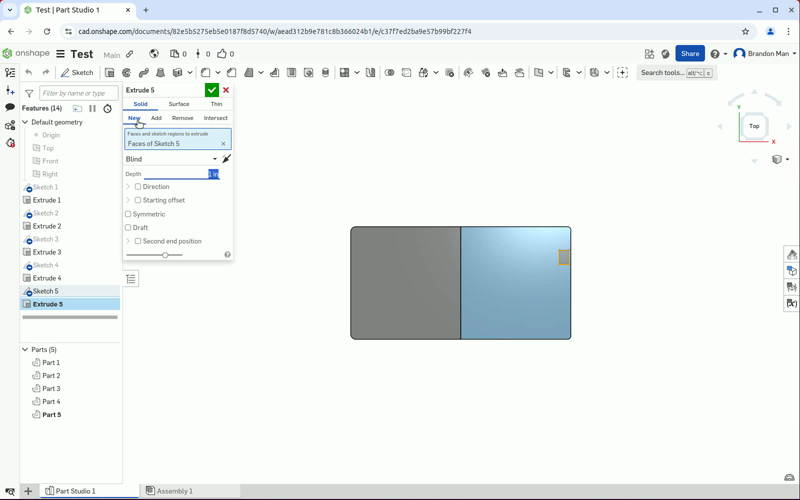
text(-22.145)
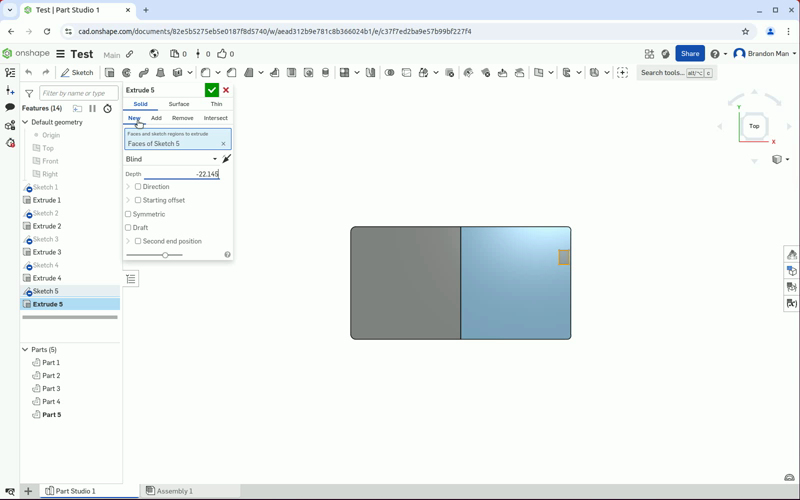
key(enter)
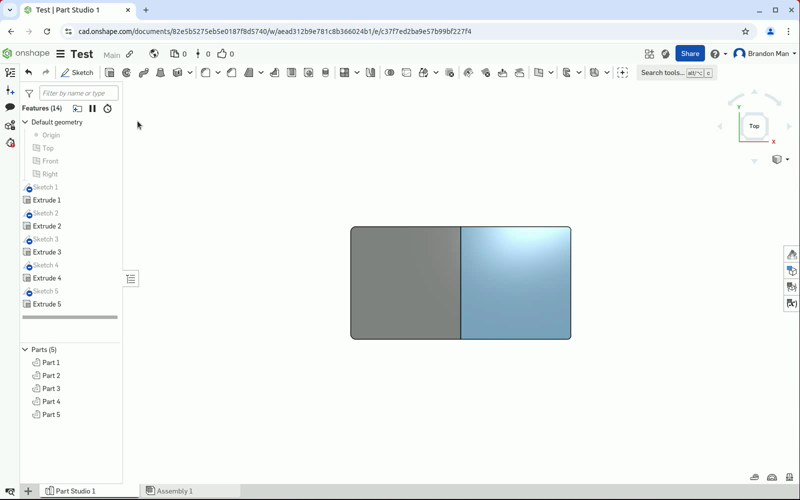
key(shift+h)
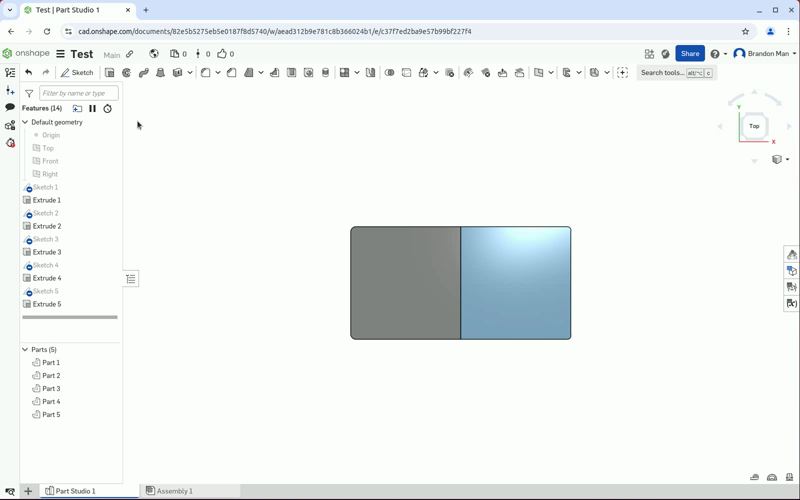
key(shift+h)
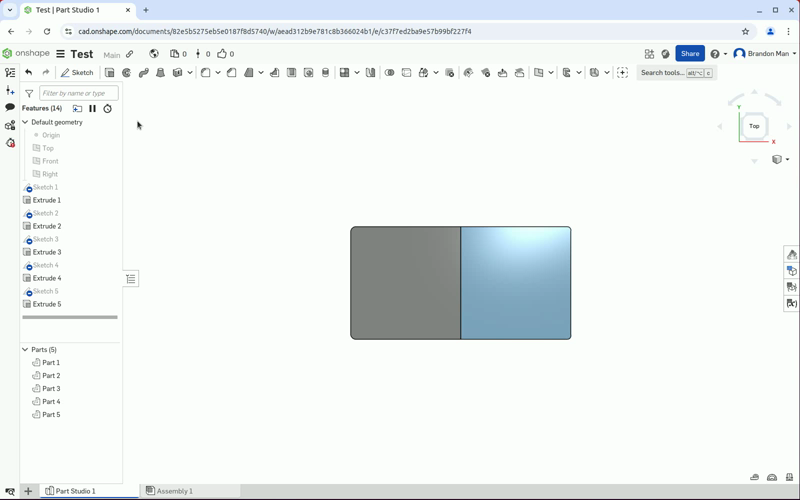
mouse_move(73, 189)
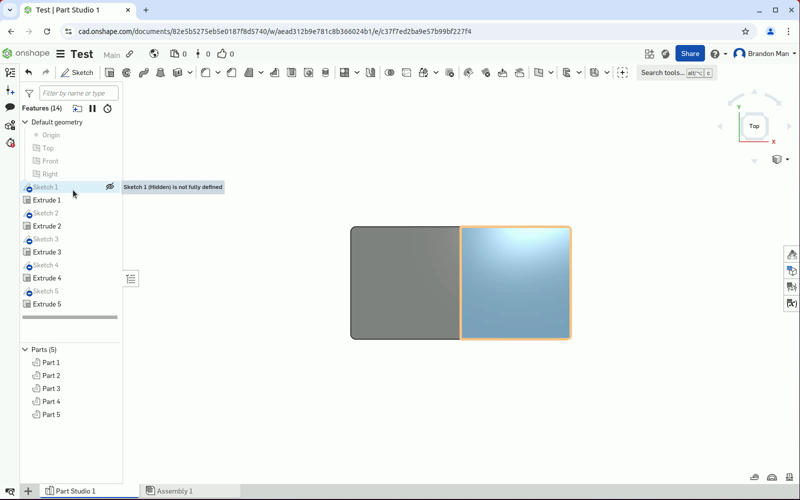
click(73, 189)
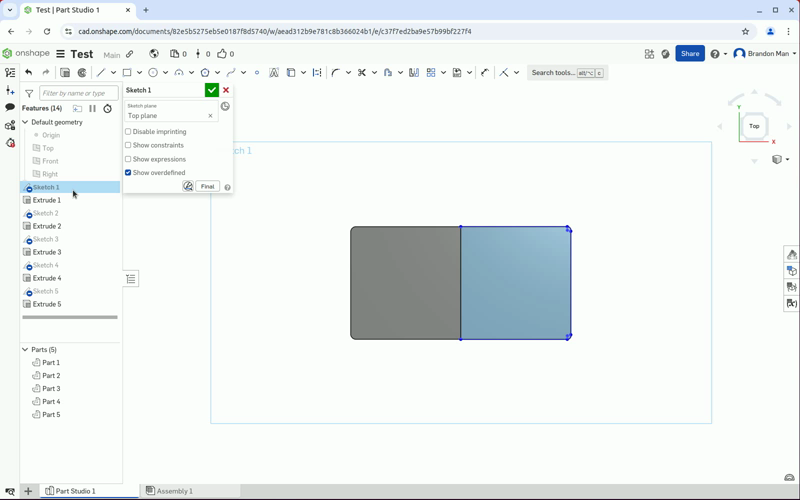
mouse_move(229, 92)
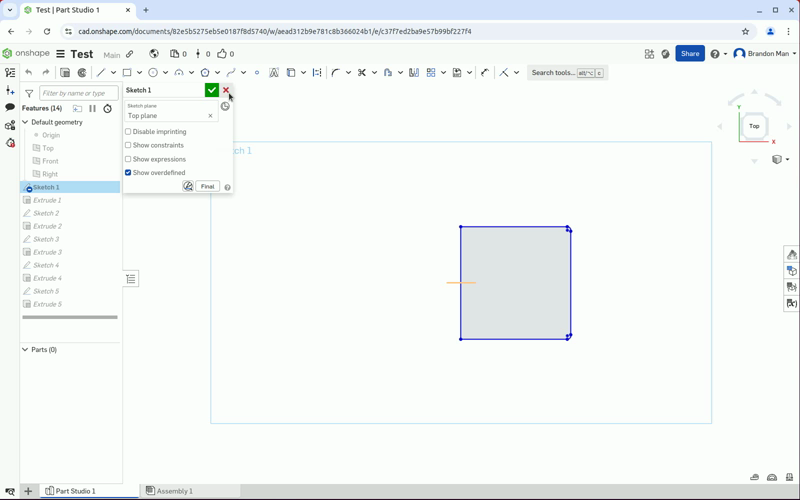
click(229, 92)
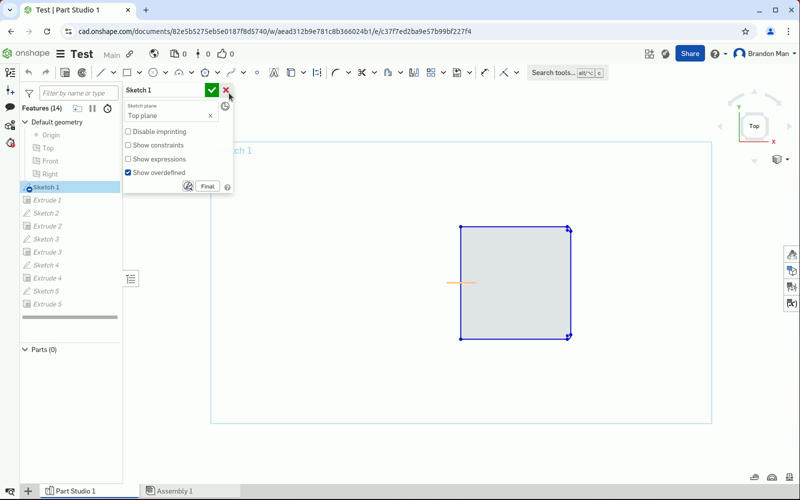
key(shift+s)
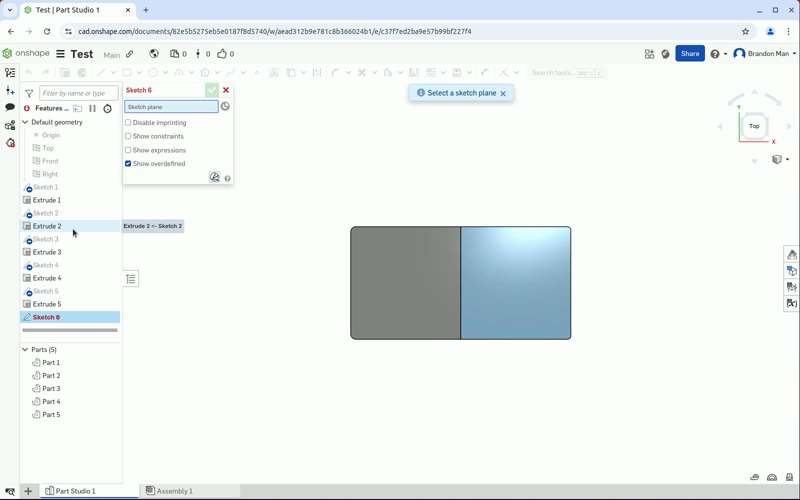
scroll(3)
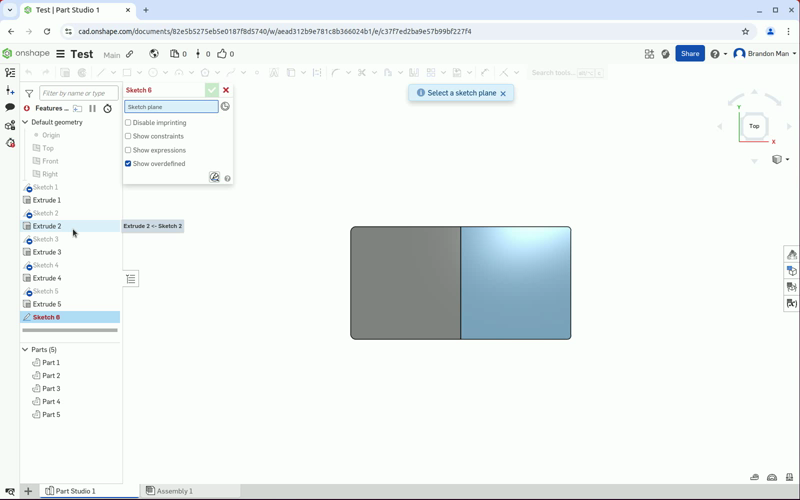
mouse_move(73, 150)
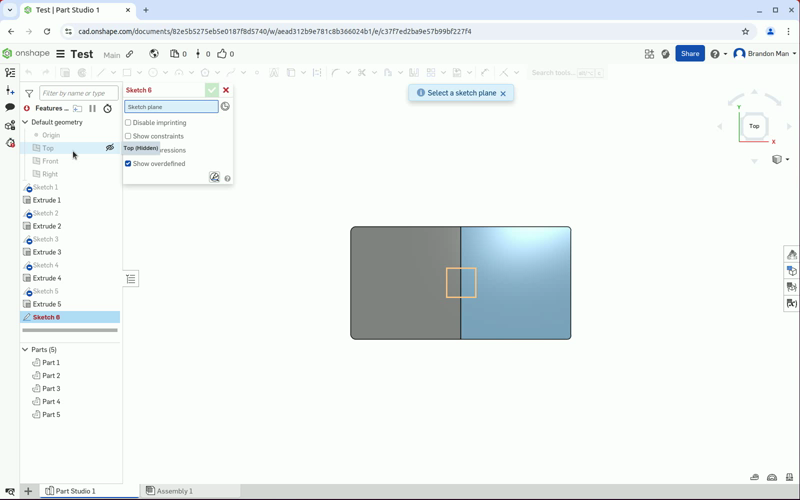
click(73, 150)
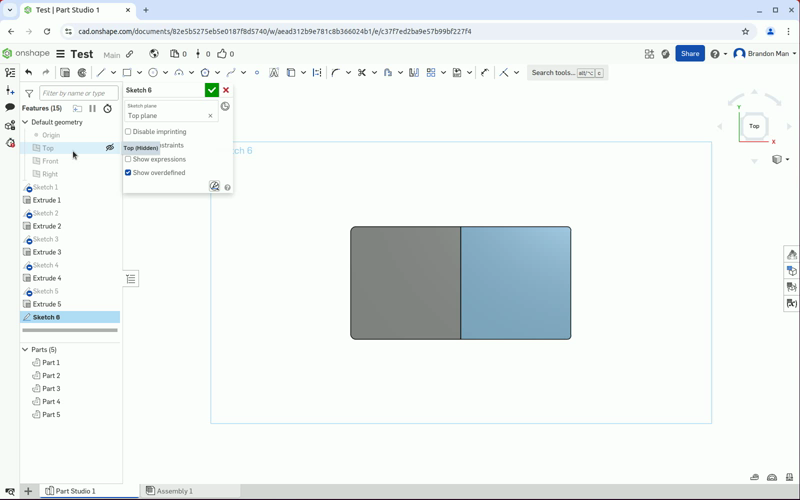
mouse_move(73, 352)
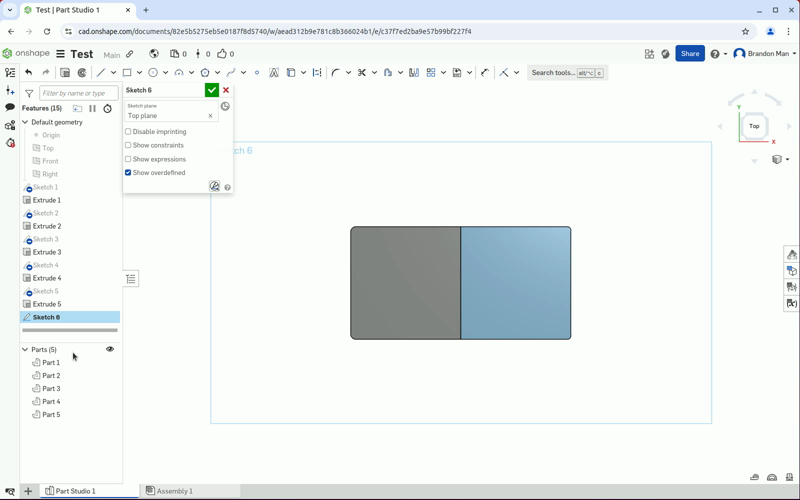
key(y)
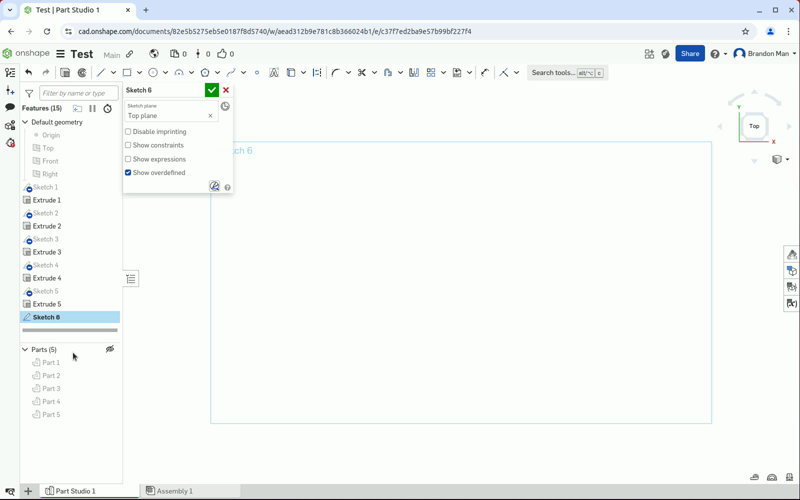
key(l)
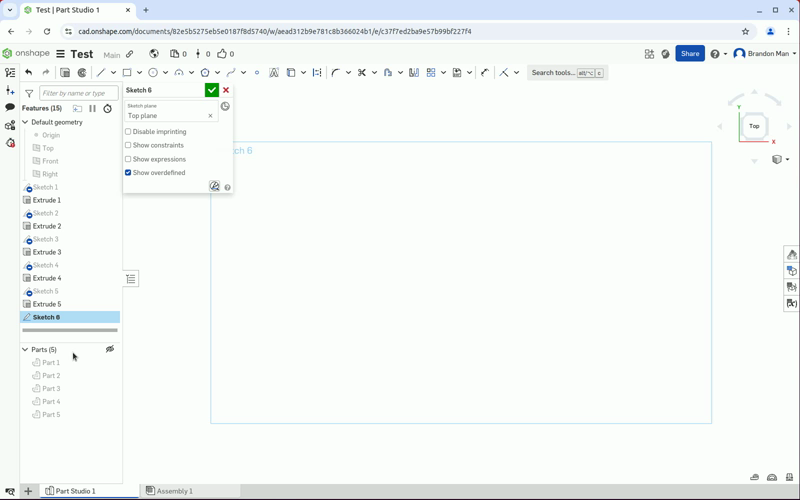
key_down(shift)
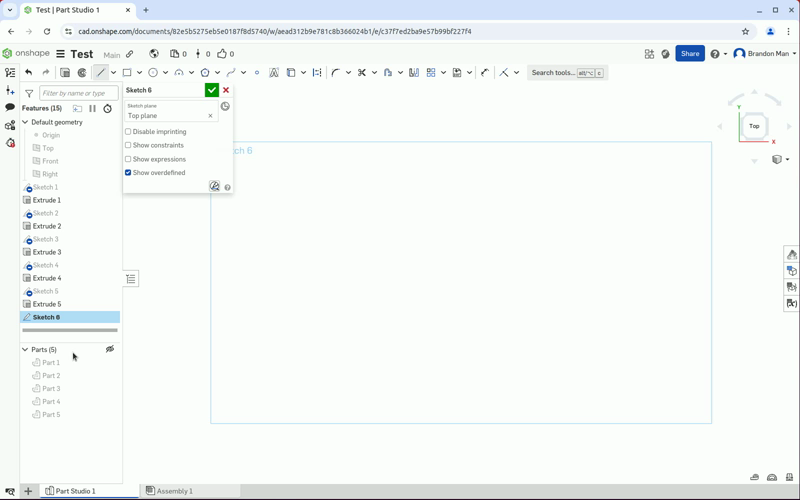
mouse_move(353, 264)
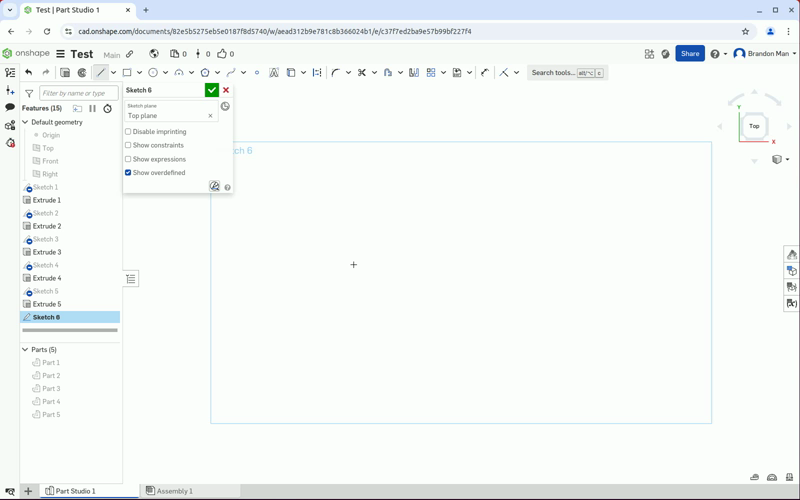
click(353, 264)
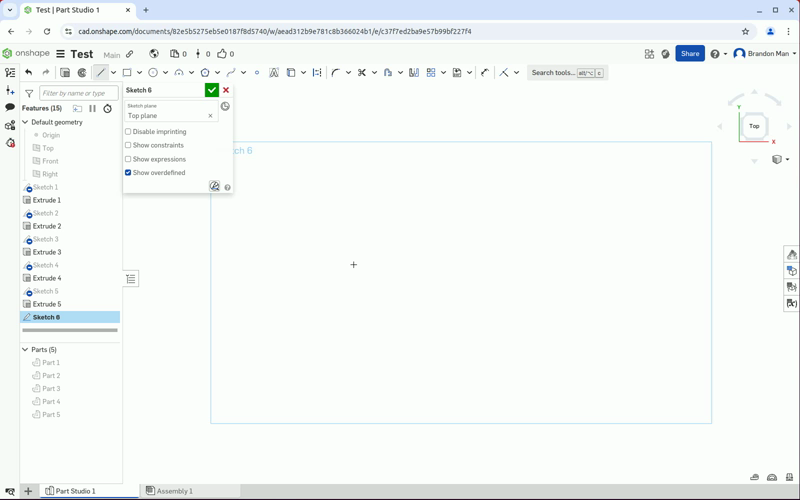
key_up(shift)
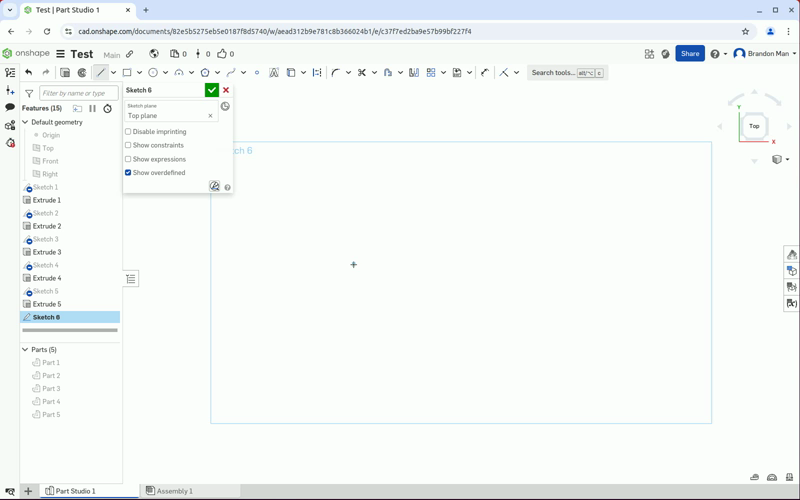
key_down(shift)
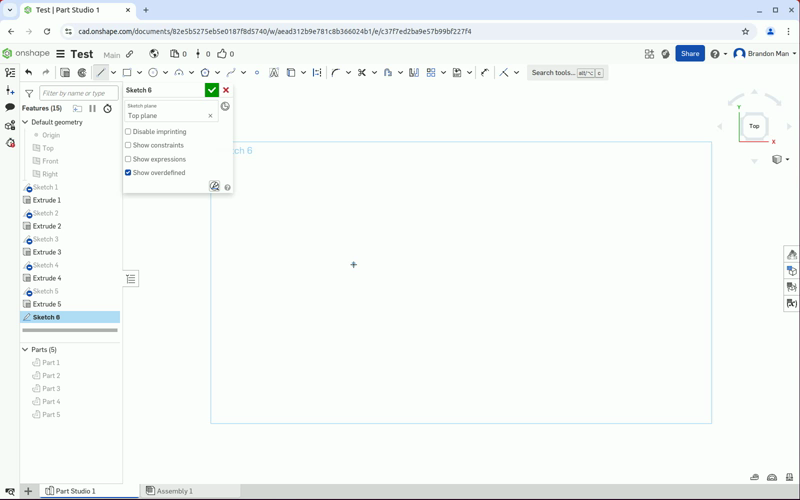
mouse_move(383, 264)
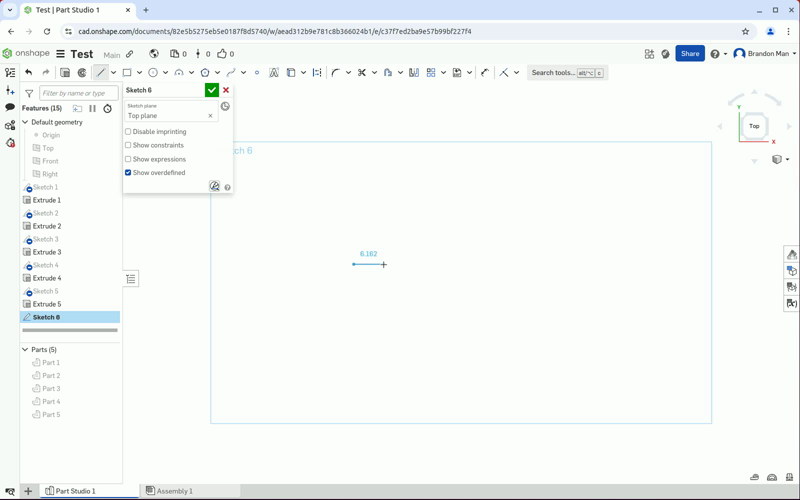
mouse_move(363, 264)
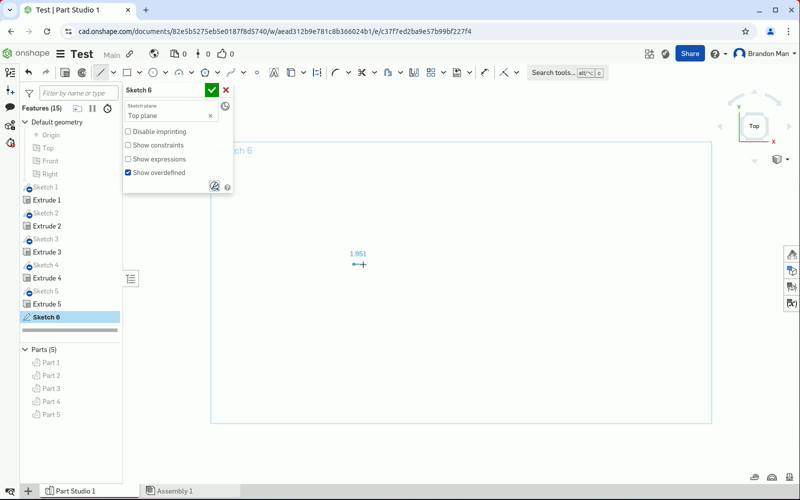
click(363, 264)
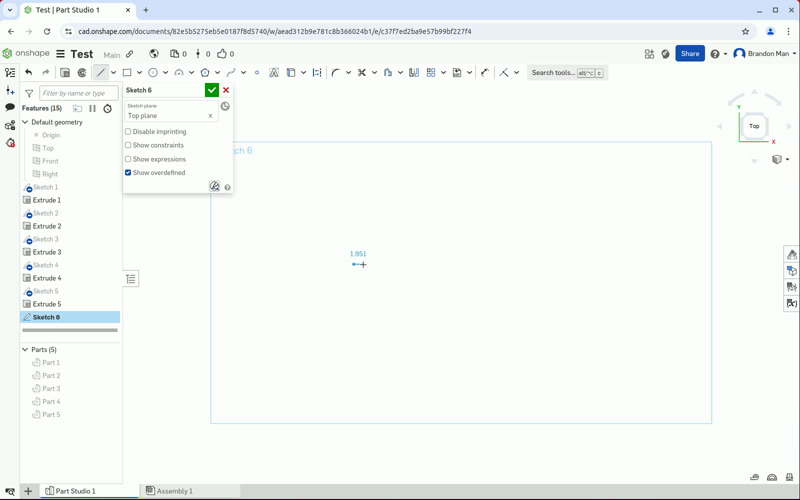
key_up(shift)
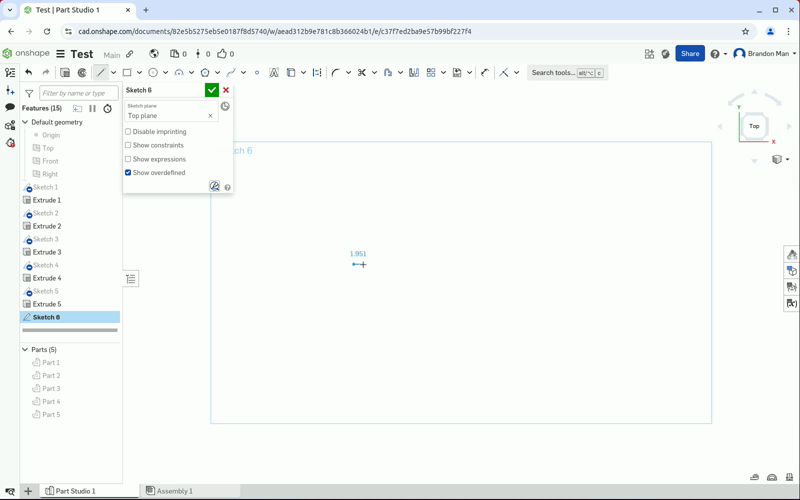
key_down(shift)
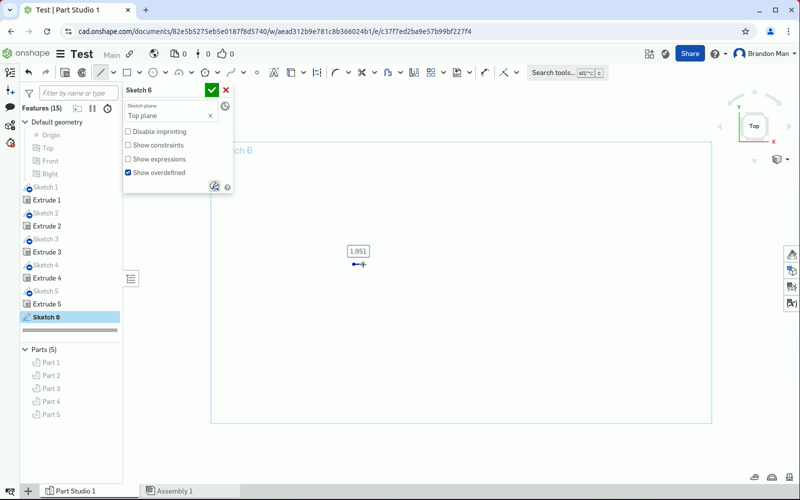
mouse_move(393, 264)
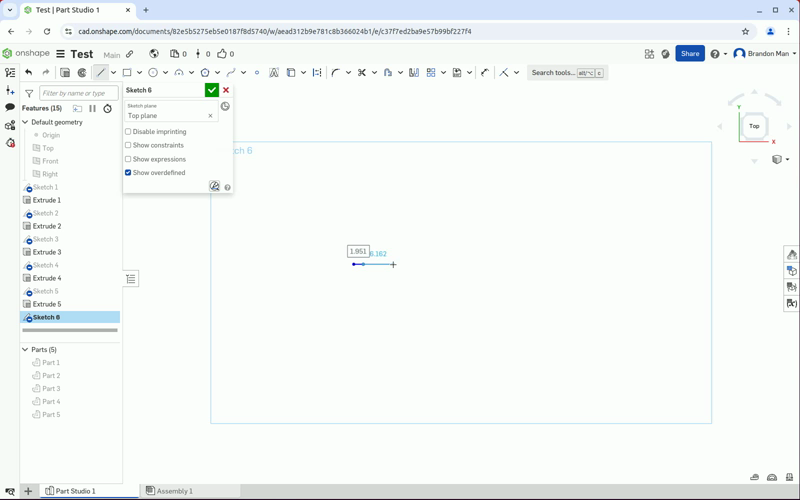
mouse_move(363, 250)
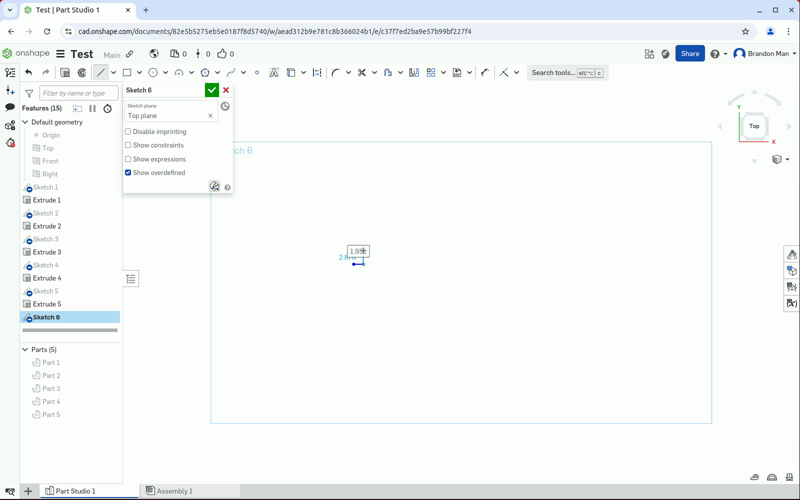
click(363, 250)
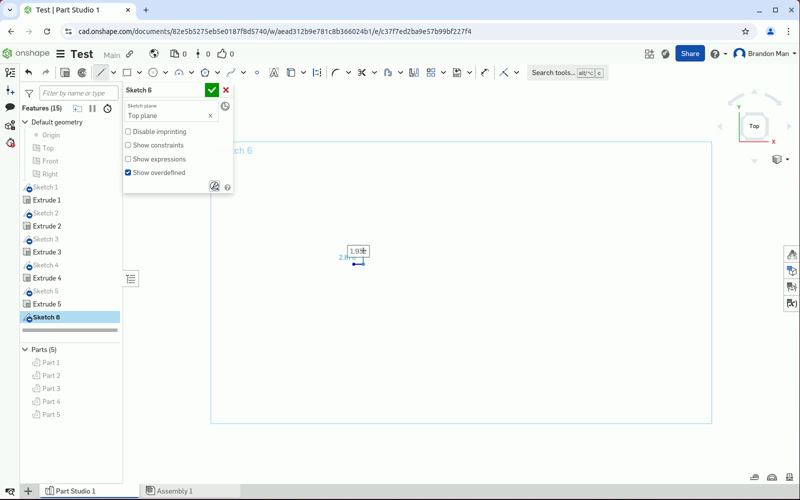
key_up(shift)
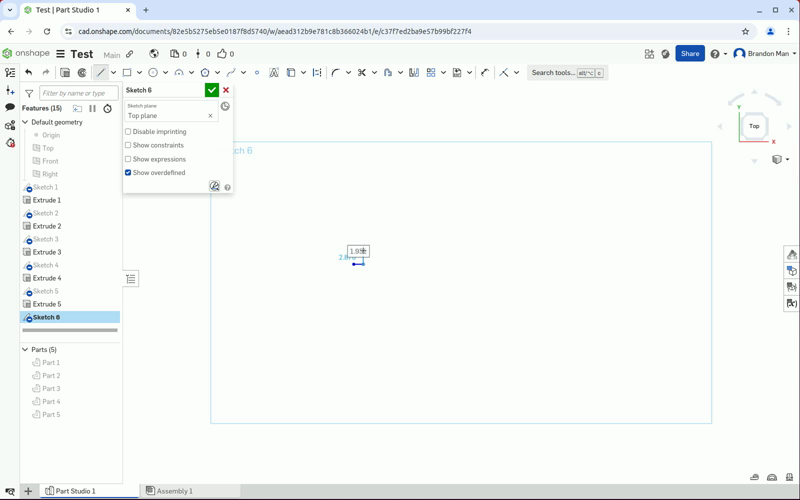
key_down(shift)
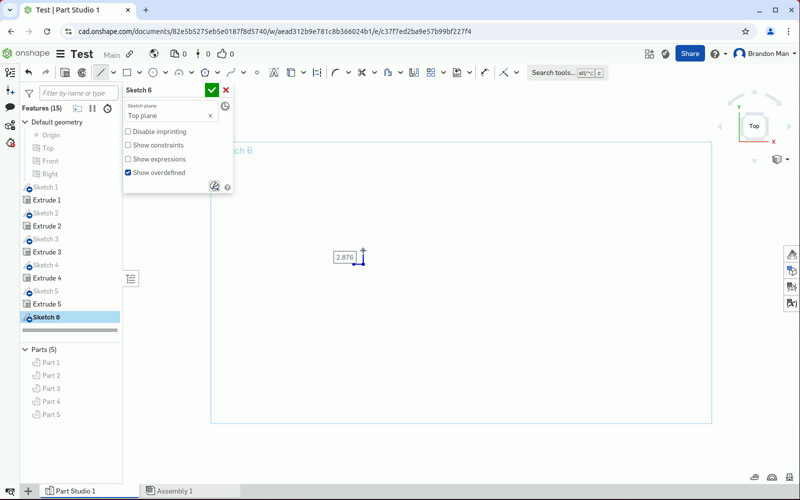
mouse_move(393, 250)
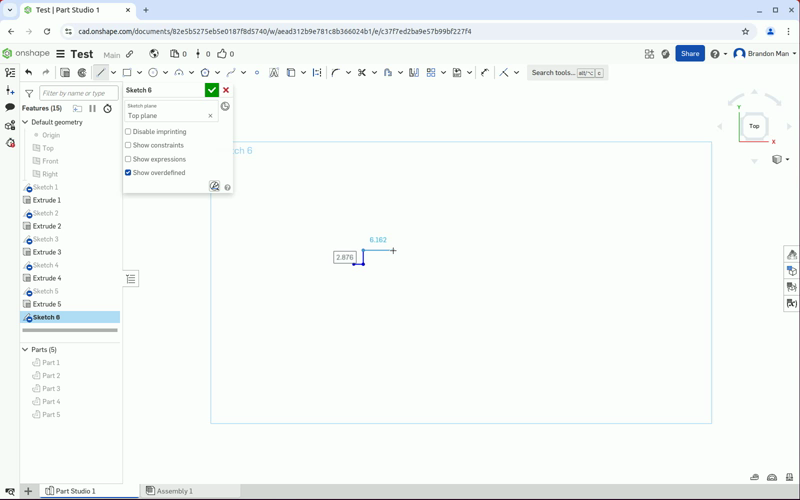
mouse_move(353, 250)
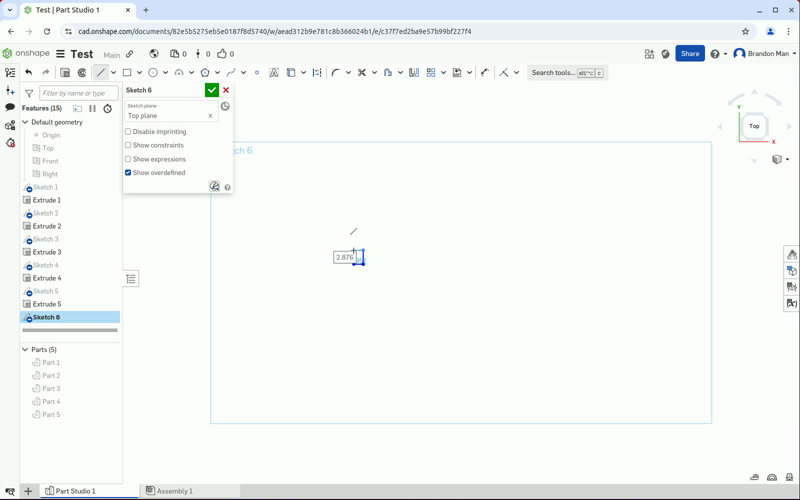
click(353, 250)
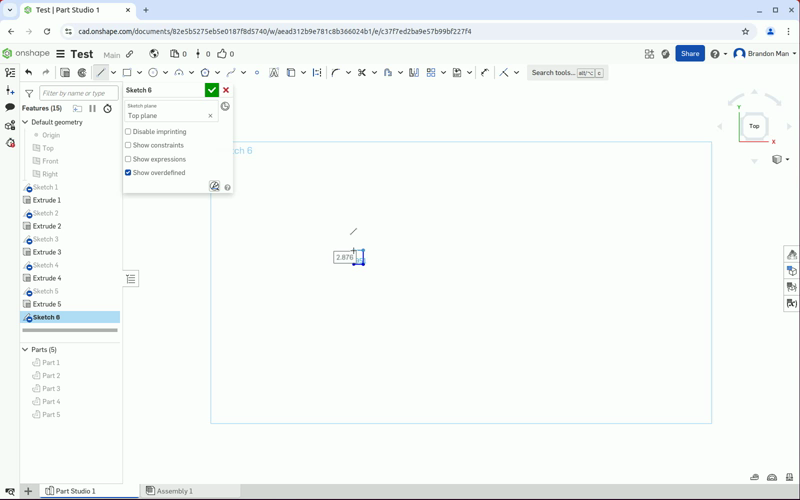
key_up(shift)
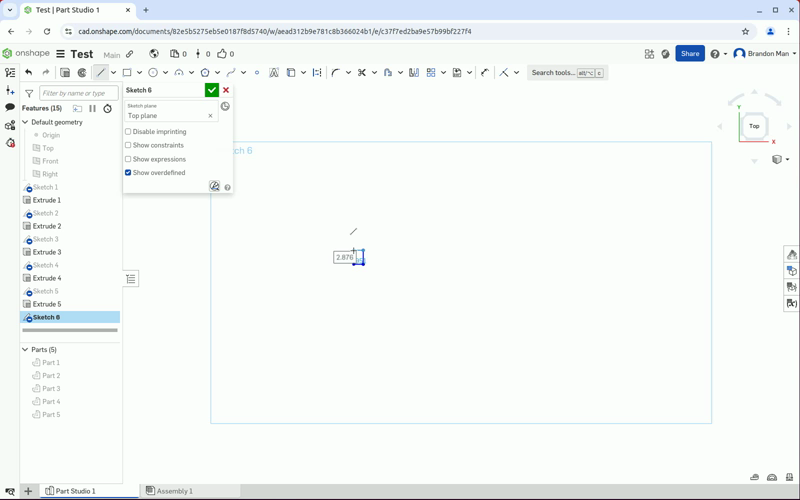
mouse_move(383, 250)
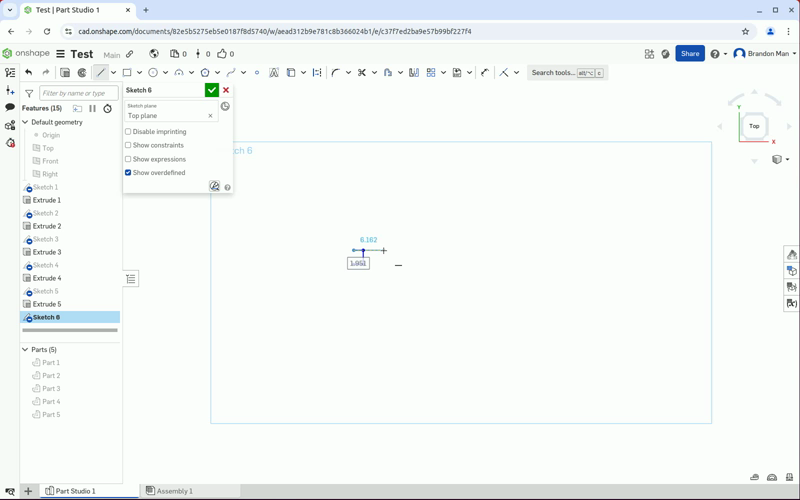
key_down(shift)
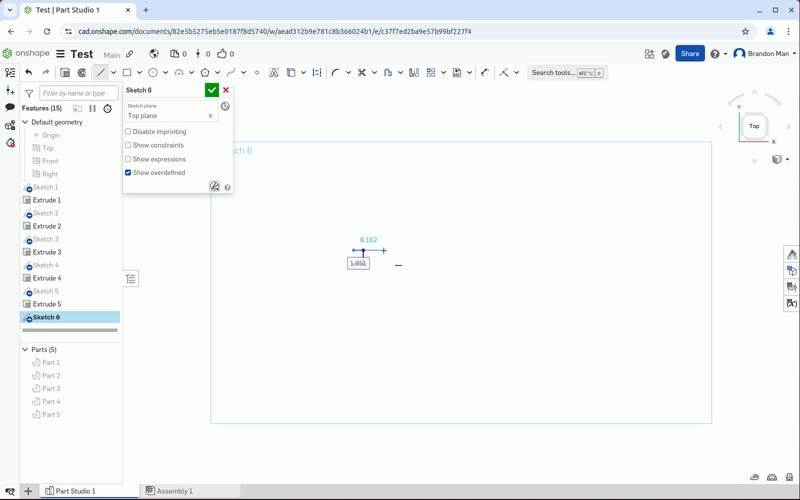
mouse_move(353, 264)
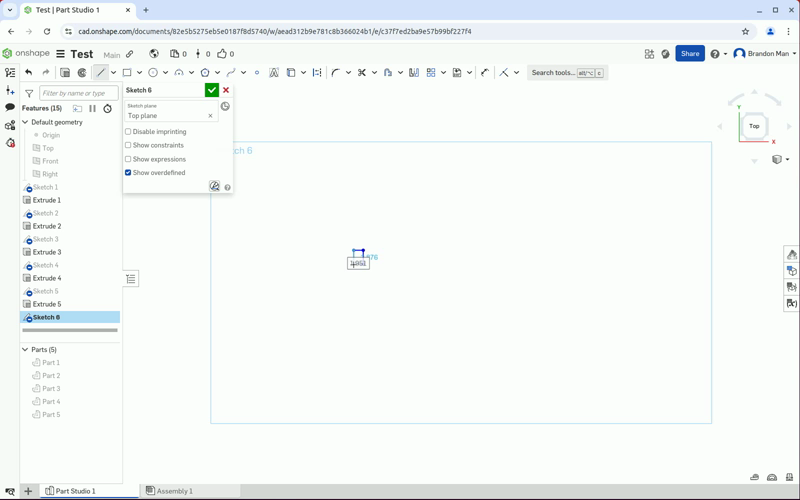
key_up(shift)
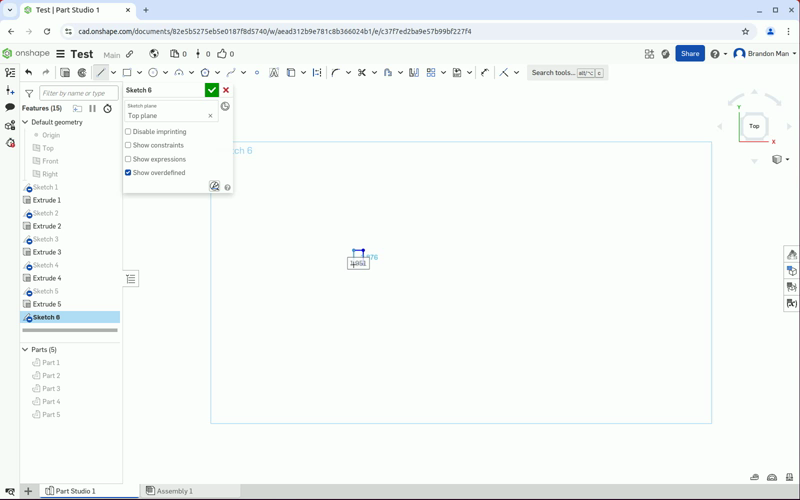
click(353, 264)
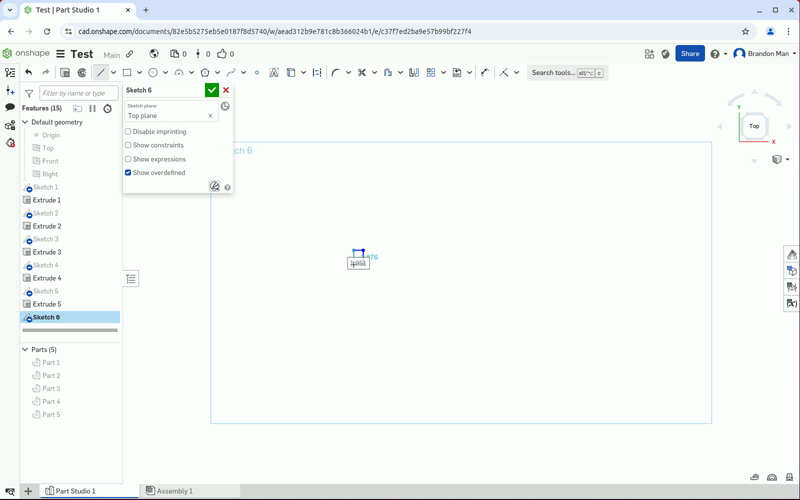
key(esc)
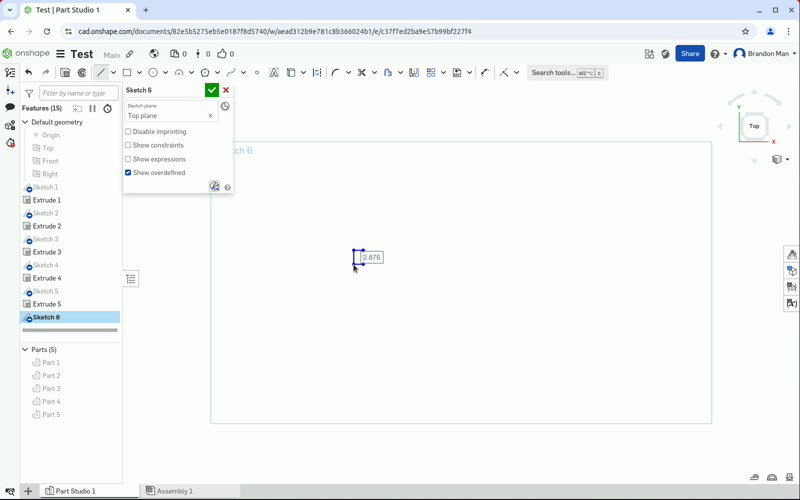
mouse_move(355, 257)
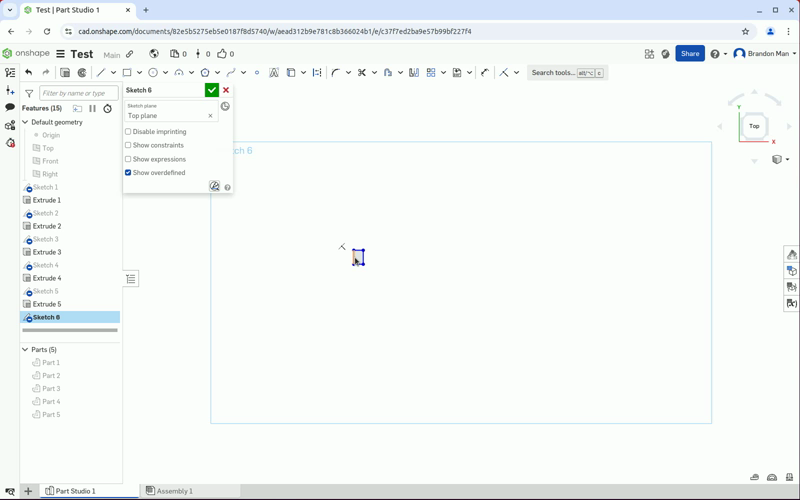
scroll(6)
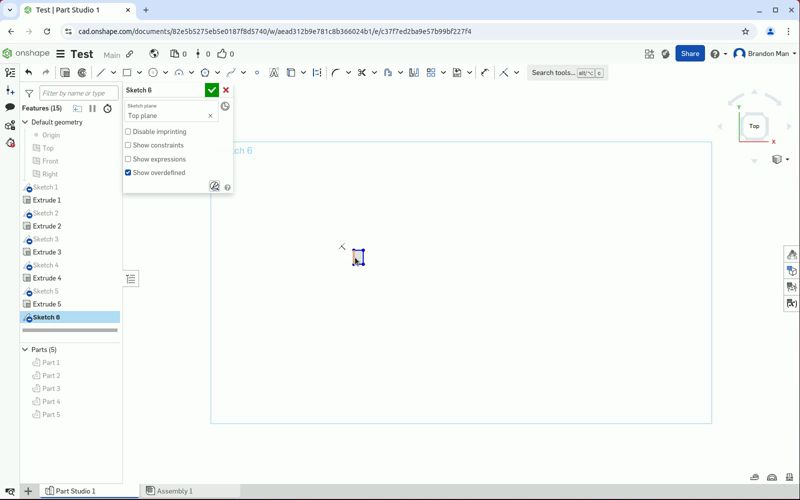
scroll(6)
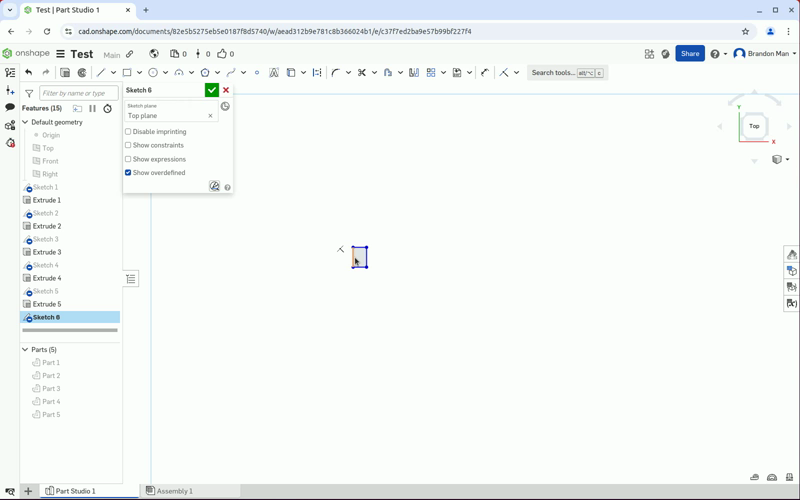
scroll(6)
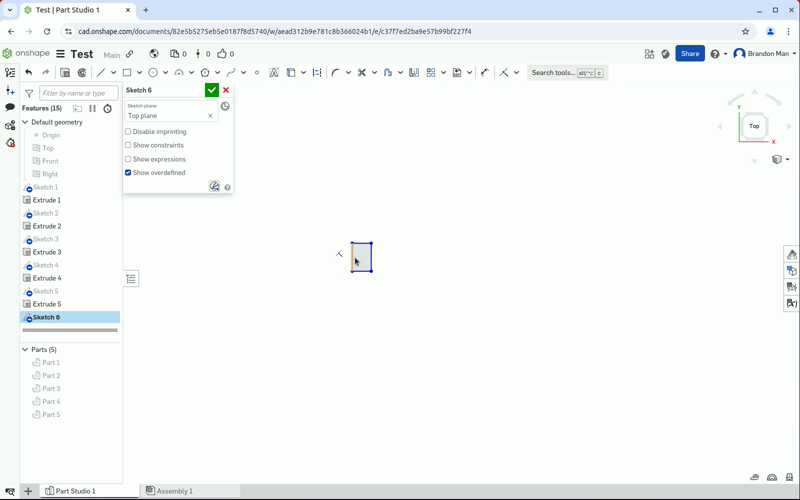
scroll(6)
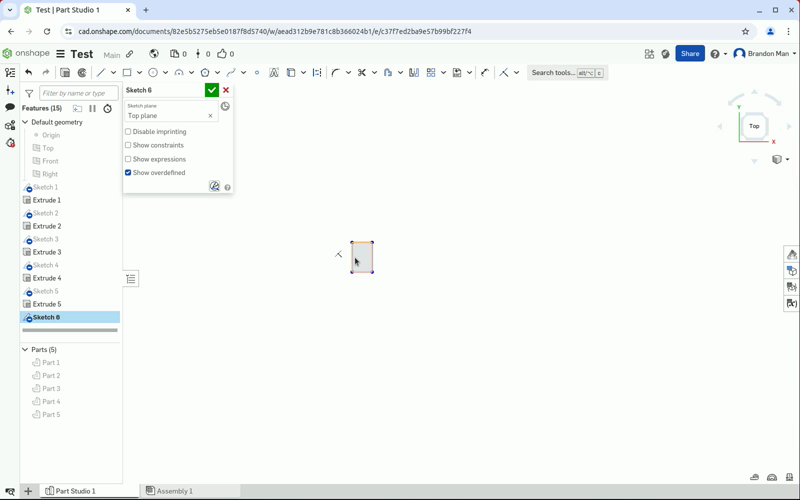
scroll(6)
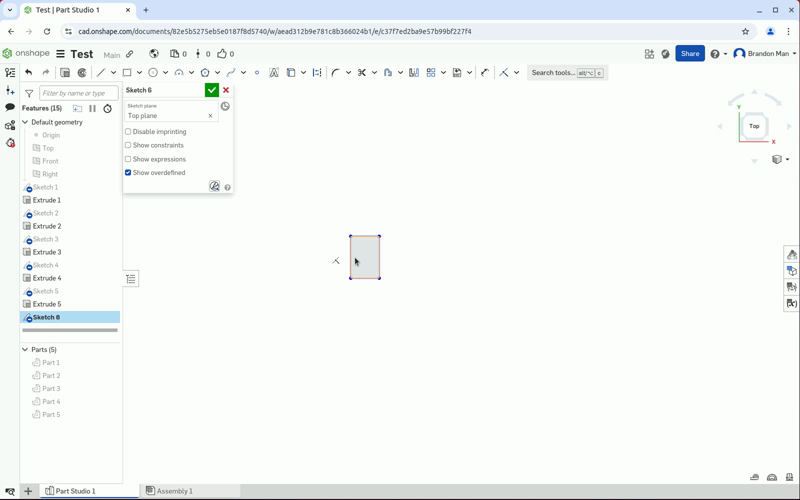
scroll(6)
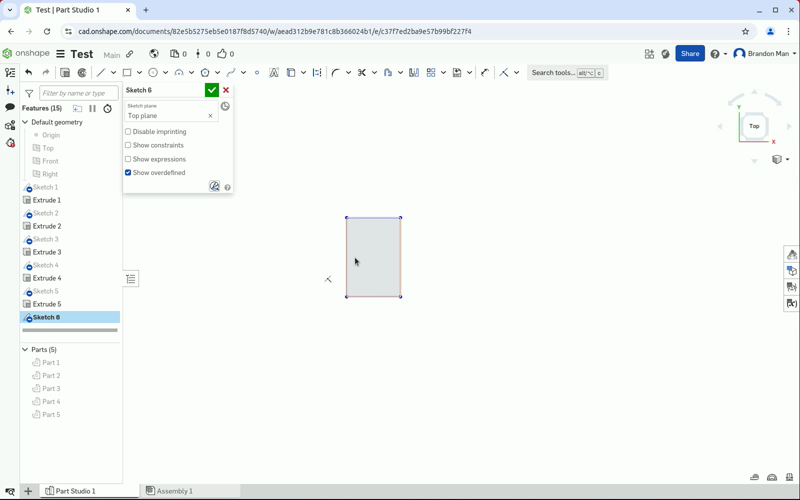
scroll(6)
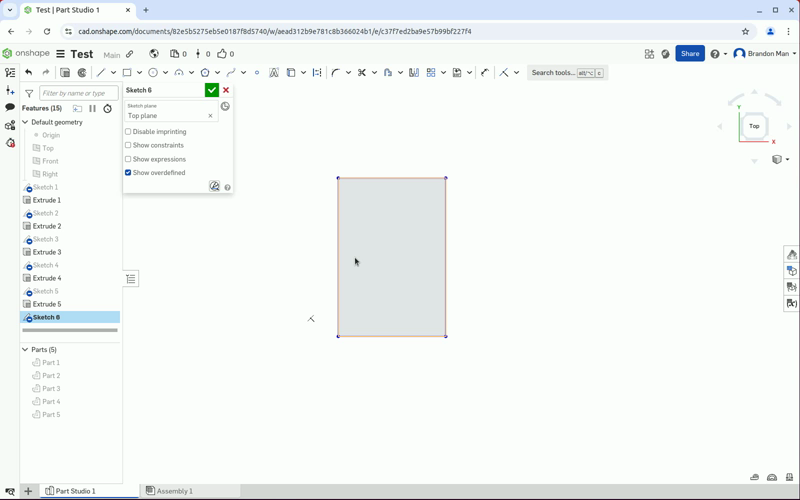
click(355, 257)
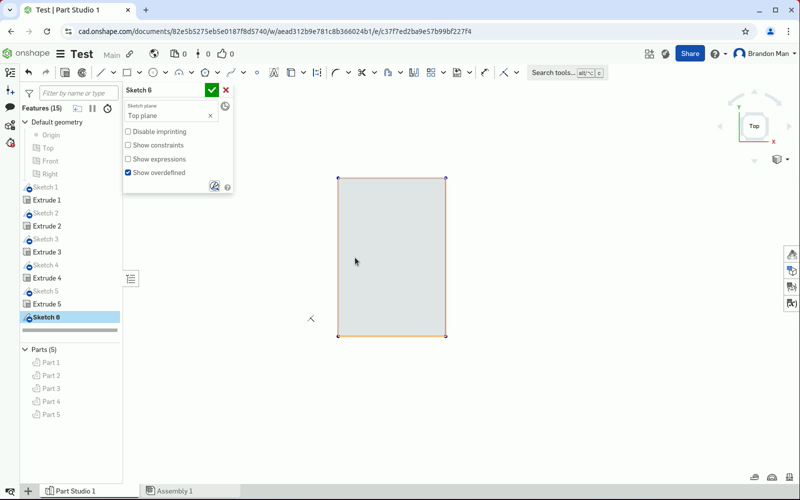
scroll(-6)
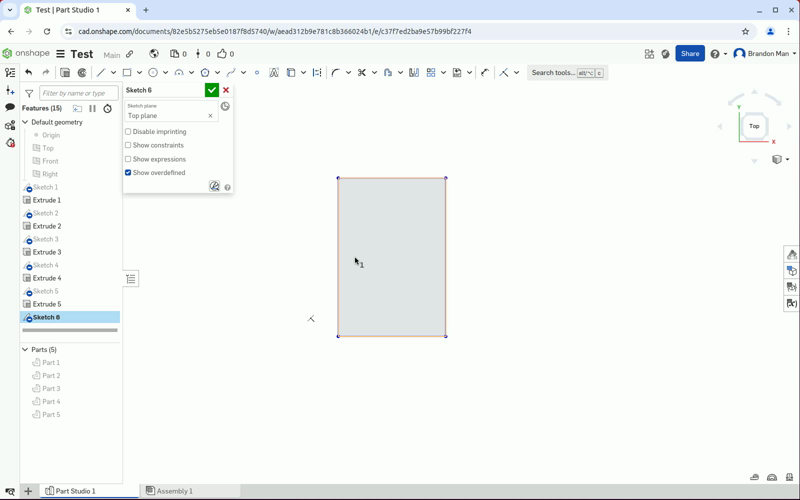
scroll(-6)
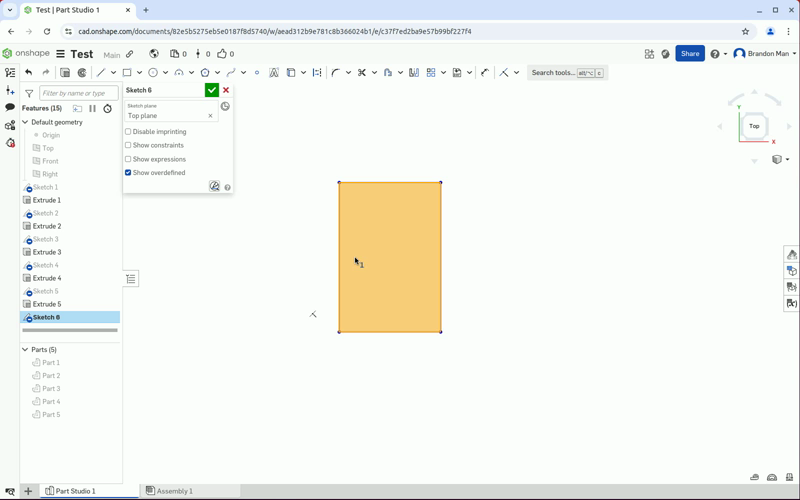
scroll(-6)
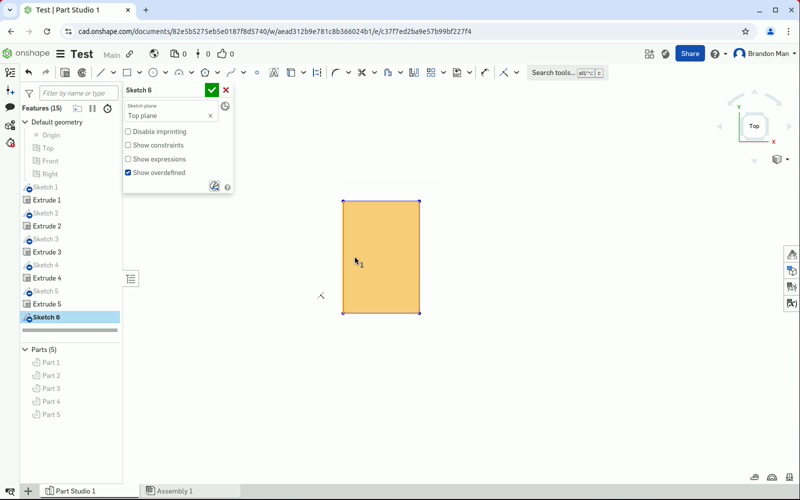
scroll(-6)
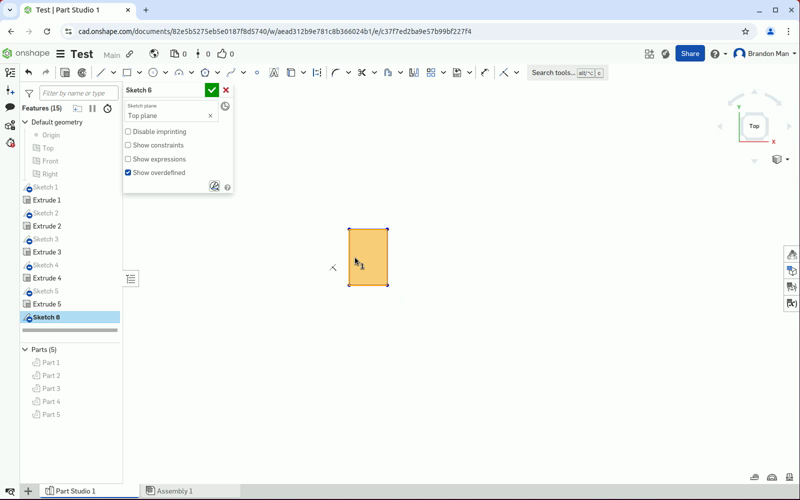
scroll(-6)
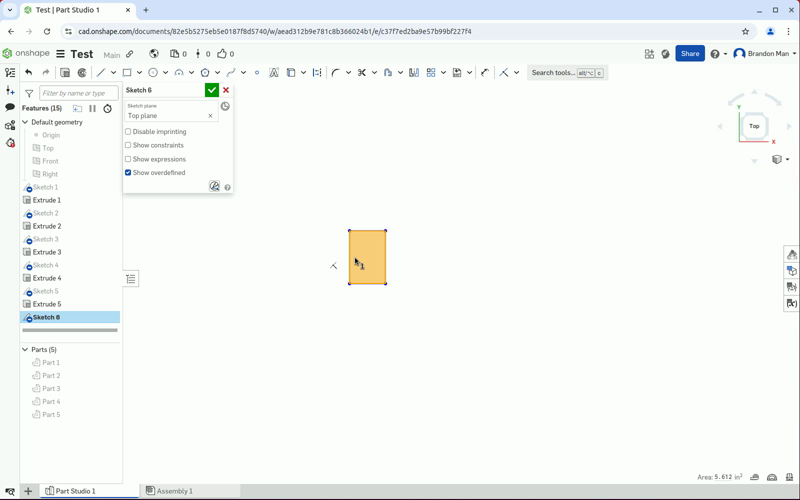
scroll(-6)
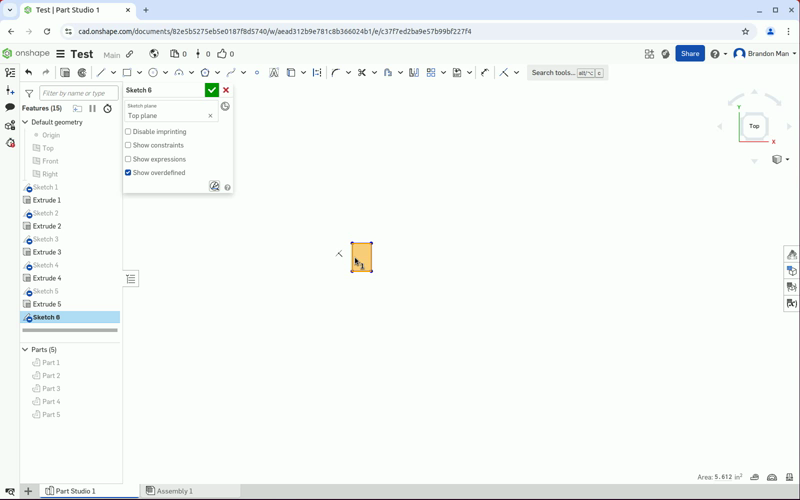
scroll(-6)
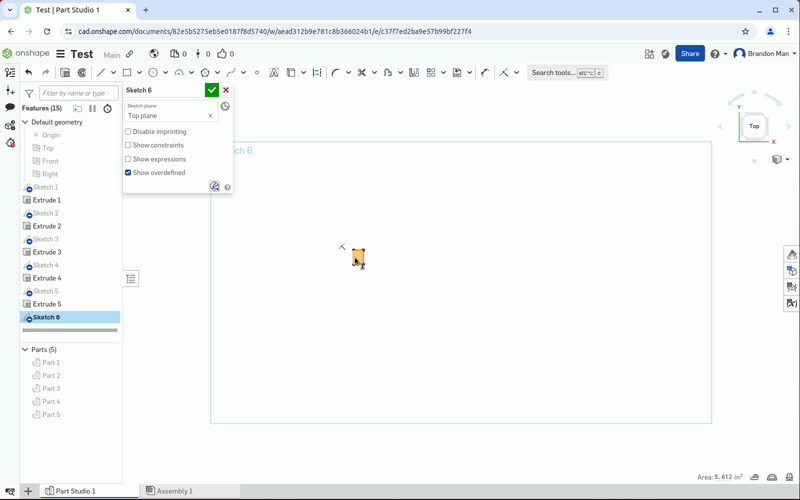
mouse_move(73, 352)
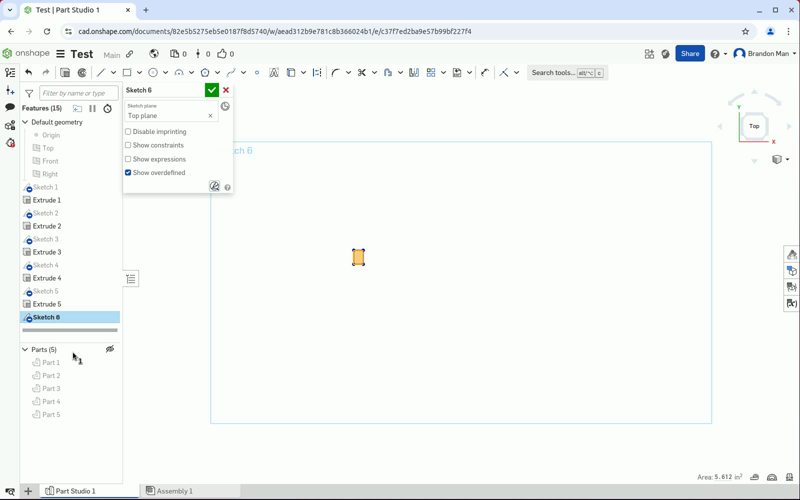
key(shift+y)
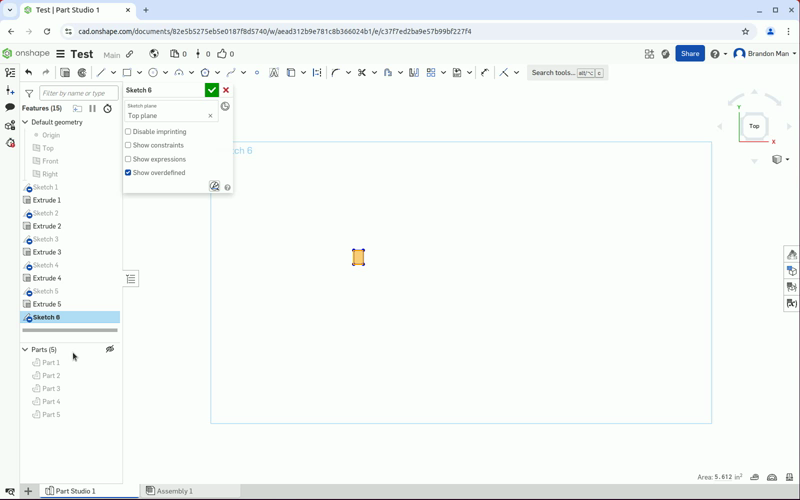
key(shift+e)
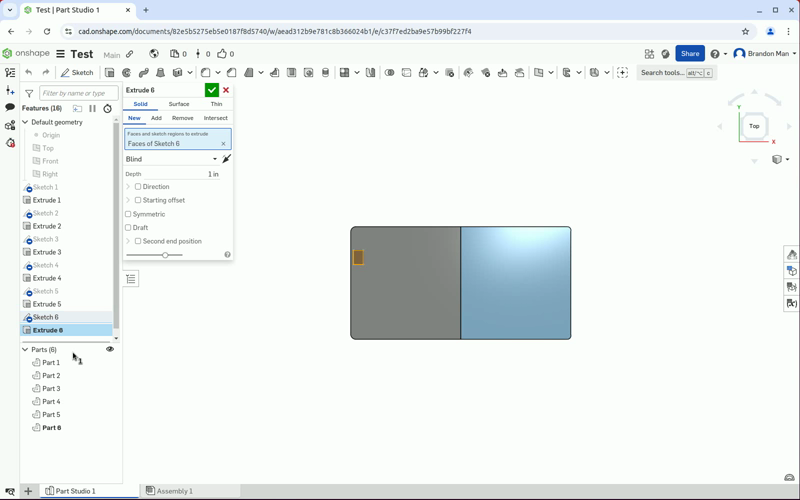
mouse_move(143, 106)
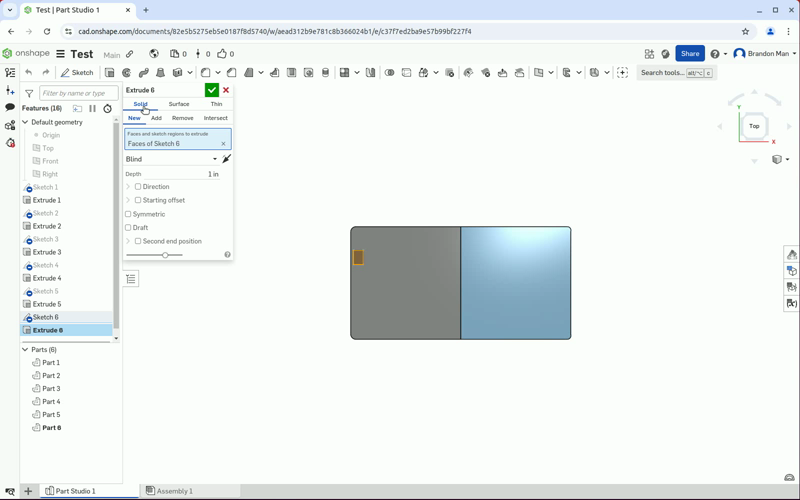
click(143, 106)
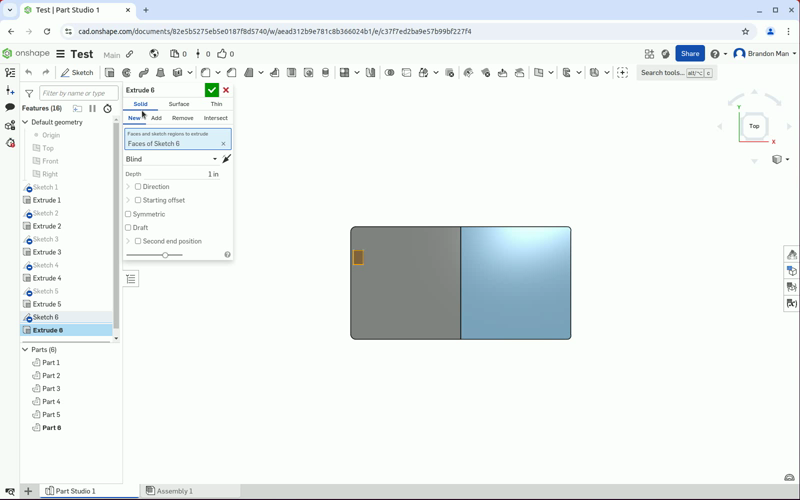
mouse_move(137, 120)
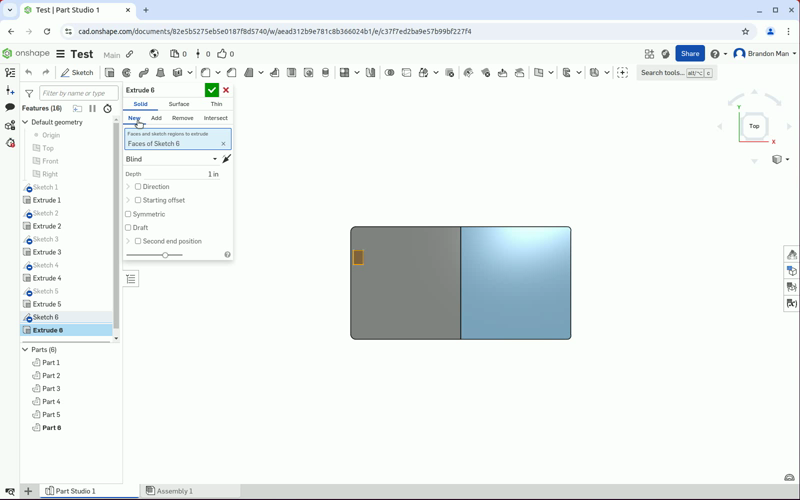
click(137, 120)
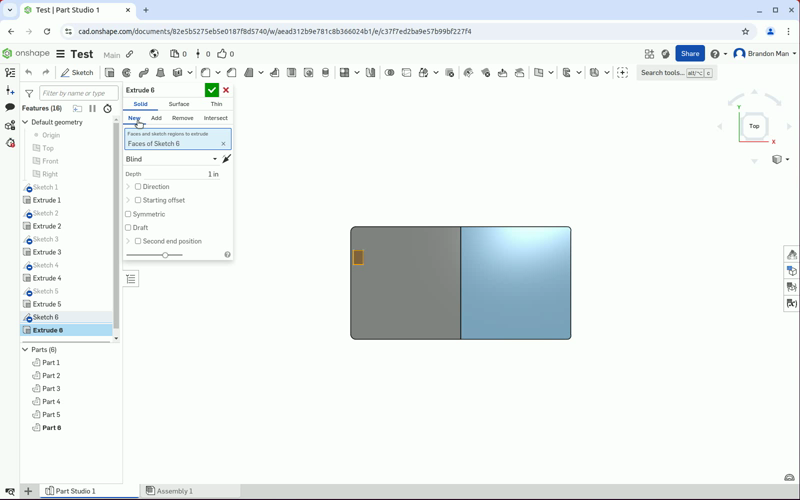
key(tab, 4)
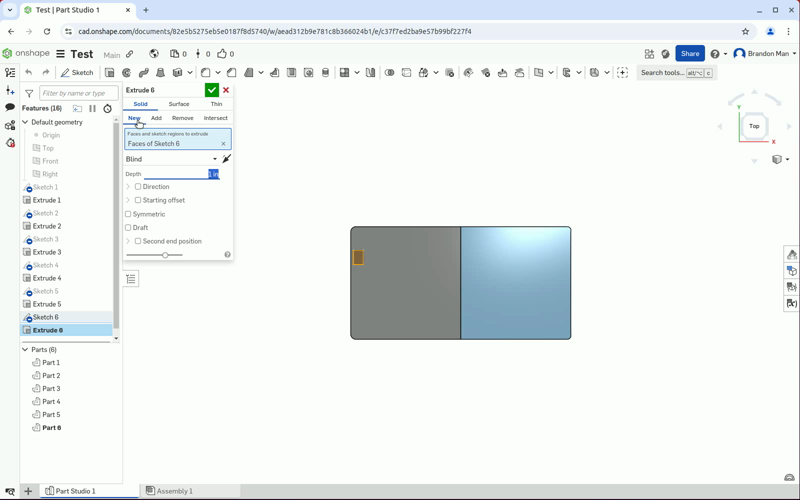
text(-22.145)
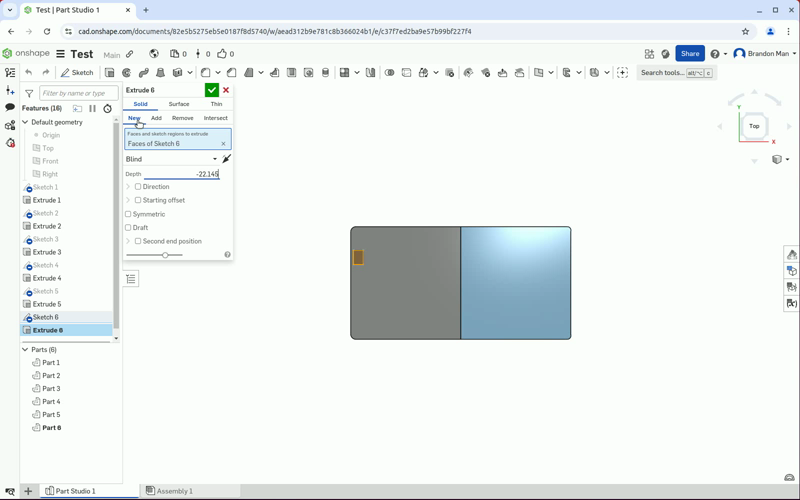
key(enter)
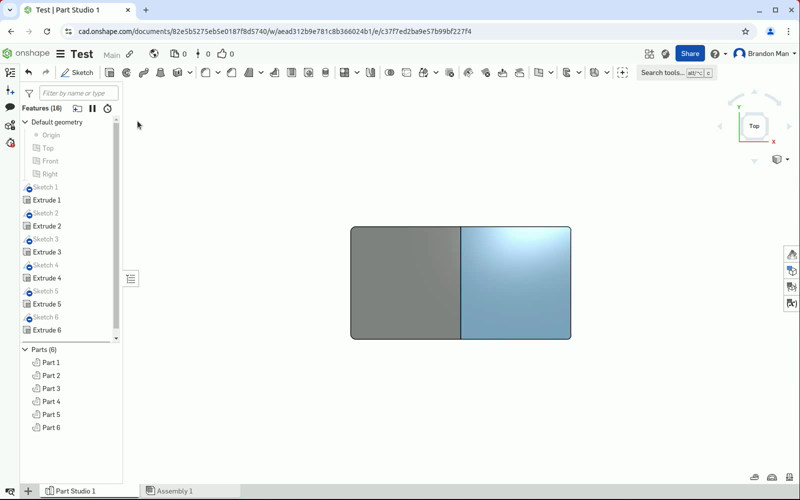
key(shift+h)
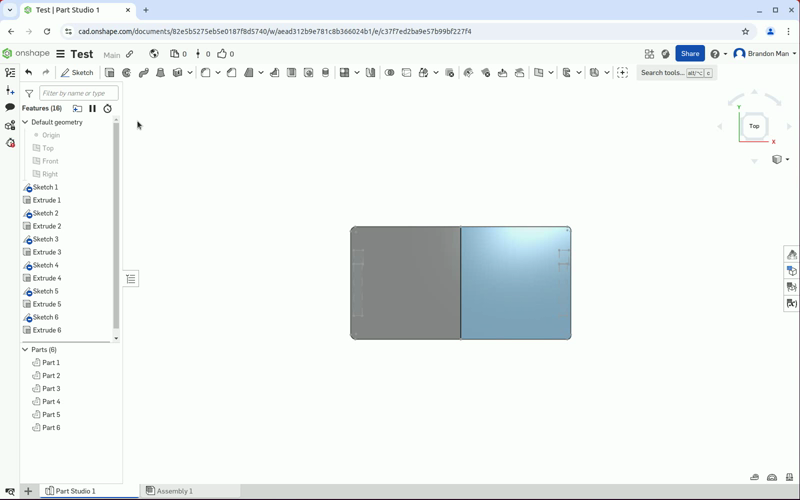
key(shift+h)
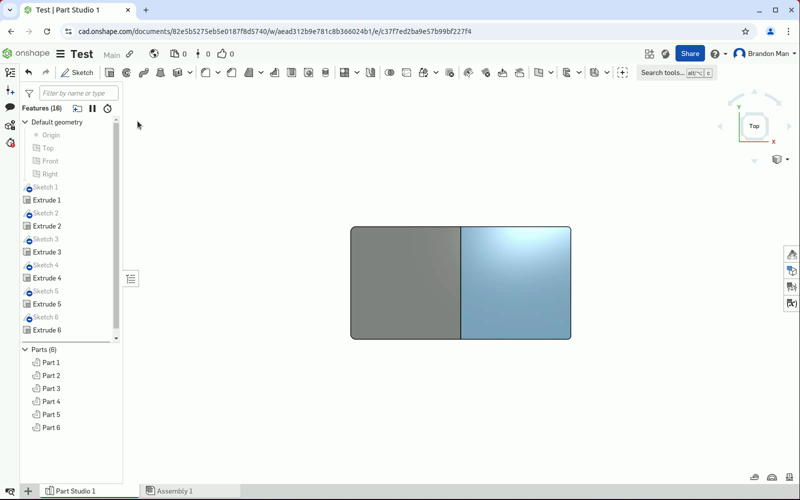
mouse_move(69, 189)
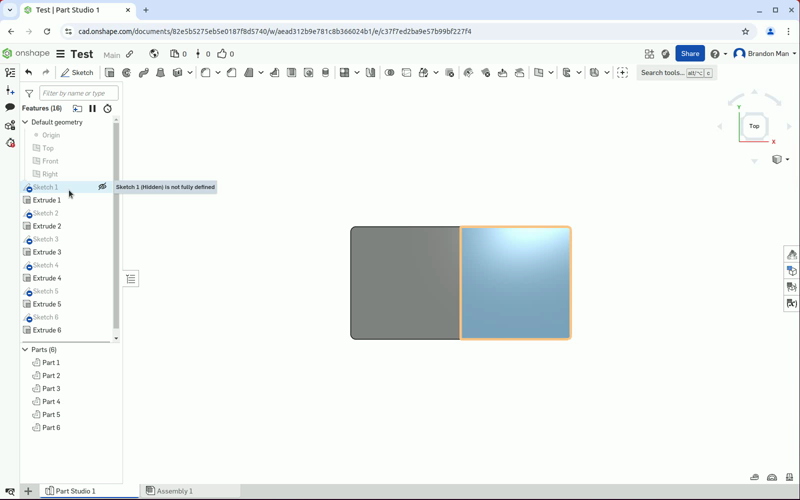
click(69, 189)
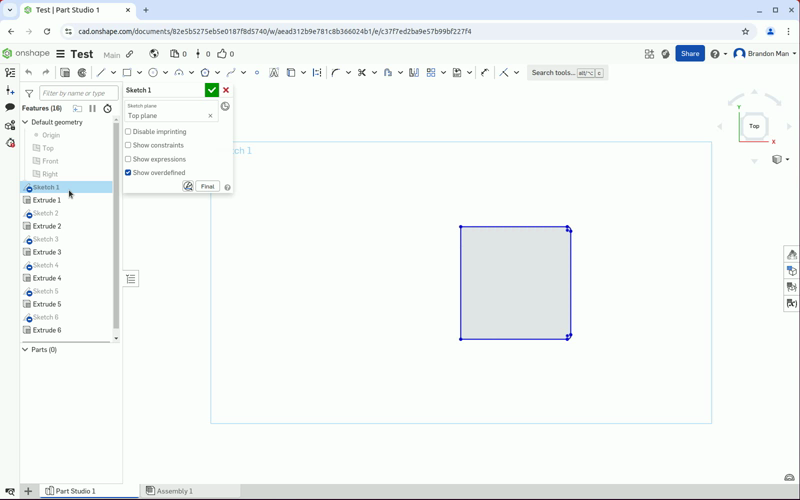
mouse_move(229, 92)
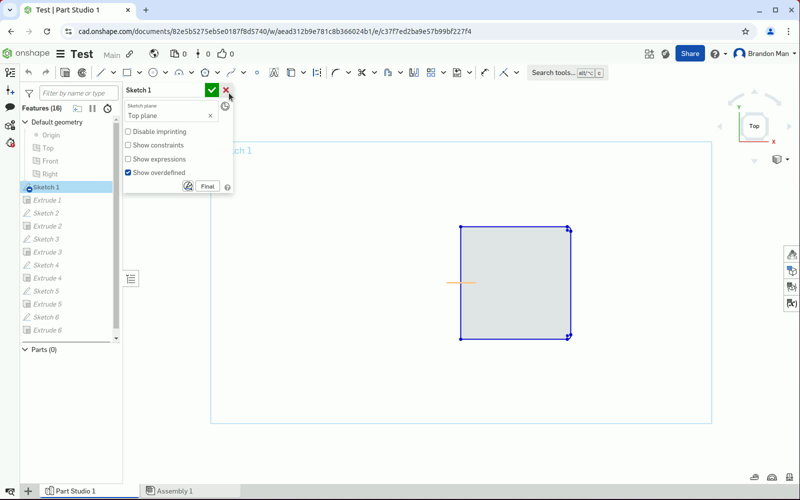
click(229, 92)
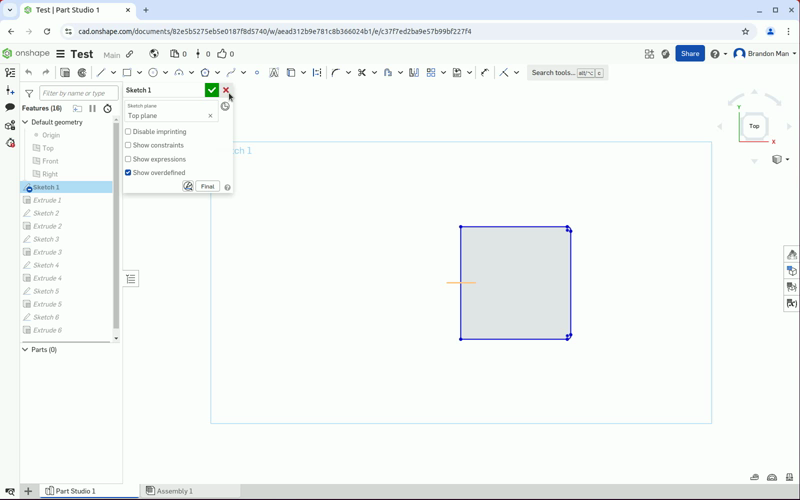
key(shift+s)
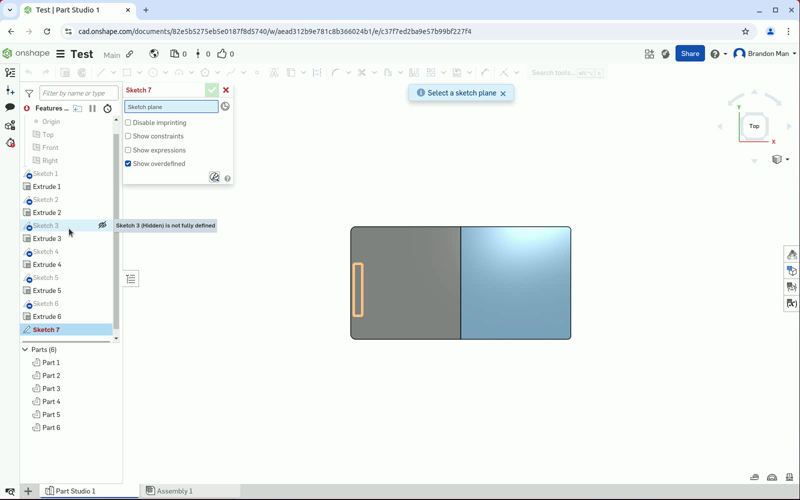
scroll(3)
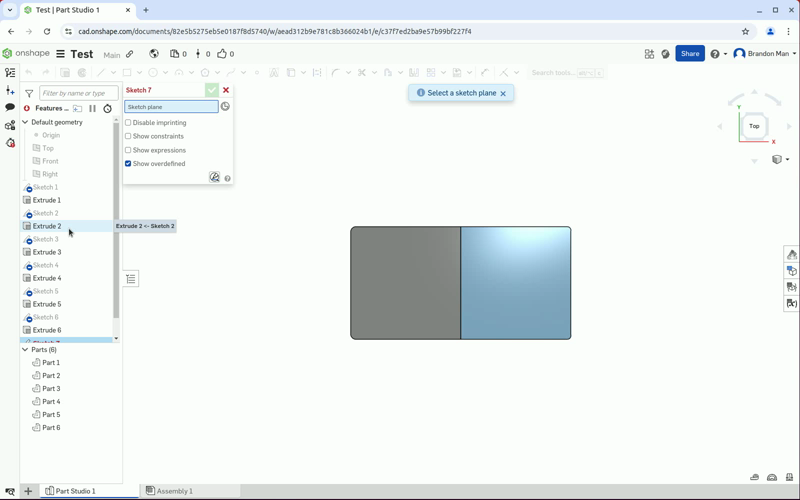
mouse_move(69, 150)
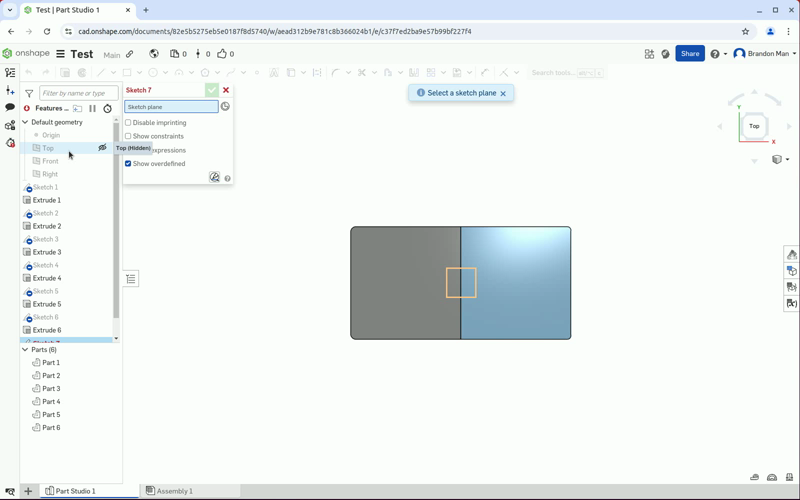
click(69, 150)
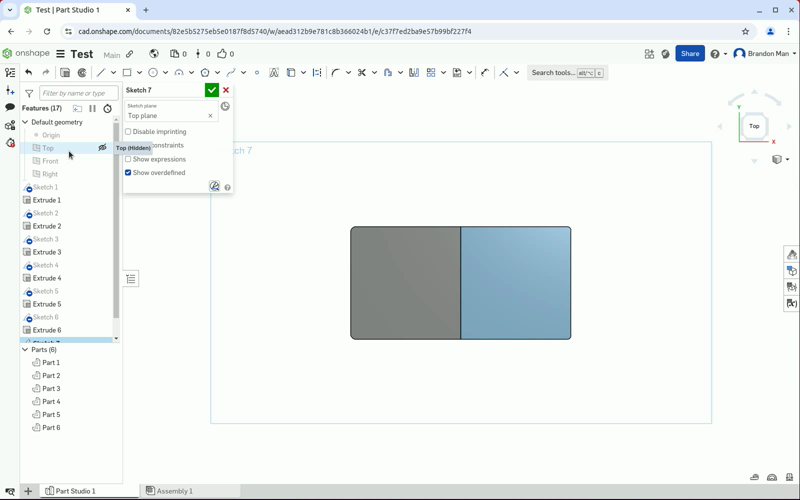
mouse_move(73, 352)
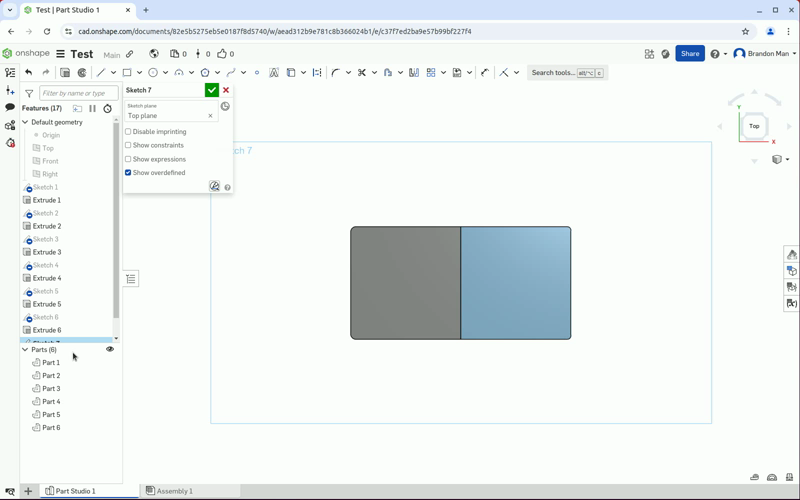
key(y)
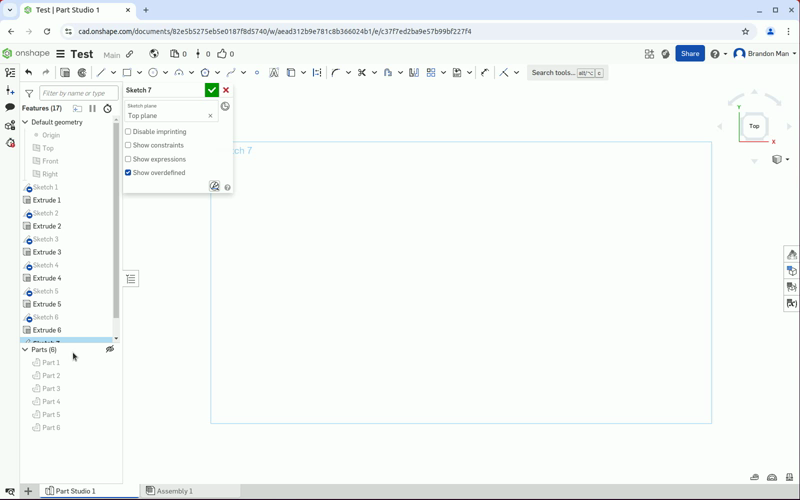
key(l)
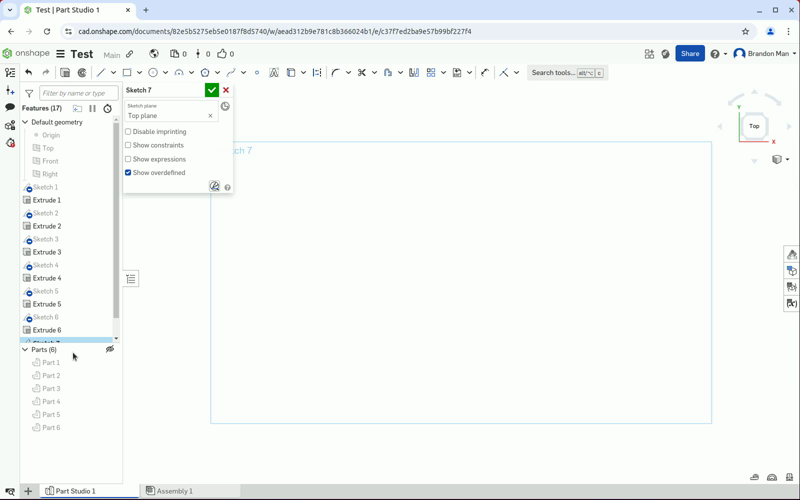
key_down(shift)
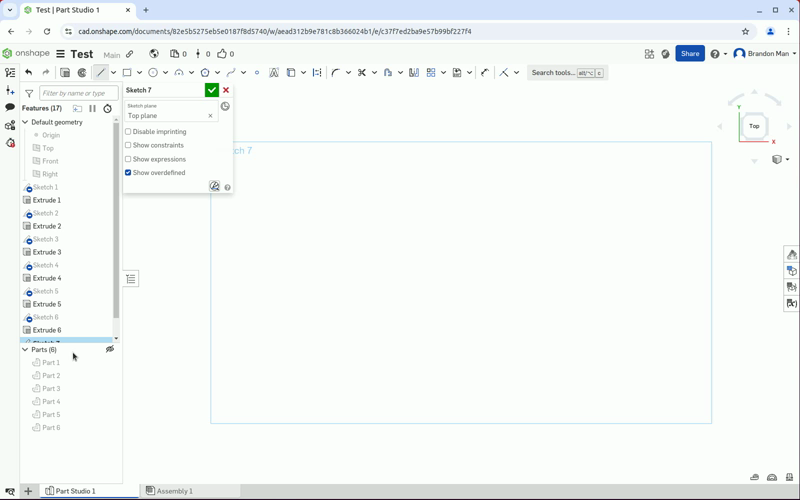
mouse_move(362, 255)
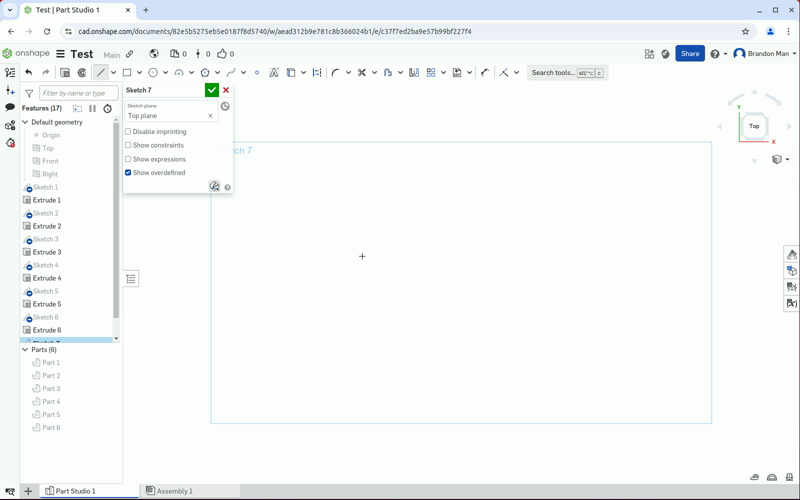
click(362, 255)
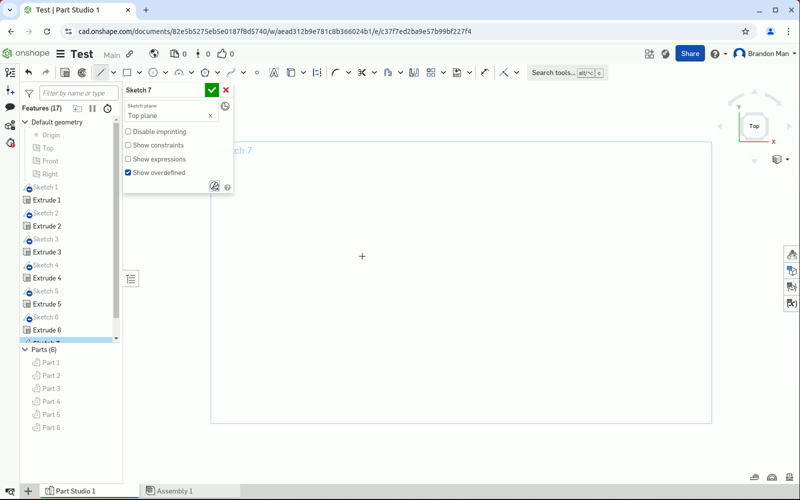
key_up(shift)
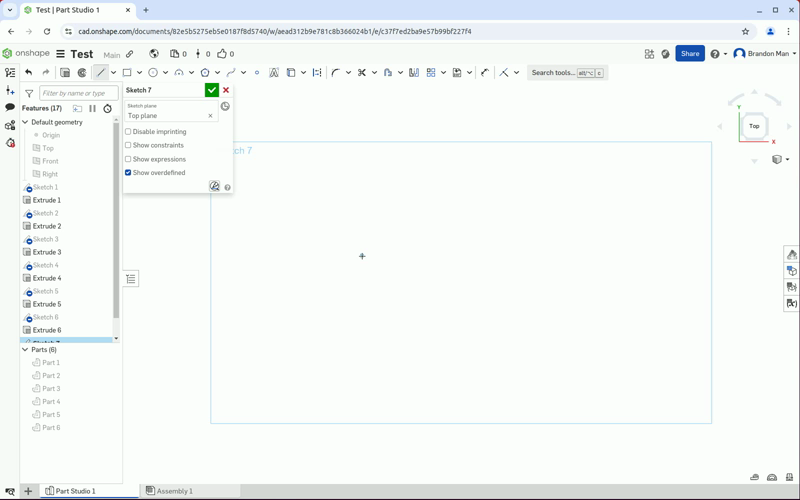
key_down(shift)
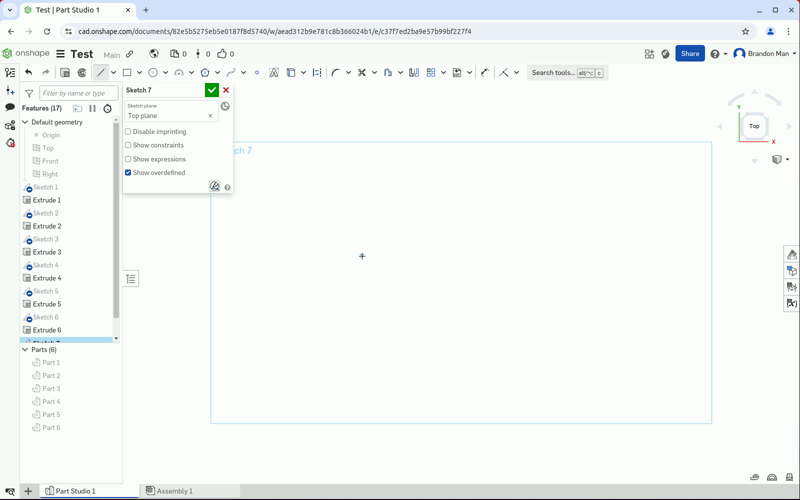
mouse_move(557, 255)
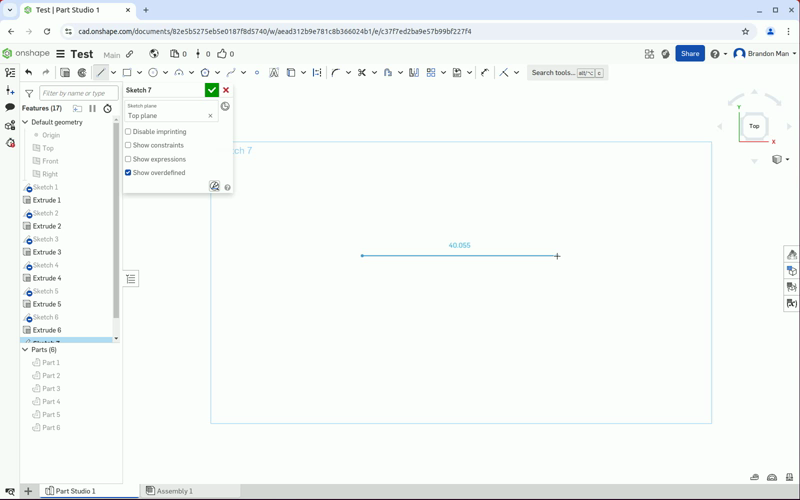
click(557, 255)
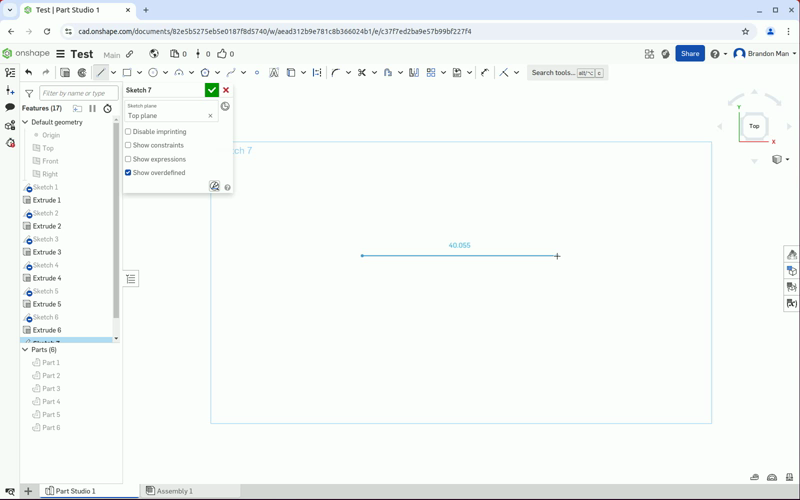
key_up(shift)
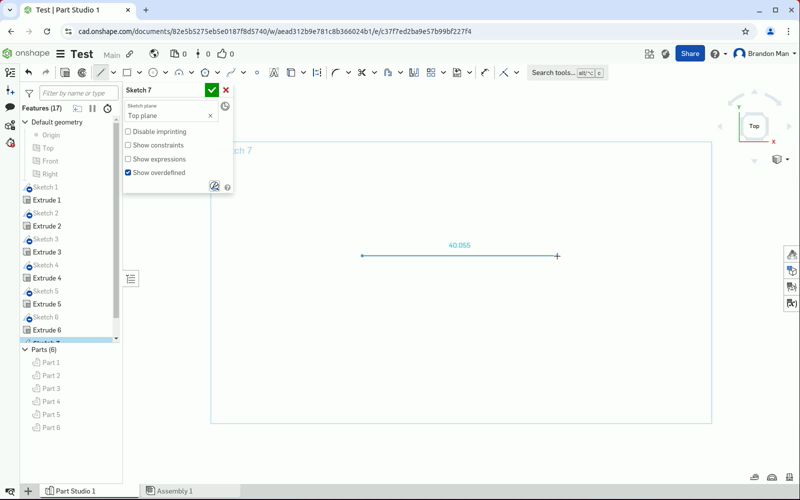
key_down(shift)
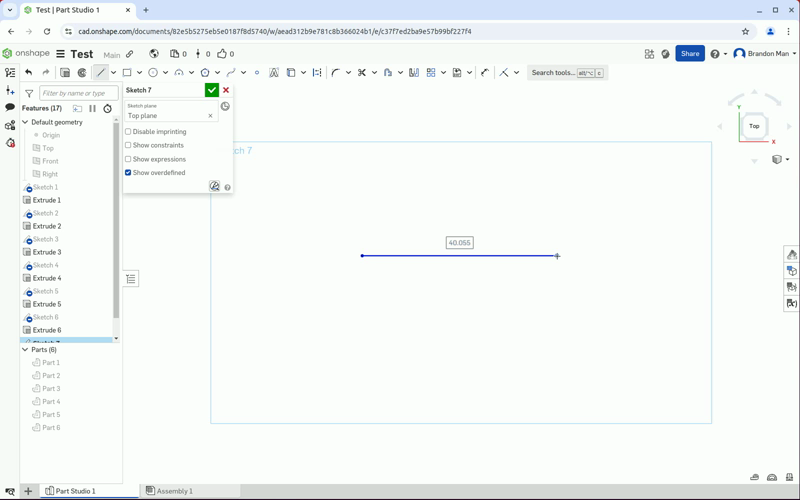
mouse_move(587, 255)
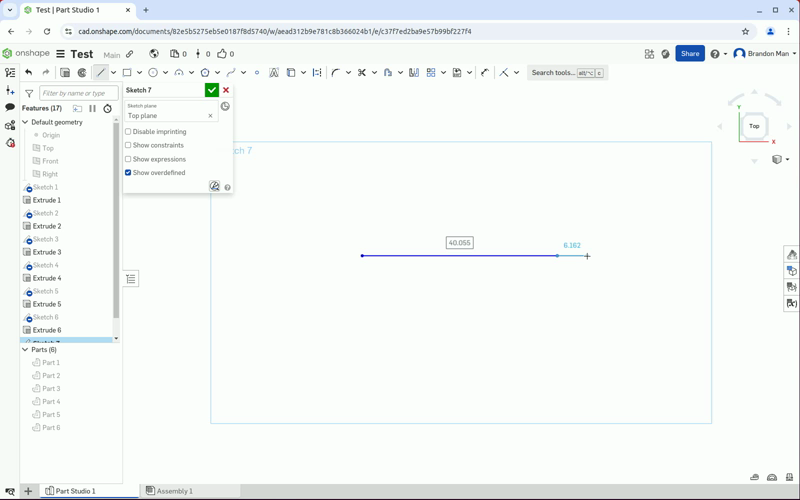
mouse_move(557, 251)
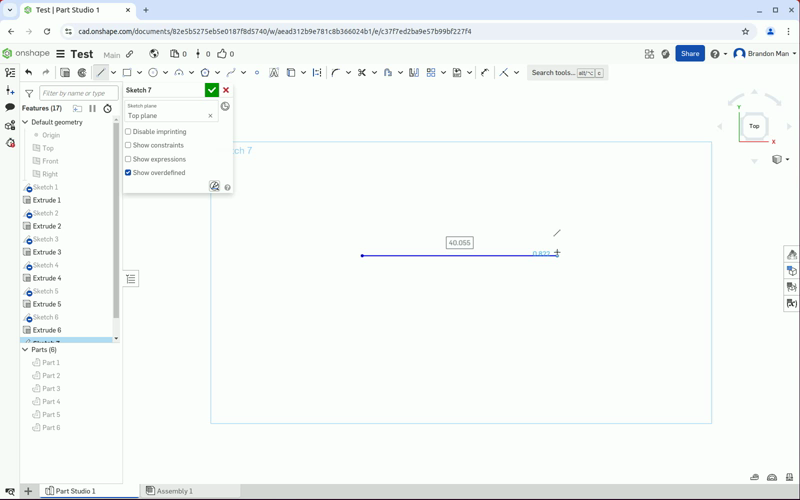
scroll(6)
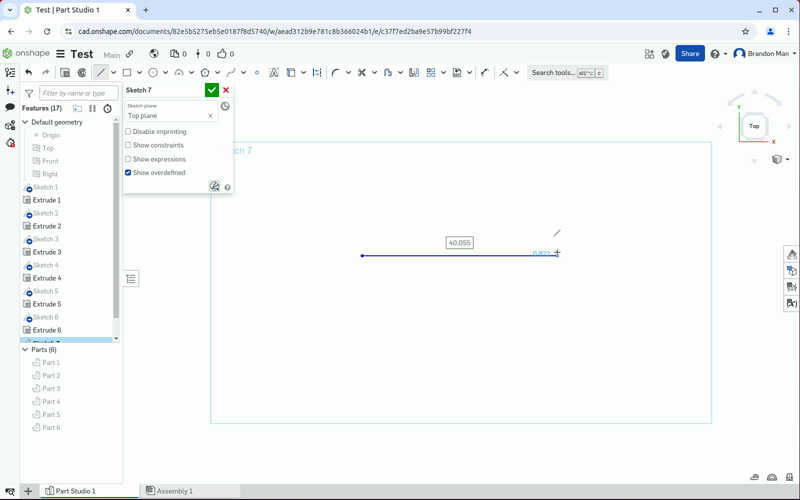
scroll(6)
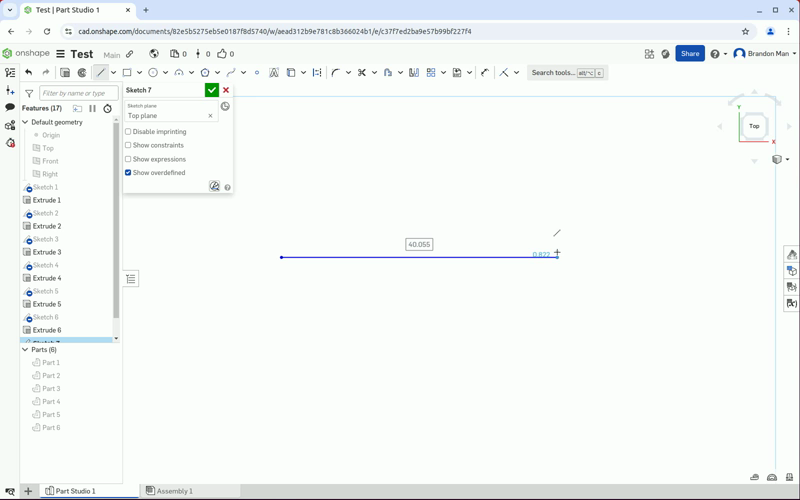
scroll(6)
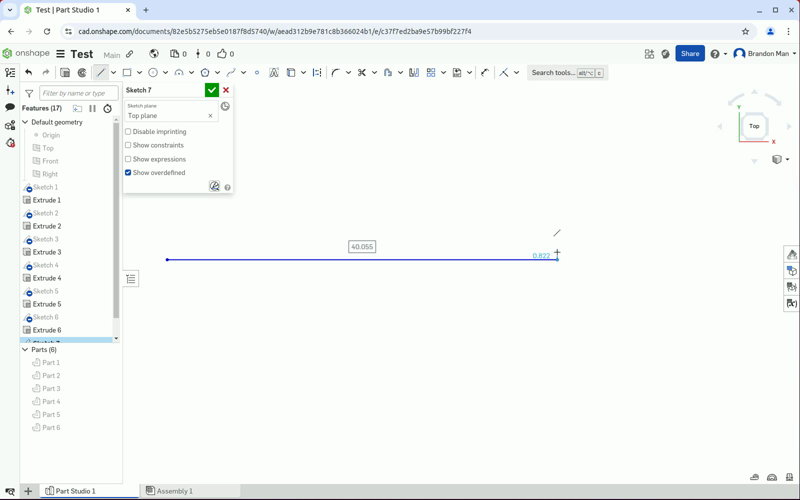
scroll(6)
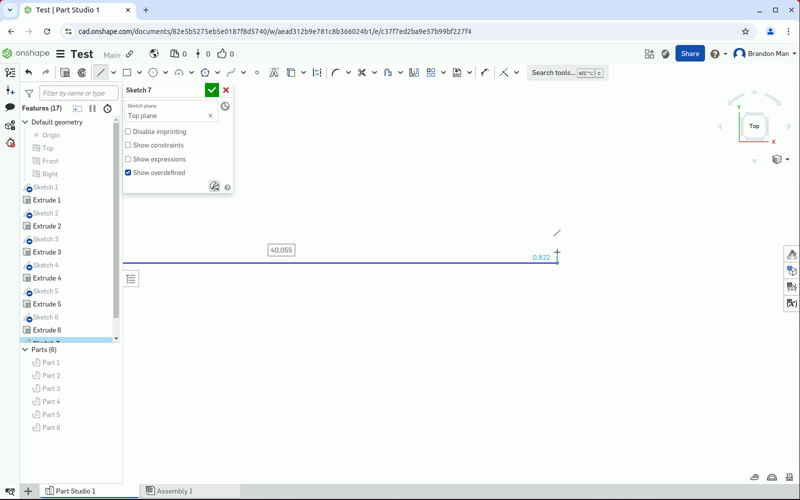
scroll(6)
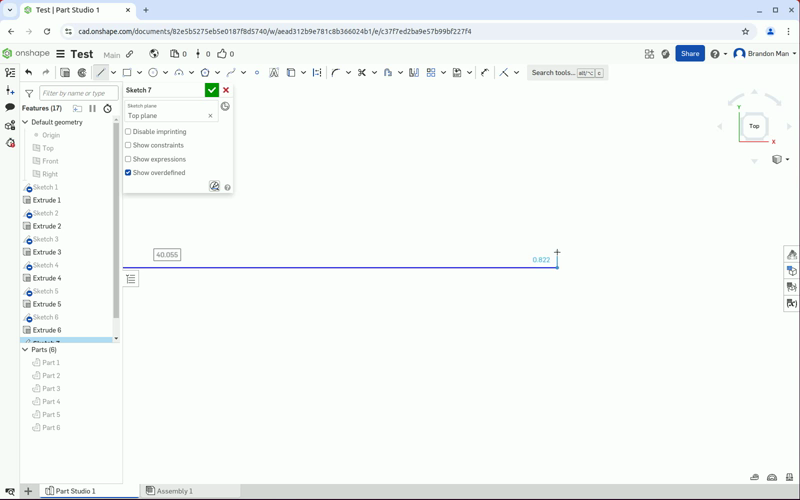
scroll(6)
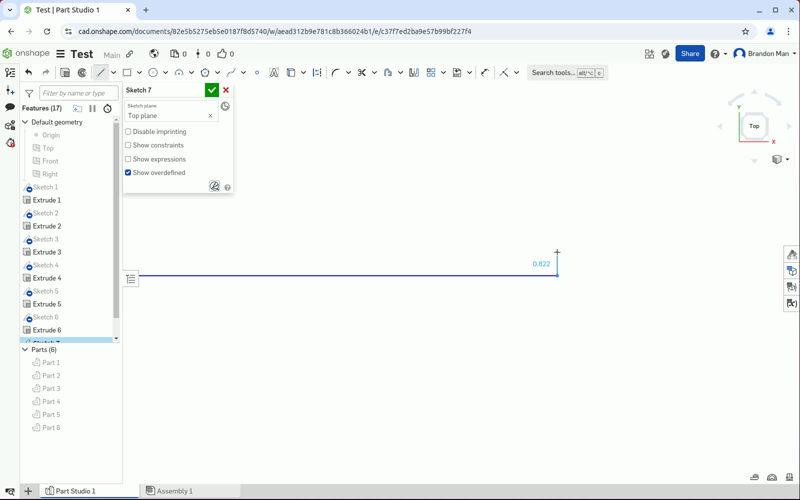
scroll(6)
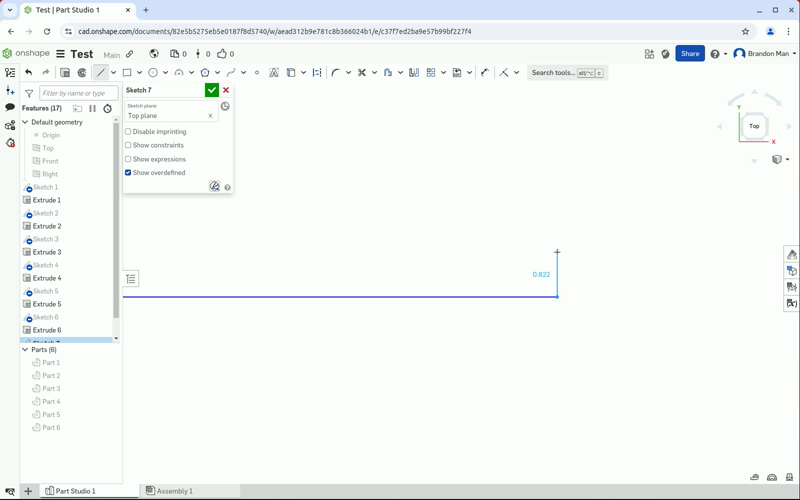
click(557, 251)
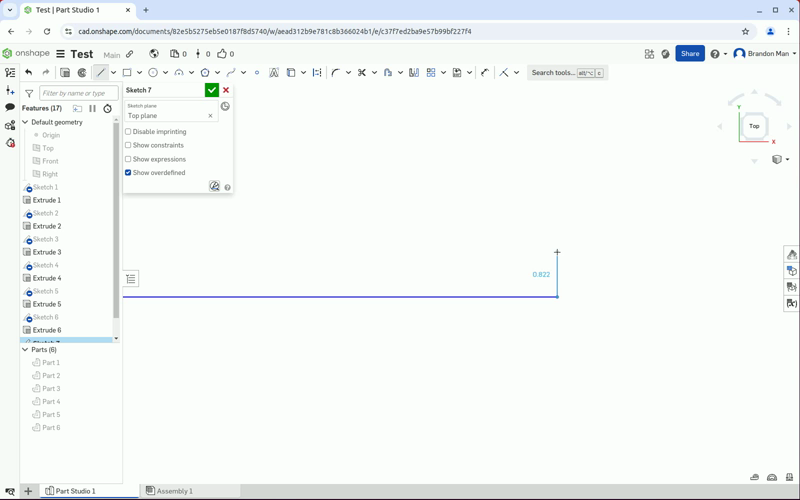
scroll(-6)
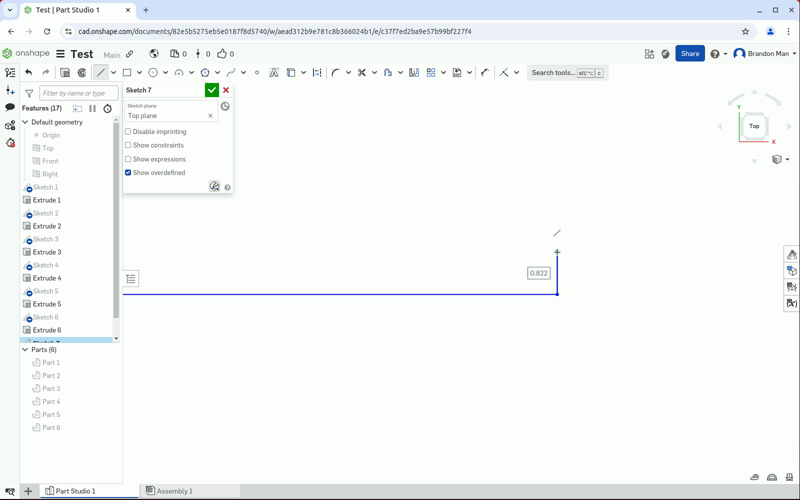
scroll(-6)
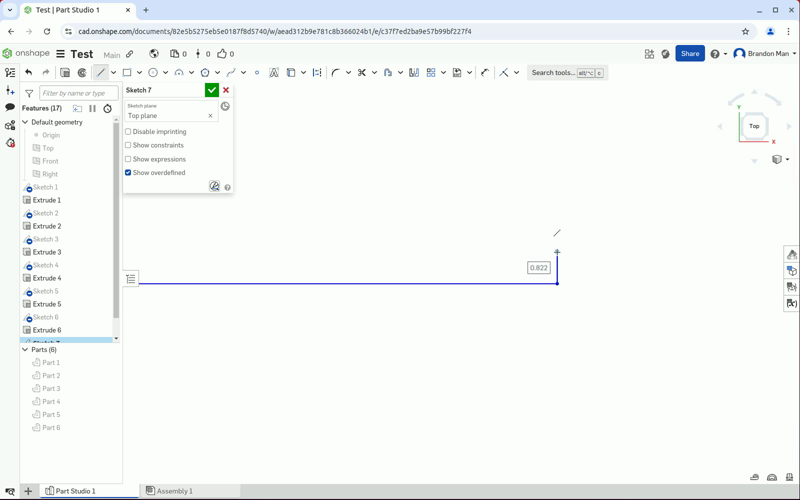
scroll(-6)
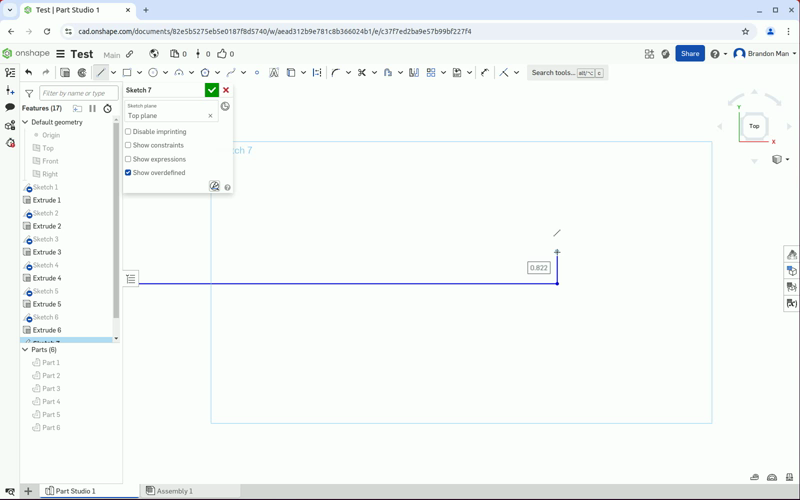
scroll(-6)
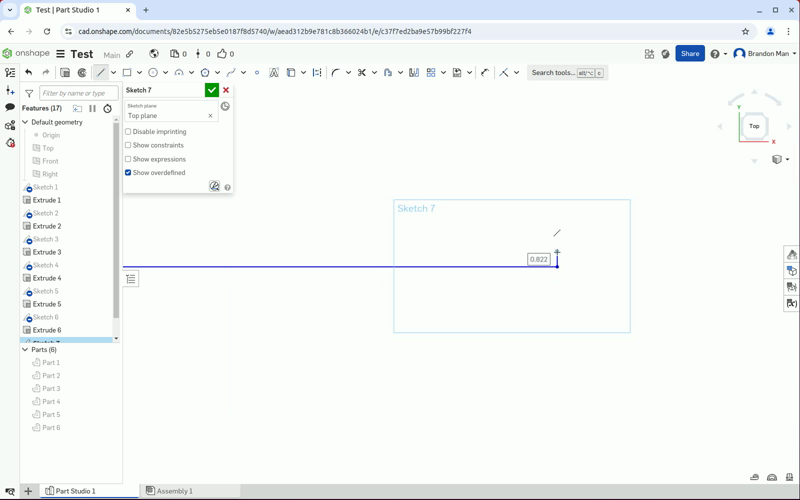
scroll(-6)
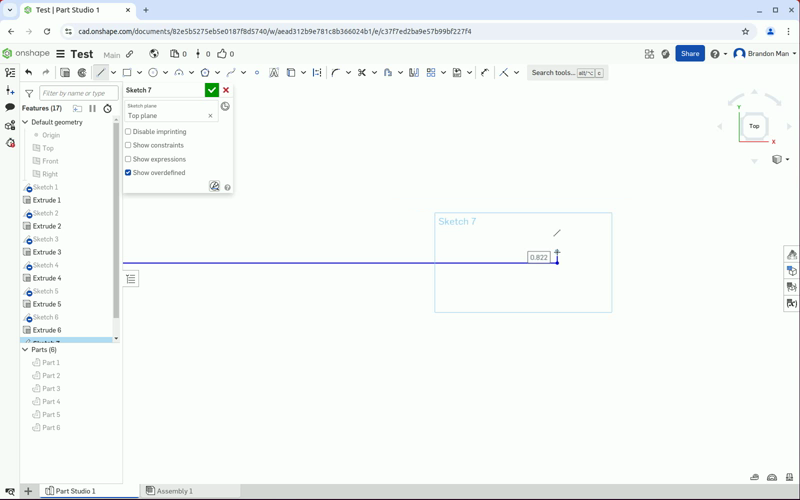
scroll(-6)
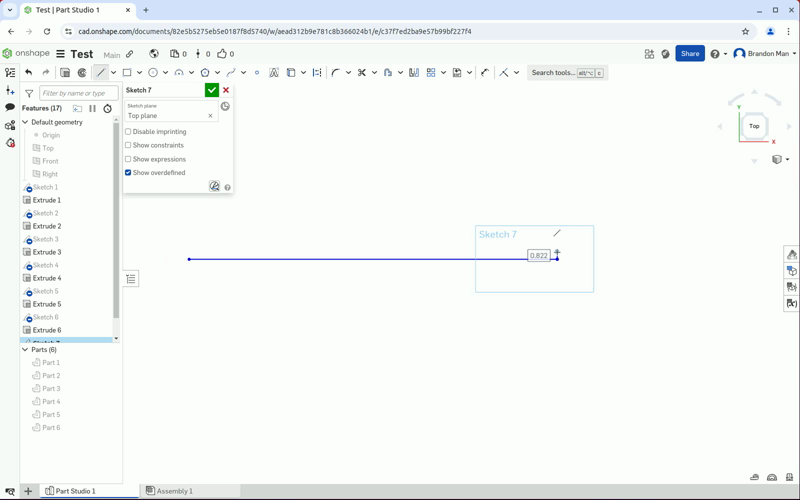
scroll(-6)
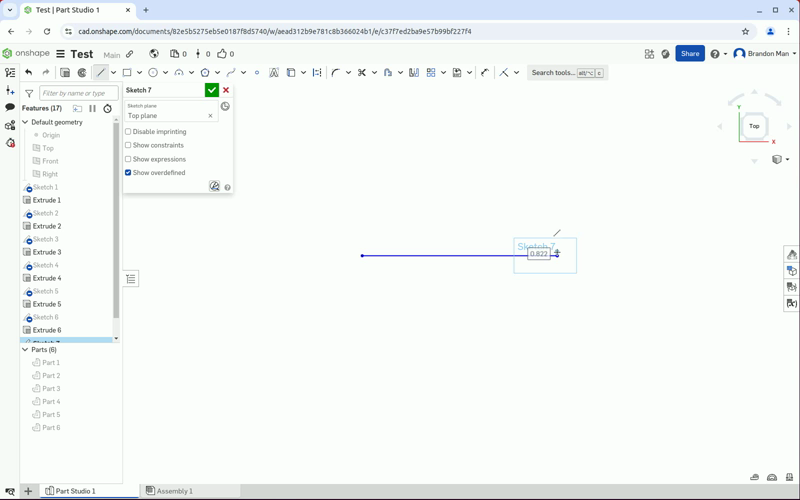
key_up(shift)
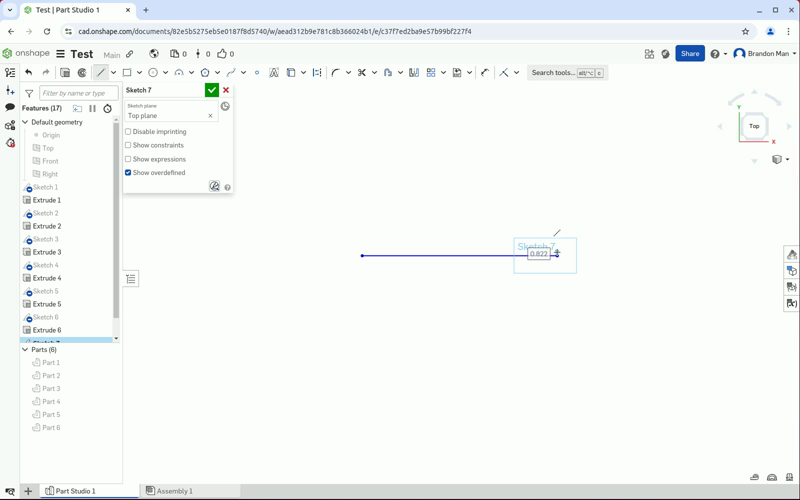
key_down(shift)
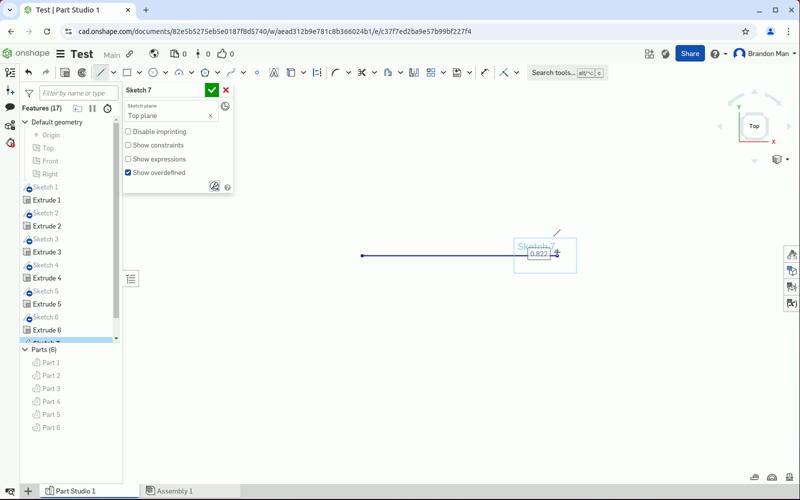
mouse_move(362, 251)
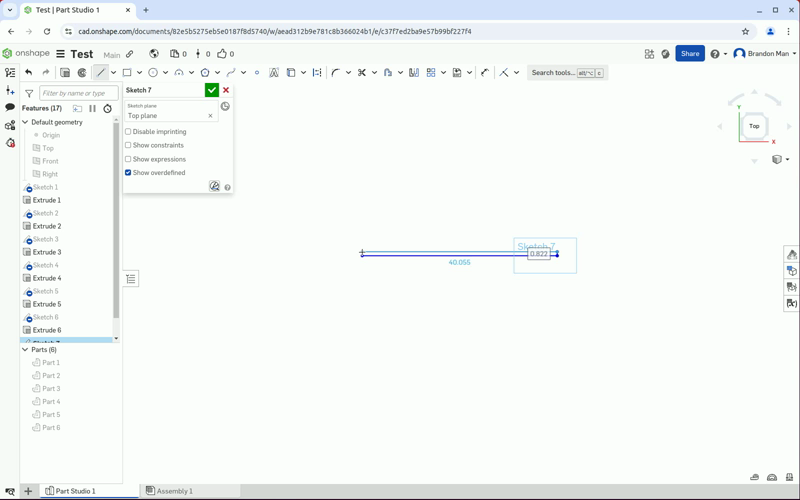
scroll(6)
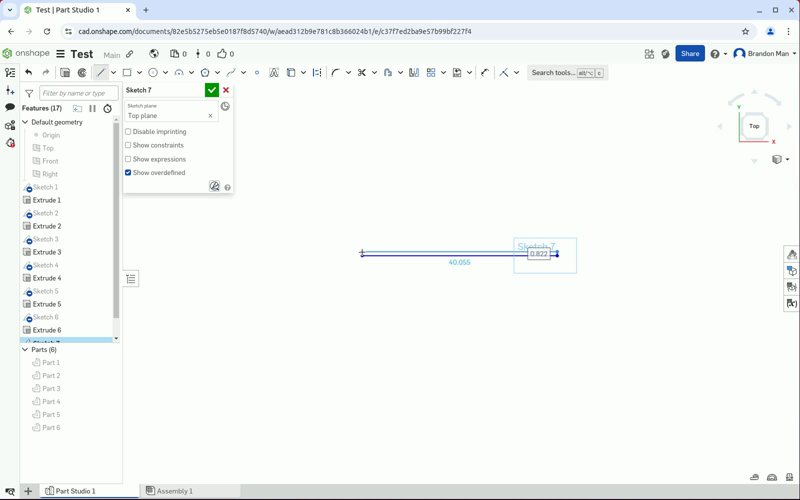
scroll(6)
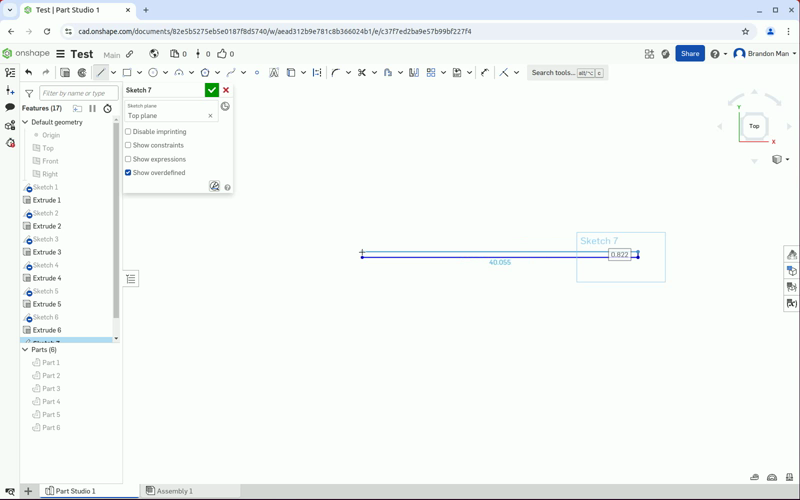
scroll(6)
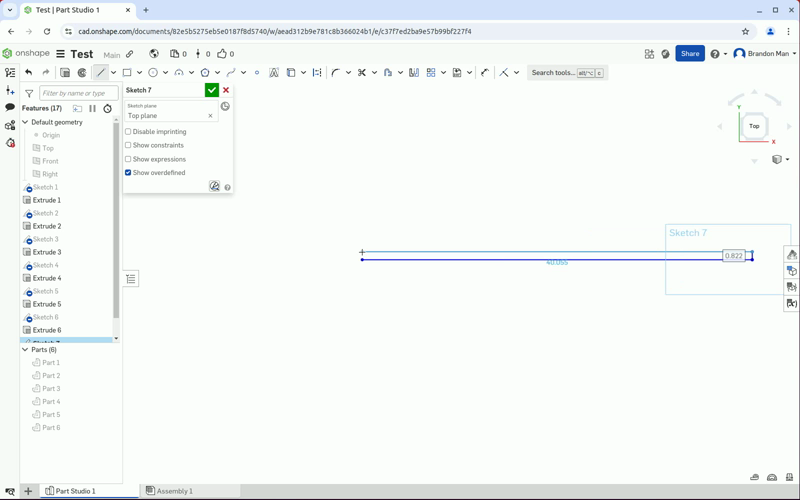
scroll(6)
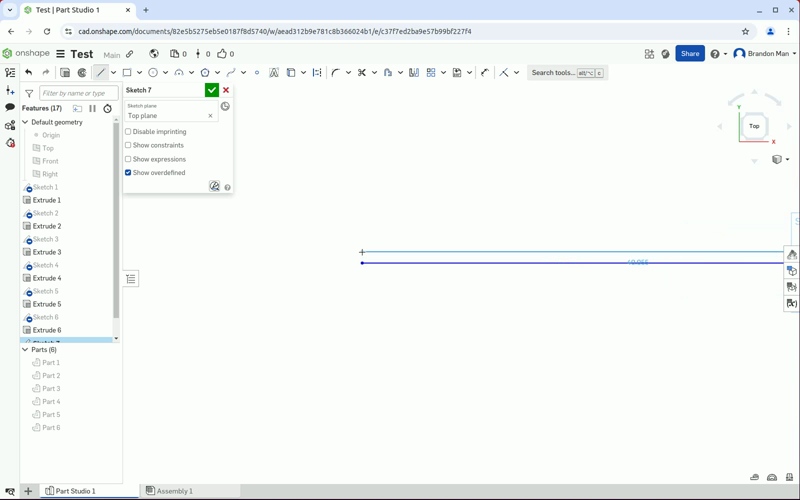
scroll(6)
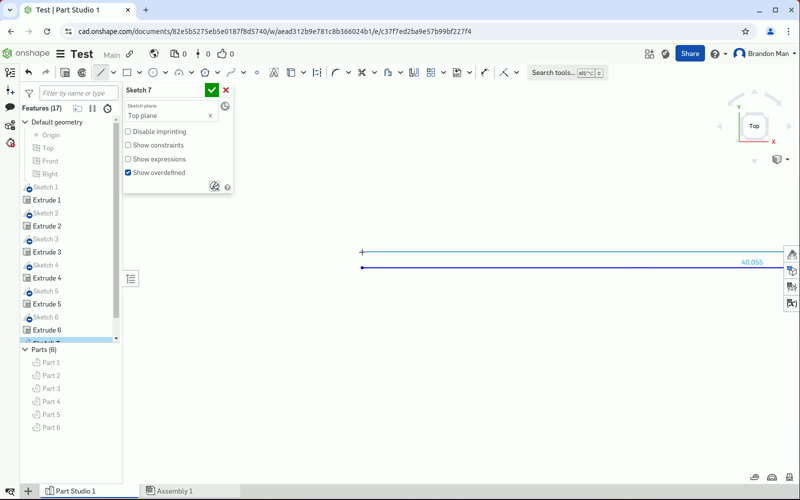
scroll(6)
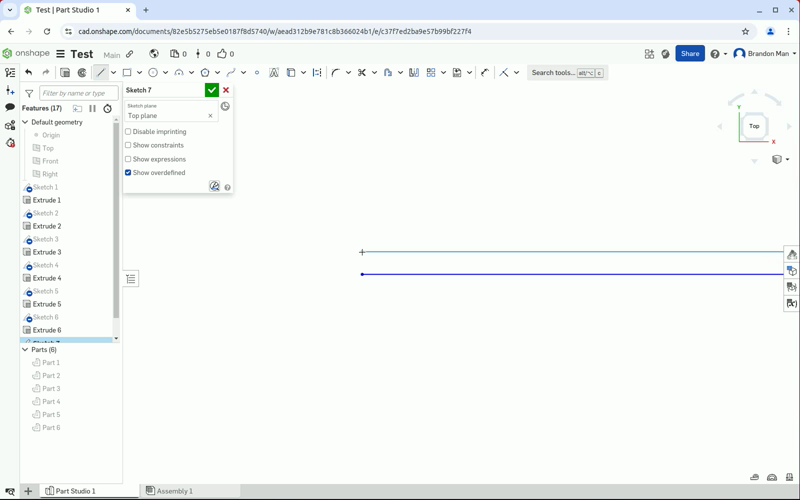
scroll(6)
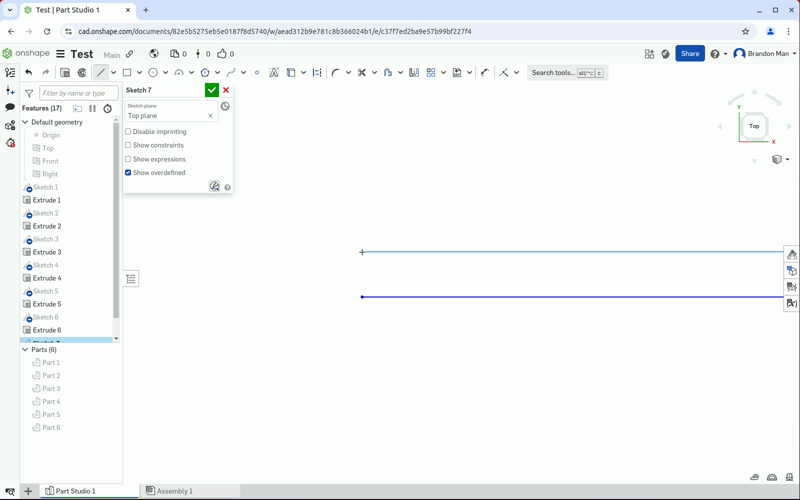
click(362, 251)
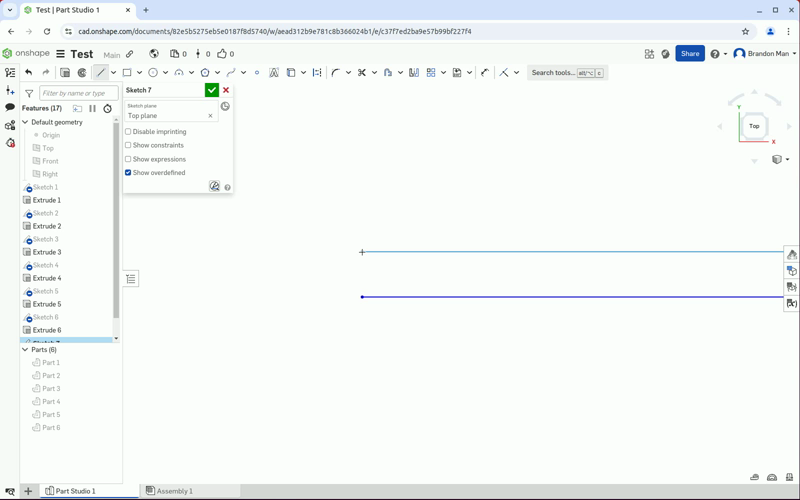
scroll(-6)
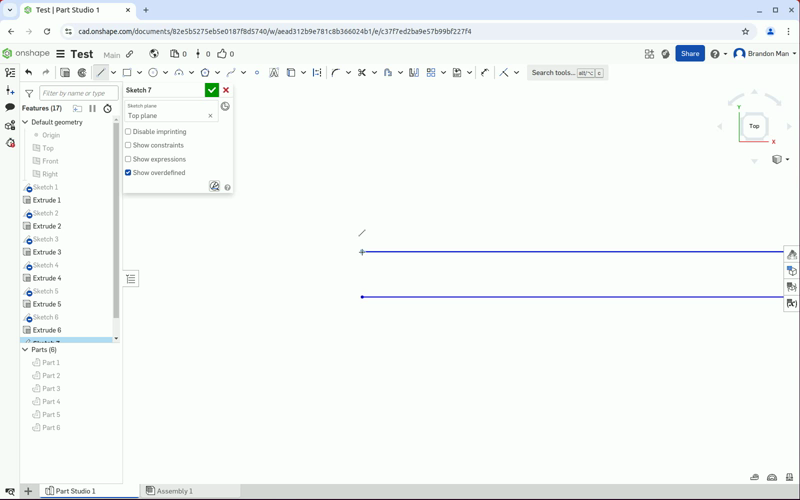
scroll(-6)
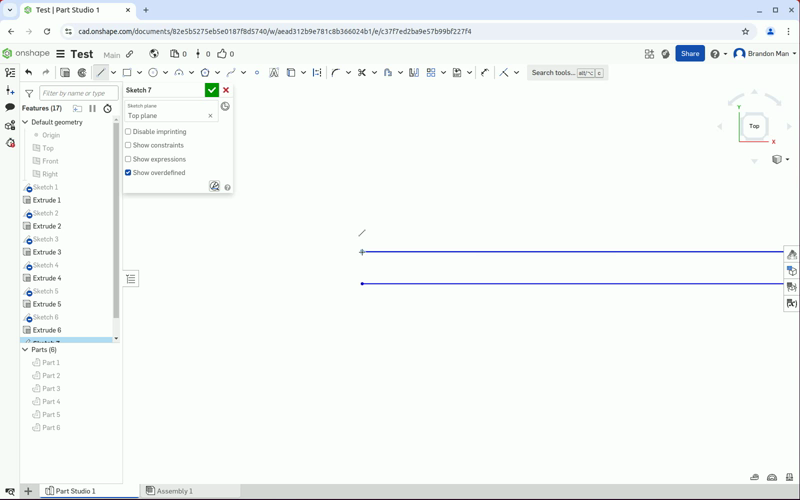
scroll(-6)
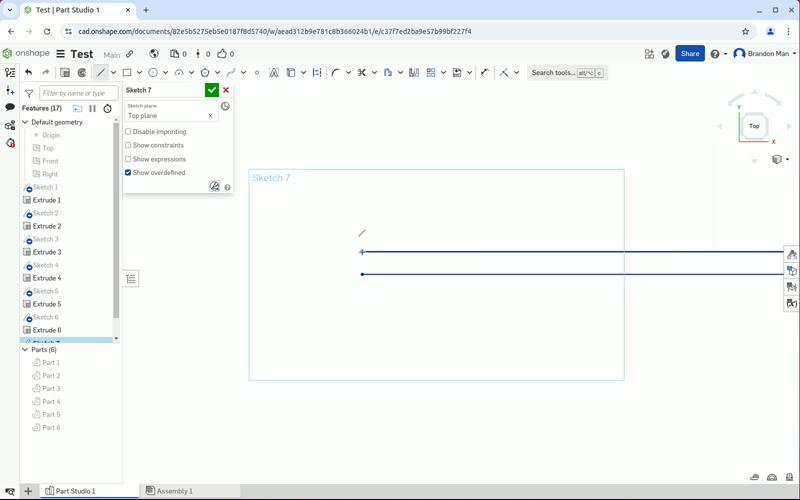
scroll(-6)
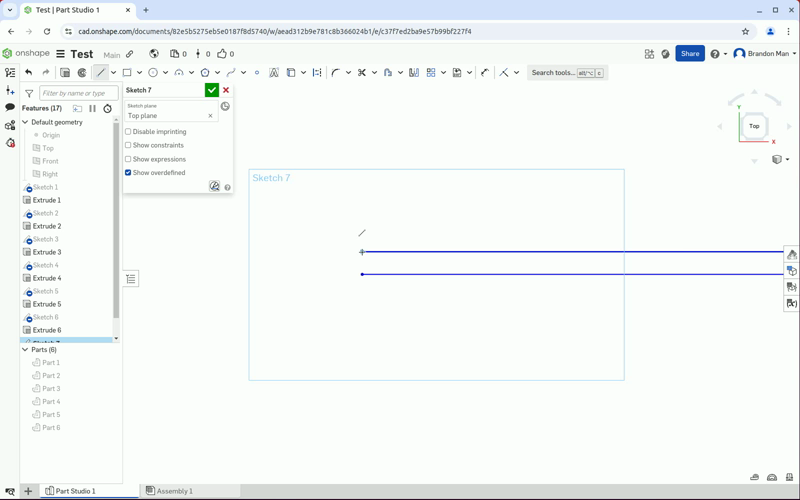
scroll(-6)
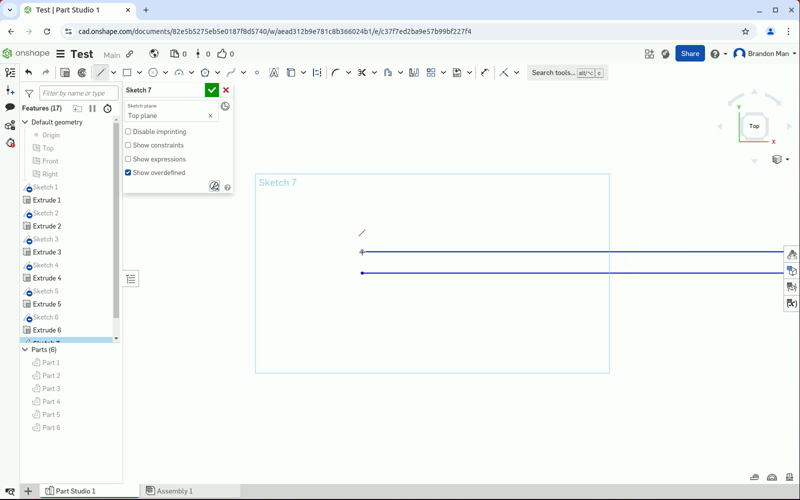
scroll(-6)
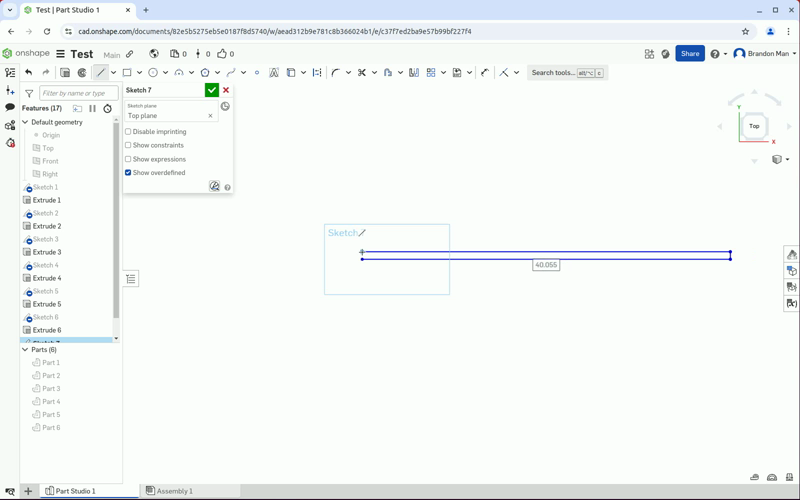
scroll(-6)
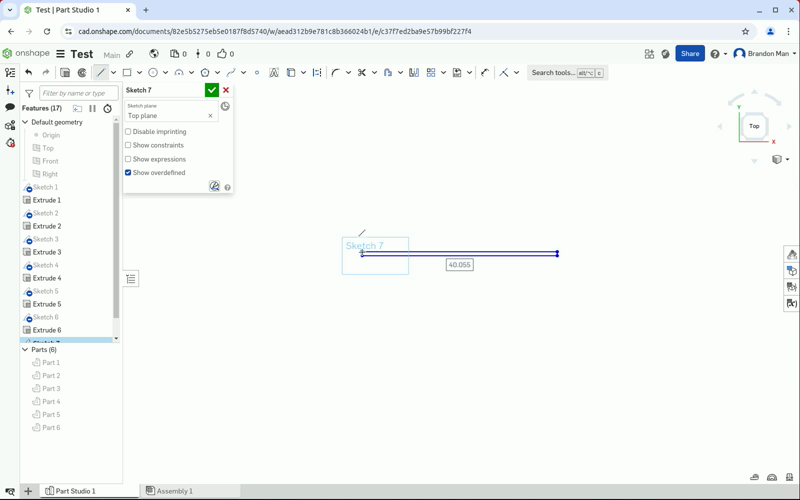
key_up(shift)
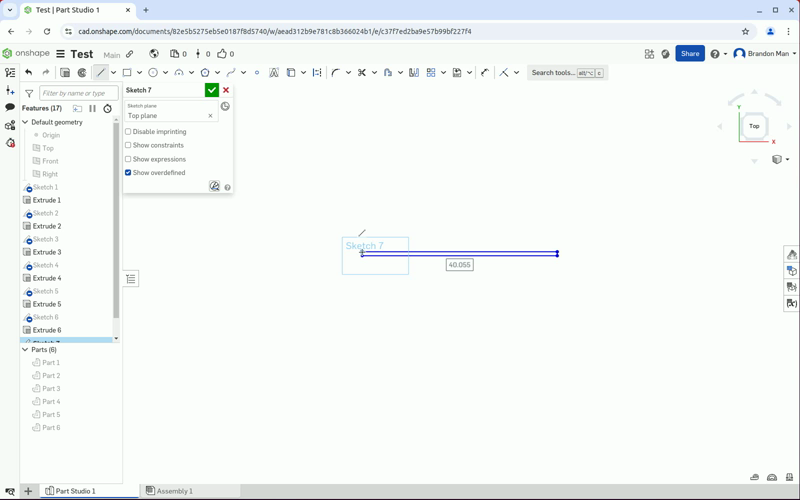
mouse_move(392, 251)
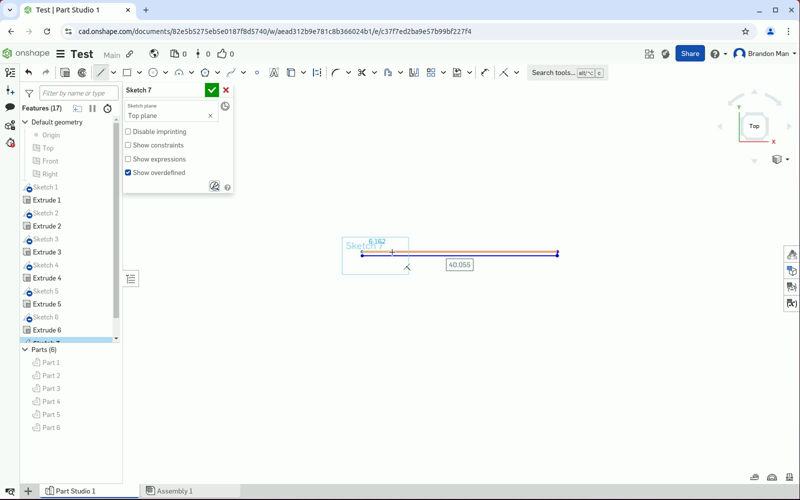
key_down(shift)
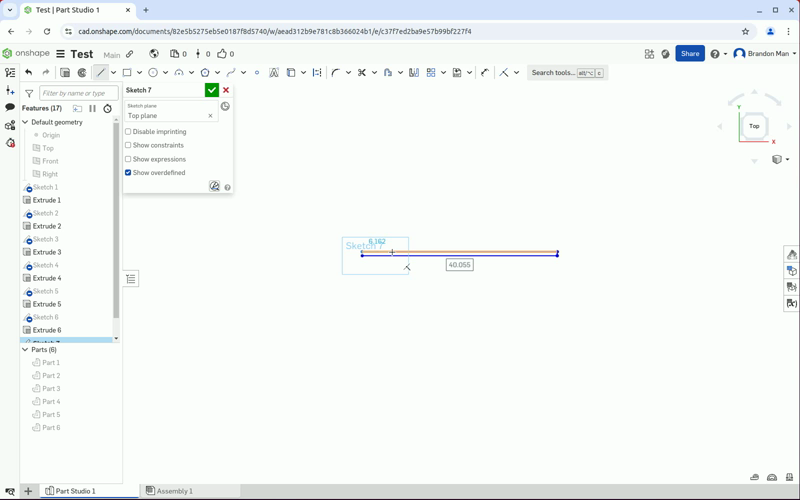
mouse_move(362, 255)
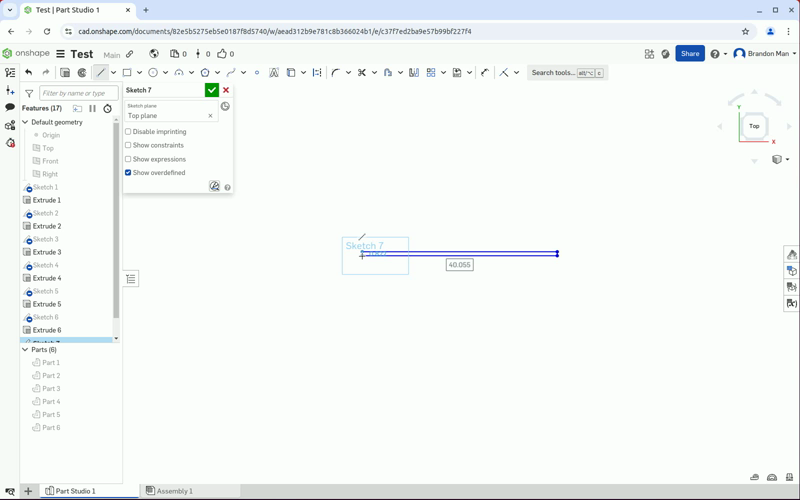
scroll(6)
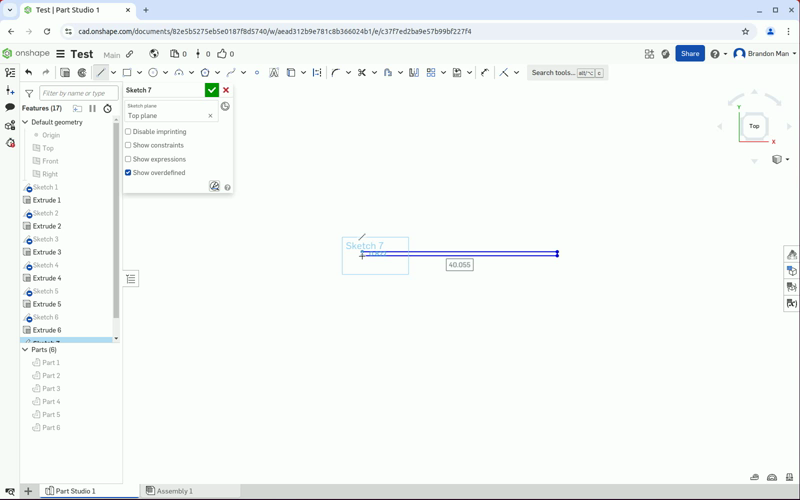
scroll(6)
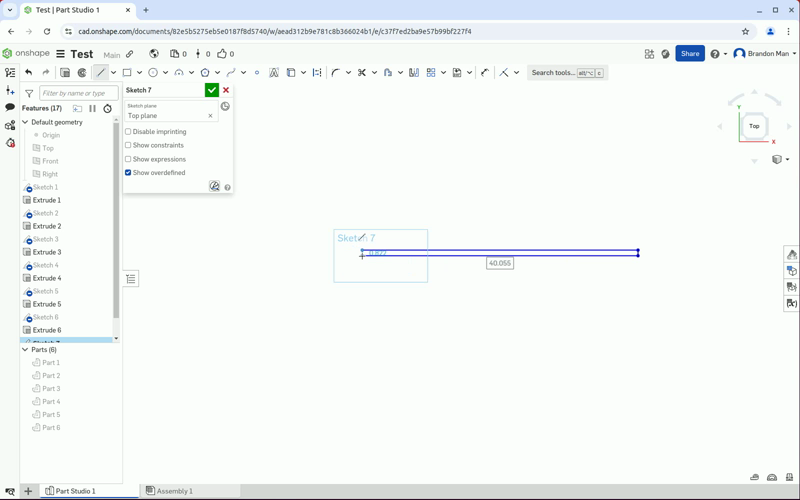
scroll(6)
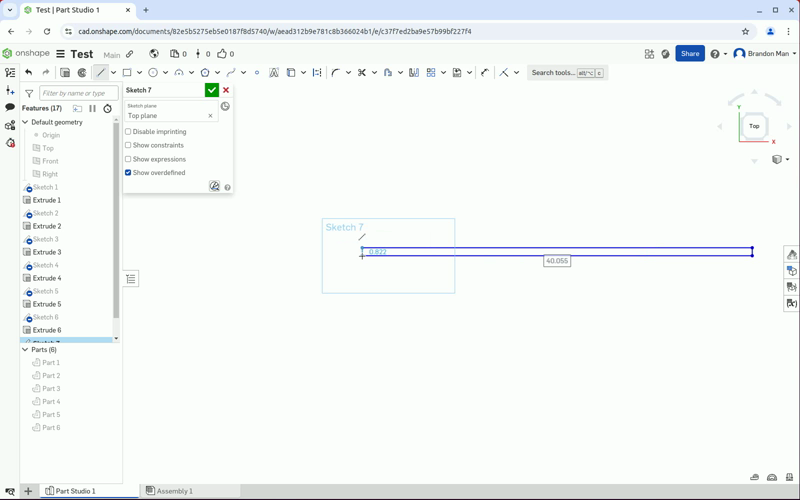
scroll(6)
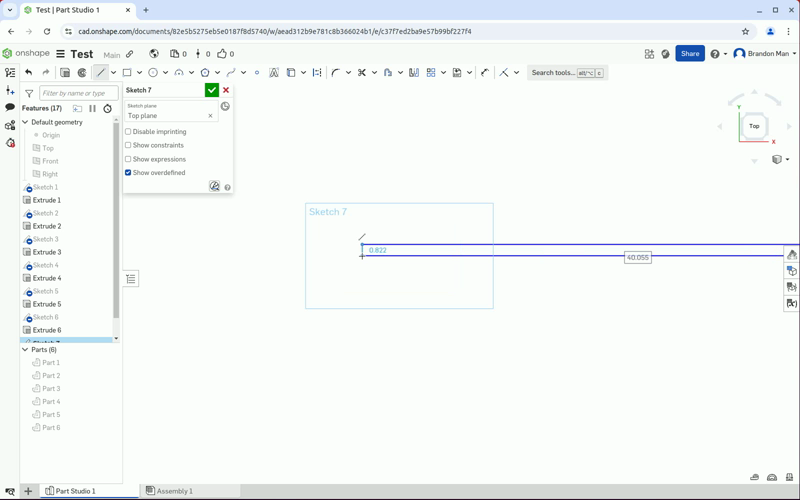
scroll(6)
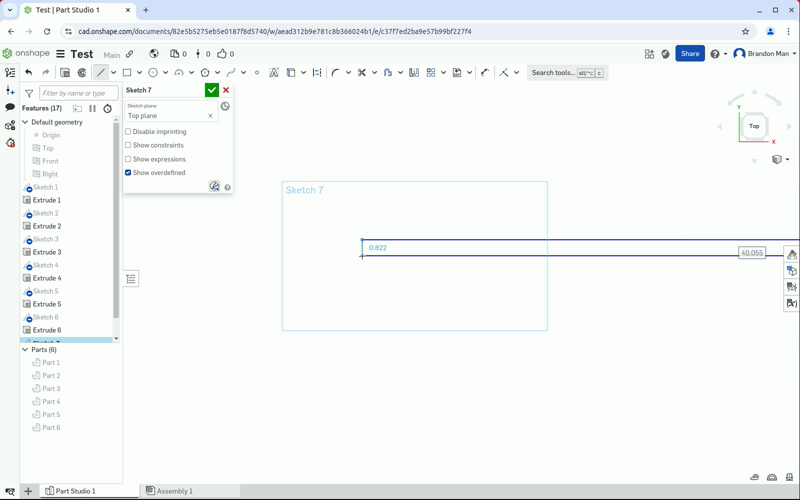
scroll(6)
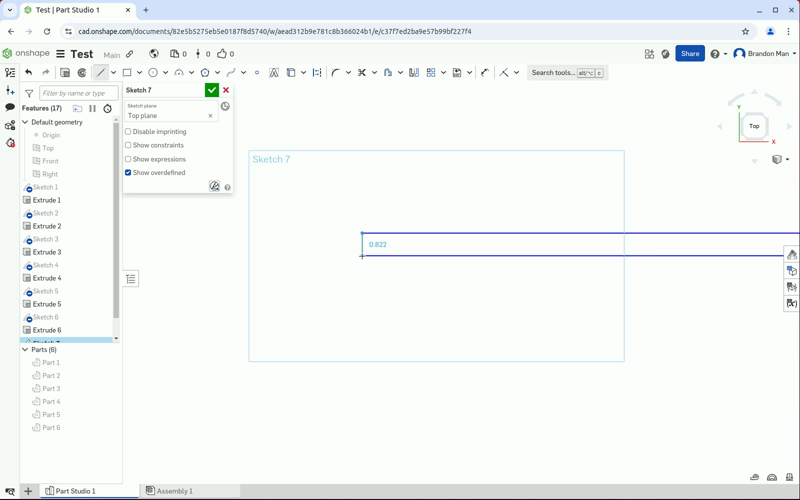
scroll(6)
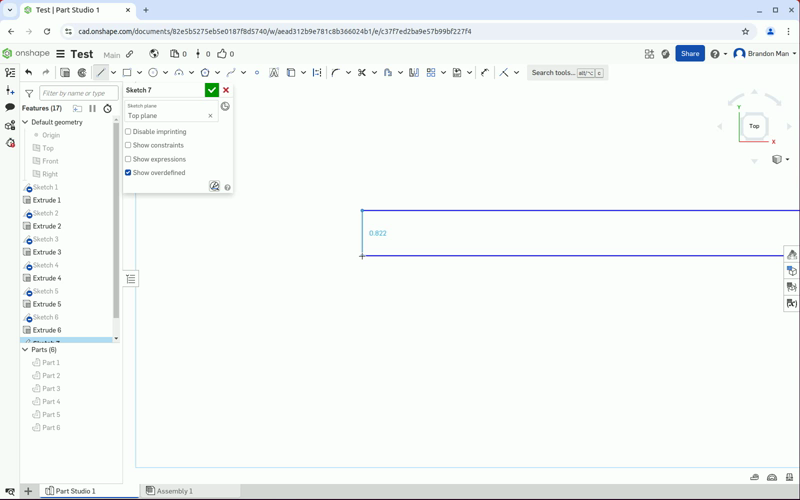
key_up(shift)
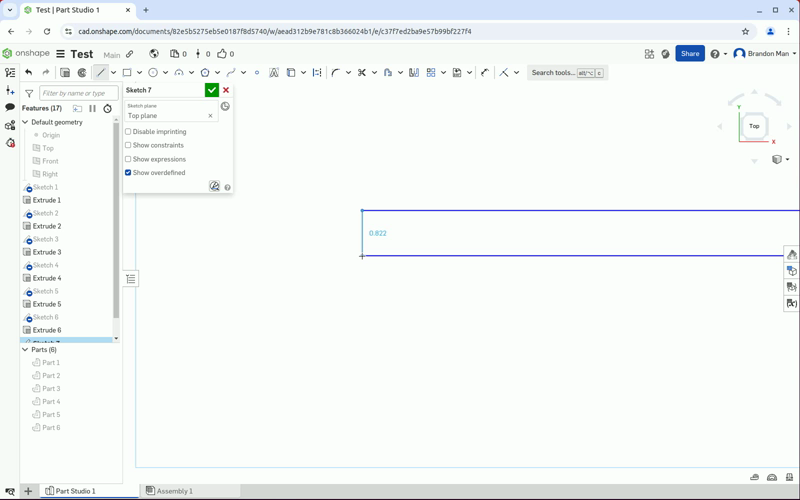
click(362, 255)
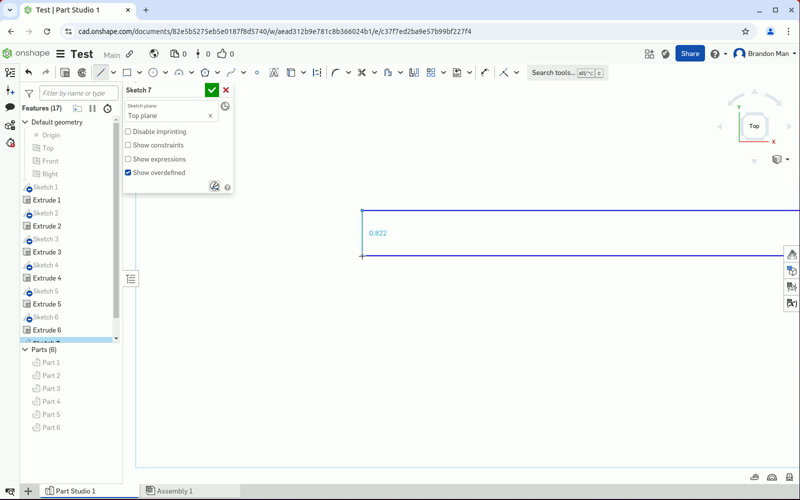
scroll(-6)
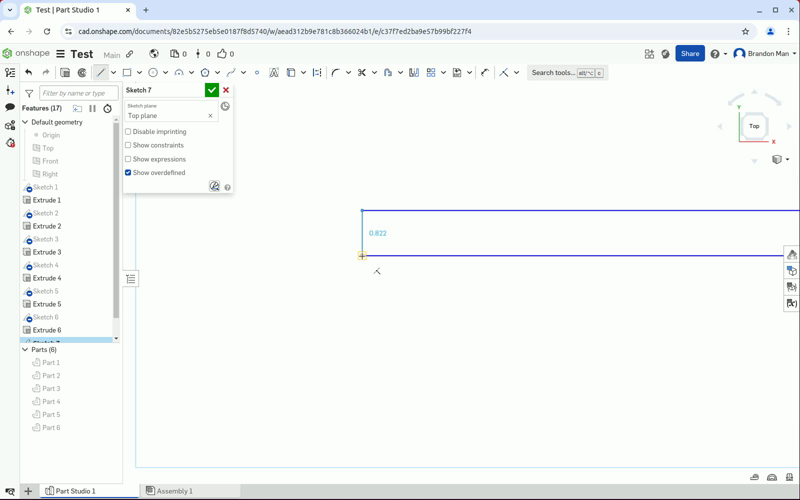
scroll(-6)
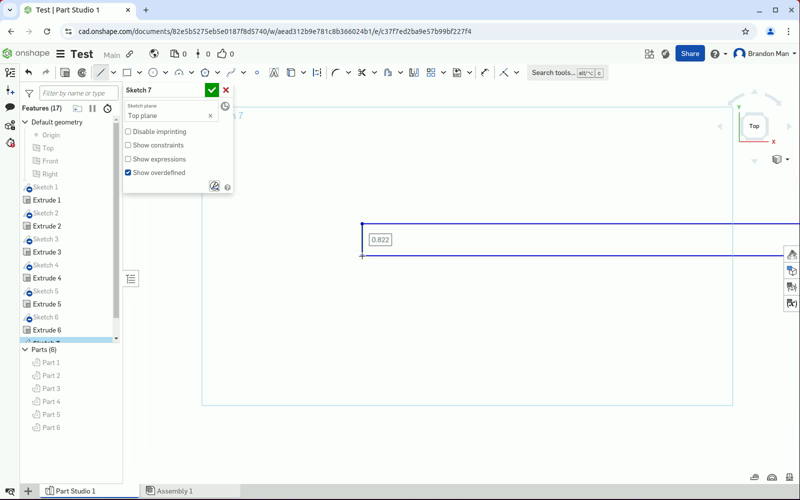
scroll(-6)
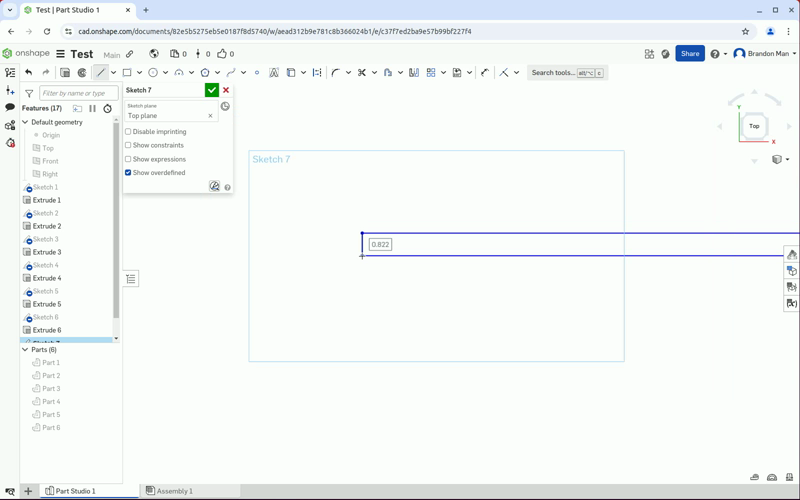
scroll(-6)
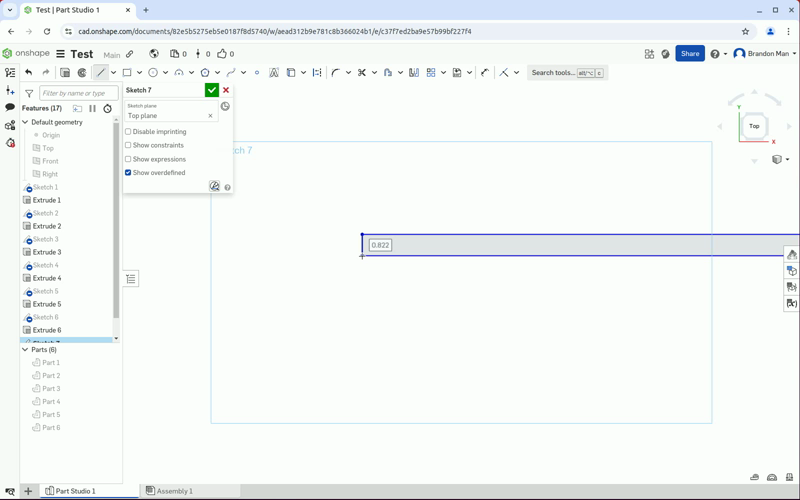
scroll(-6)
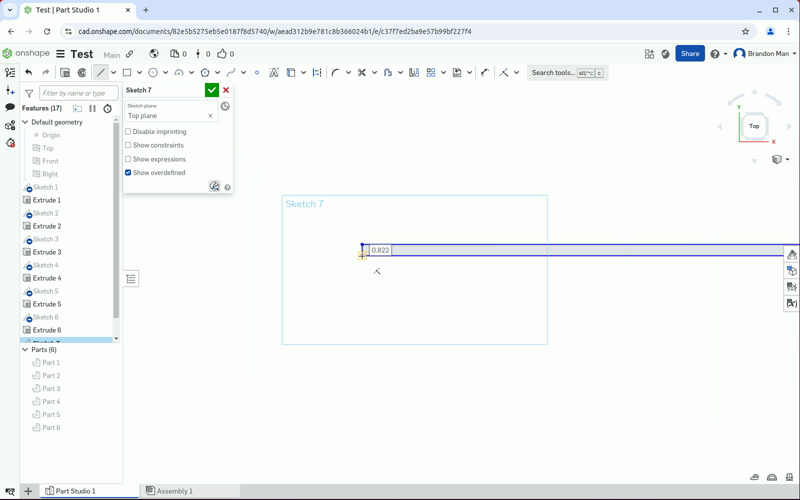
scroll(-6)
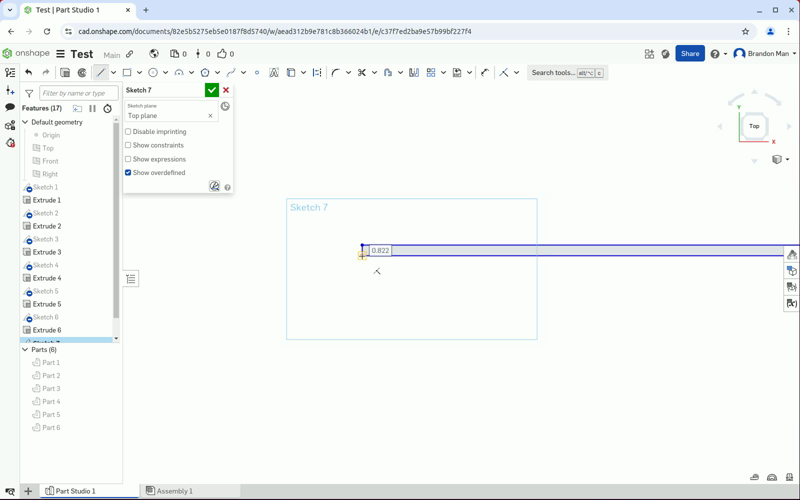
scroll(-6)
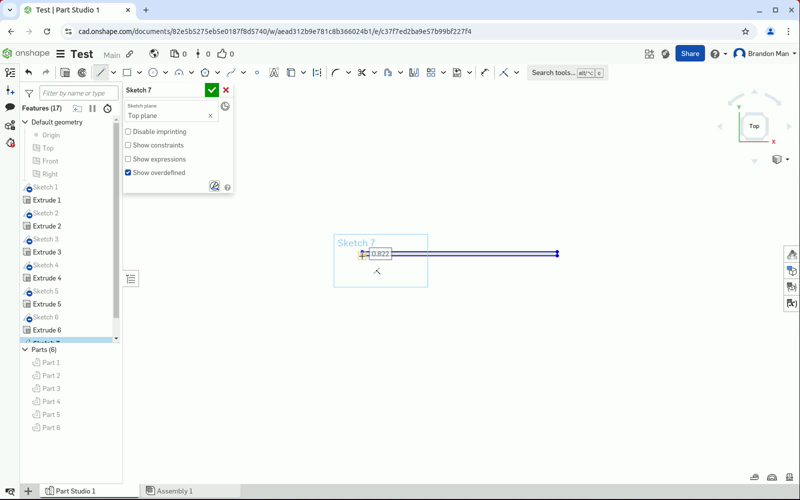
key(esc)
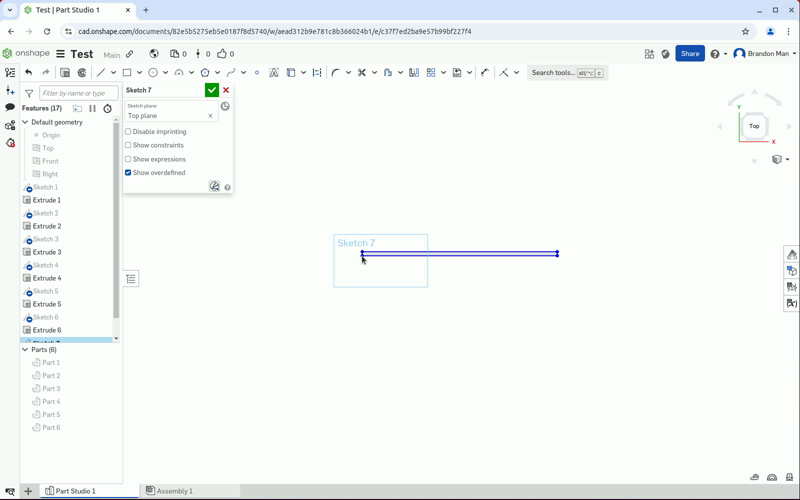
mouse_move(487, 252)
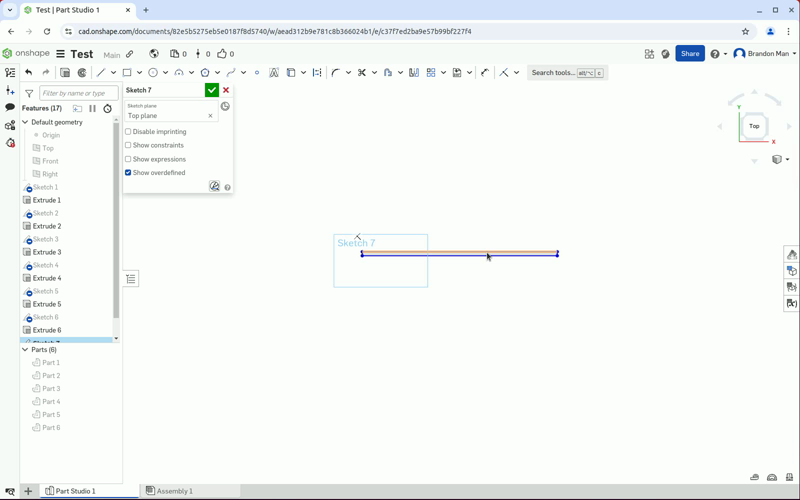
scroll(6)
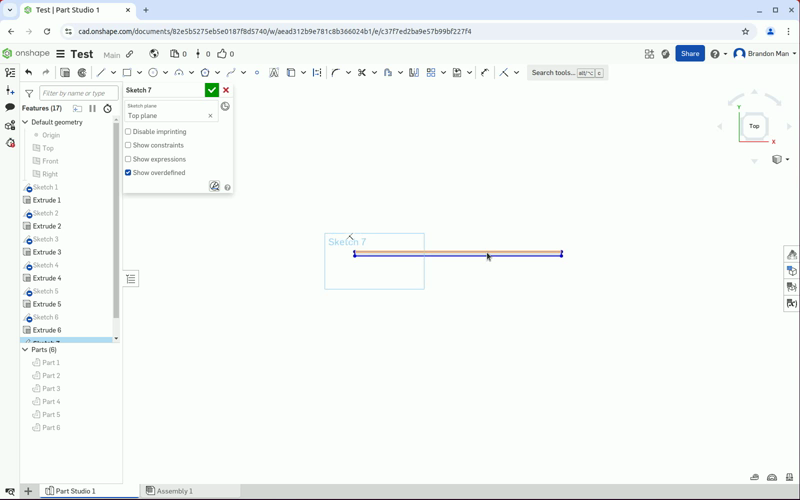
scroll(6)
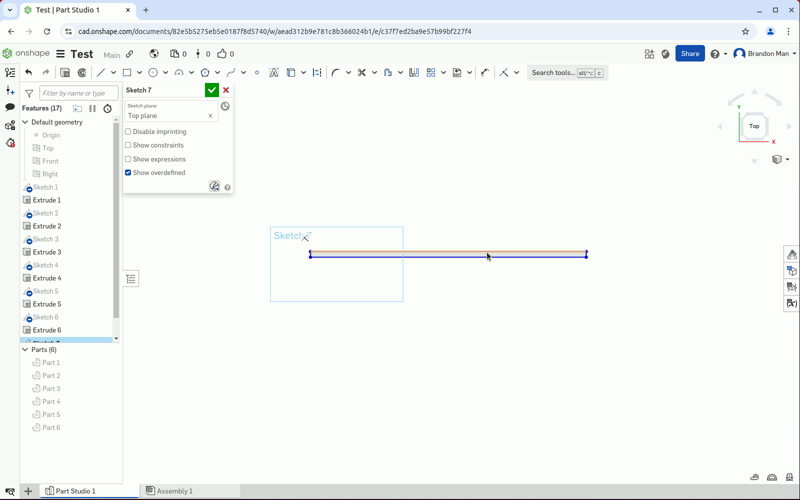
scroll(6)
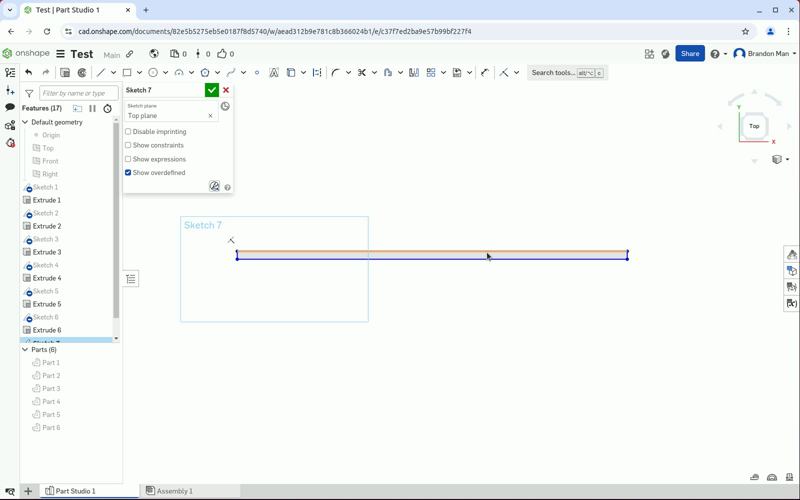
scroll(6)
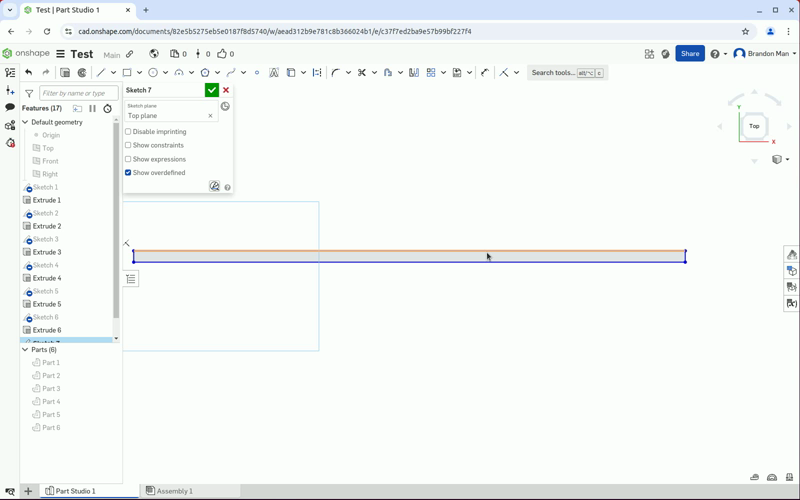
scroll(6)
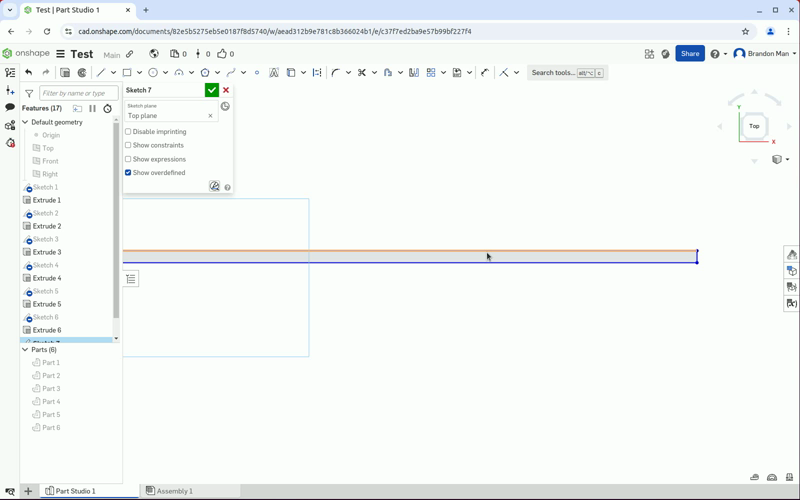
scroll(6)
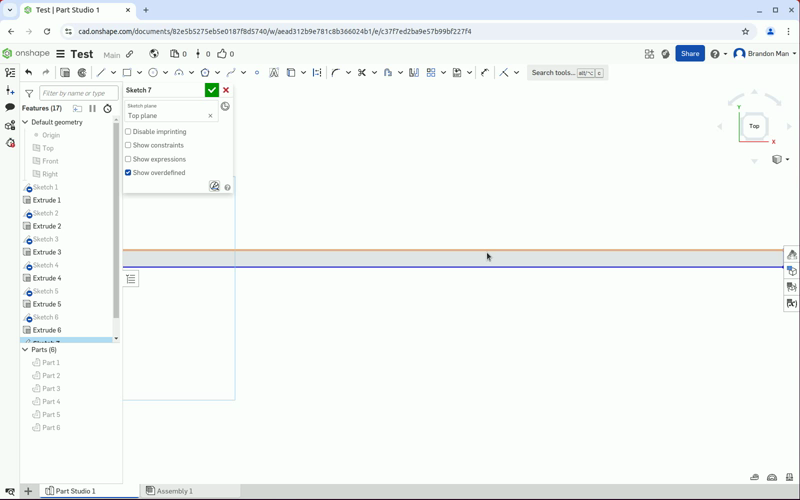
scroll(6)
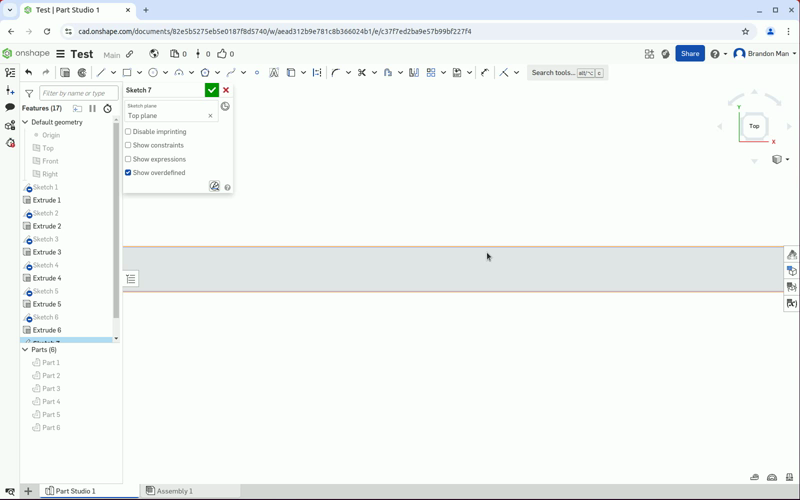
click(487, 252)
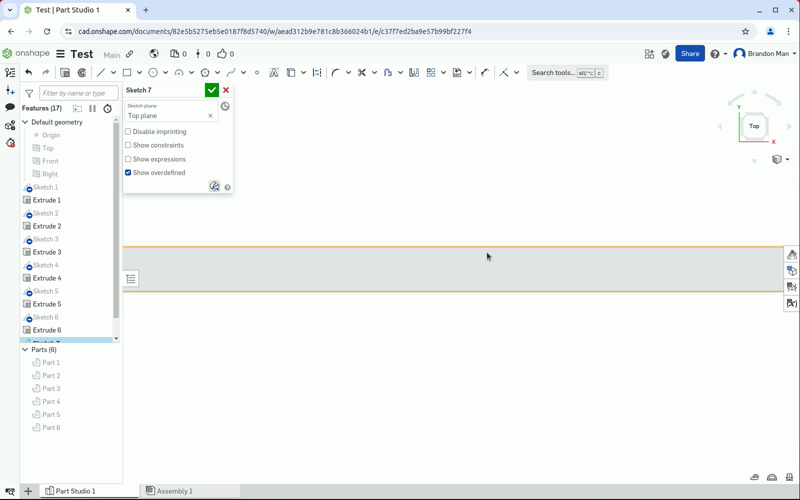
scroll(-6)
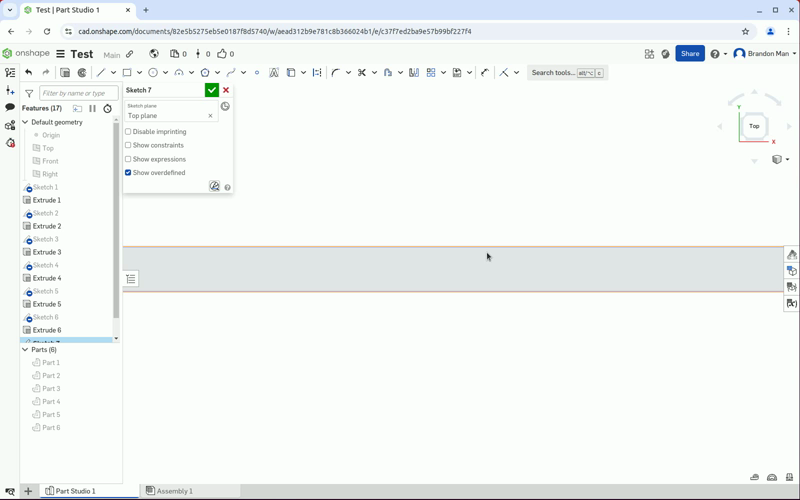
scroll(-6)
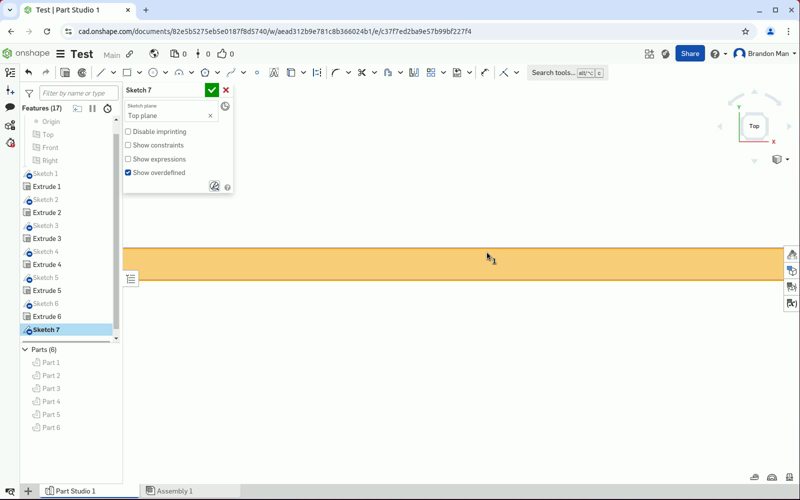
scroll(-6)
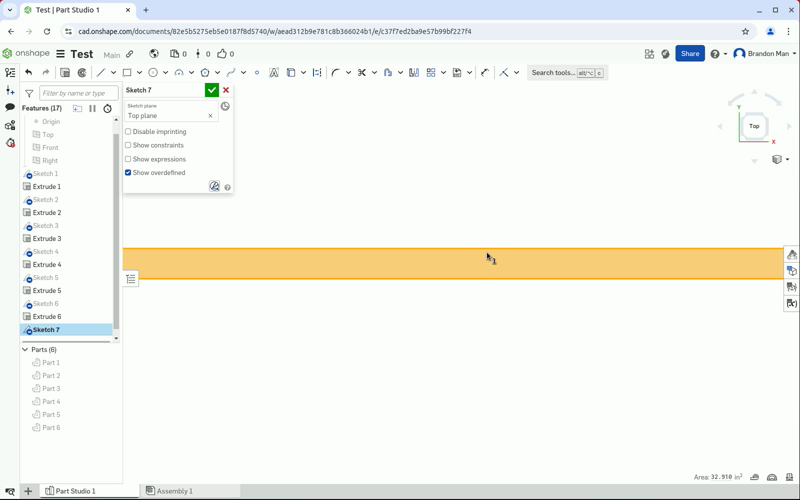
scroll(-6)
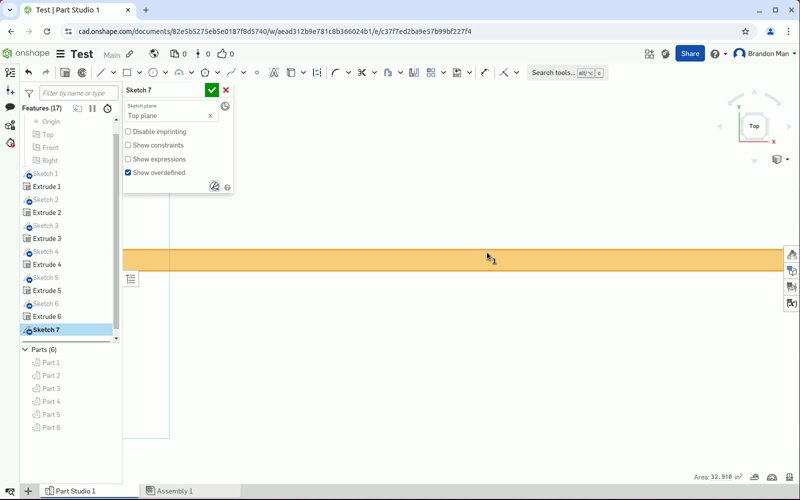
scroll(-6)
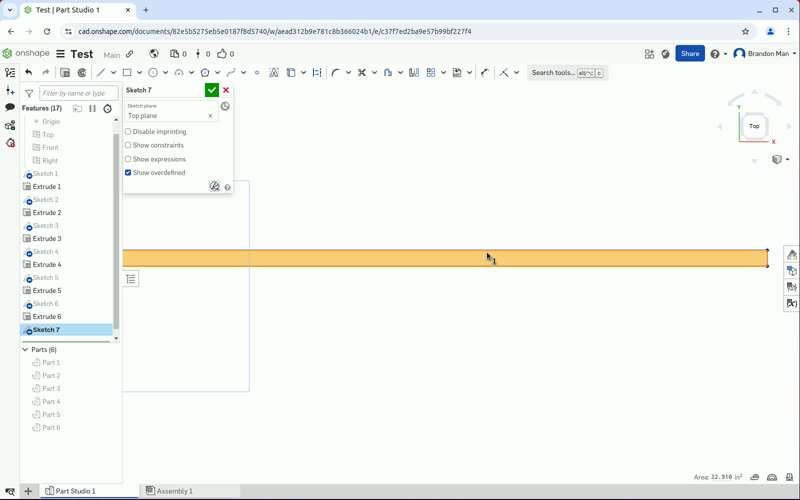
scroll(-6)
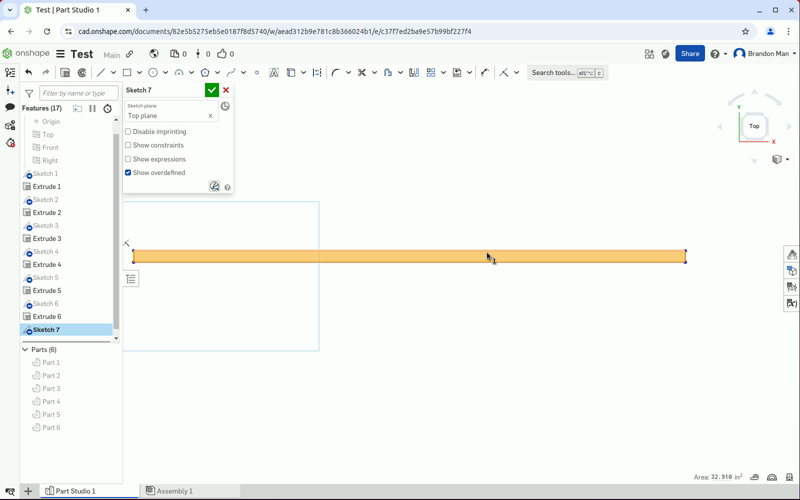
scroll(-6)
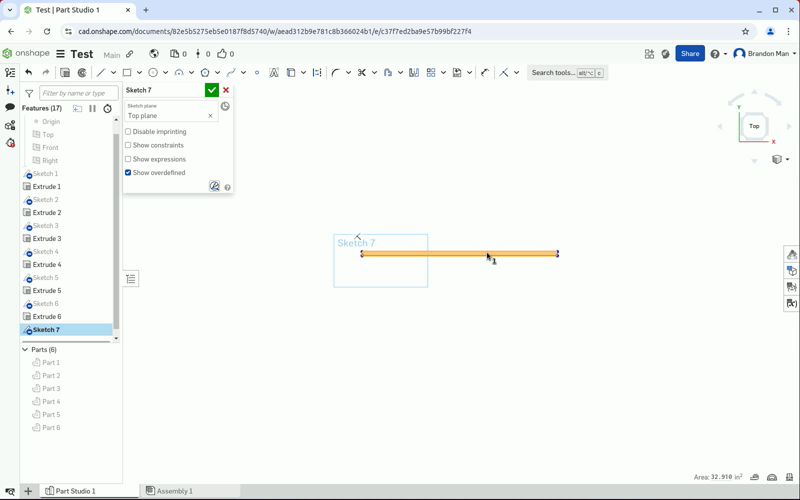
mouse_move(73, 352)
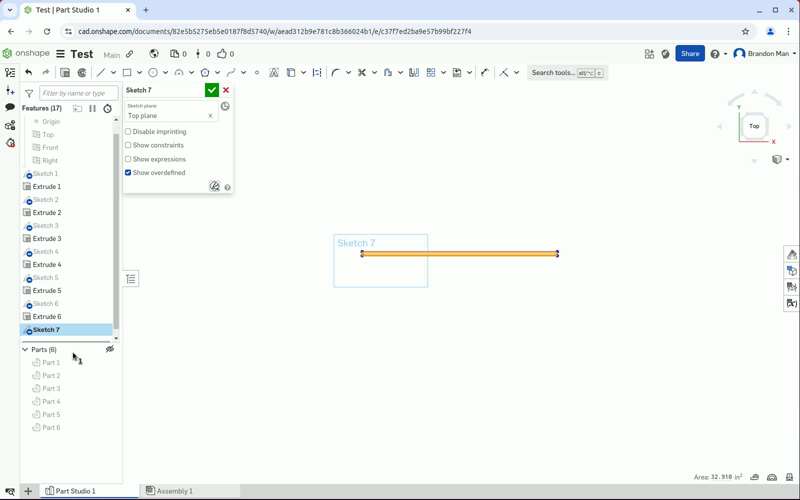
key(shift+y)
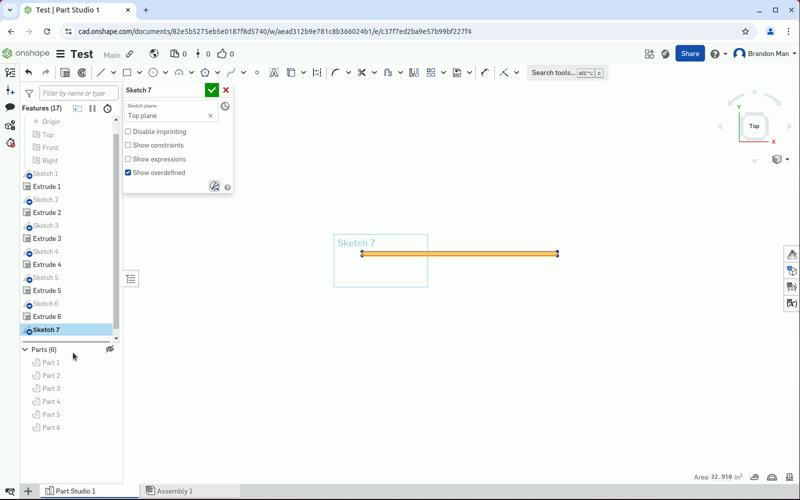
key(shift+e)
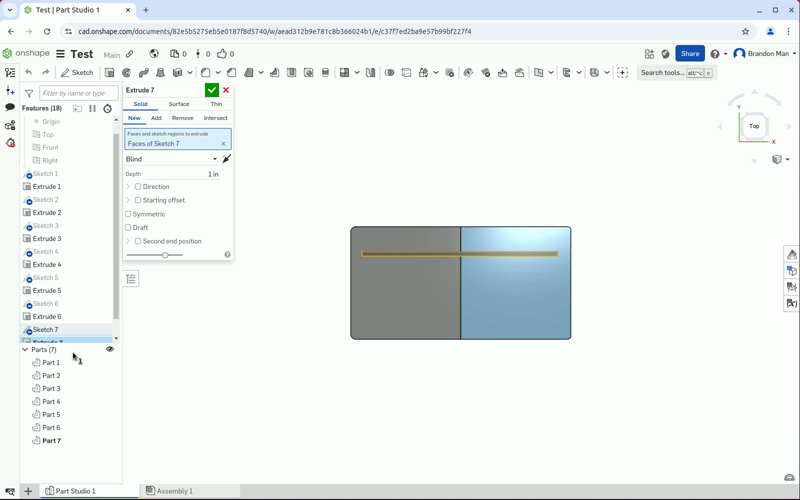
mouse_move(143, 106)
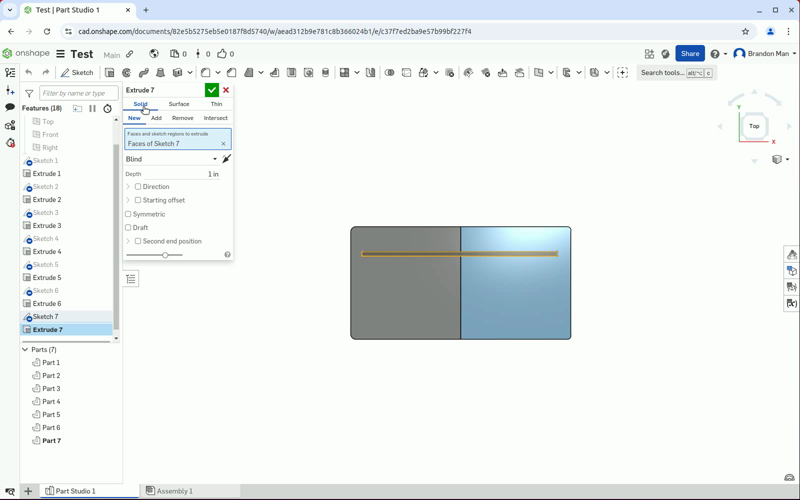
click(143, 106)
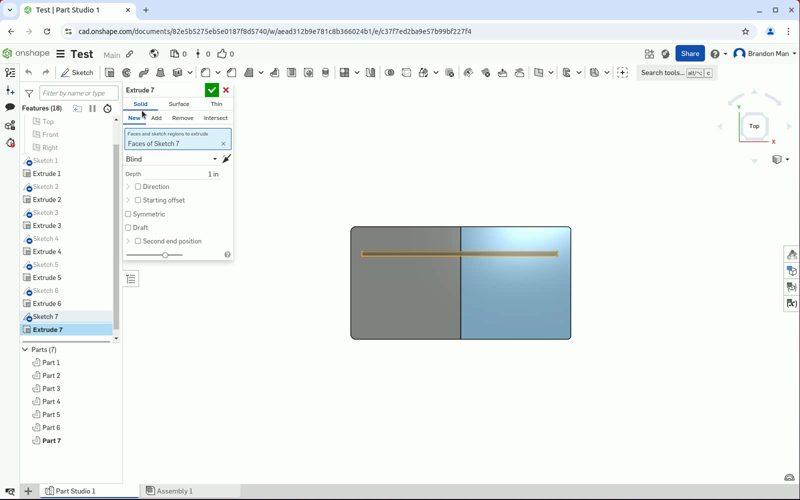
mouse_move(137, 120)
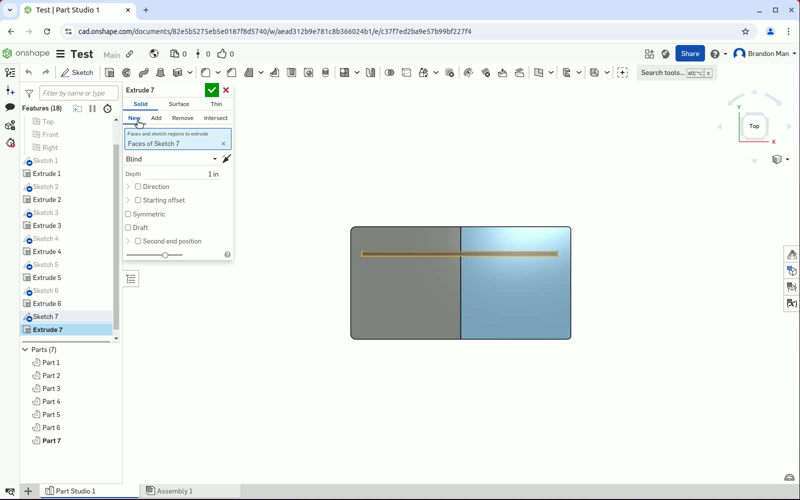
click(137, 120)
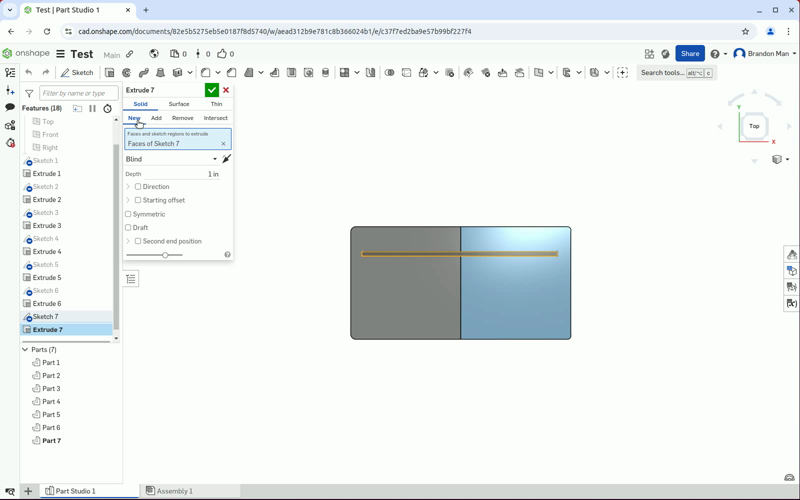
key(tab, 4)
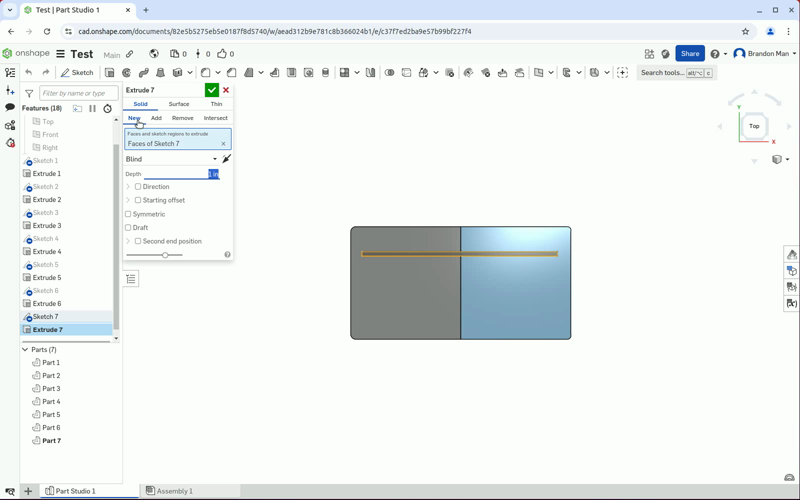
text(-10.351)
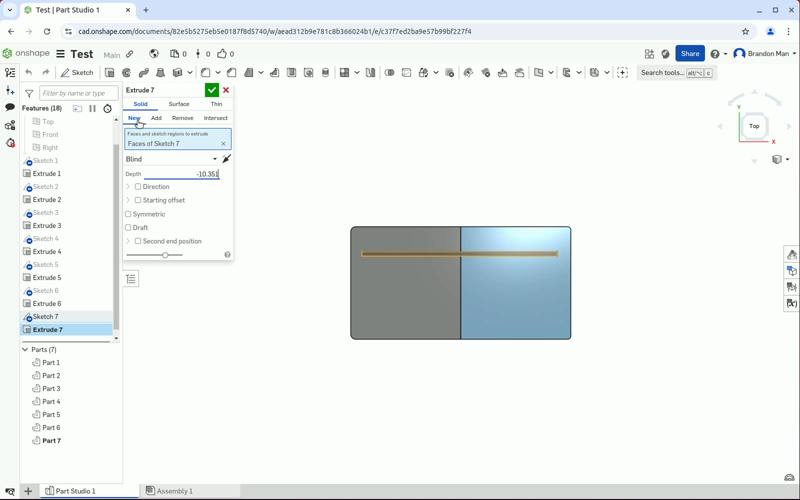
key(enter)
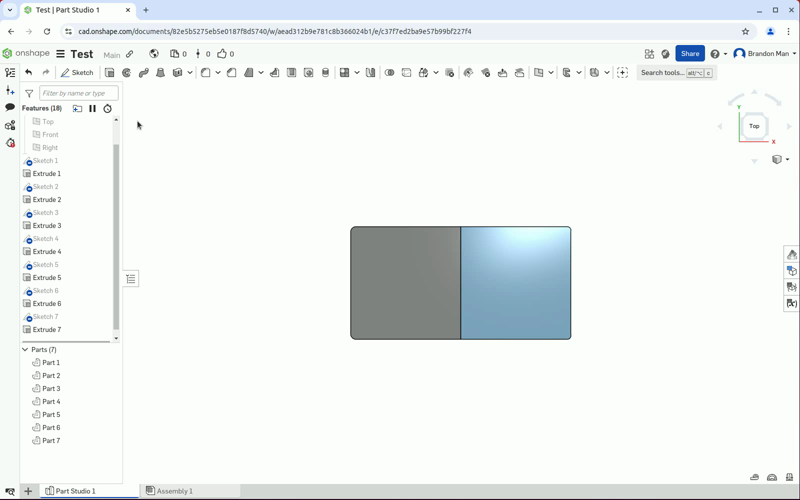
key(shift+h)
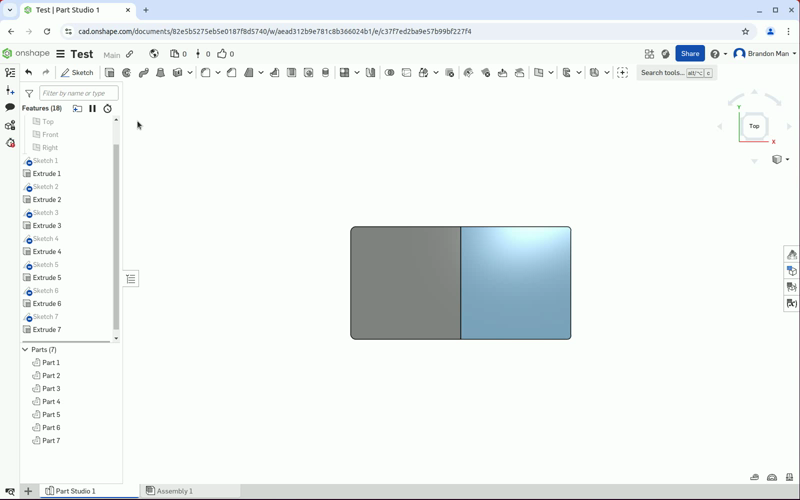
key(shift+h)
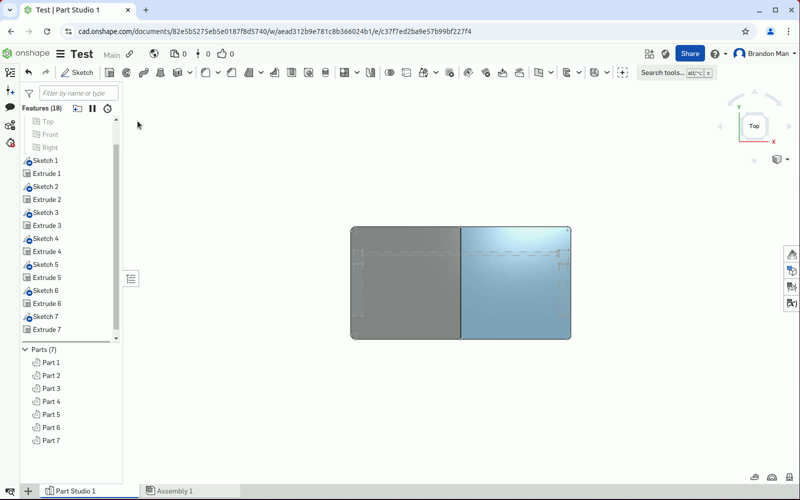
key(shift+7)
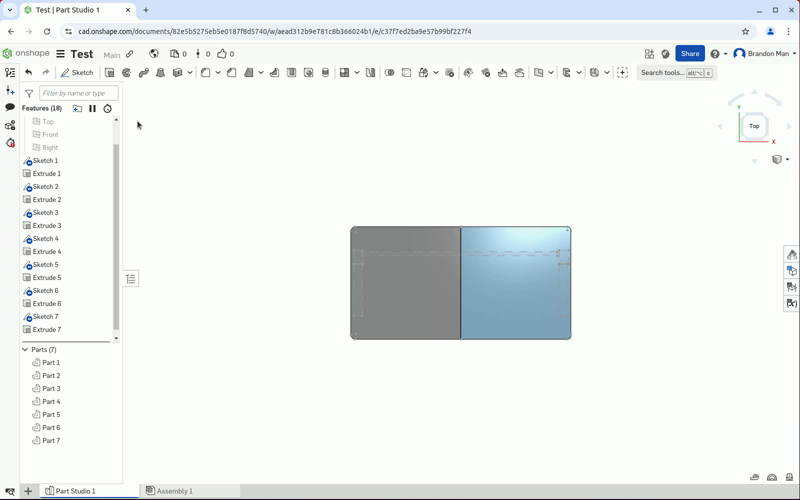
key(up, 3)
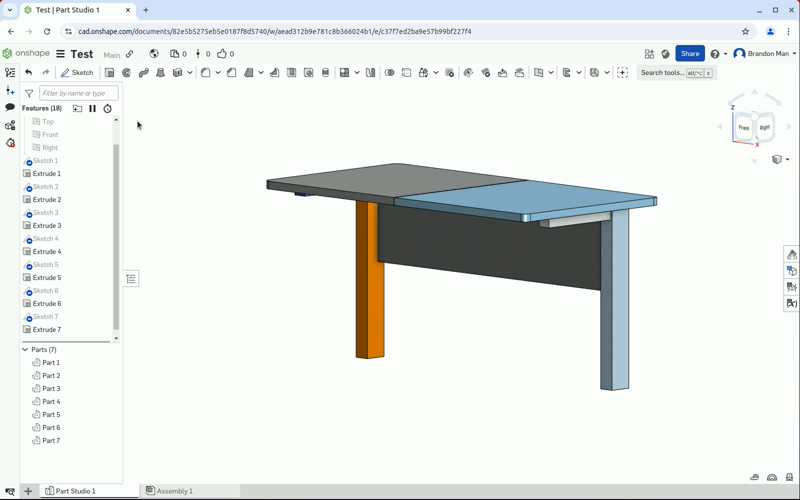
key(left, 3)
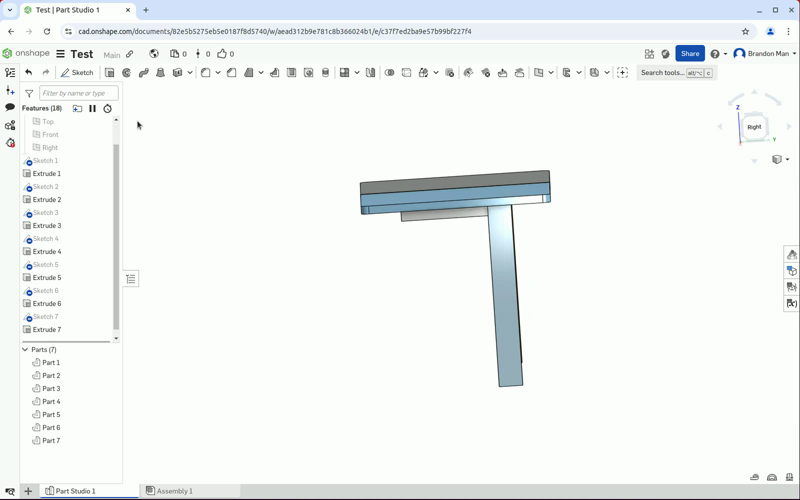
key(right, 3)
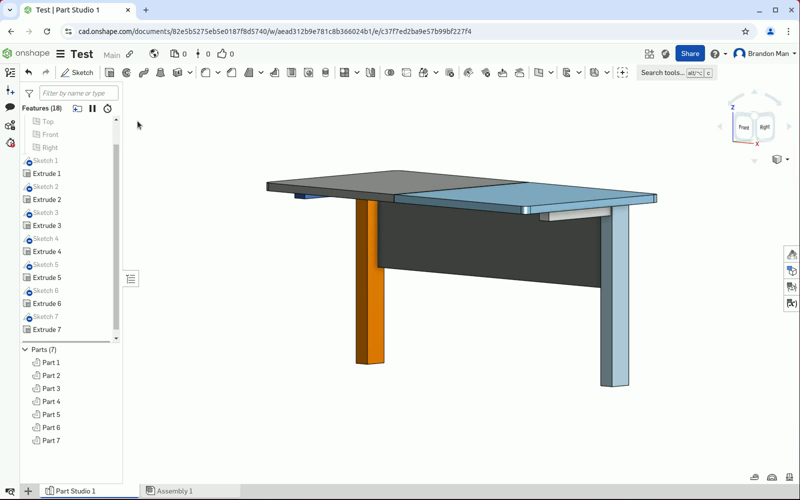
key(down, 3)
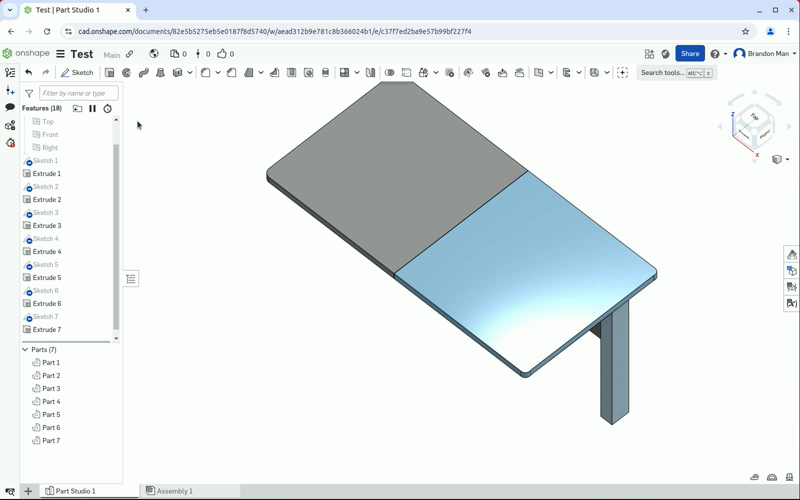
mouse_move(69, 163)
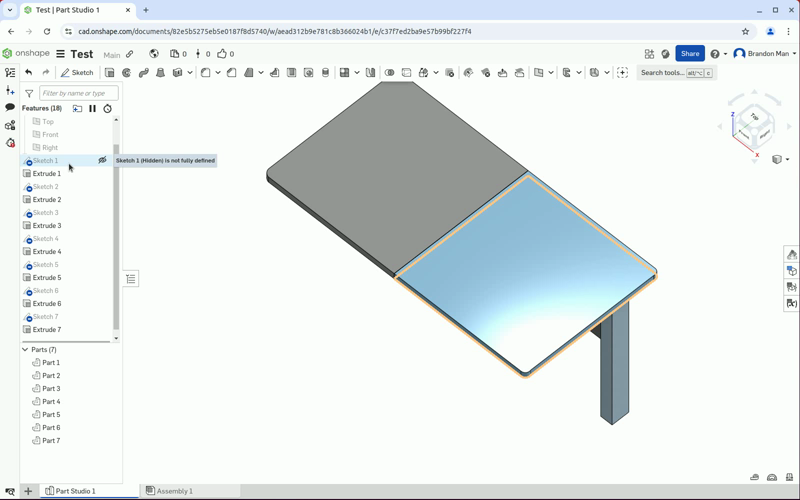
click(69, 163)